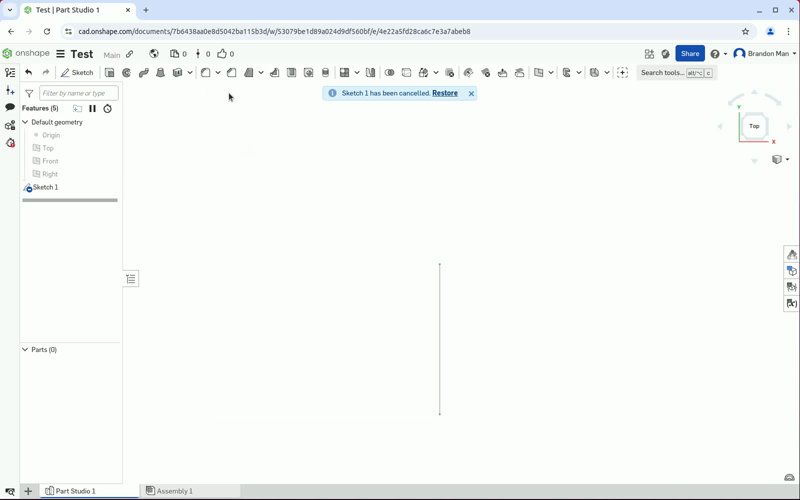
key(shift+h)
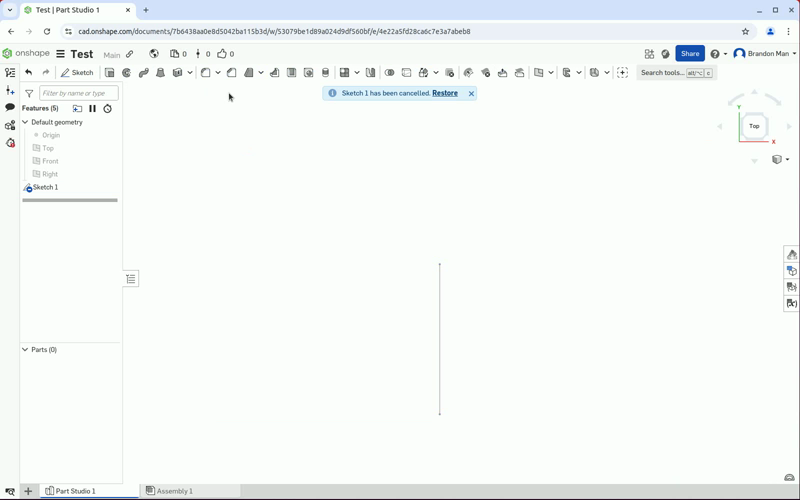
key(shift+s)
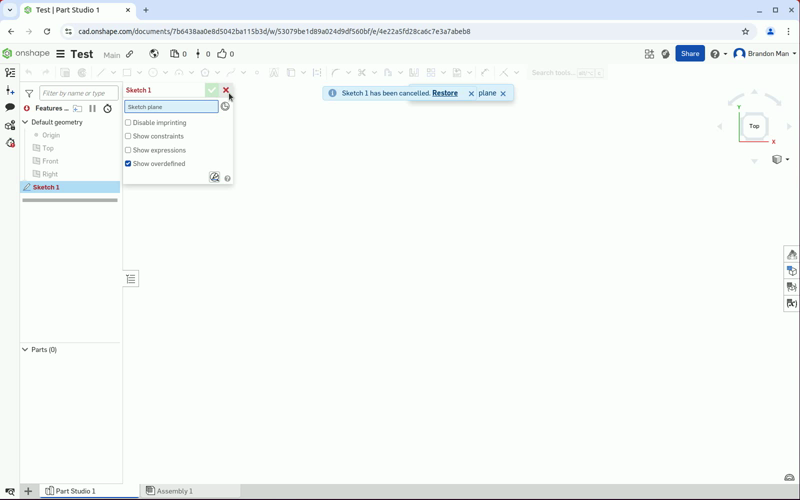
mouse_move(73, 150)
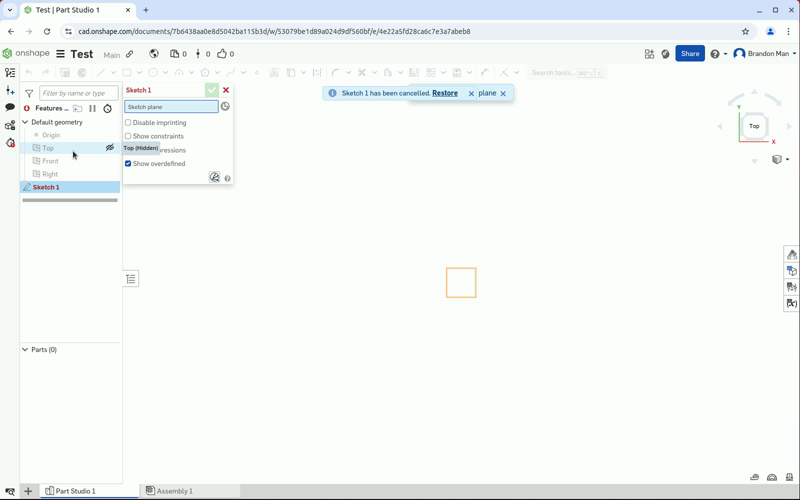
click(73, 150)
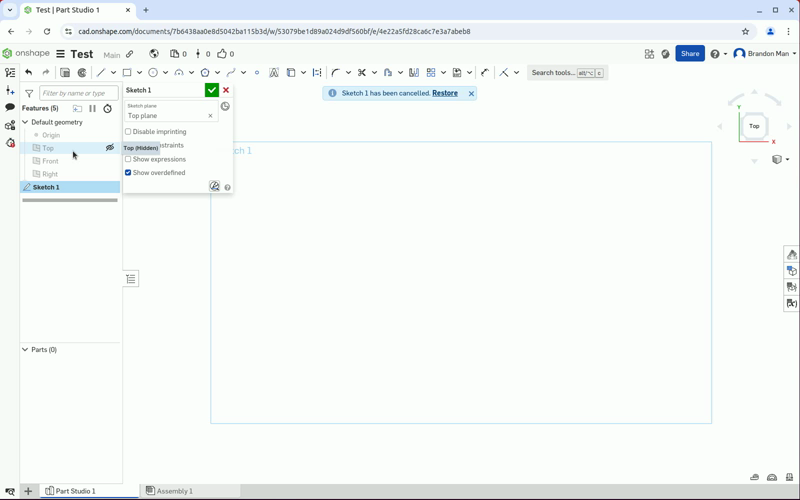
mouse_move(73, 352)
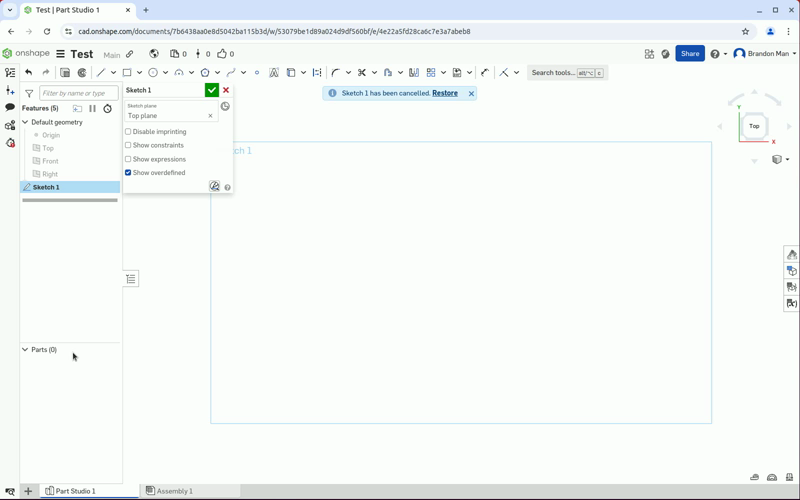
key(y)
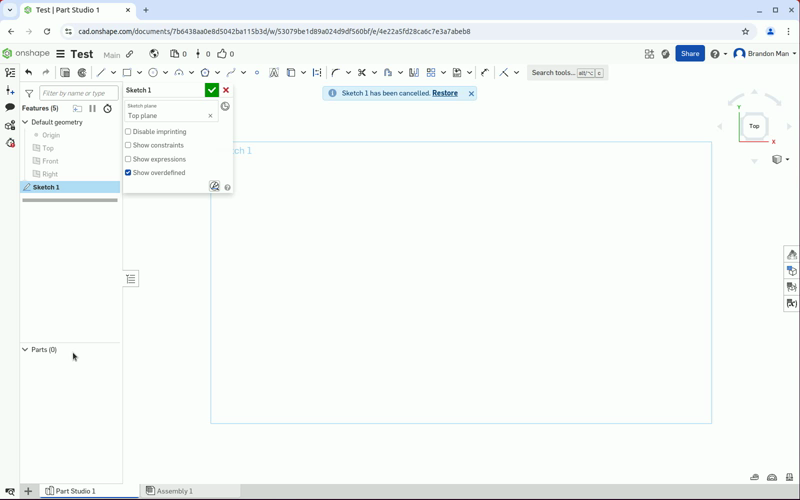
key(l)
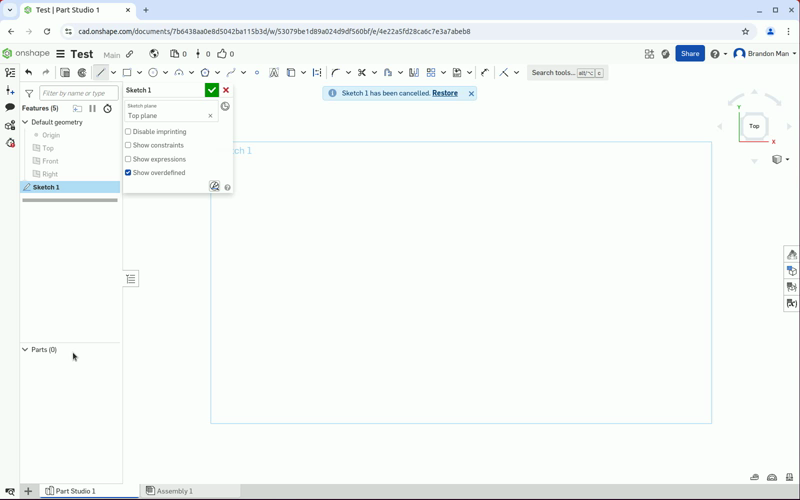
key_down(shift)
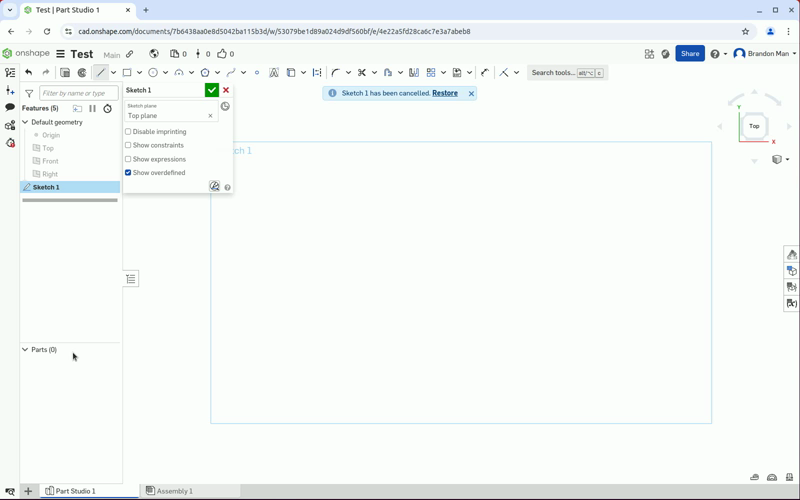
mouse_move(348, 395)
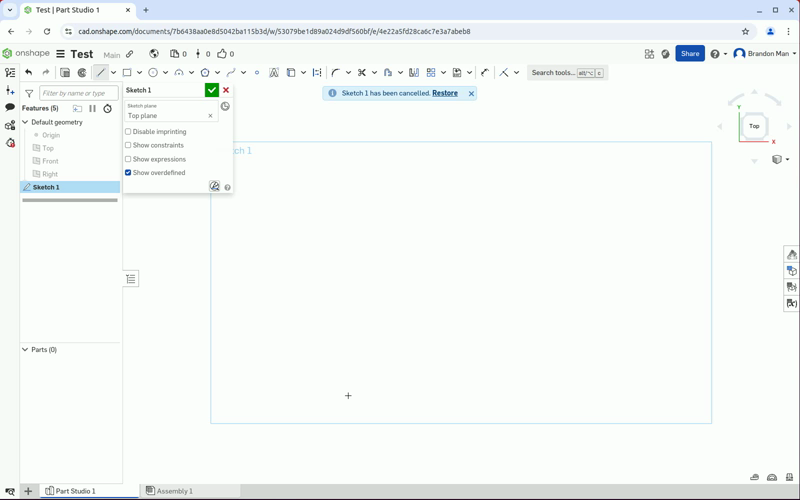
click(348, 395)
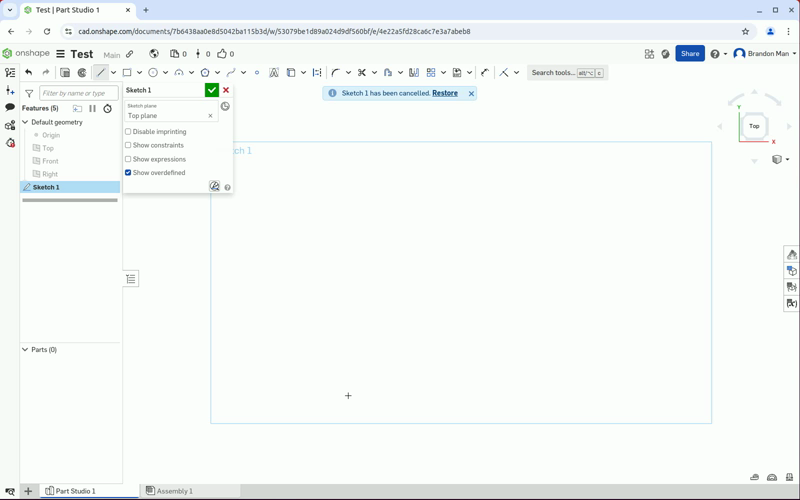
key_up(shift)
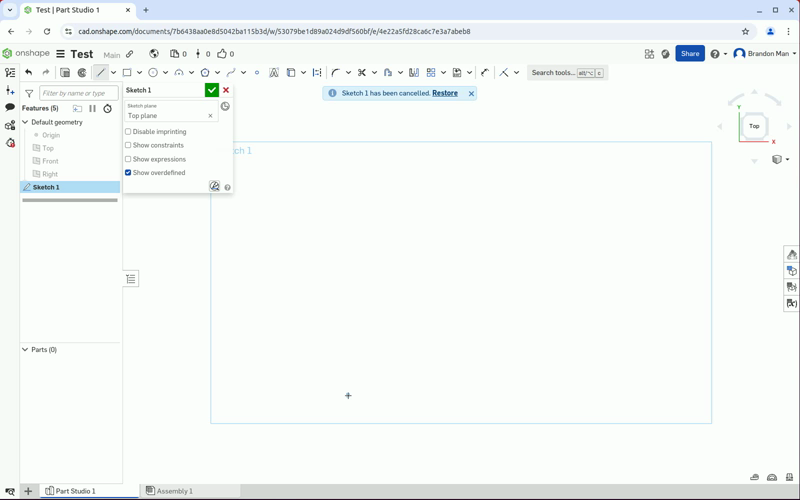
key_down(shift)
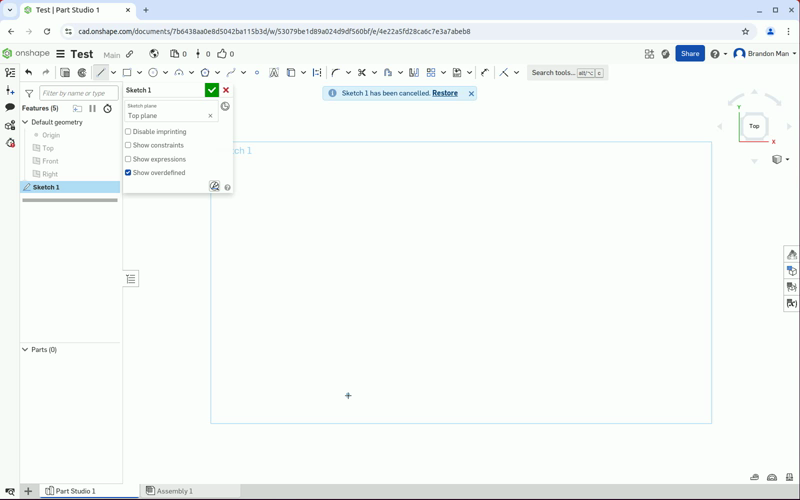
mouse_move(572, 395)
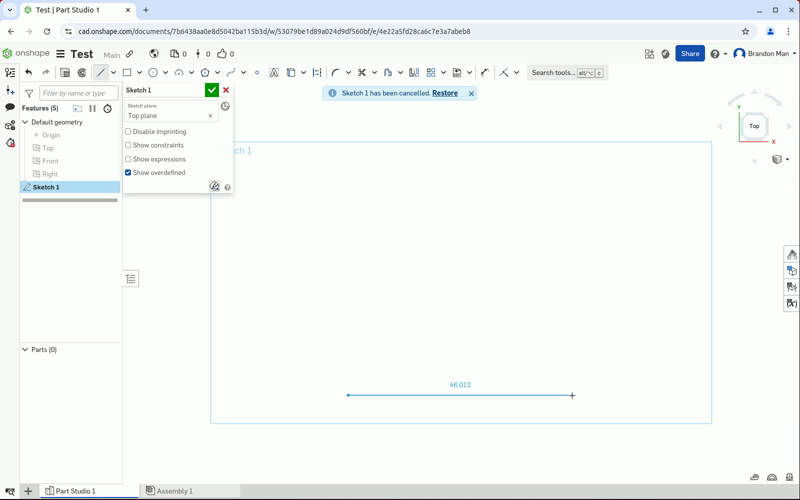
click(572, 395)
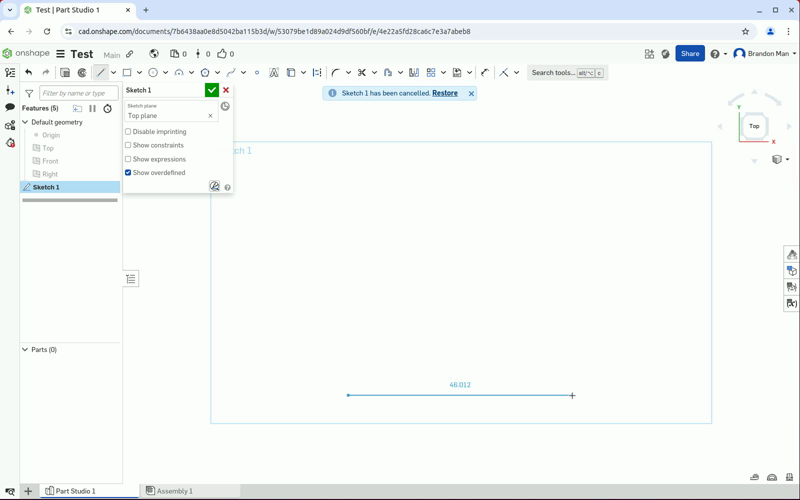
key_up(shift)
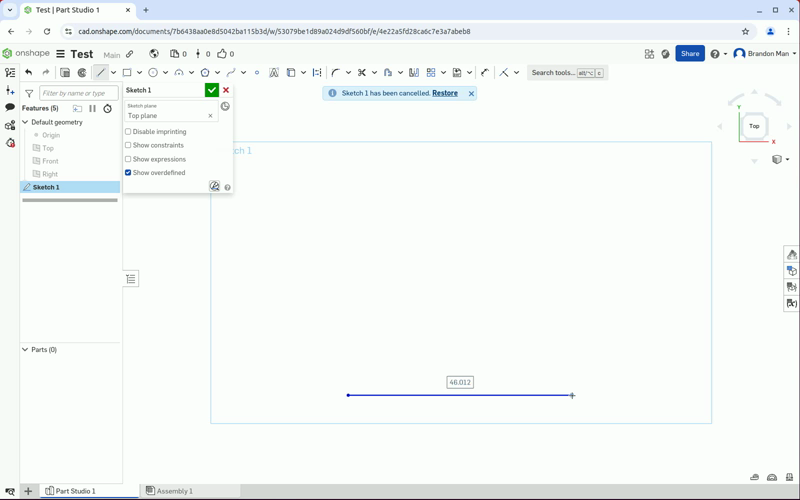
key_down(shift)
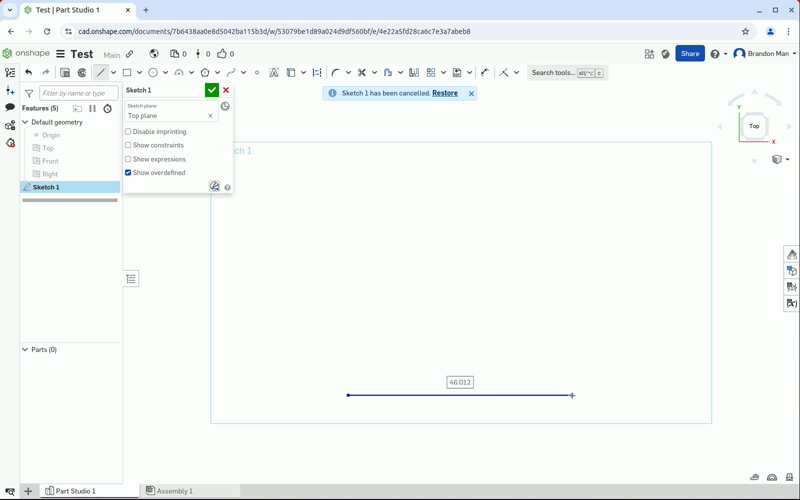
mouse_move(572, 171)
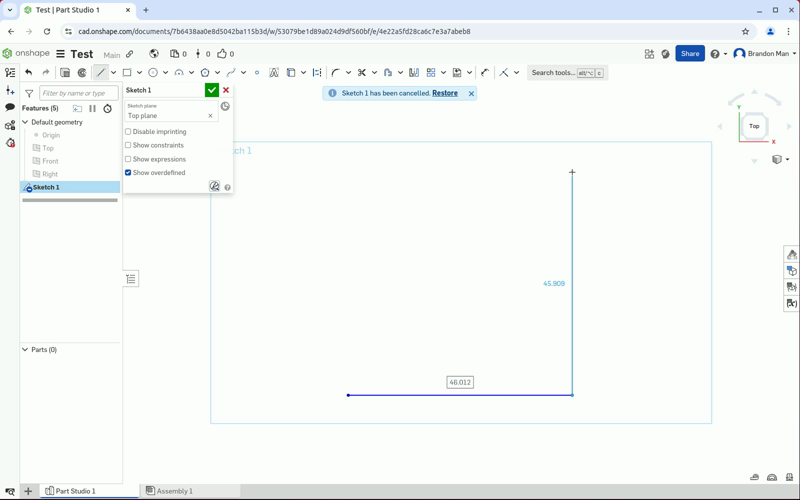
click(572, 171)
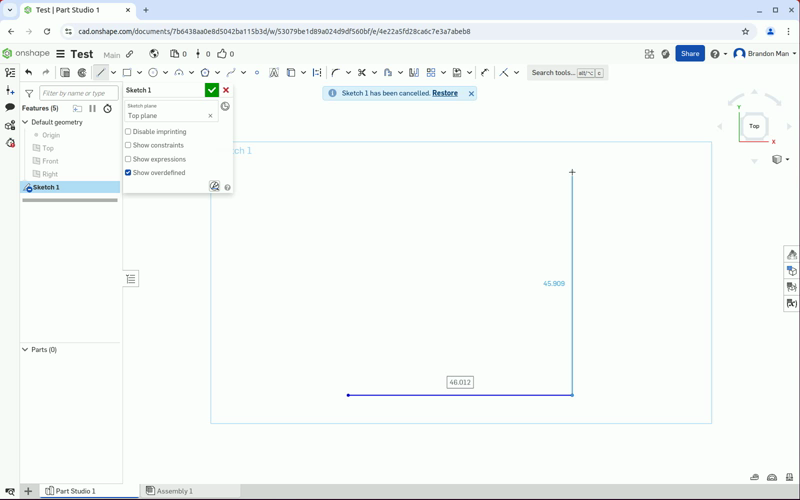
key_up(shift)
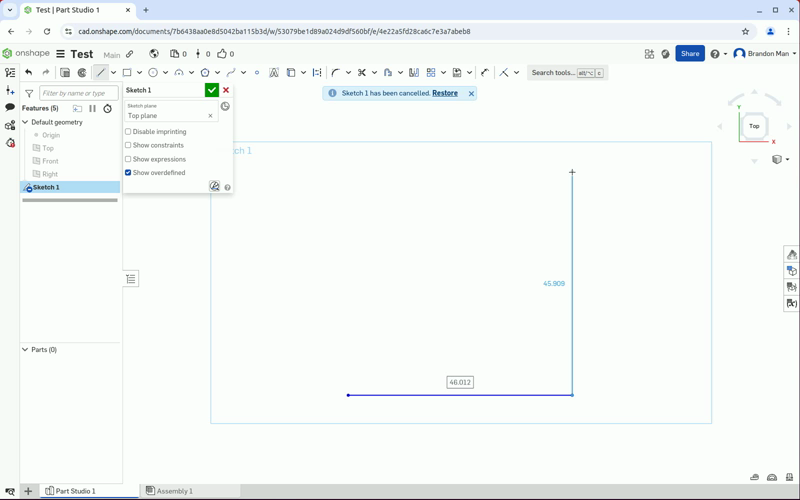
key_down(shift)
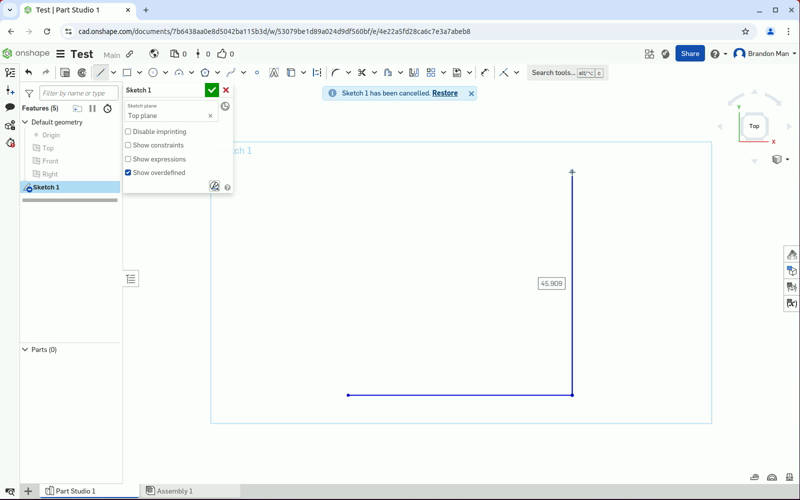
mouse_move(348, 171)
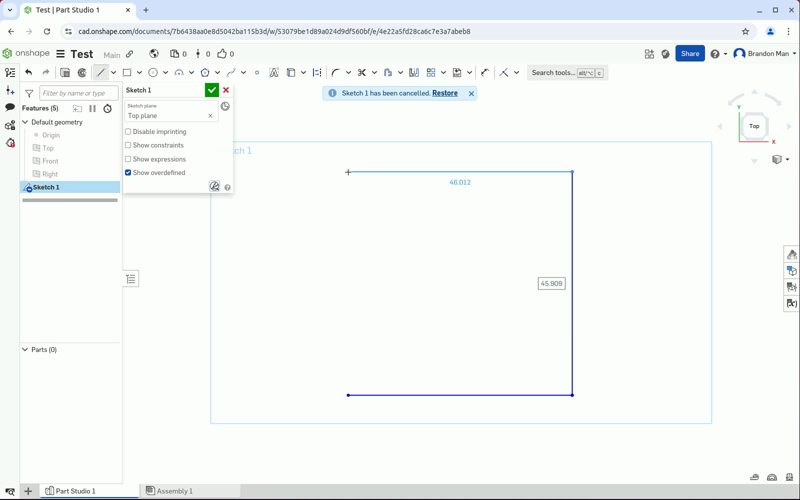
click(348, 171)
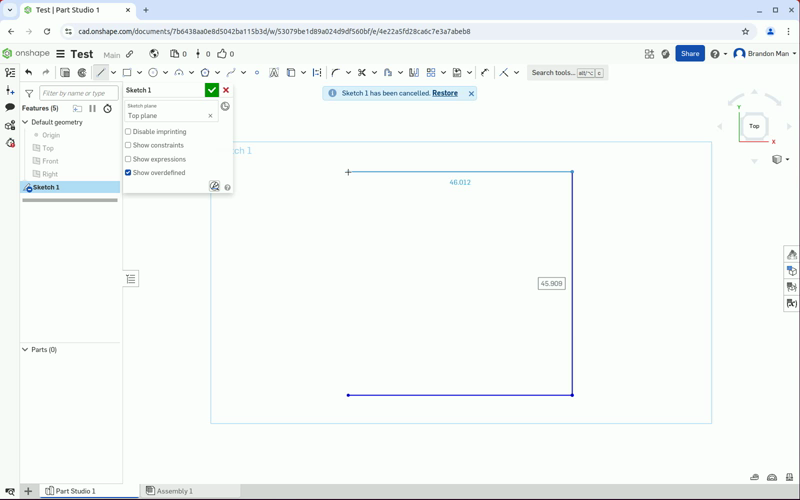
key_up(shift)
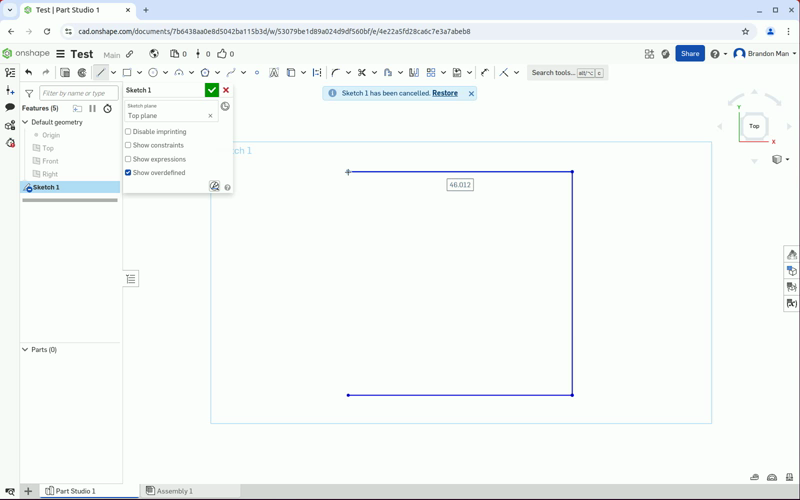
key_down(shift)
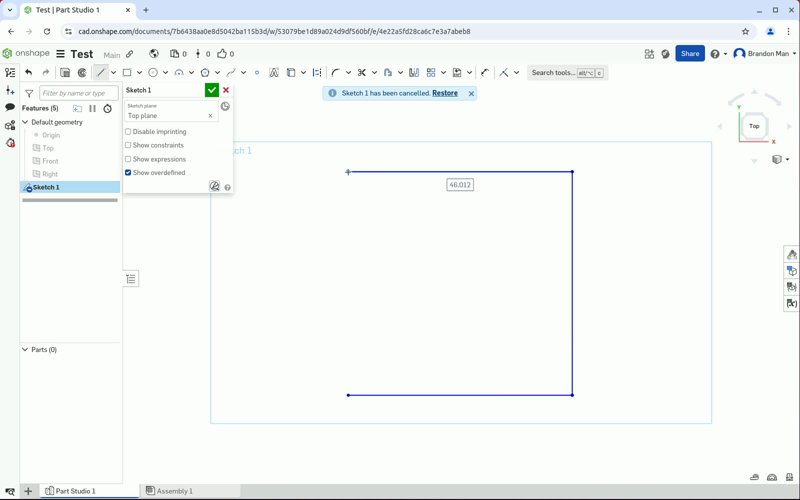
mouse_move(348, 395)
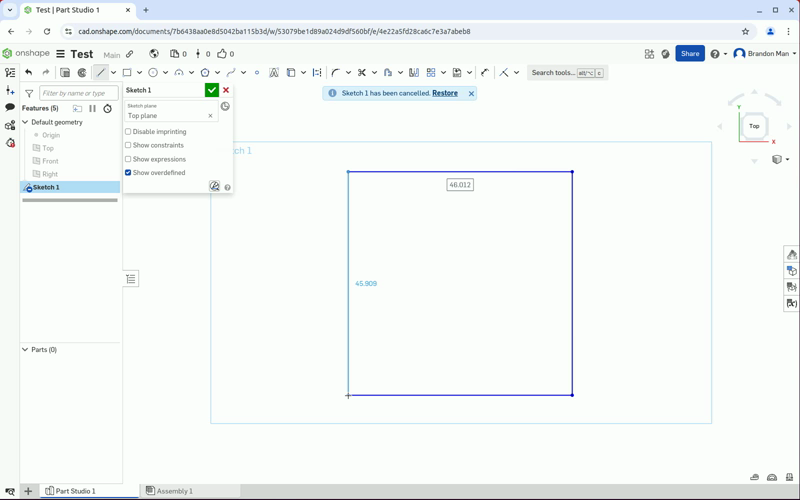
key_up(shift)
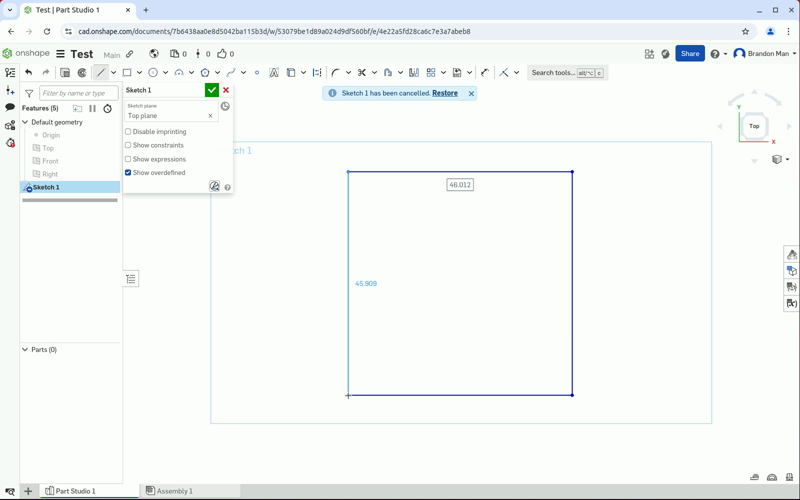
click(348, 395)
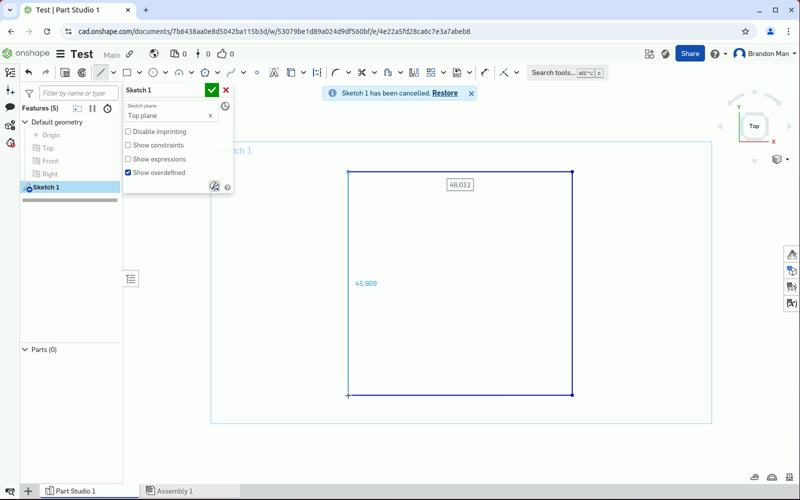
key(esc)
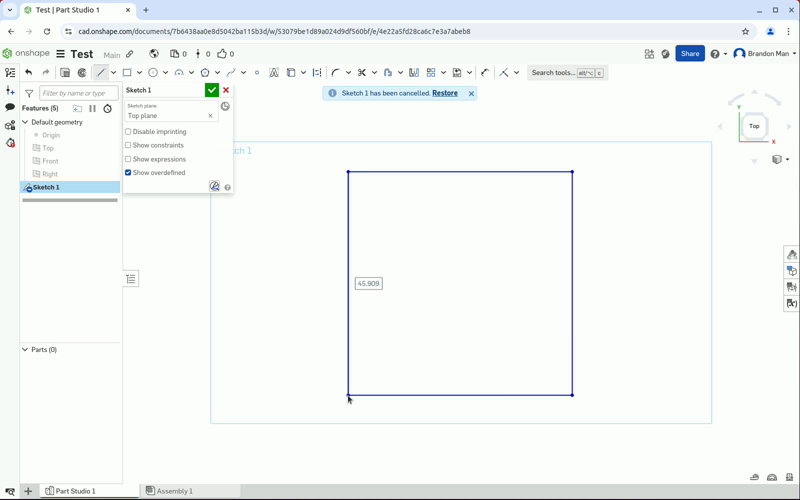
mouse_move(415, 356)
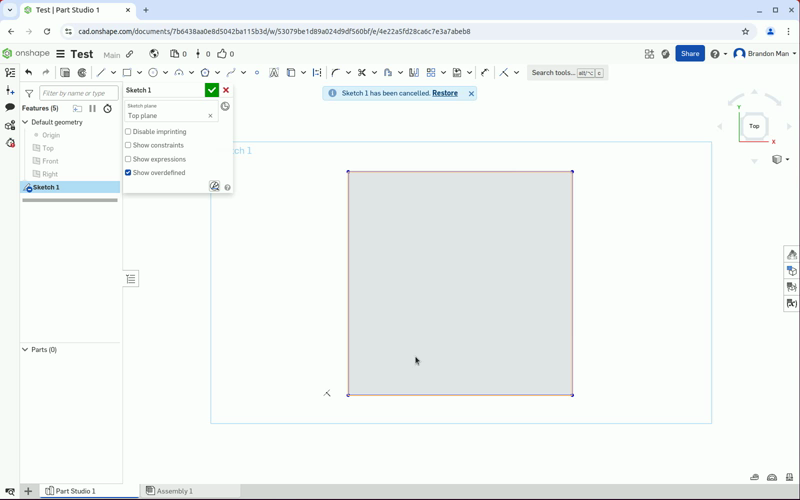
click(415, 356)
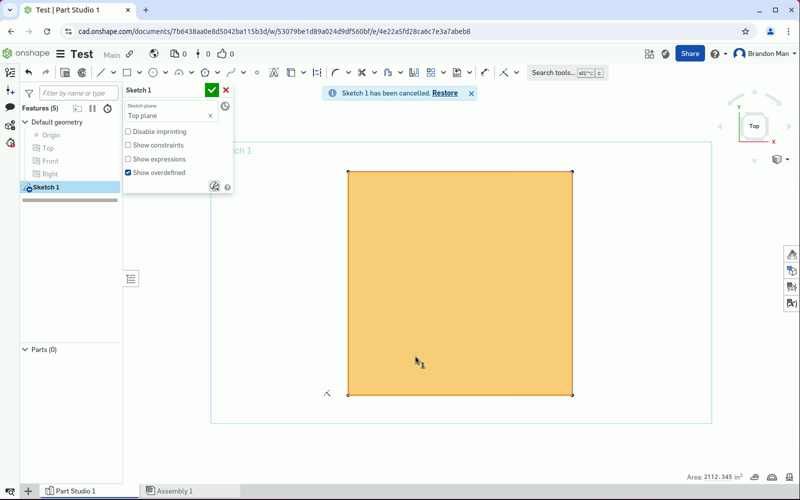
mouse_move(73, 352)
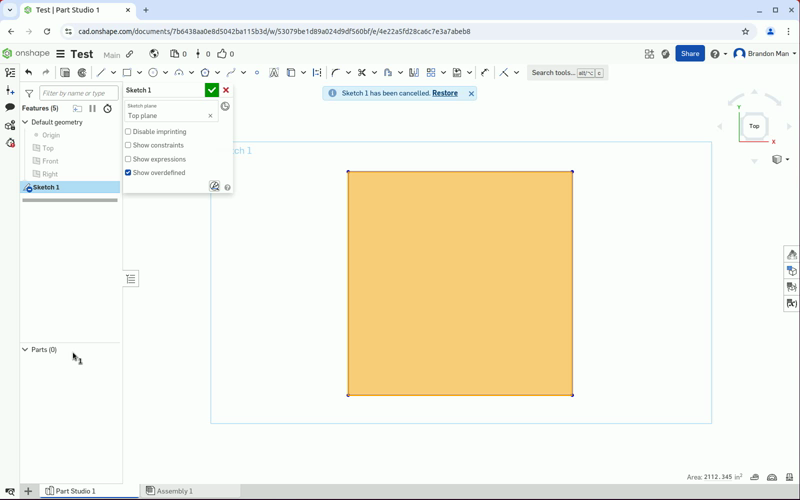
key(shift+y)
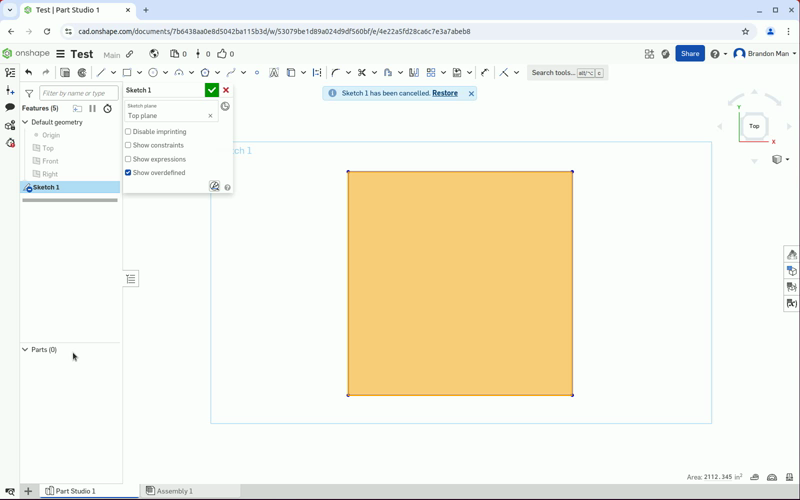
key(shift+e)
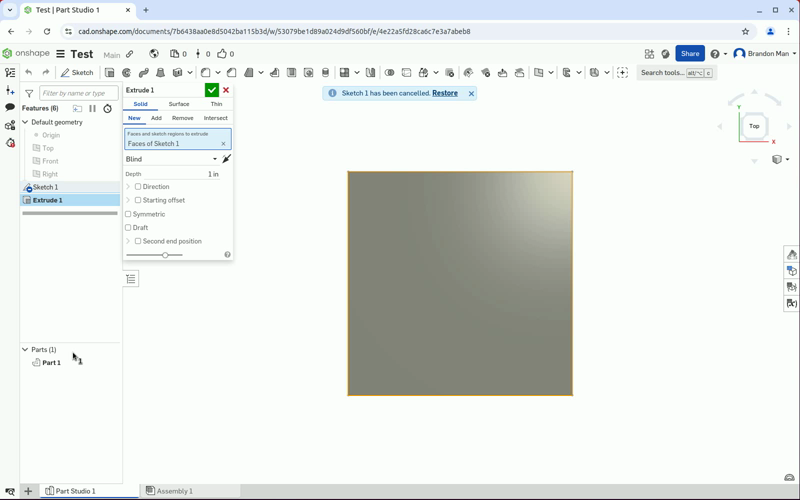
mouse_move(143, 106)
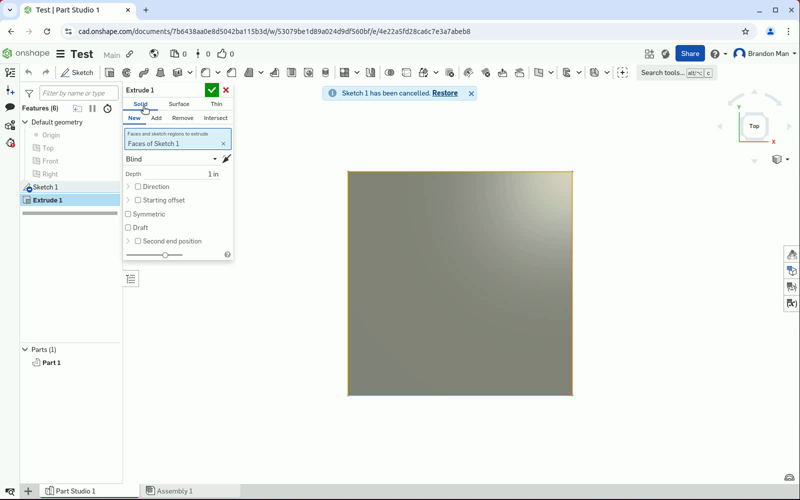
click(143, 106)
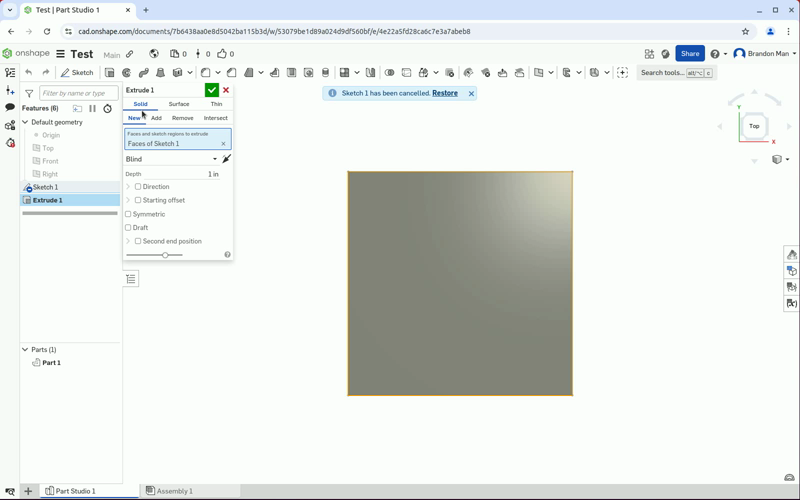
mouse_move(137, 120)
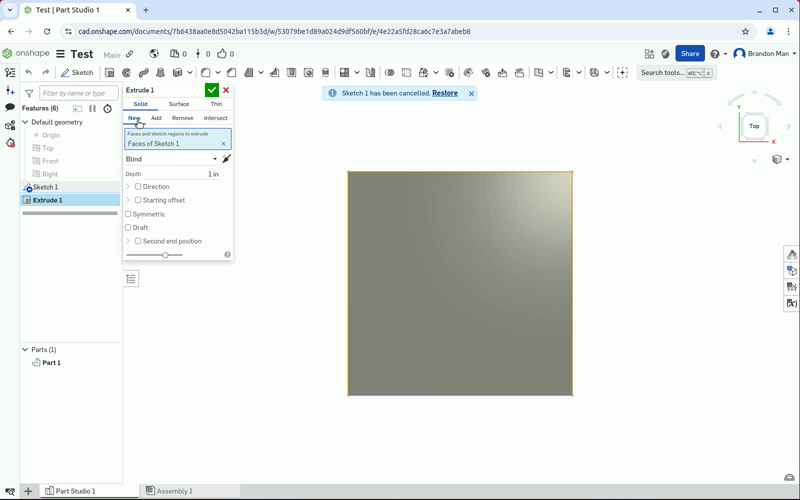
click(137, 120)
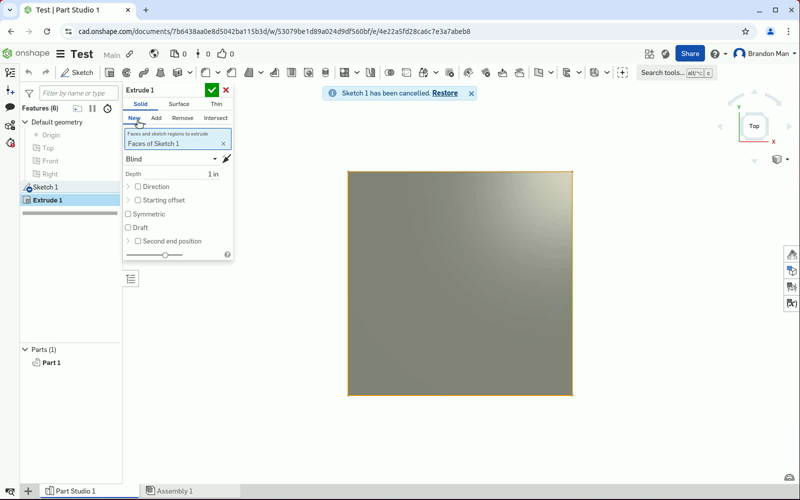
key(tab, 4)
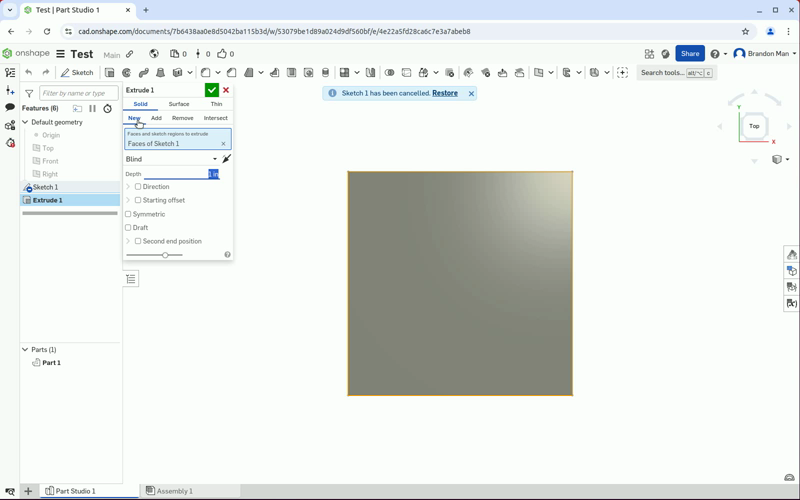
text(8.906)
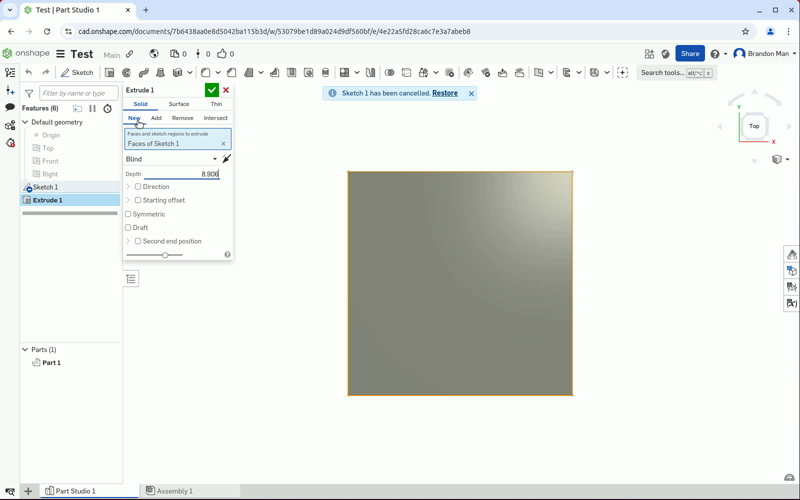
key(enter)
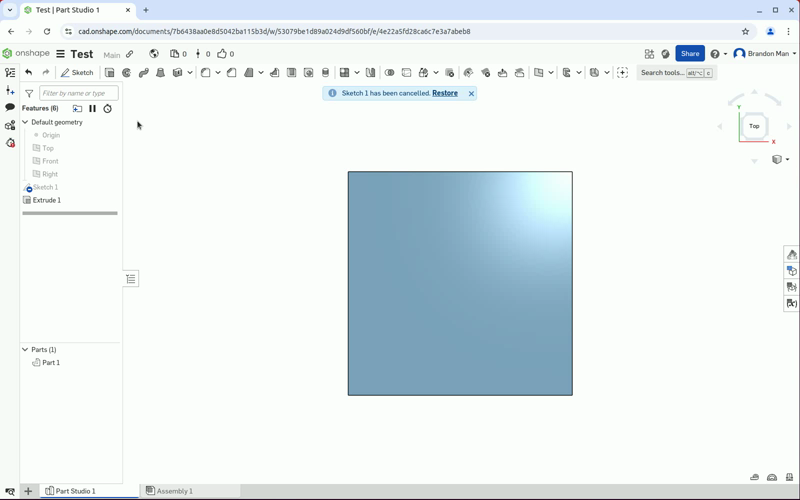
key(shift+h)
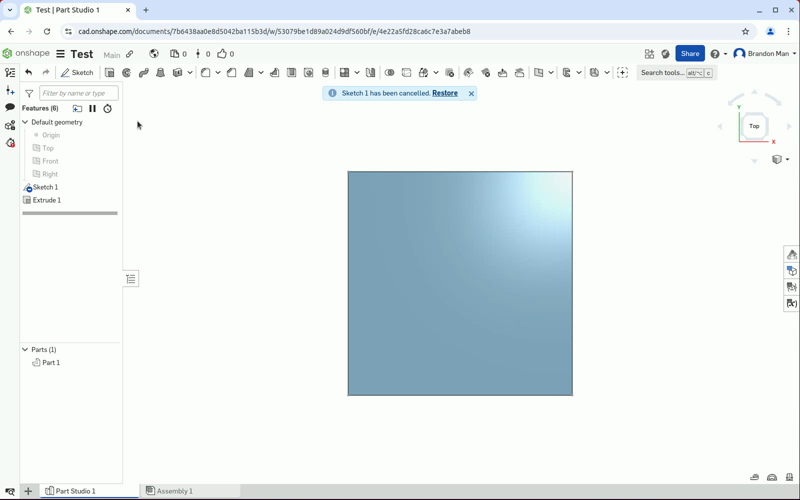
key(shift+h)
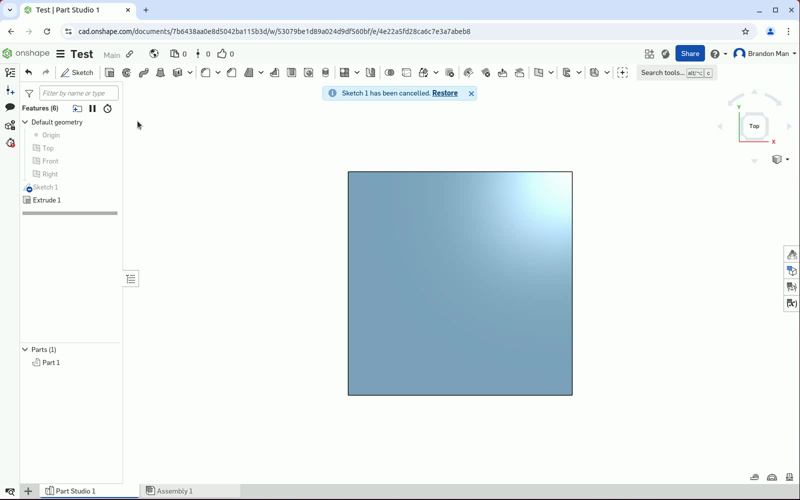
mouse_move(73, 189)
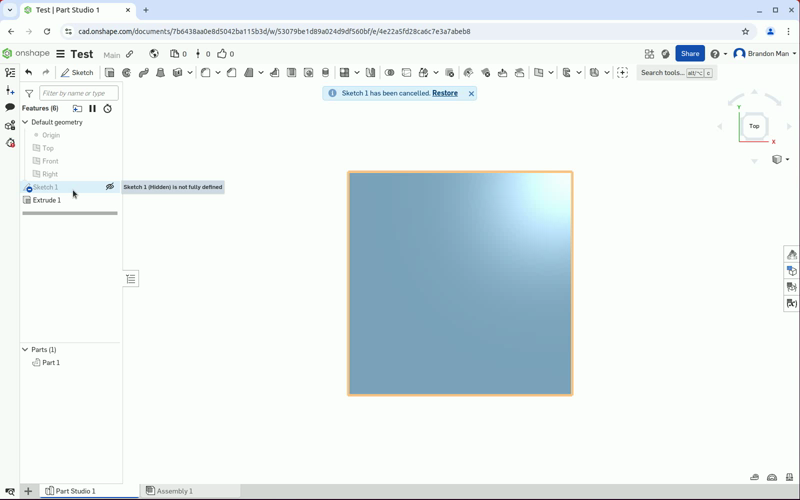
click(73, 189)
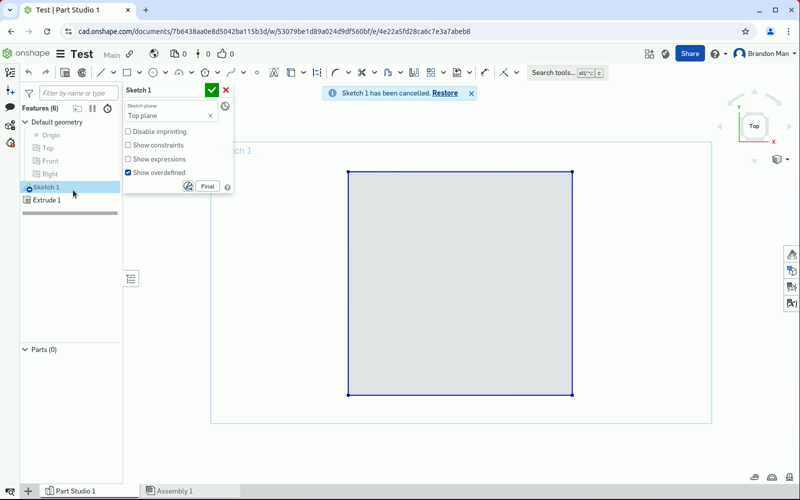
mouse_move(229, 92)
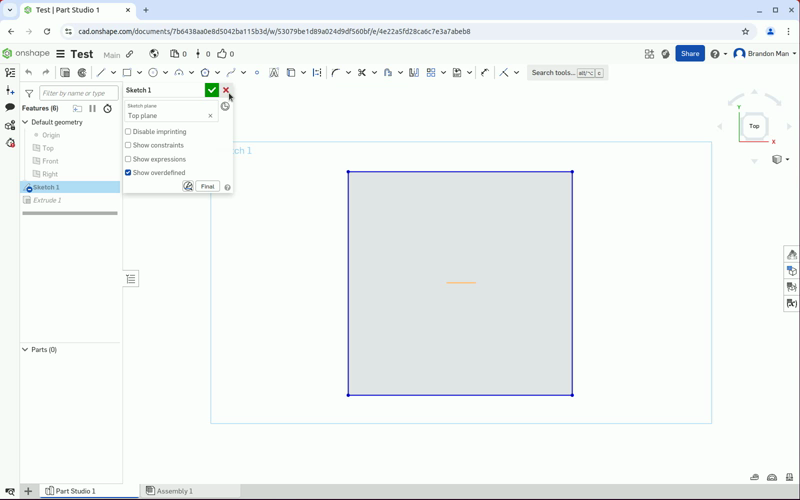
click(229, 92)
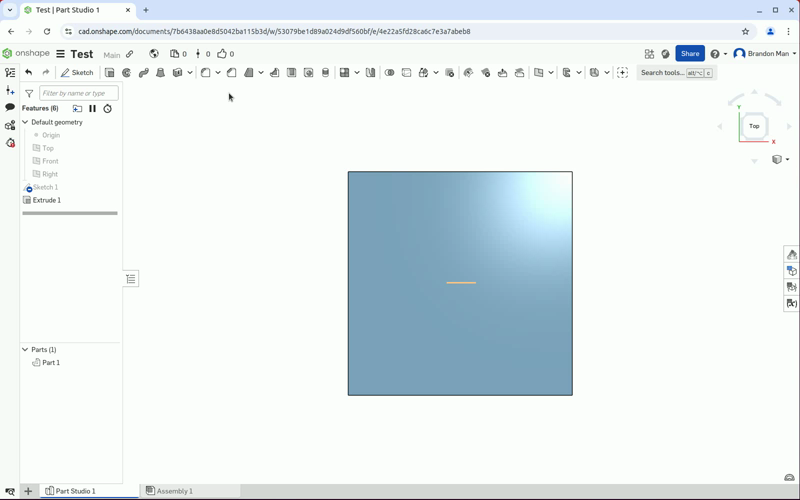
mouse_move(541, 75)
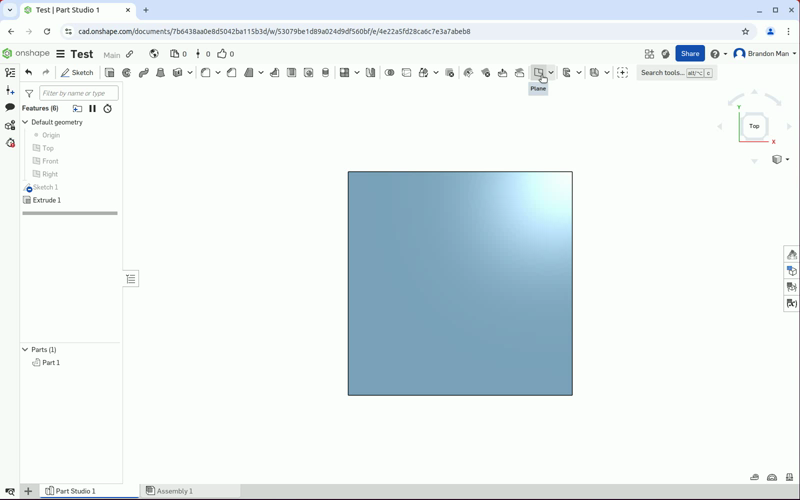
click(541, 75)
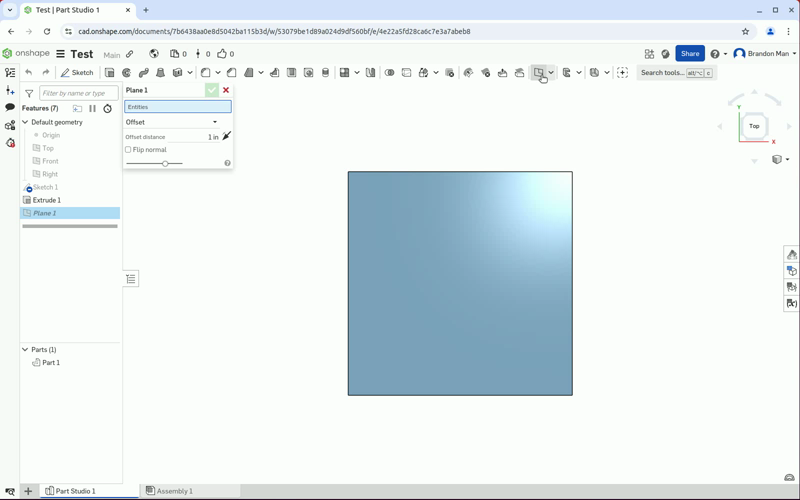
mouse_move(73, 150)
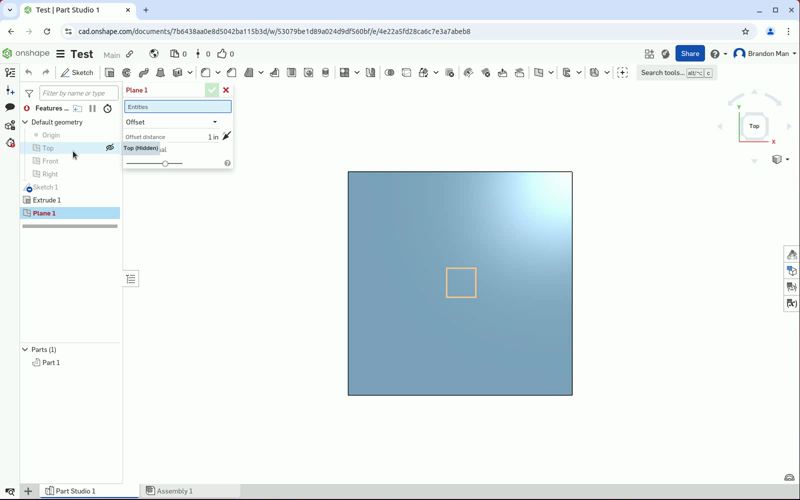
click(73, 150)
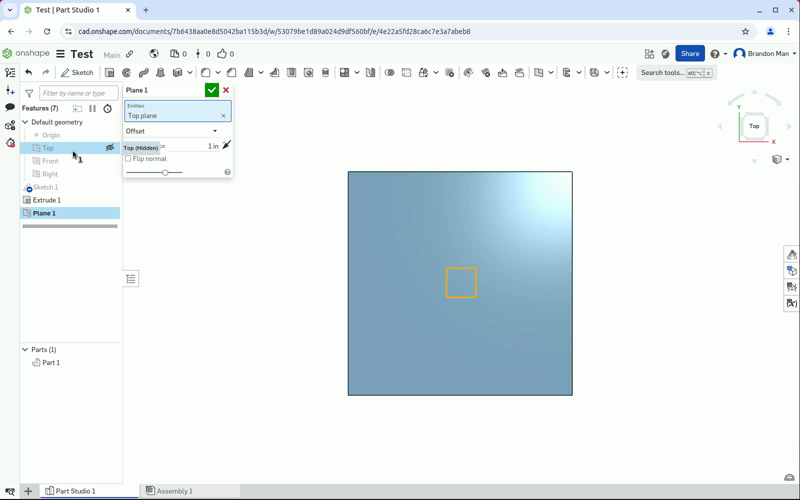
key(tab, 2)
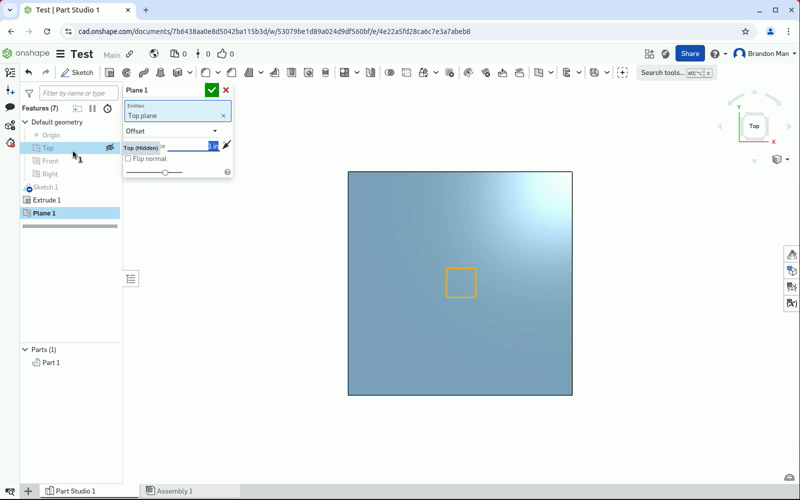
text(8.904)
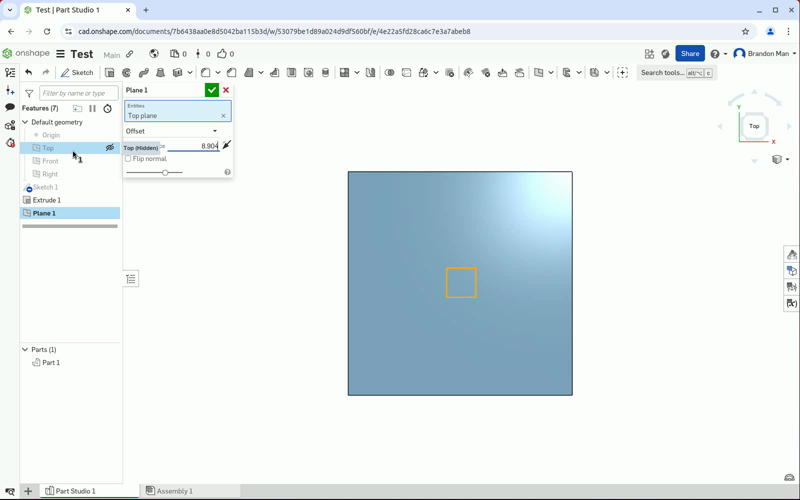
key(enter, 2)
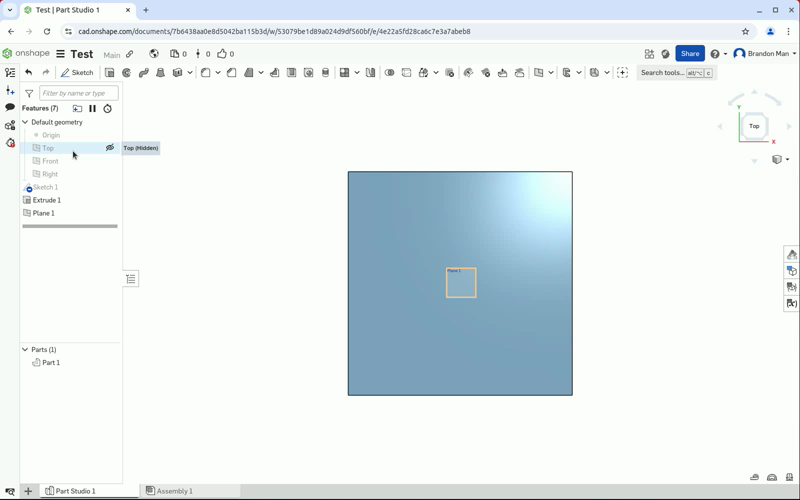
key(shift+s)
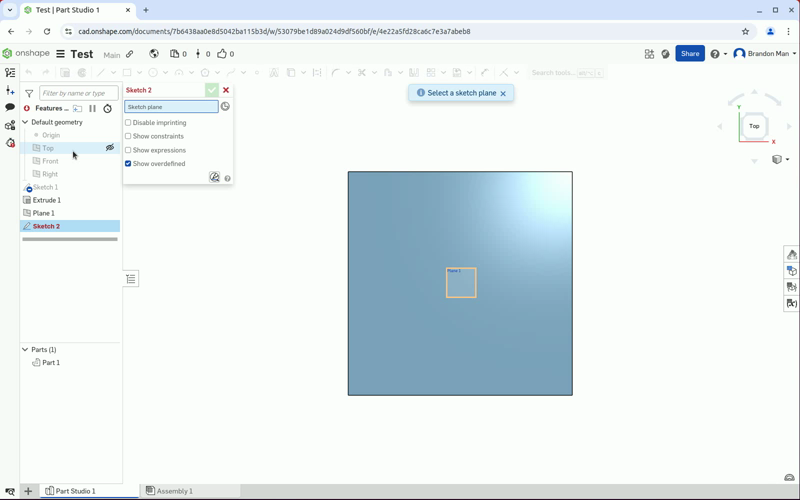
mouse_move(73, 215)
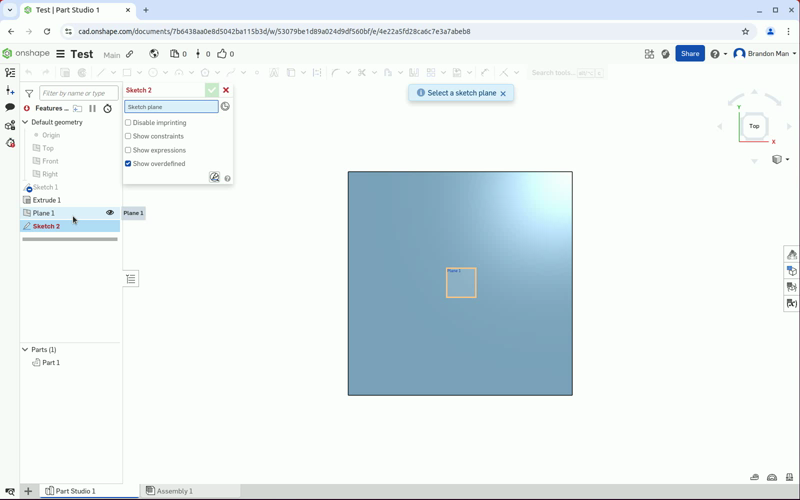
click(73, 215)
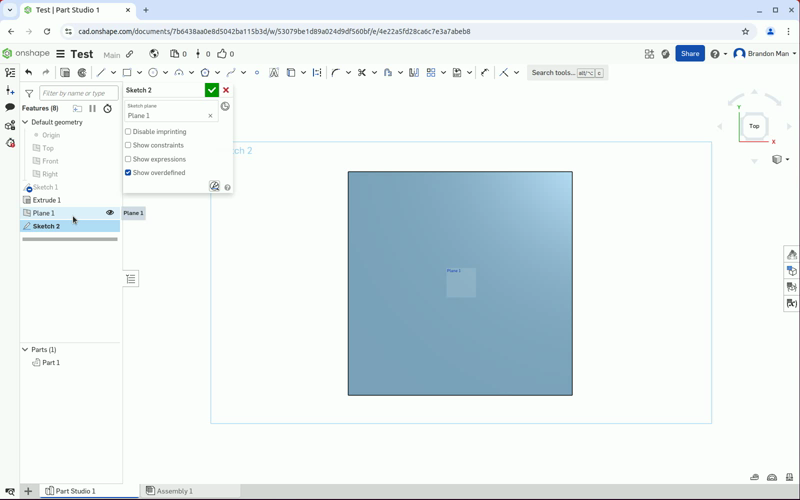
mouse_move(73, 352)
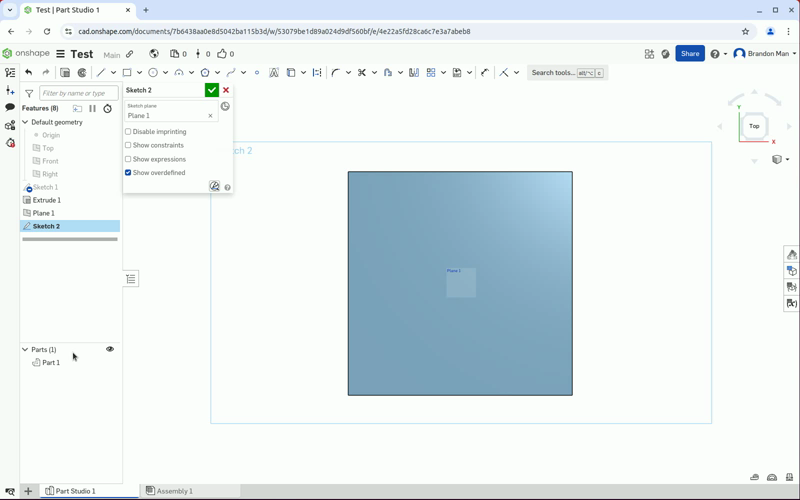
key(y)
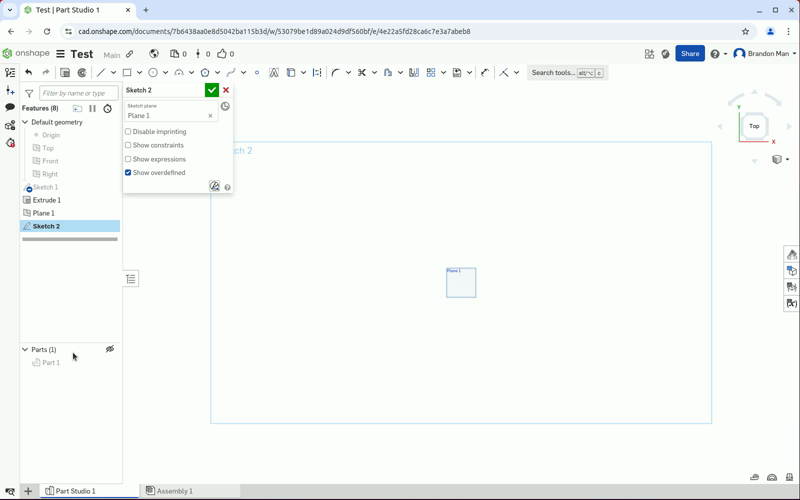
key(l)
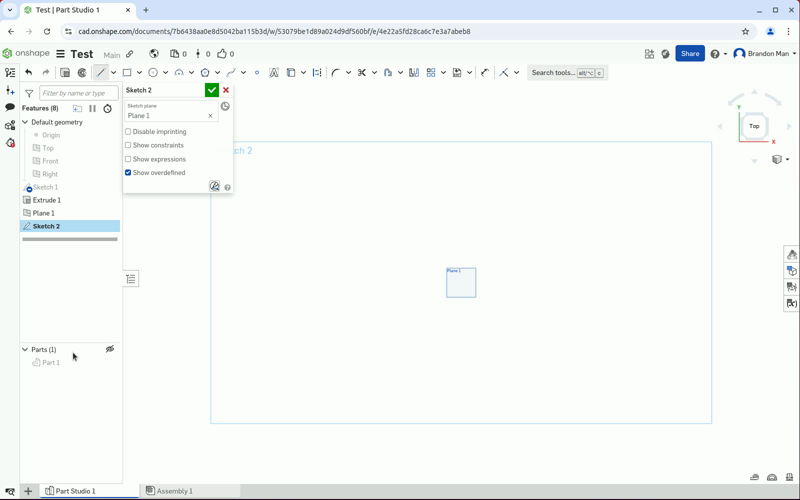
key_down(shift)
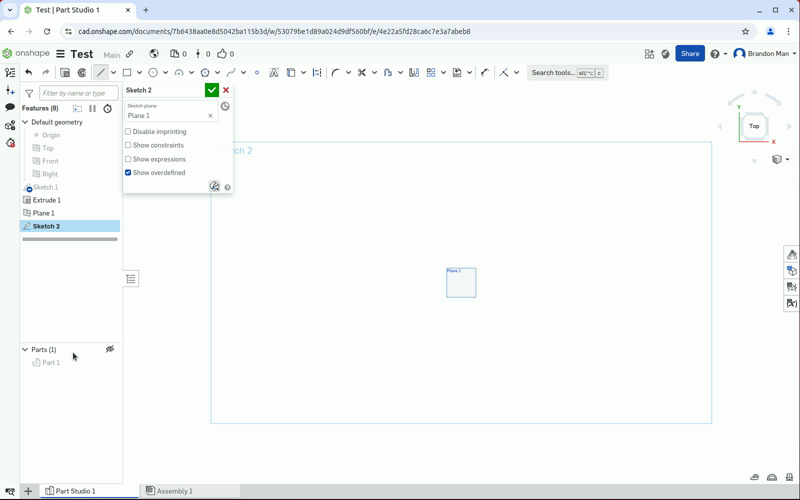
mouse_move(424, 170)
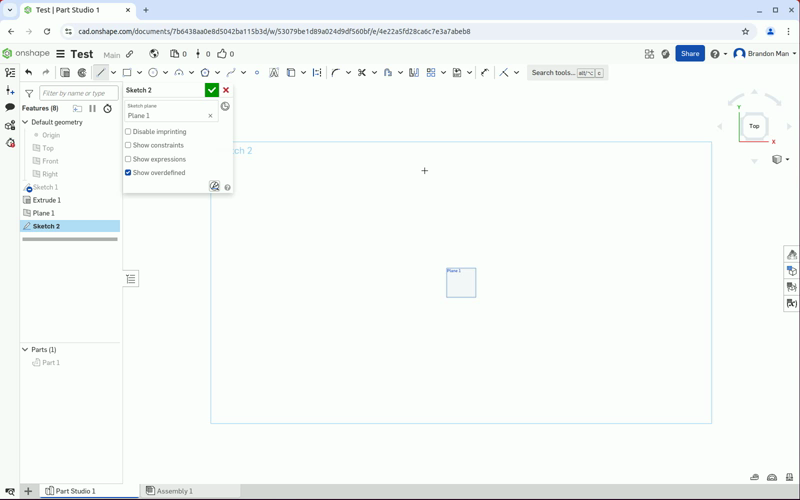
click(424, 170)
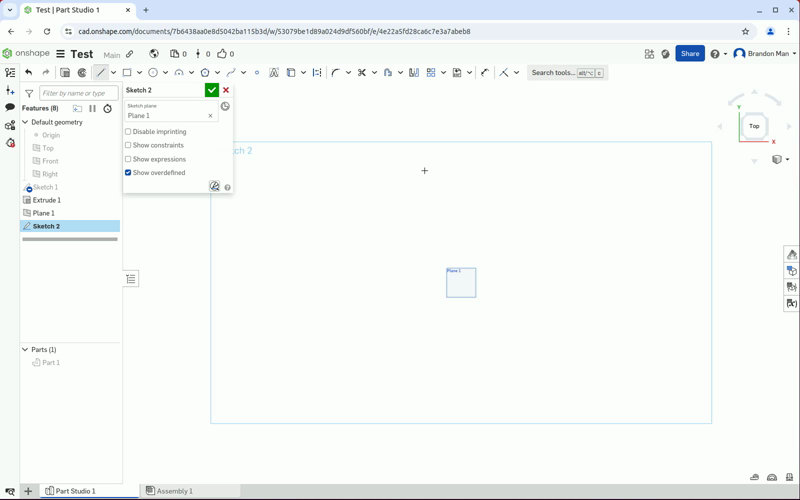
key_up(shift)
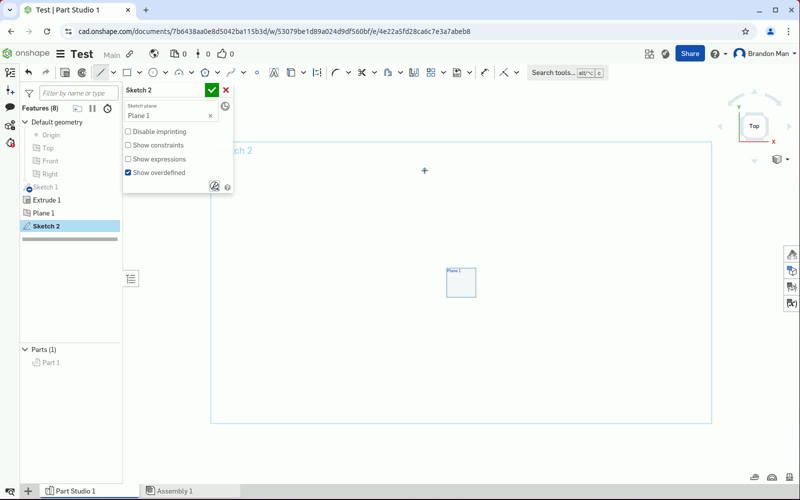
key_down(shift)
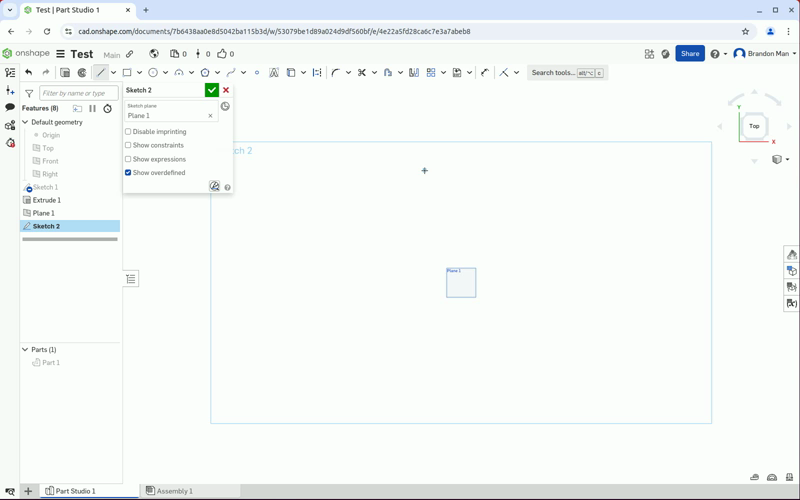
mouse_move(497, 170)
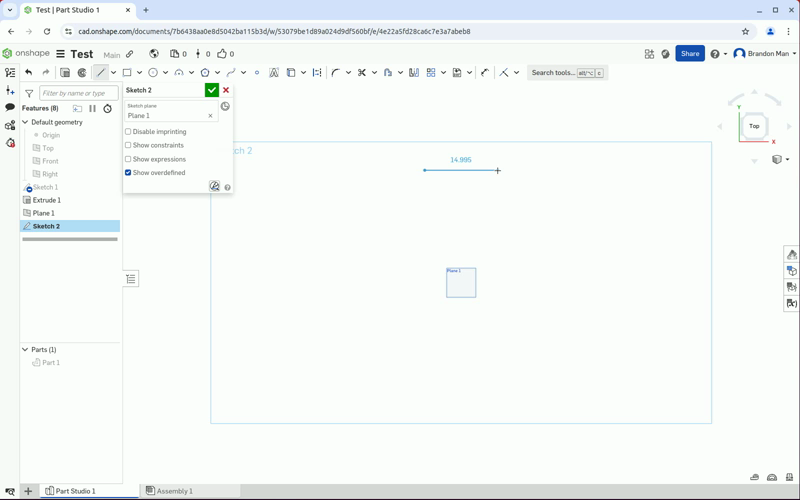
click(497, 170)
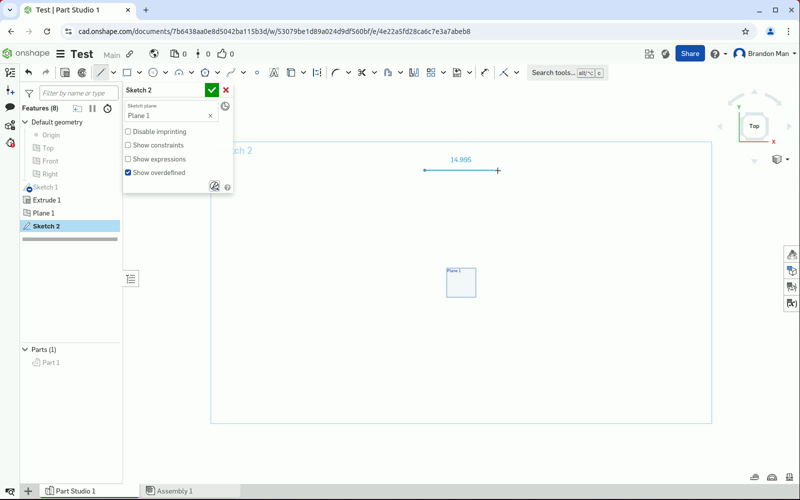
key_up(shift)
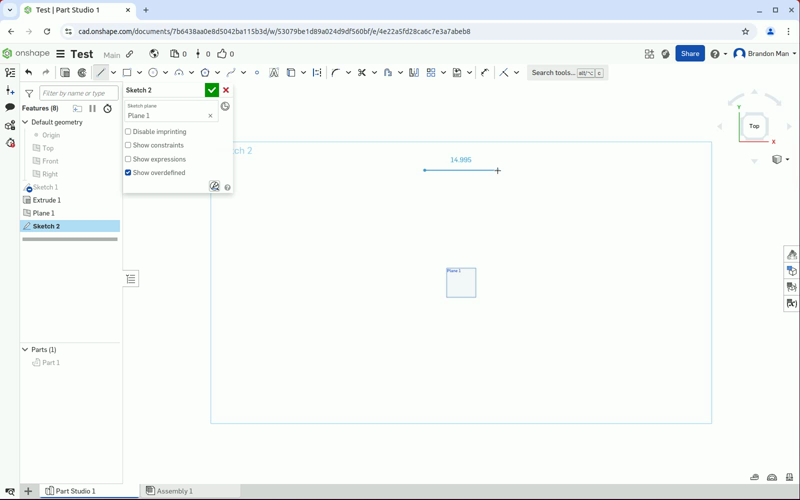
key(esc)
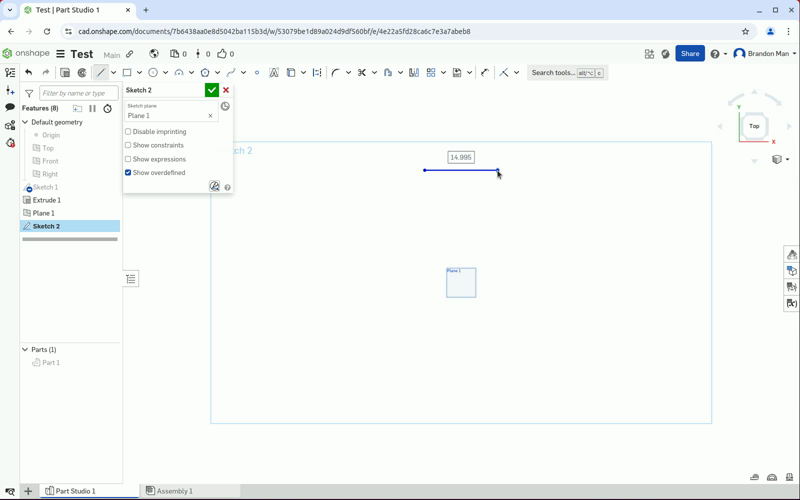
key(a)
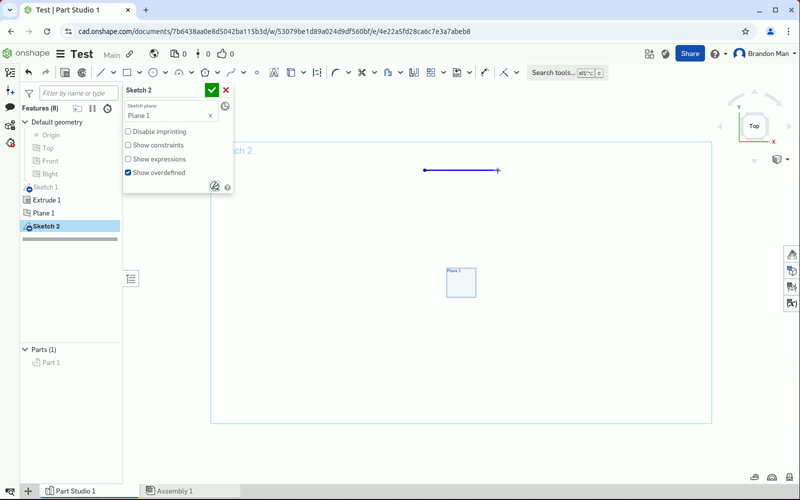
mouse_move(497, 170)
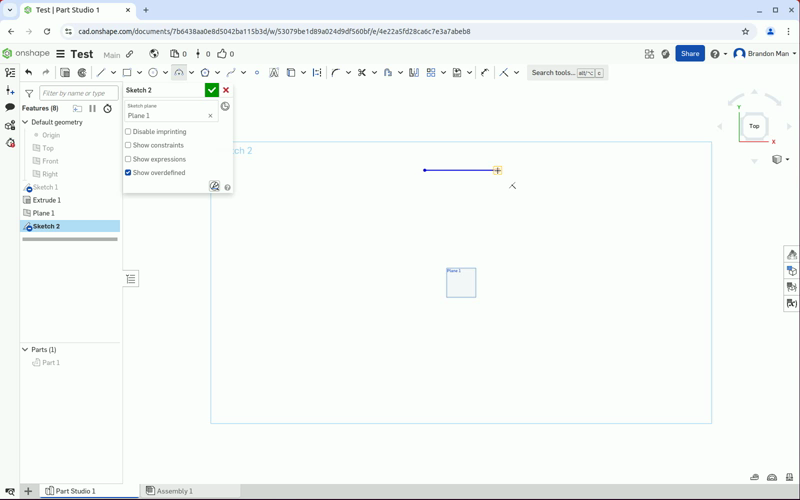
click(497, 170)
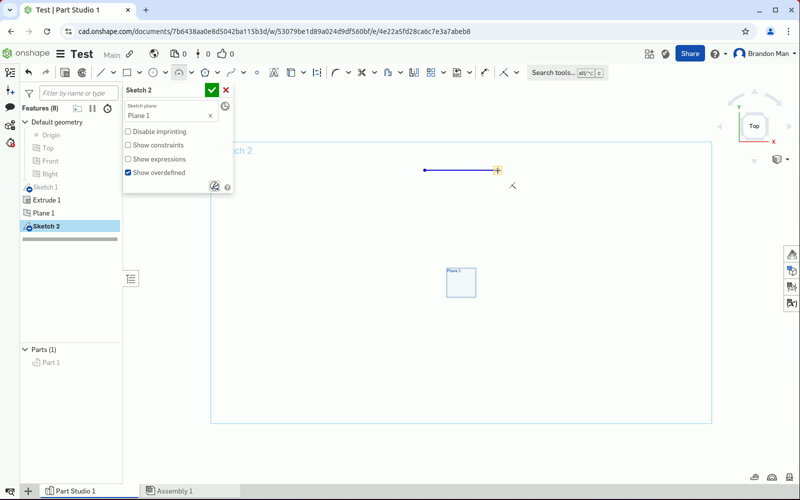
mouse_move(424, 170)
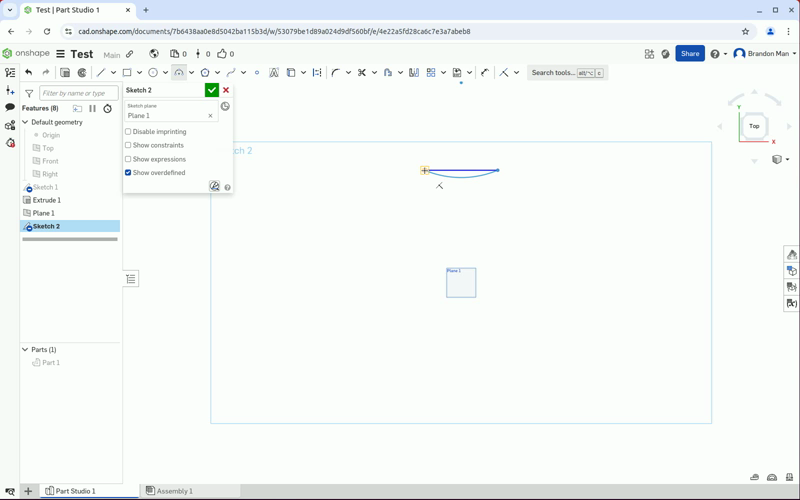
click(424, 170)
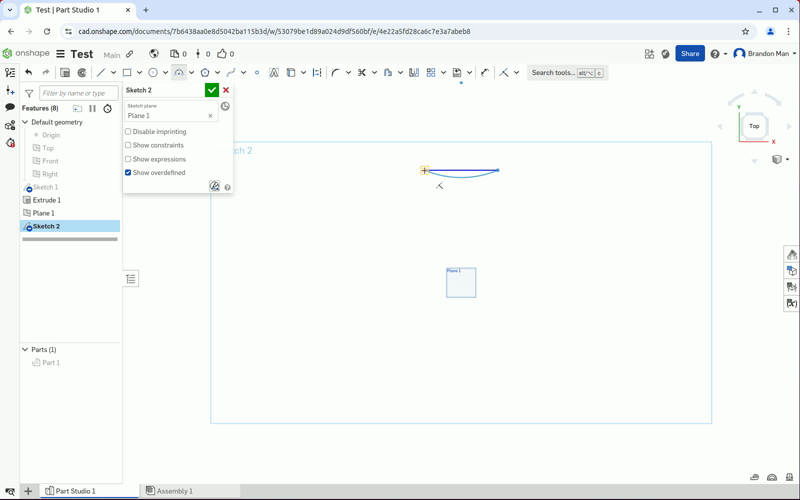
key_down(shift)
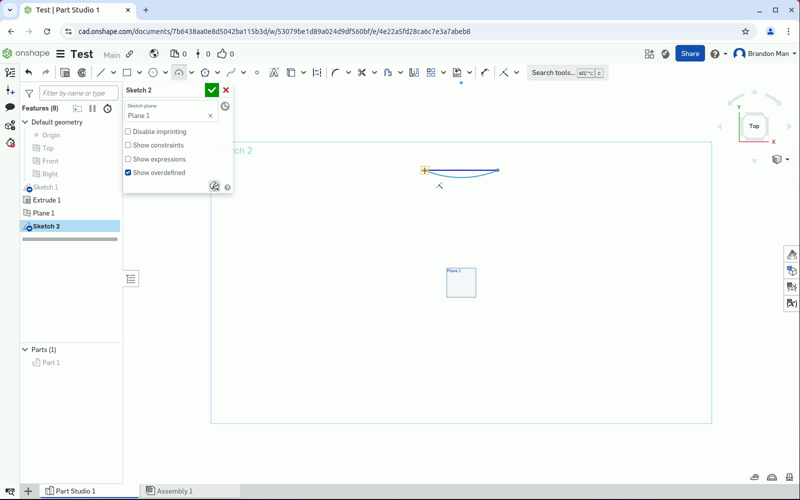
mouse_move(461, 160)
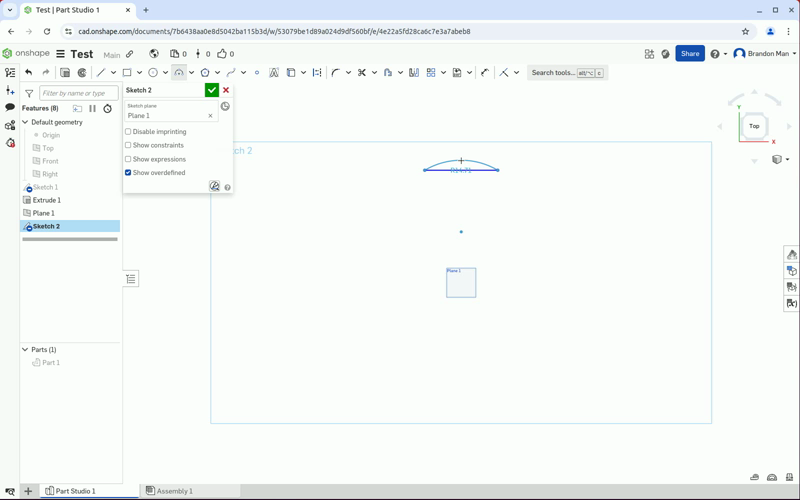
click(461, 160)
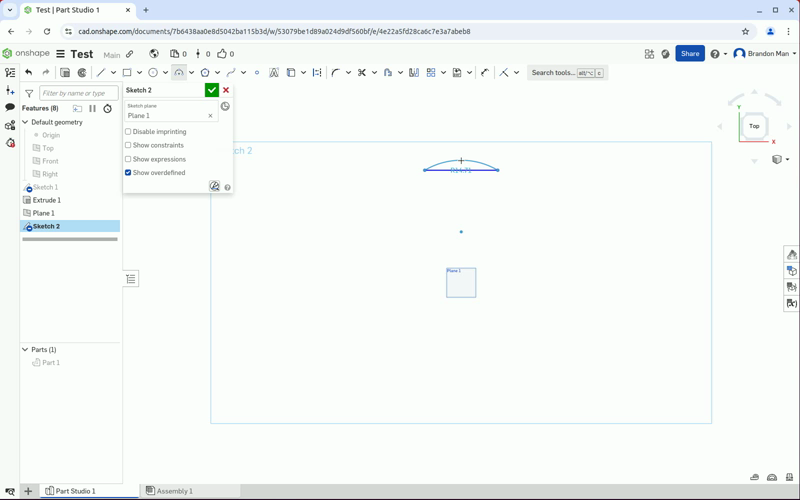
key_up(shift)
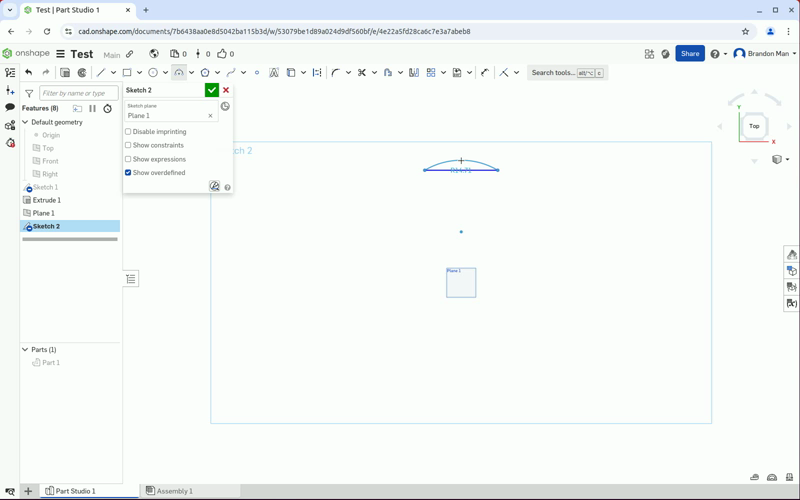
key(esc)
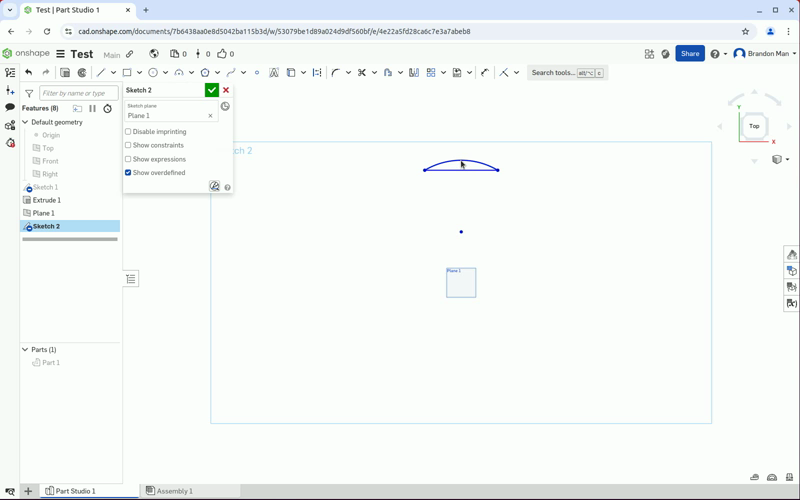
mouse_move(467, 169)
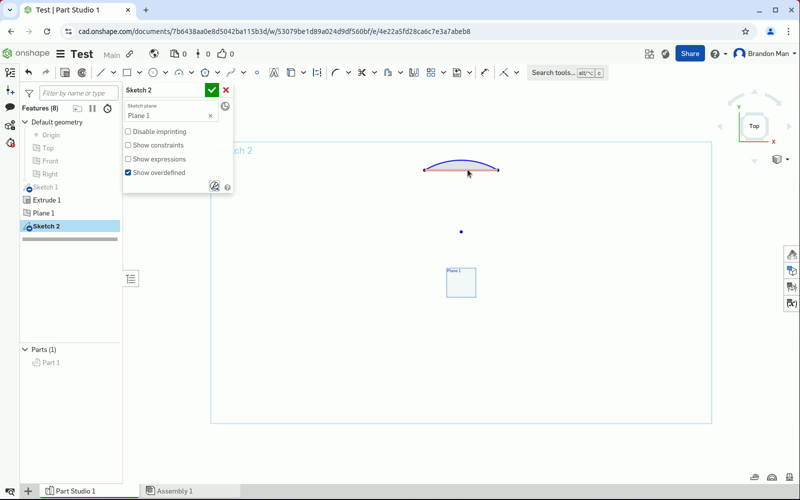
scroll(6)
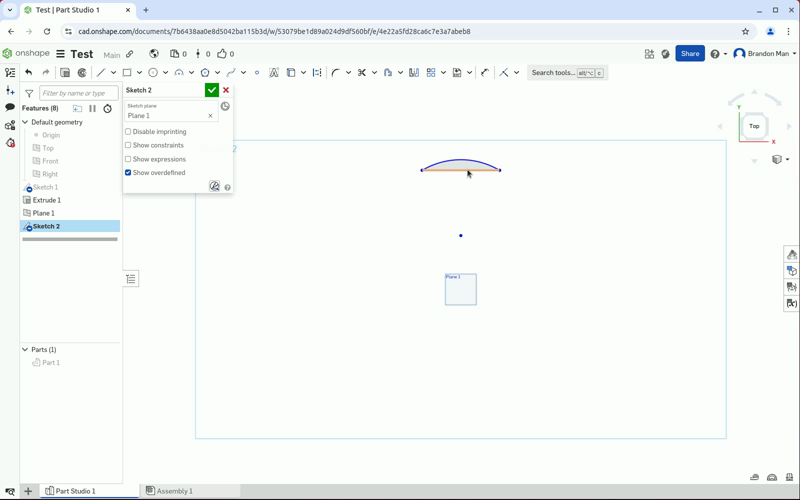
scroll(6)
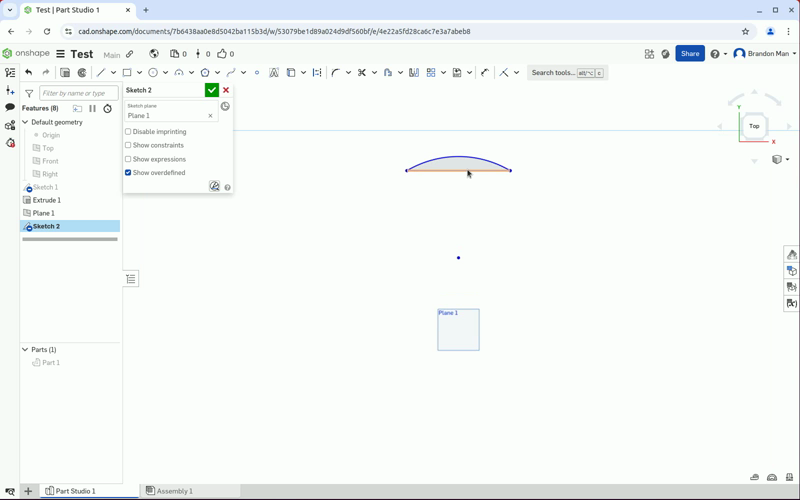
scroll(6)
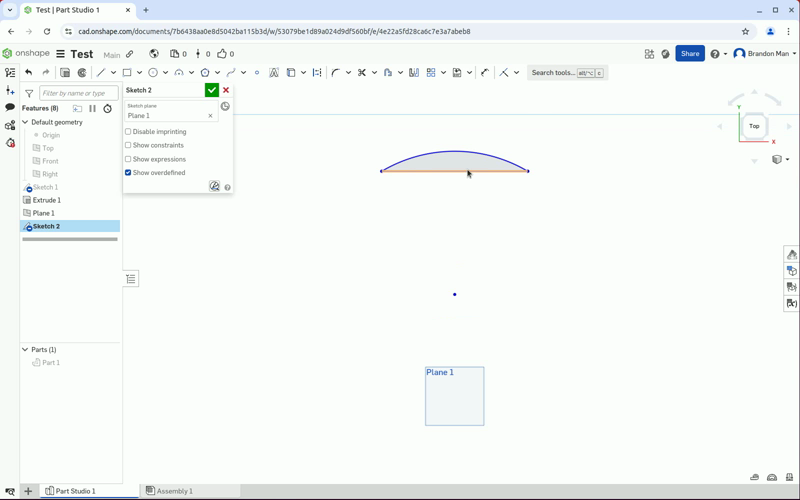
scroll(6)
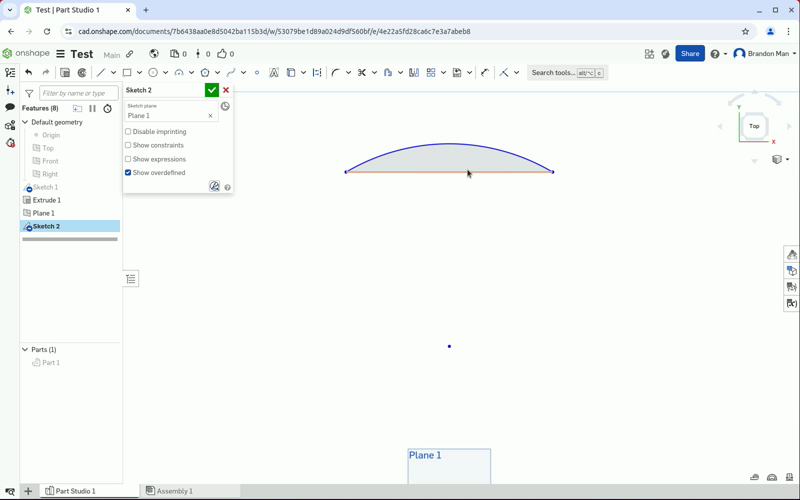
scroll(6)
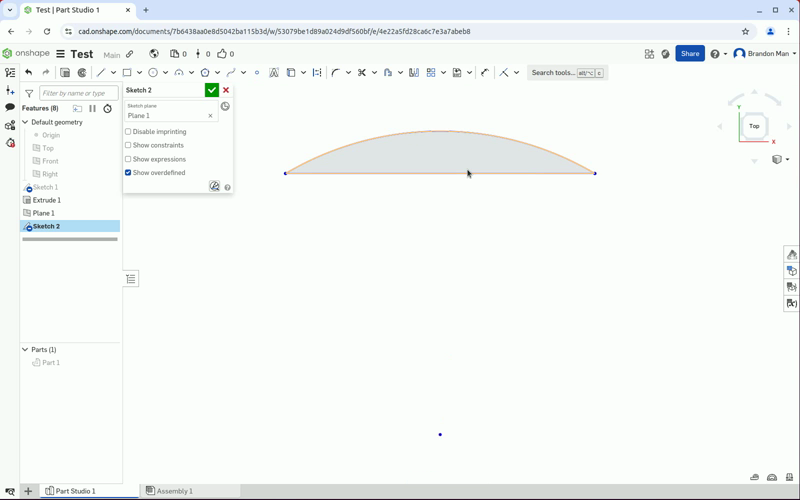
scroll(6)
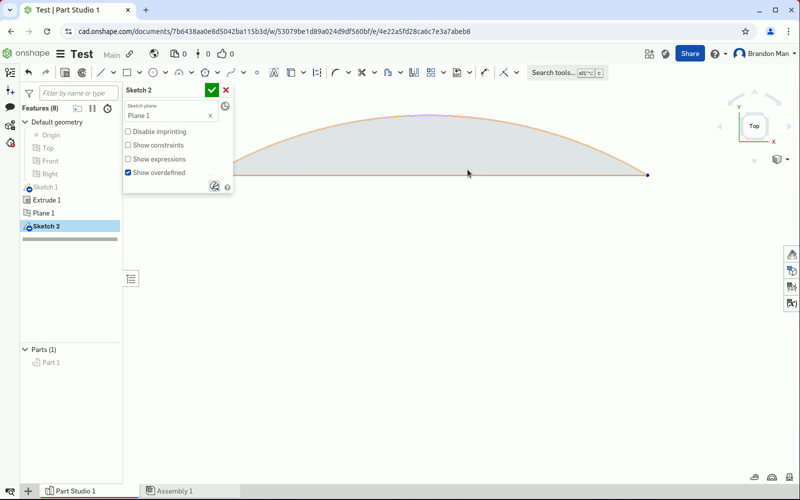
scroll(6)
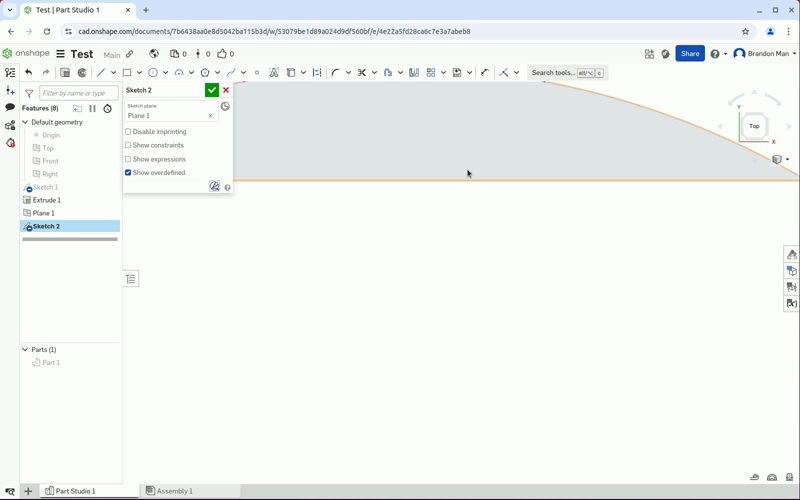
click(467, 169)
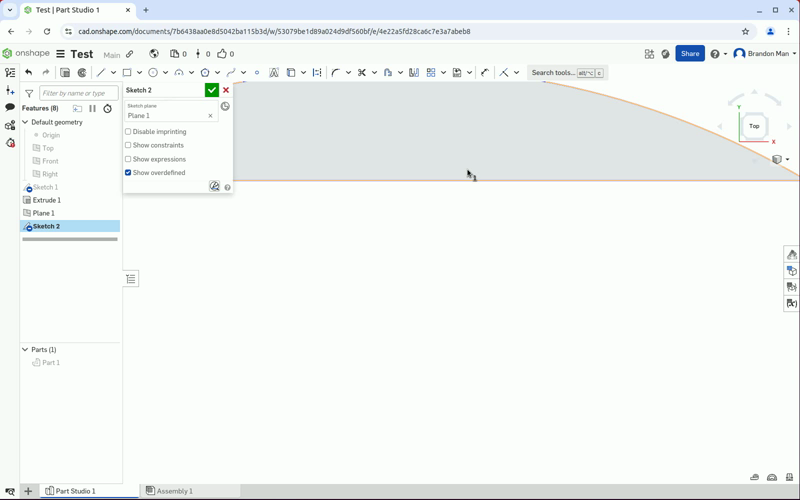
scroll(-6)
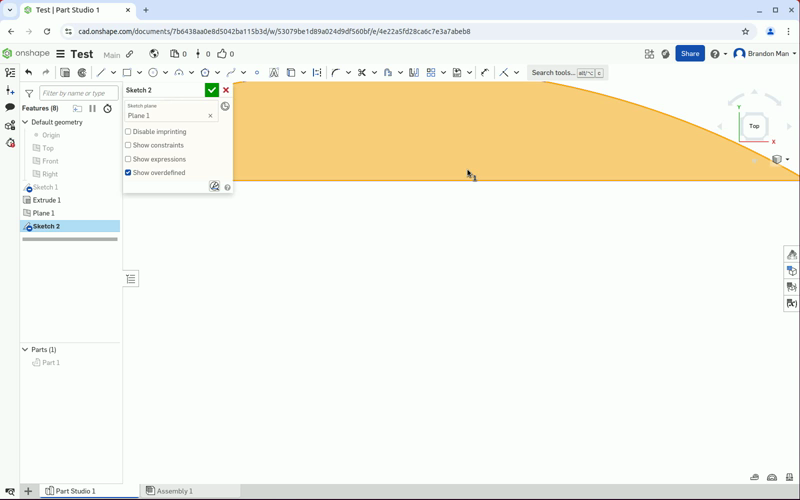
scroll(-6)
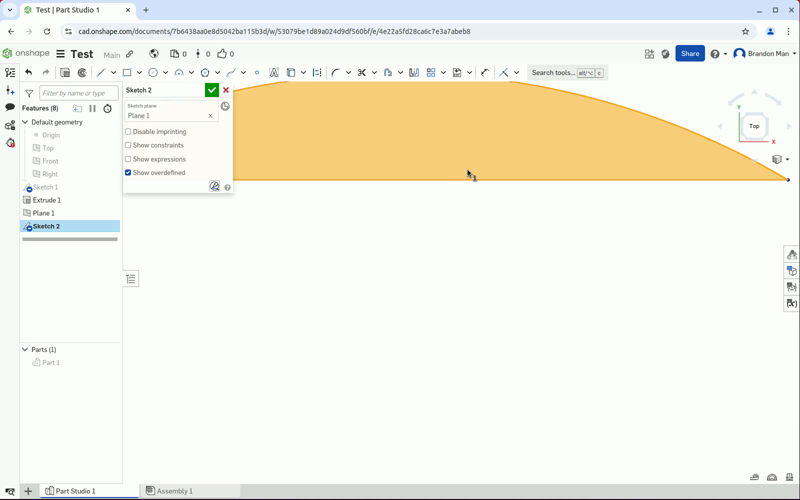
scroll(-6)
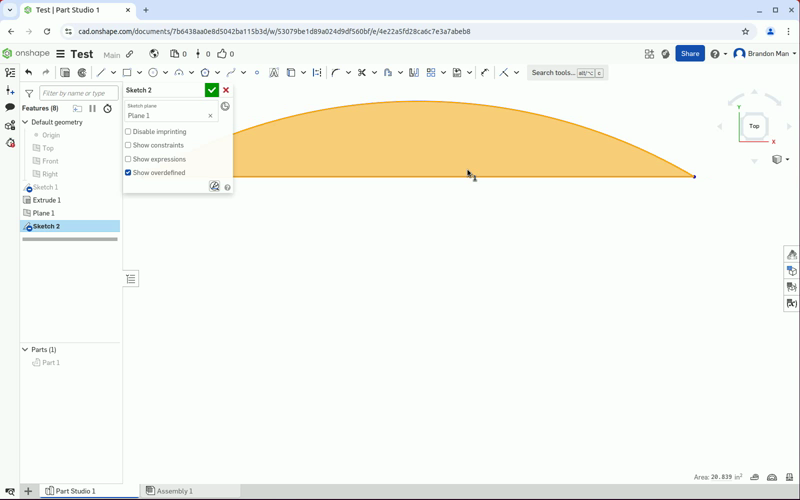
scroll(-6)
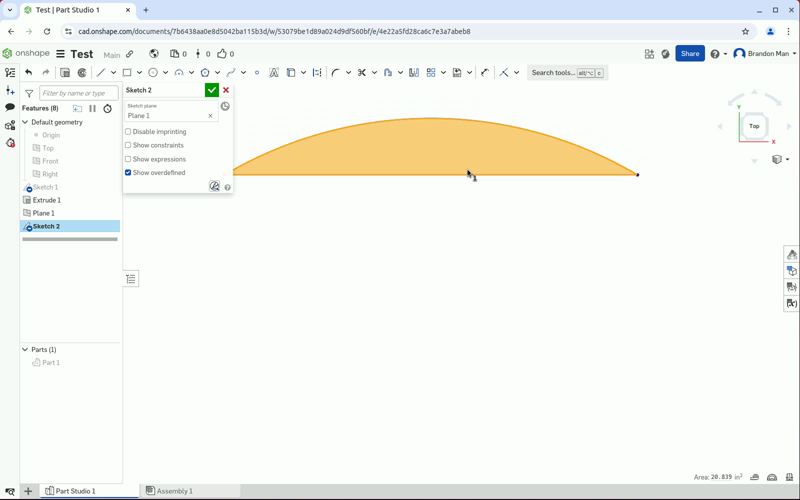
scroll(-6)
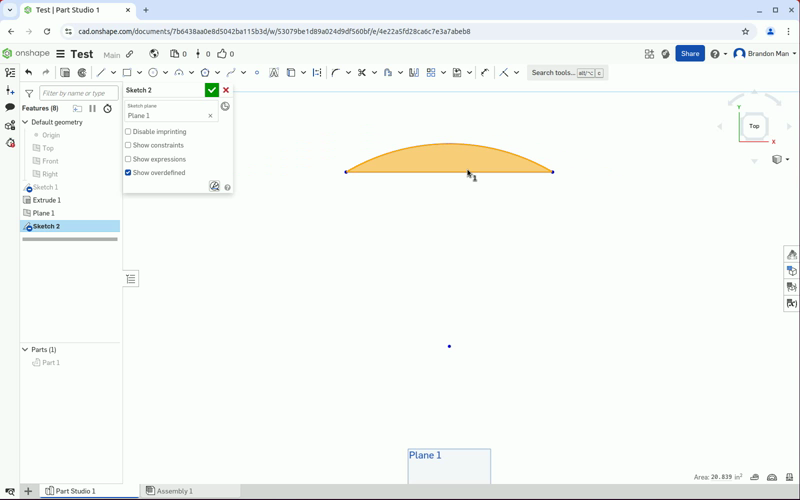
scroll(-6)
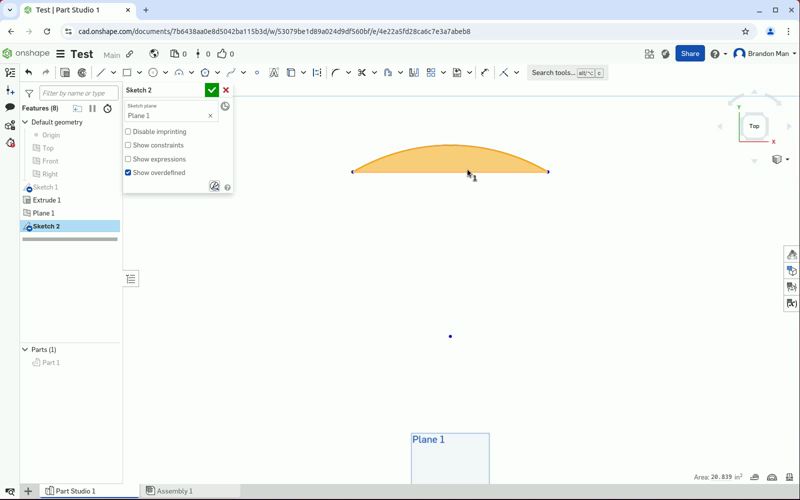
scroll(-6)
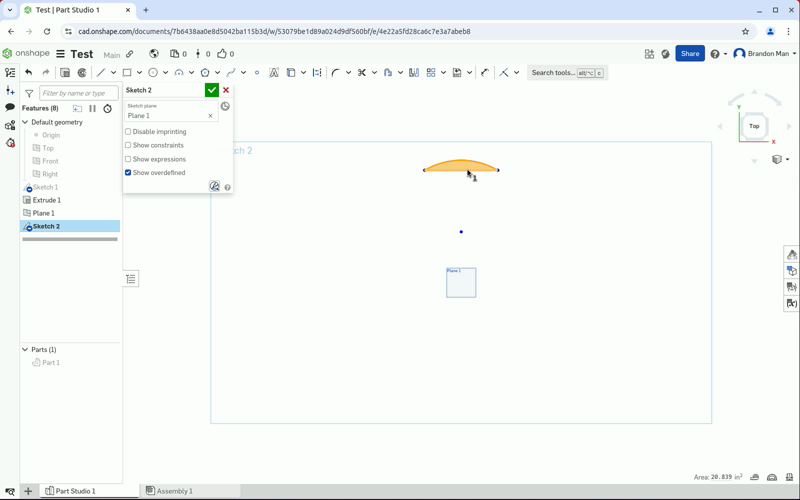
mouse_move(73, 352)
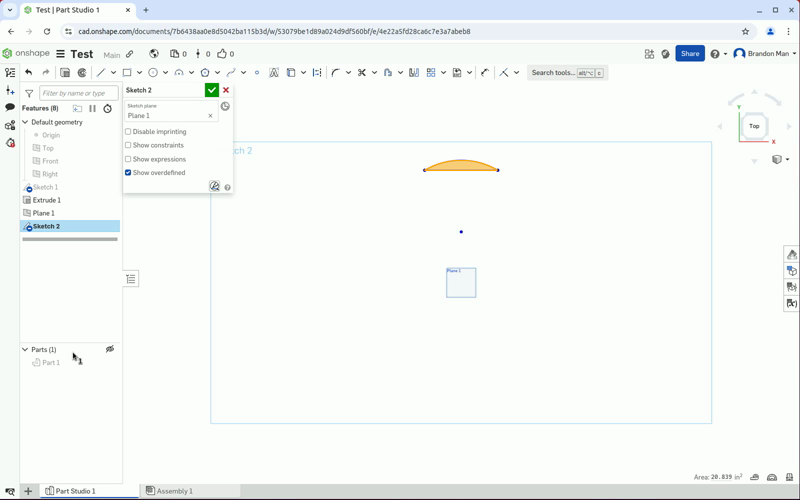
key(shift+y)
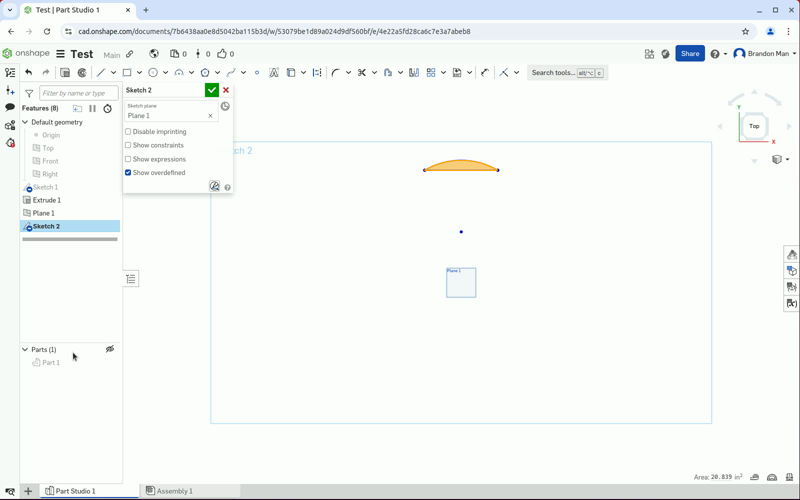
key(shift+e)
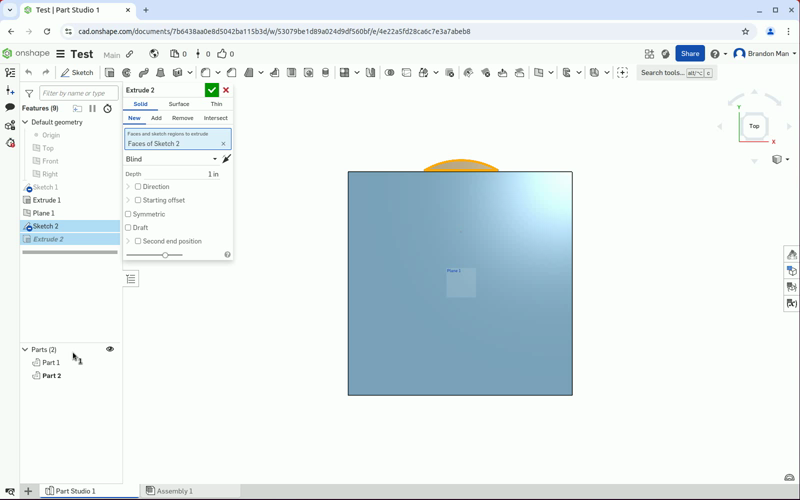
mouse_move(143, 106)
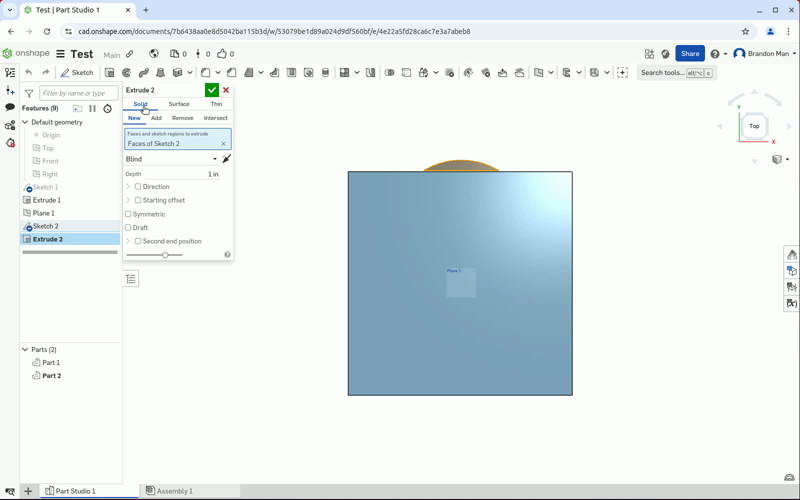
click(143, 106)
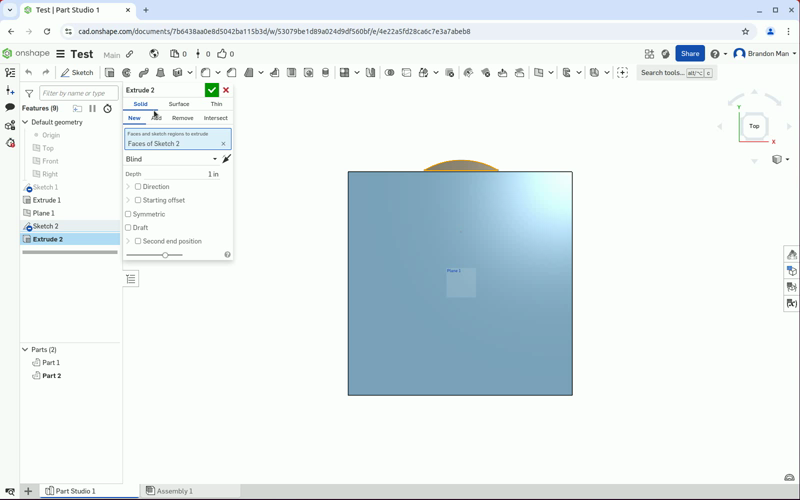
mouse_move(186, 120)
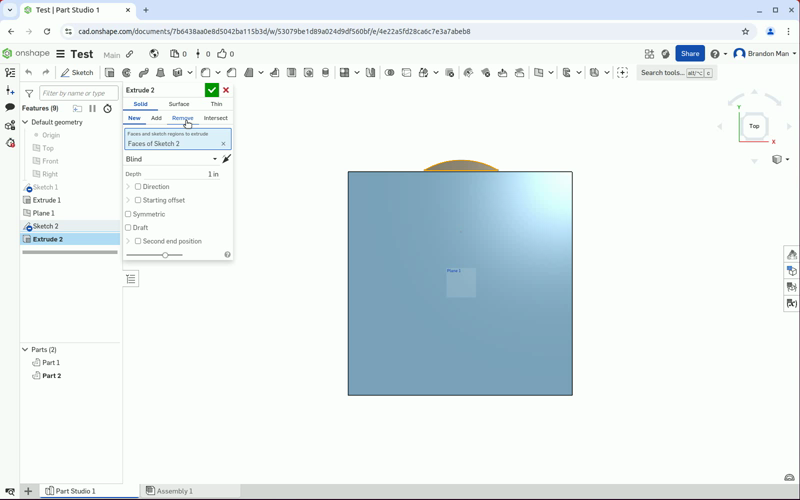
click(186, 120)
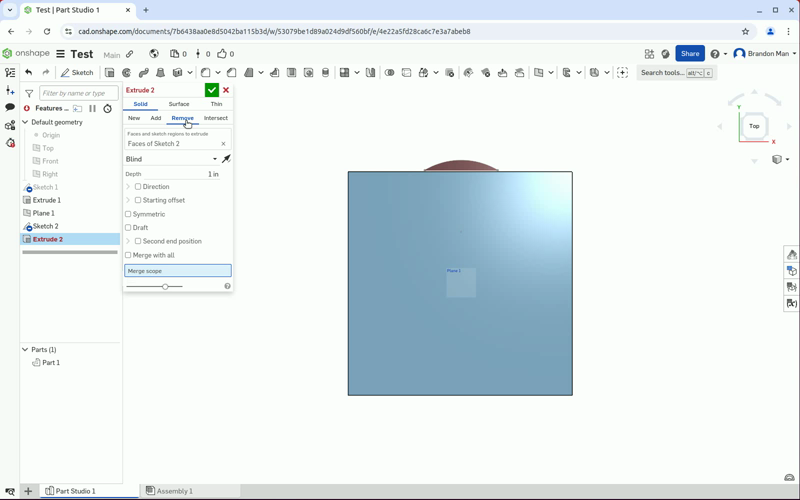
key(tab, 4)
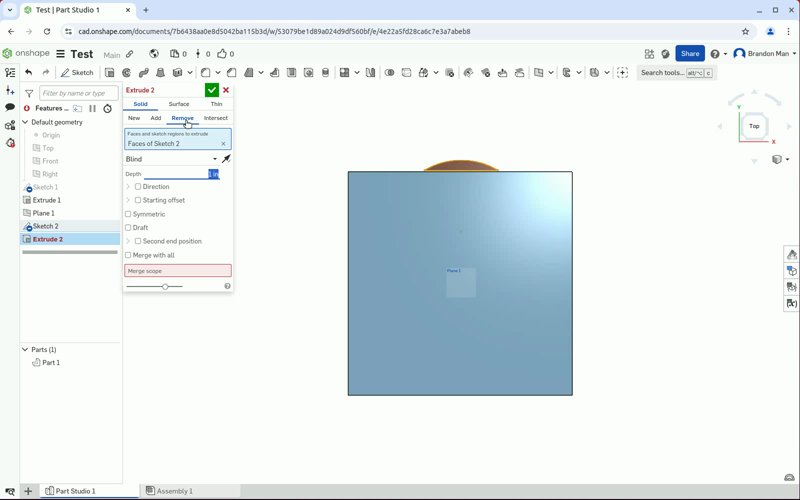
text(30.811)
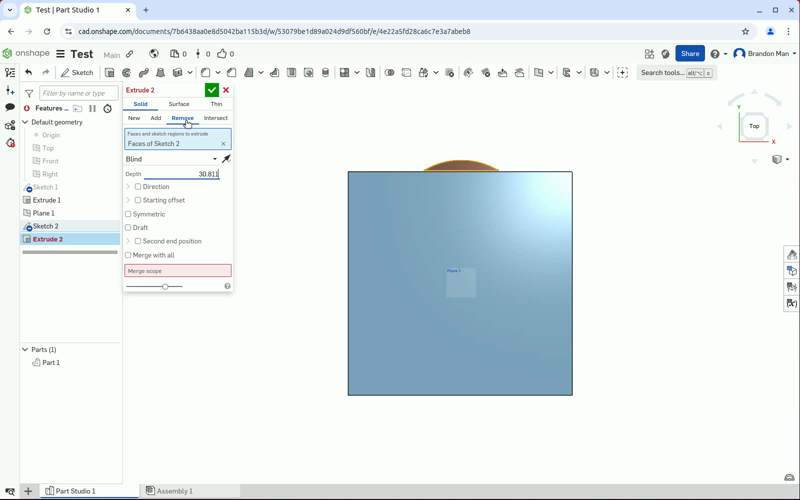
key(tab, 6)
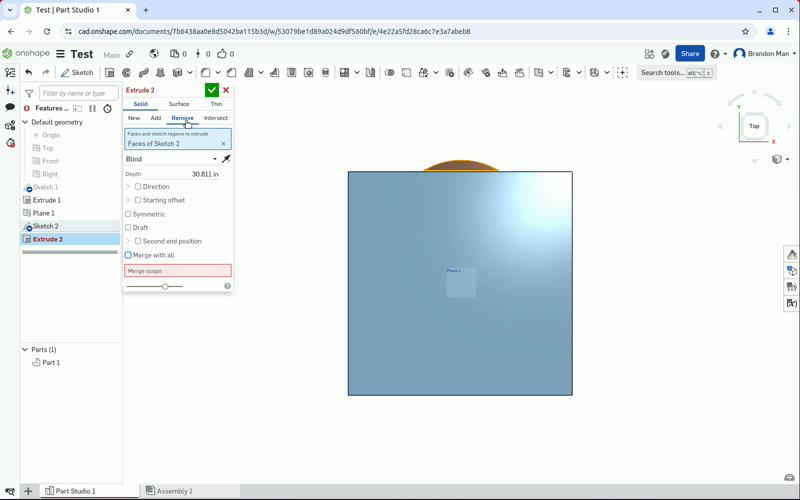
key(space)
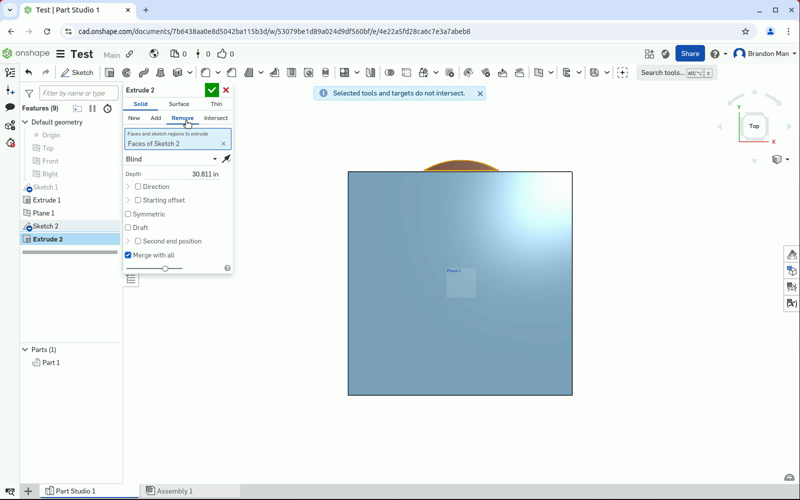
key(enter)
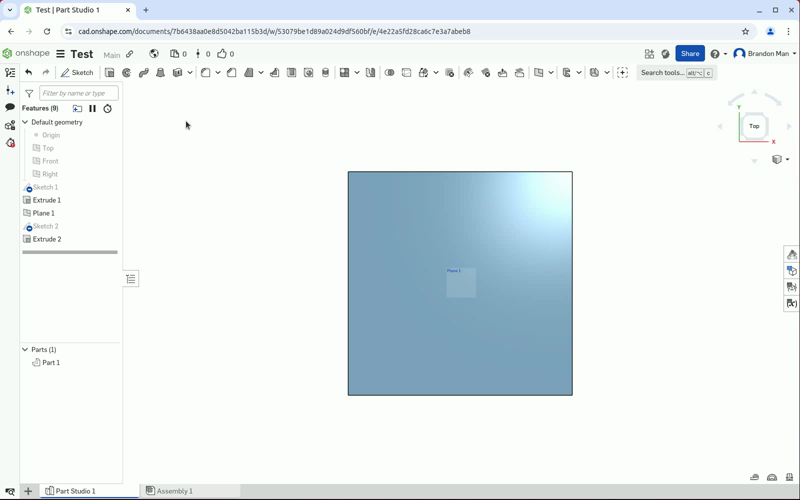
key(shift+h)
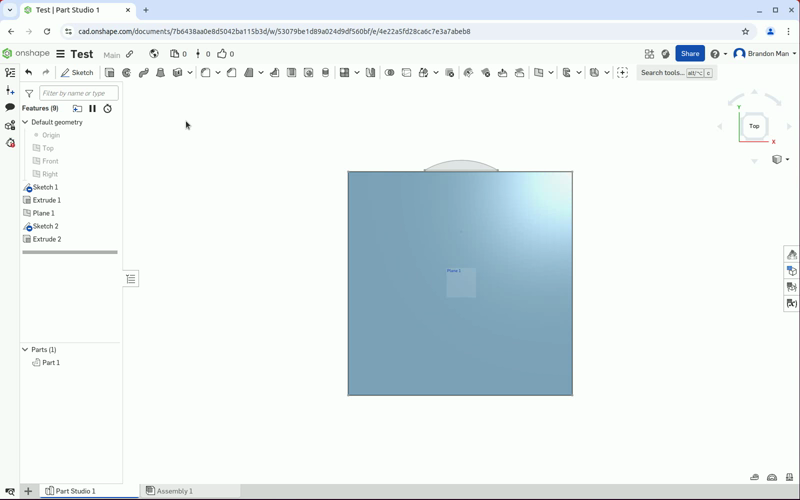
key(shift+h)
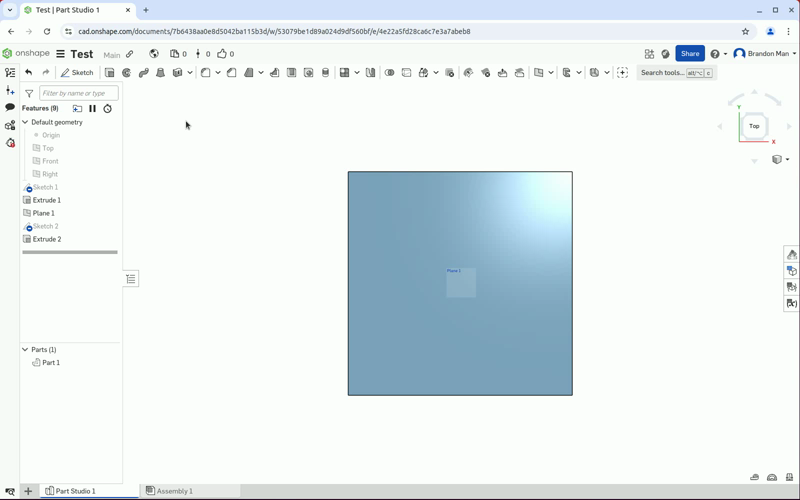
mouse_move(73, 189)
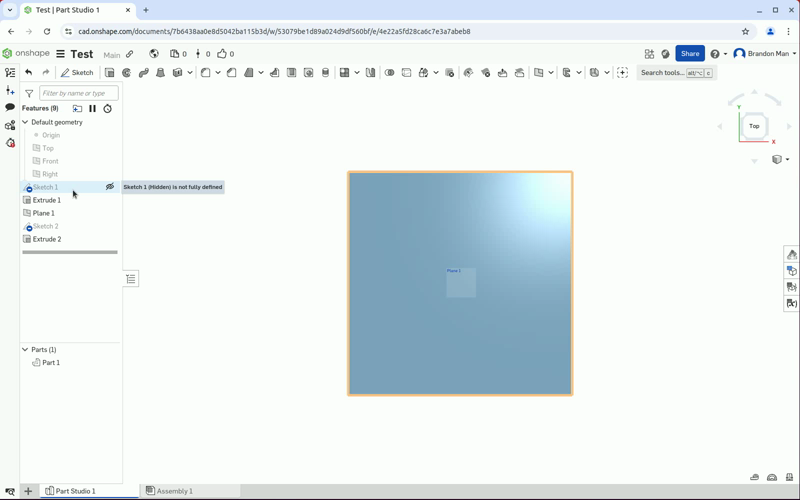
click(73, 189)
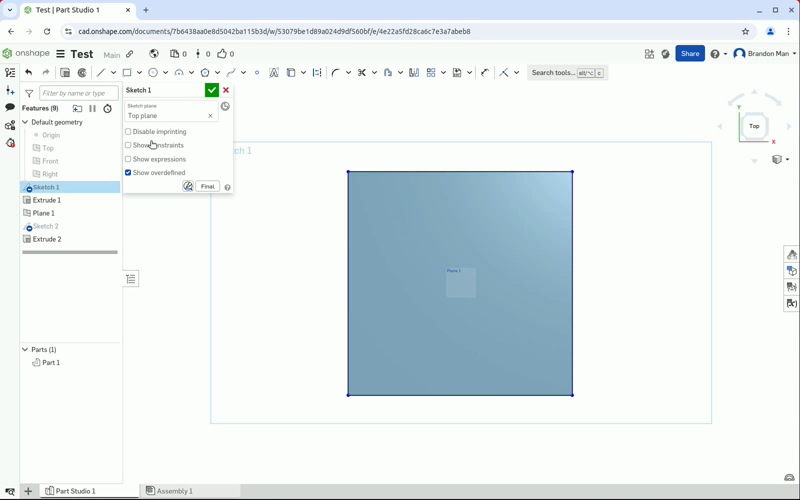
mouse_move(229, 92)
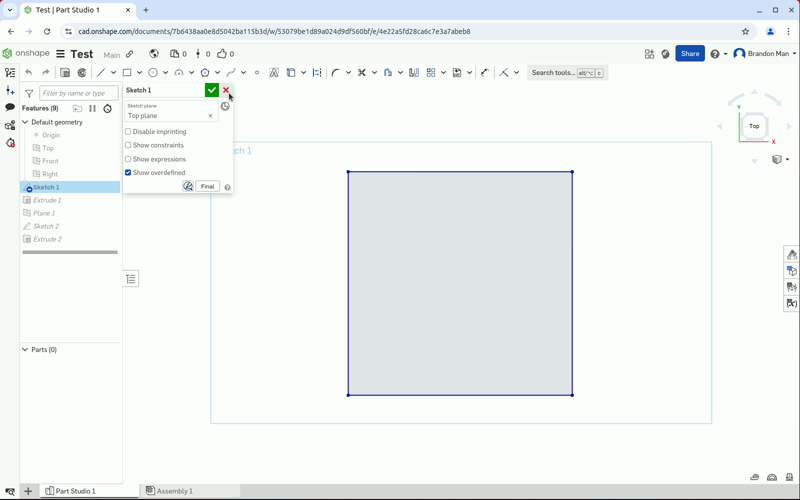
click(229, 92)
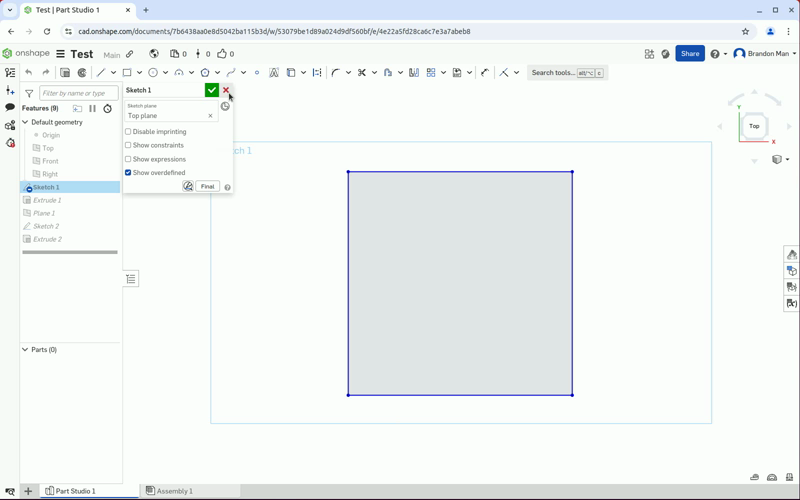
key(shift+s)
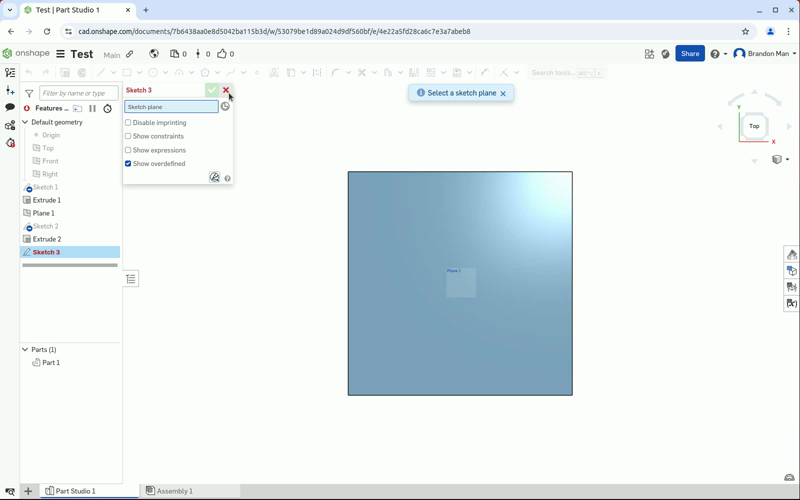
mouse_move(73, 215)
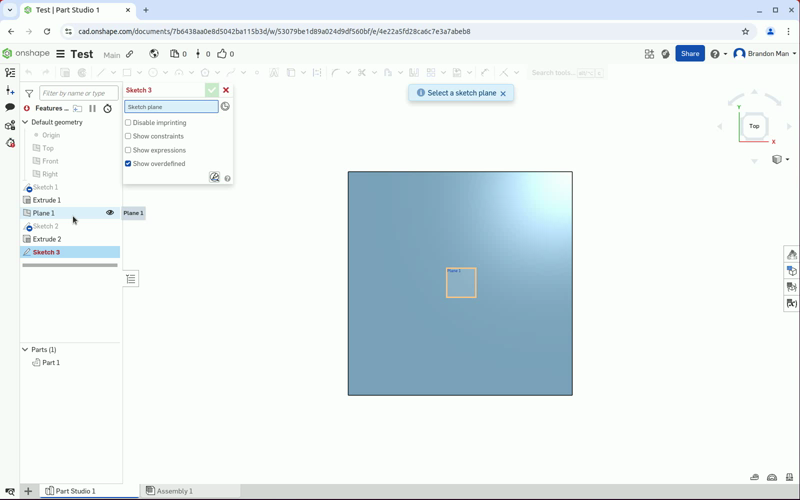
click(73, 215)
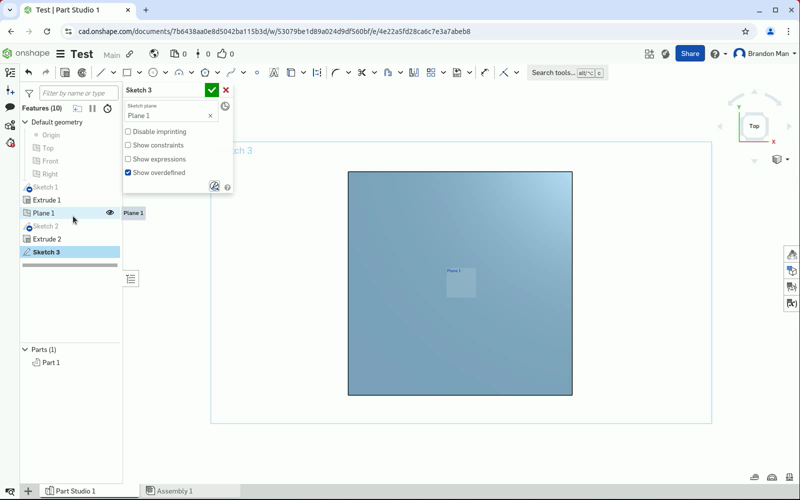
mouse_move(73, 352)
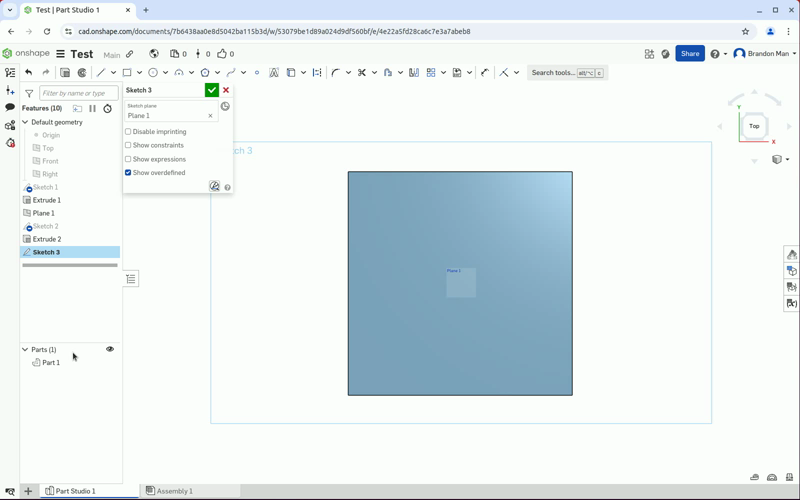
key(y)
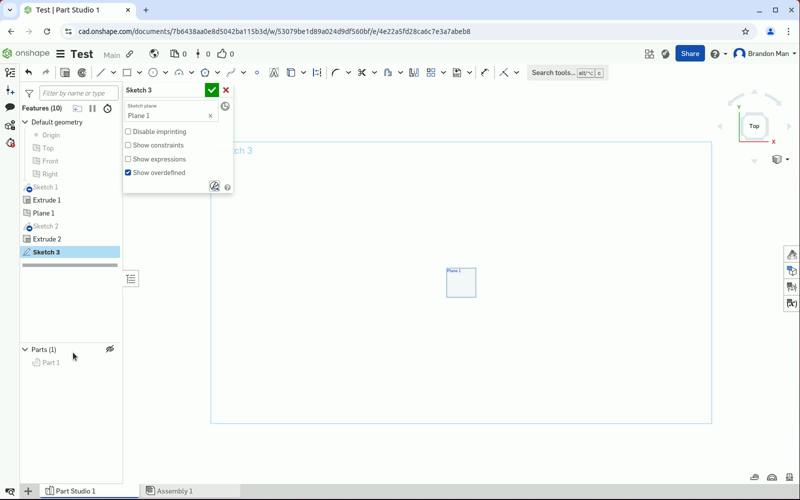
key(a)
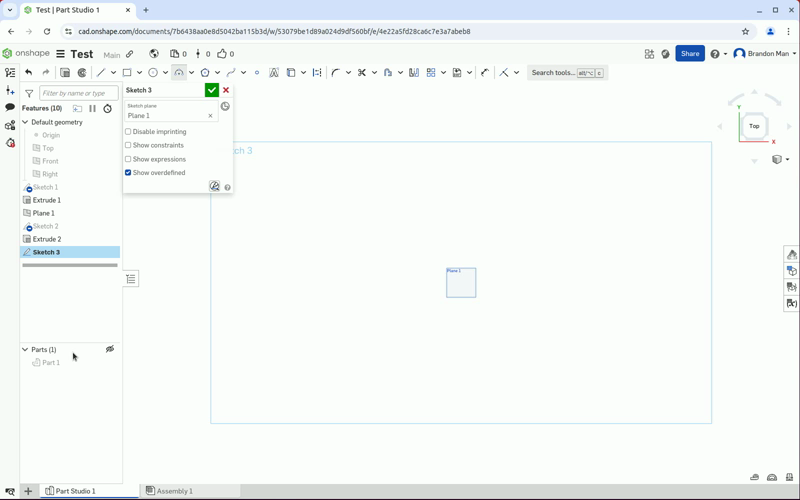
key_down(shift)
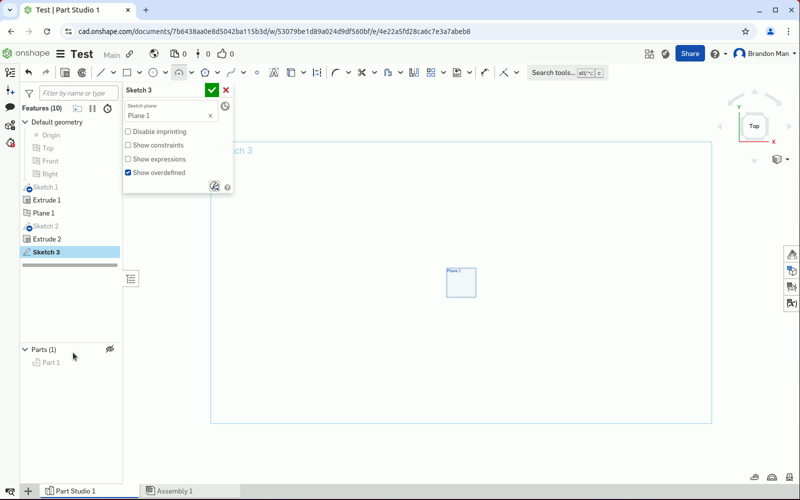
mouse_move(497, 170)
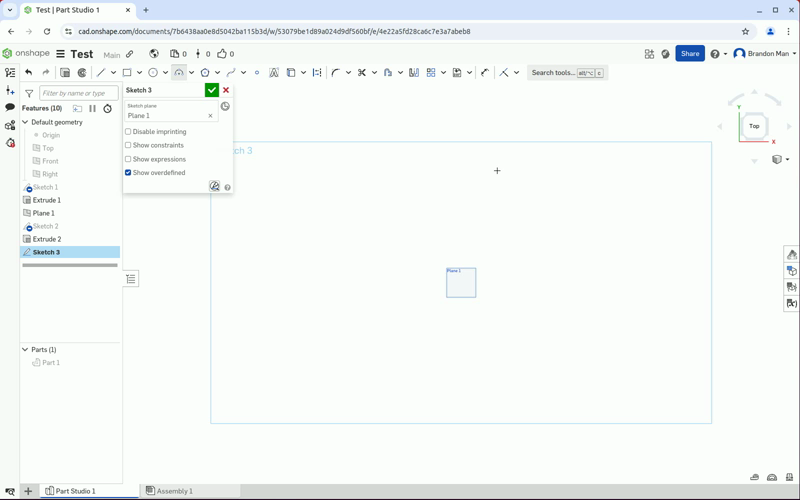
click(497, 170)
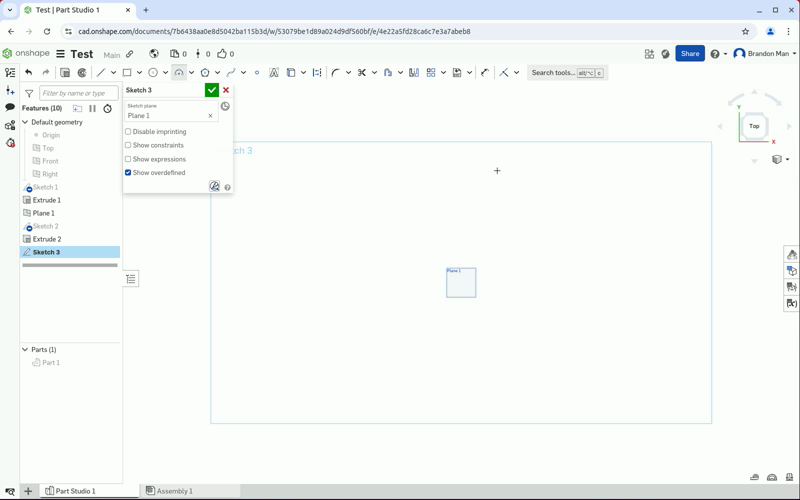
key_up(shift)
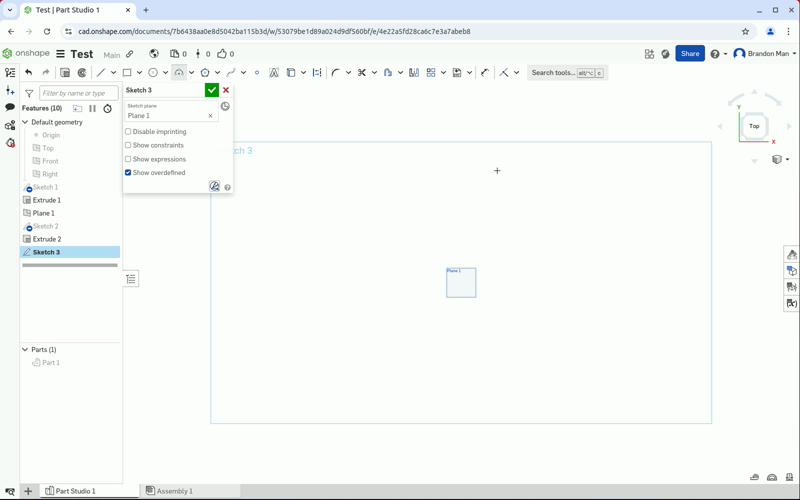
key_down(shift)
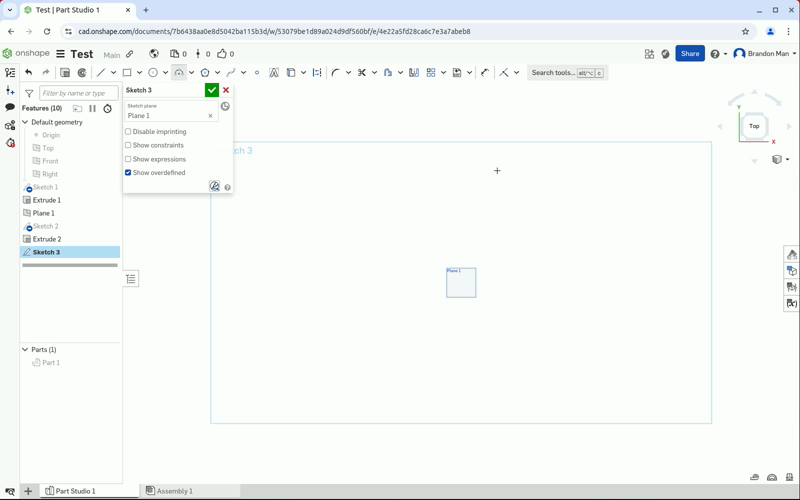
mouse_move(526, 205)
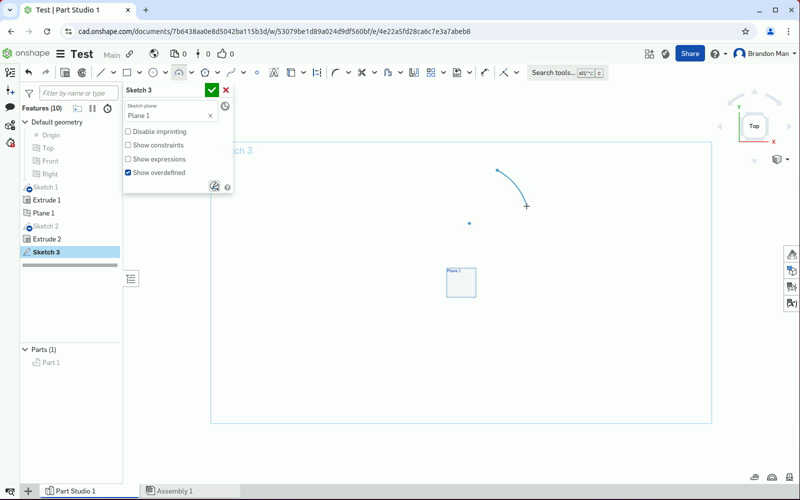
click(526, 205)
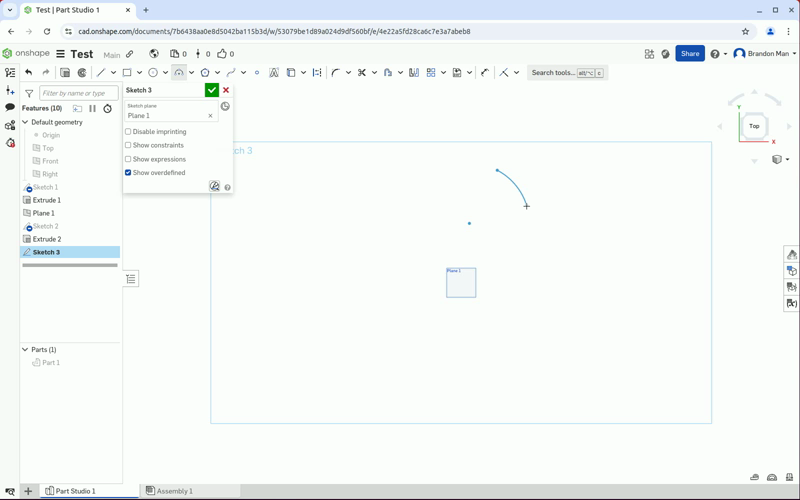
mouse_move(514, 185)
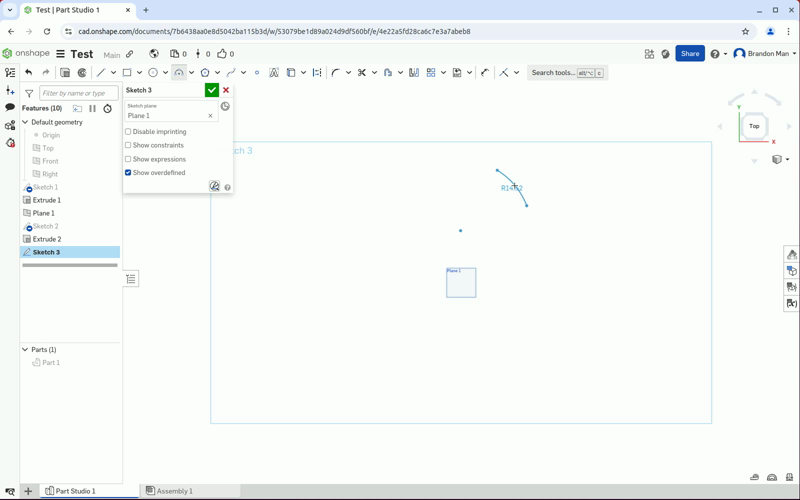
click(514, 185)
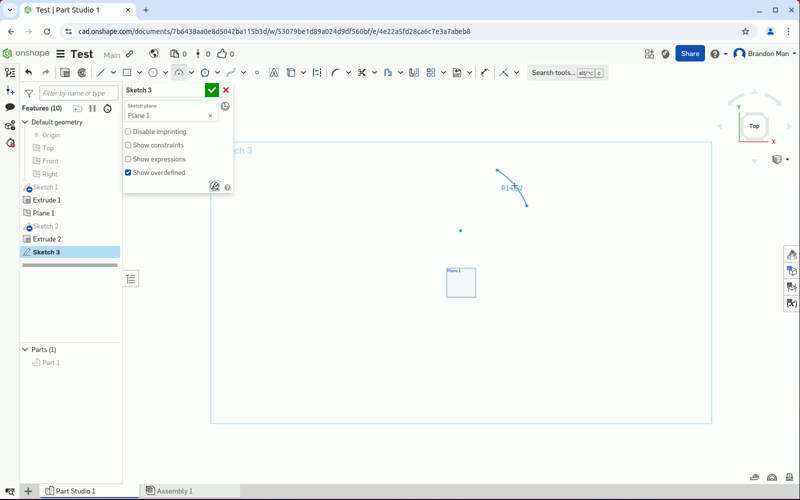
key_up(shift)
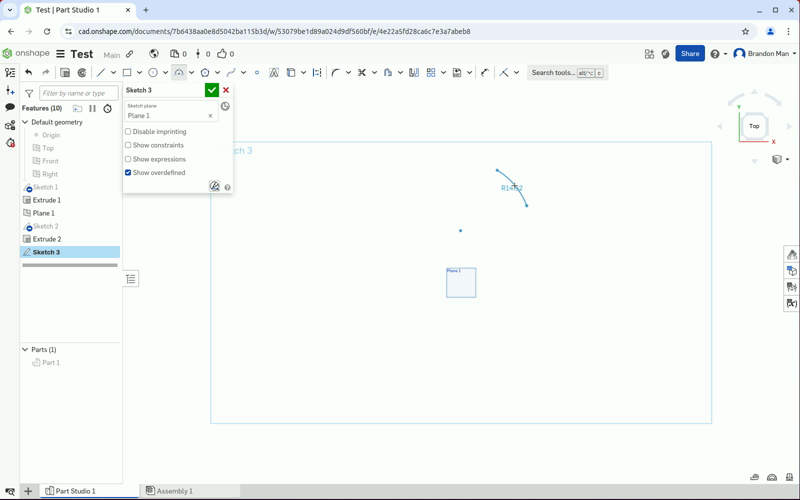
key(esc)
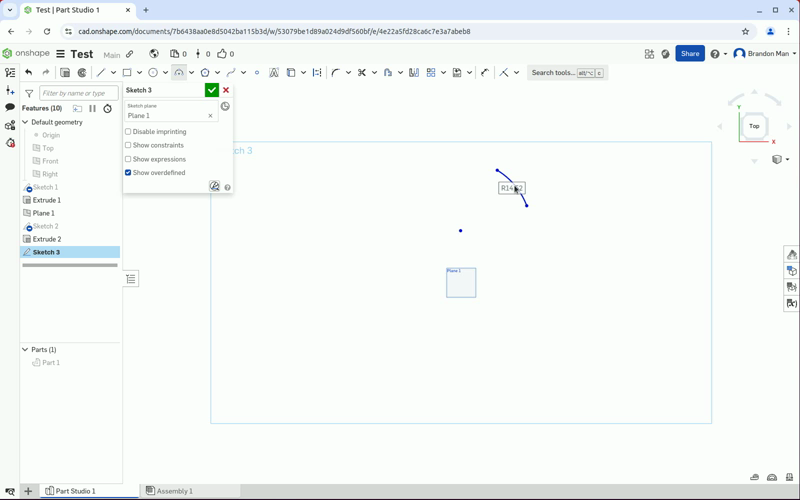
key(l)
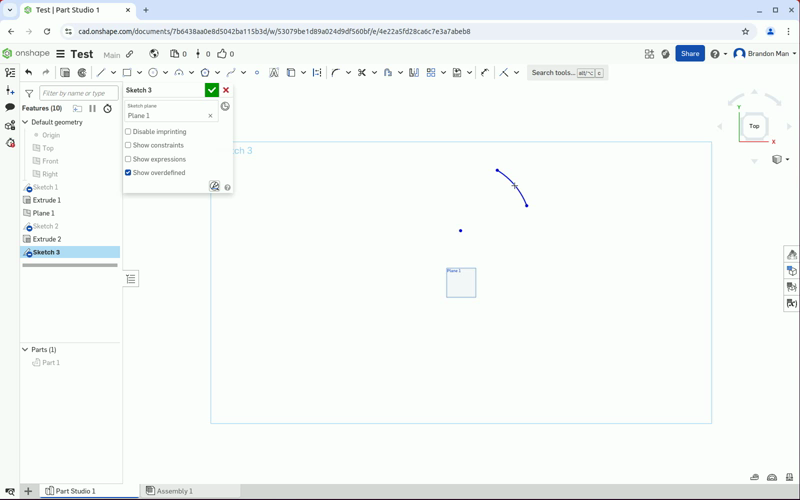
mouse_move(526, 205)
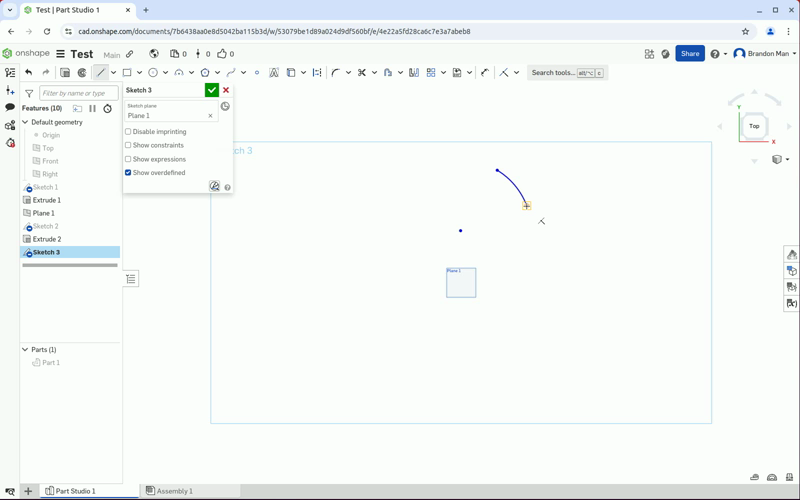
click(526, 205)
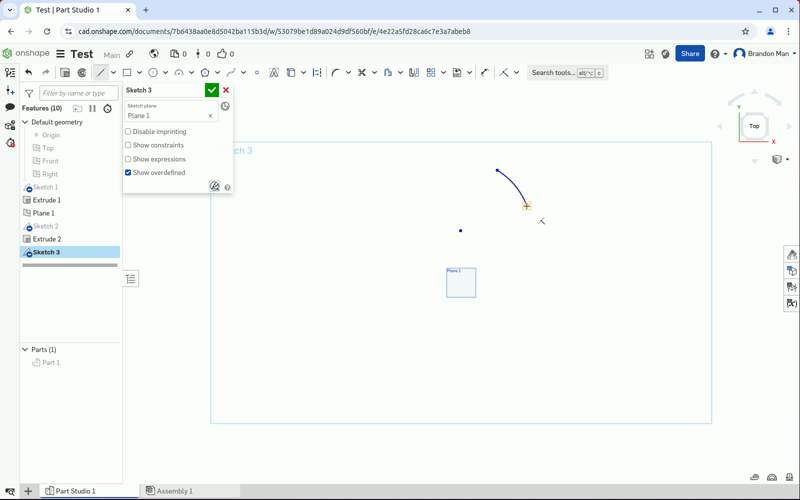
key_down(shift)
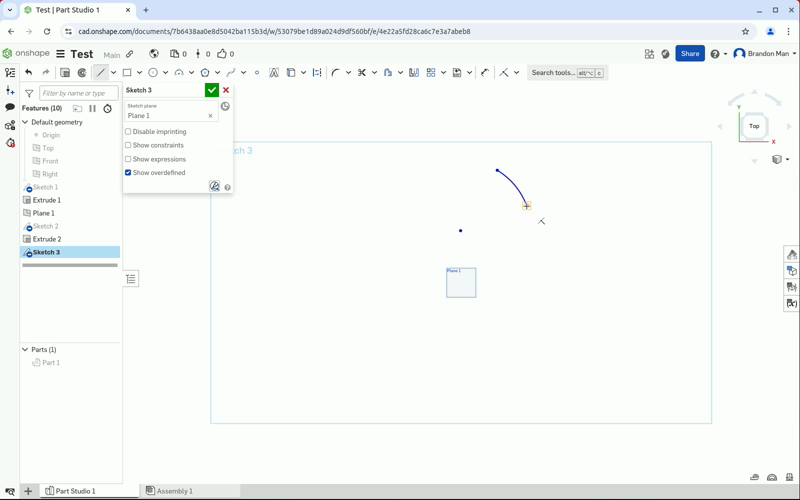
mouse_move(556, 205)
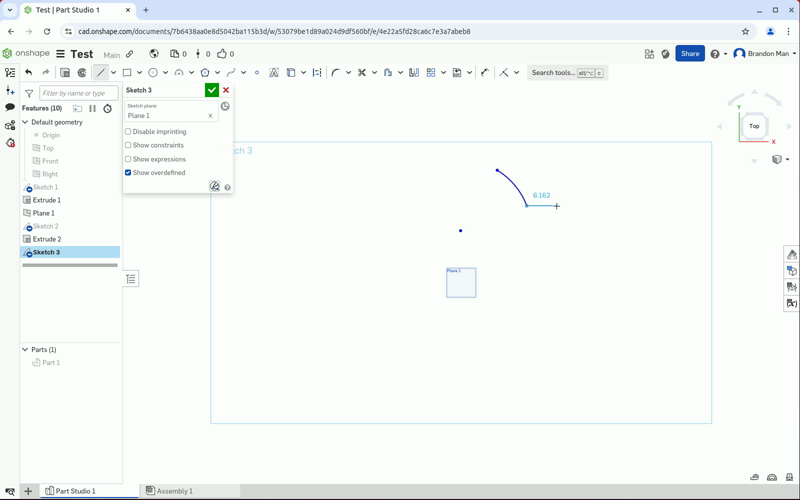
mouse_move(567, 170)
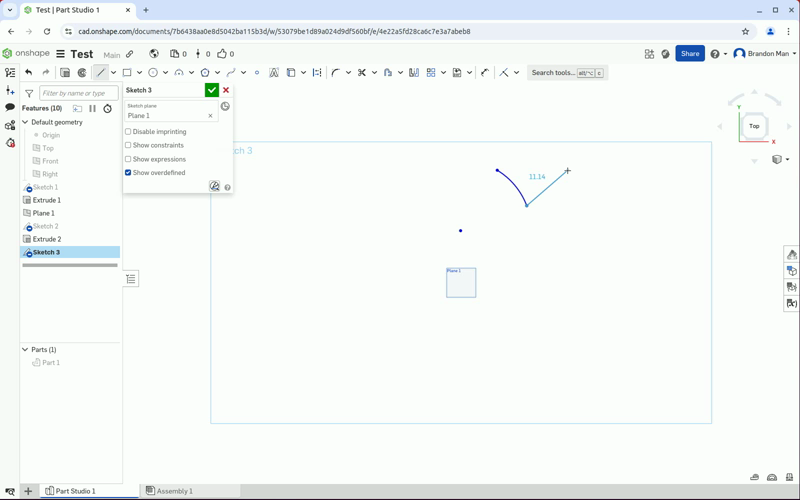
click(567, 170)
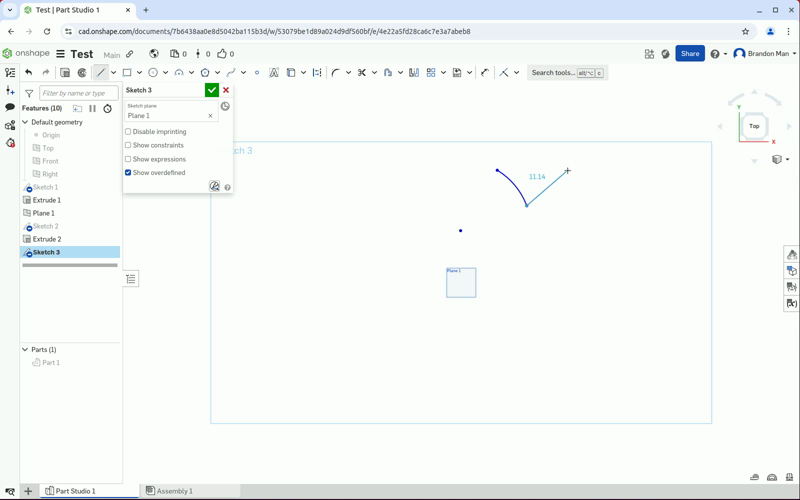
key_up(shift)
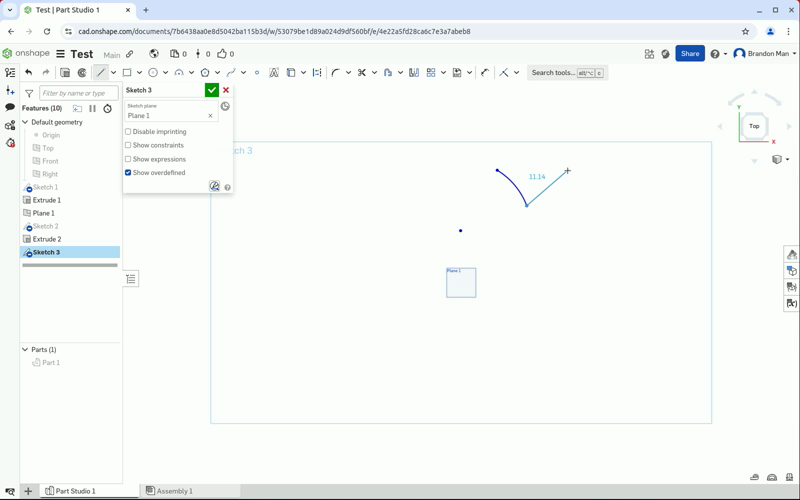
key_down(shift)
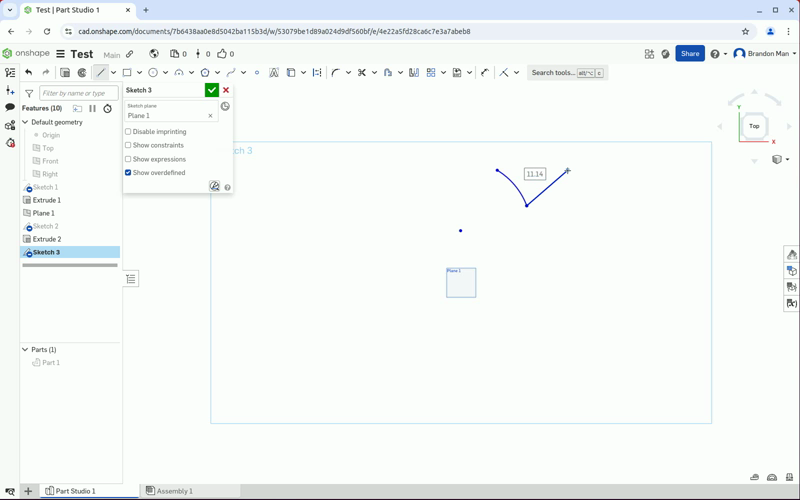
mouse_move(497, 170)
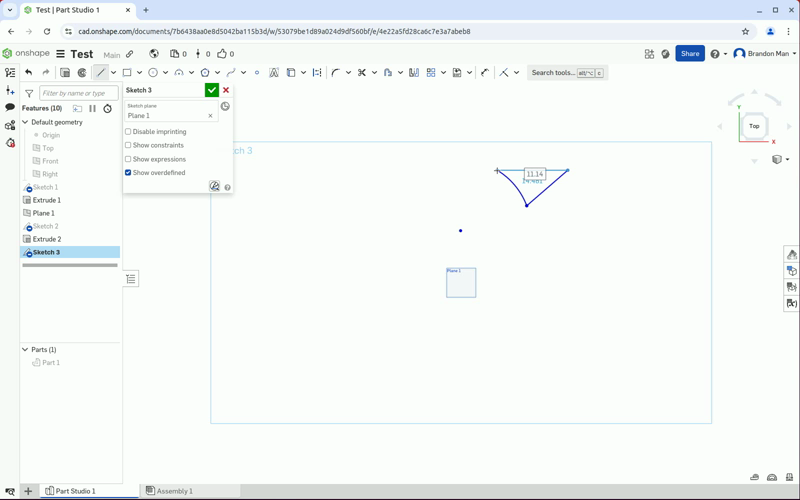
key_up(shift)
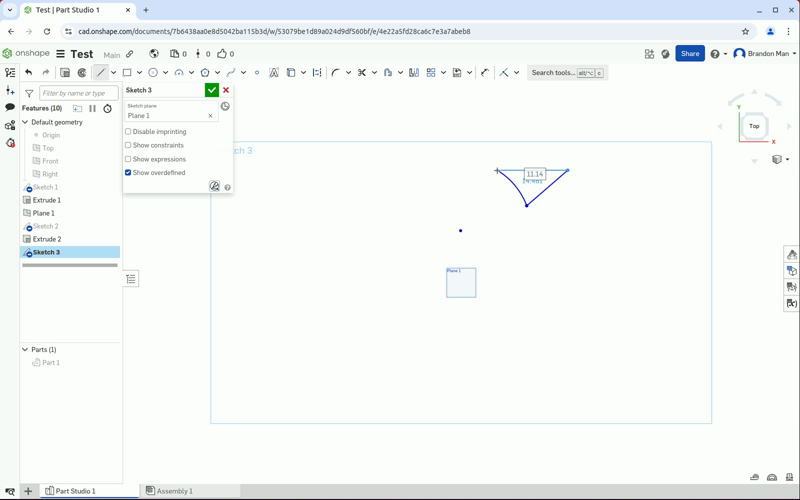
click(497, 170)
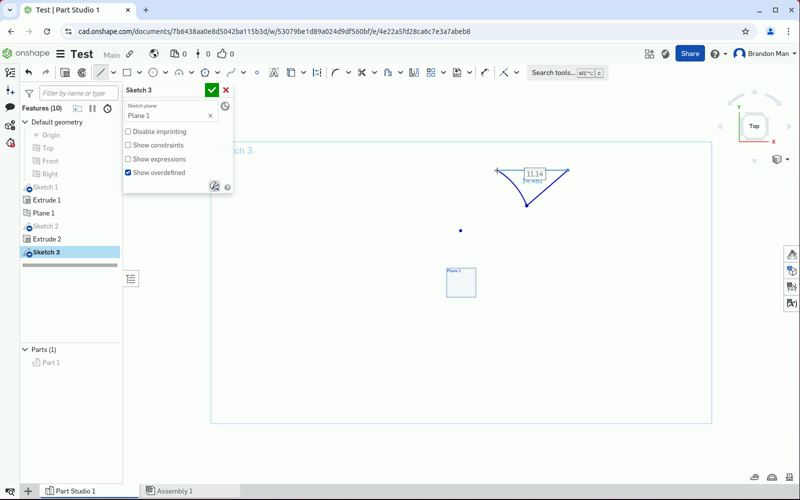
key(esc)
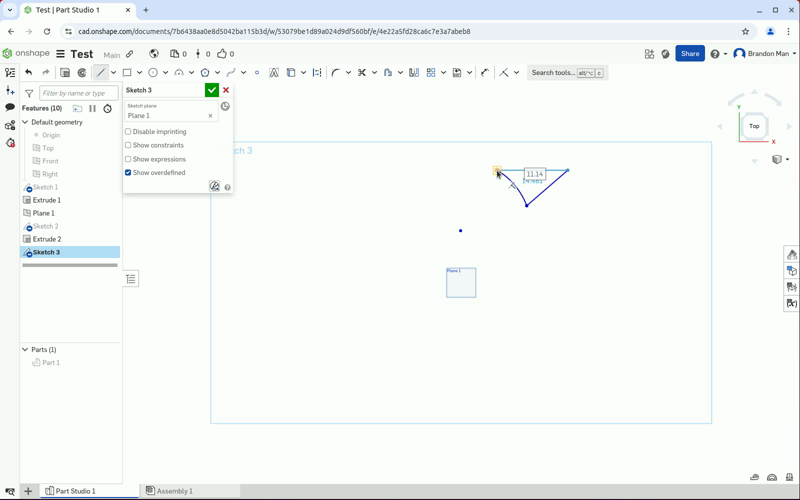
mouse_move(548, 184)
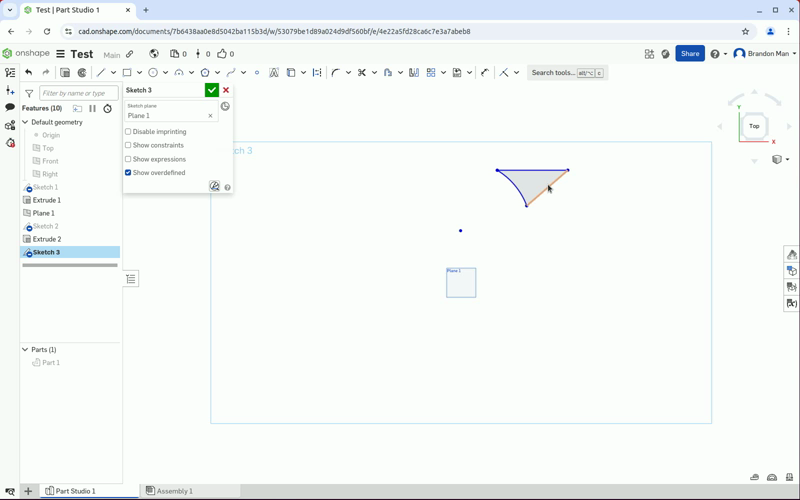
scroll(6)
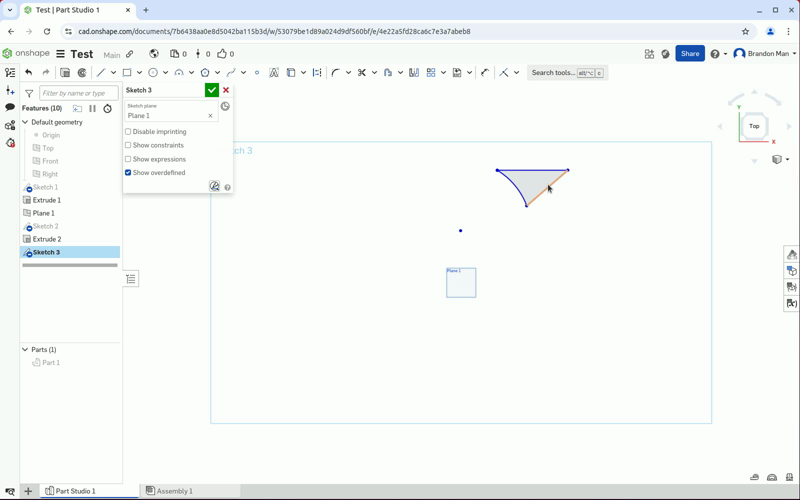
scroll(6)
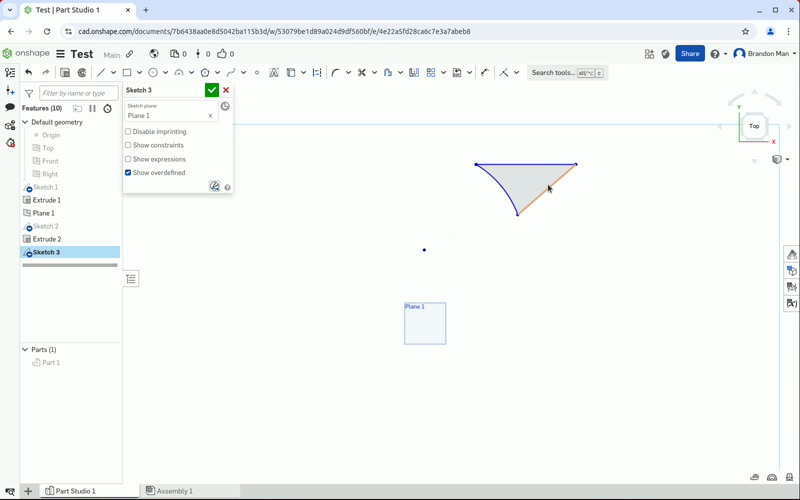
scroll(6)
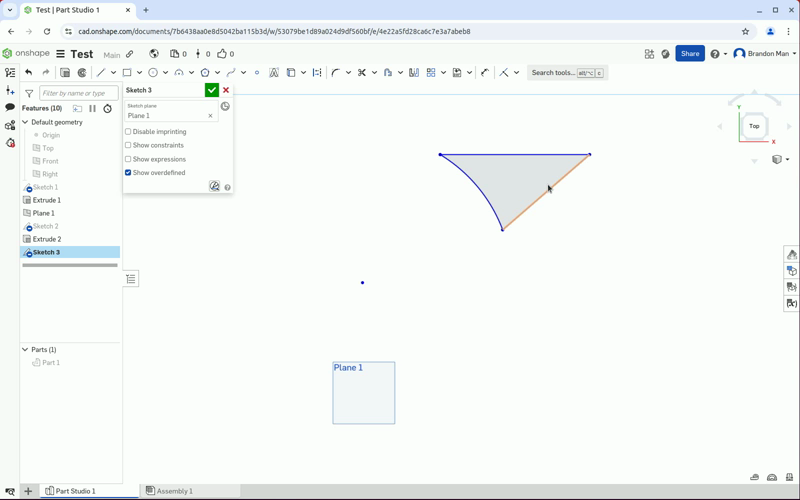
scroll(6)
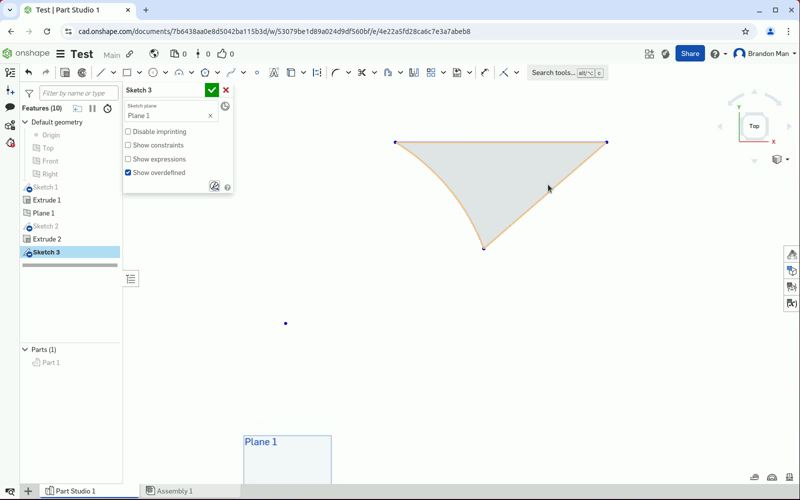
scroll(6)
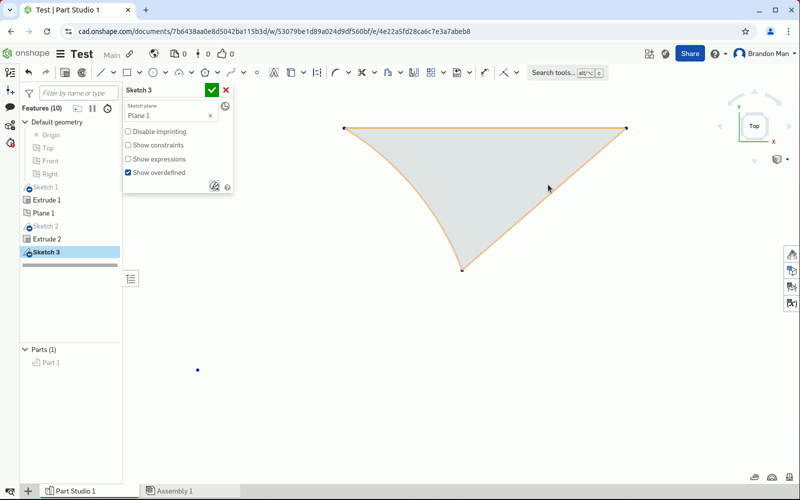
scroll(6)
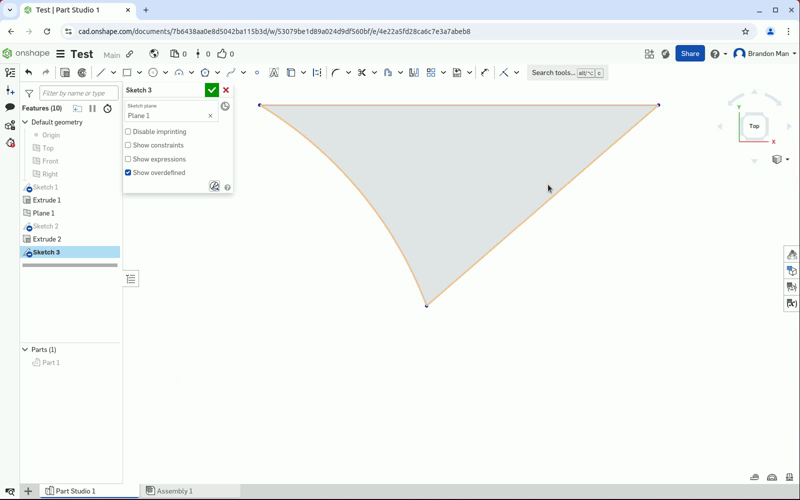
scroll(6)
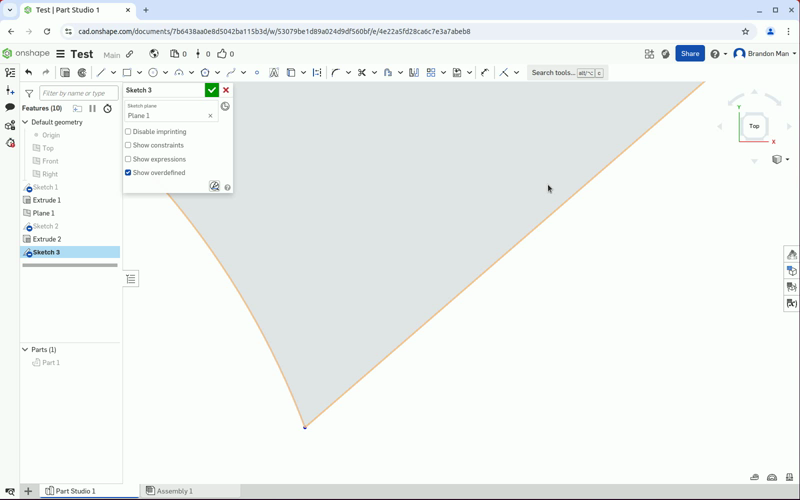
click(548, 184)
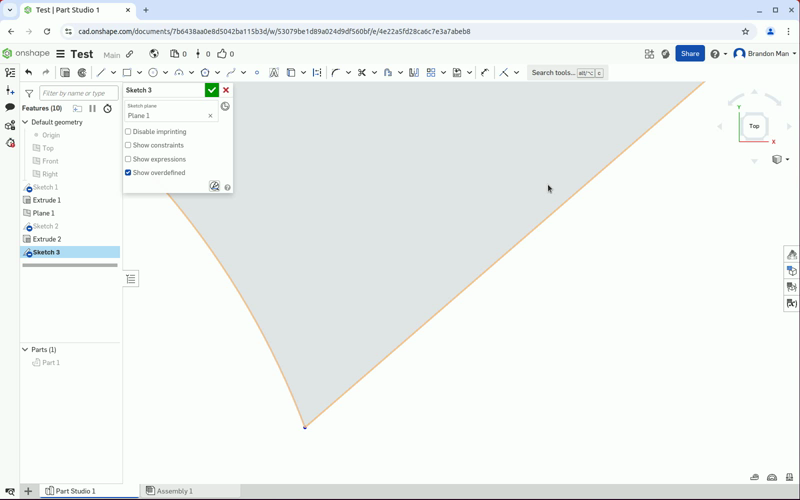
scroll(-6)
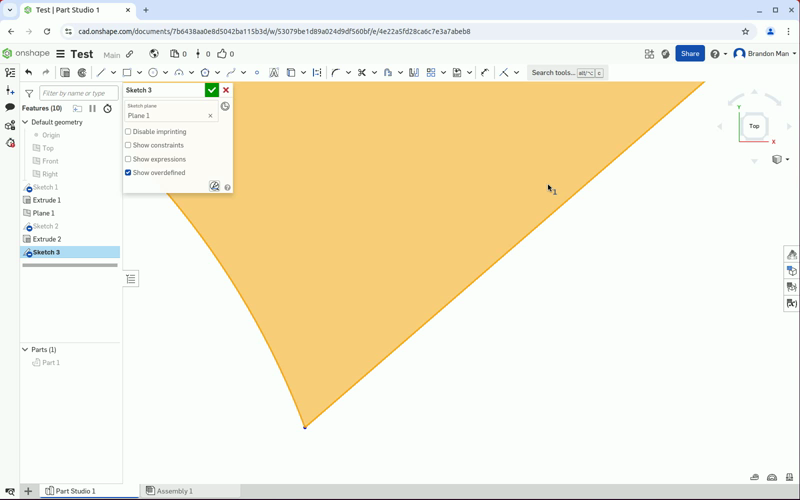
scroll(-6)
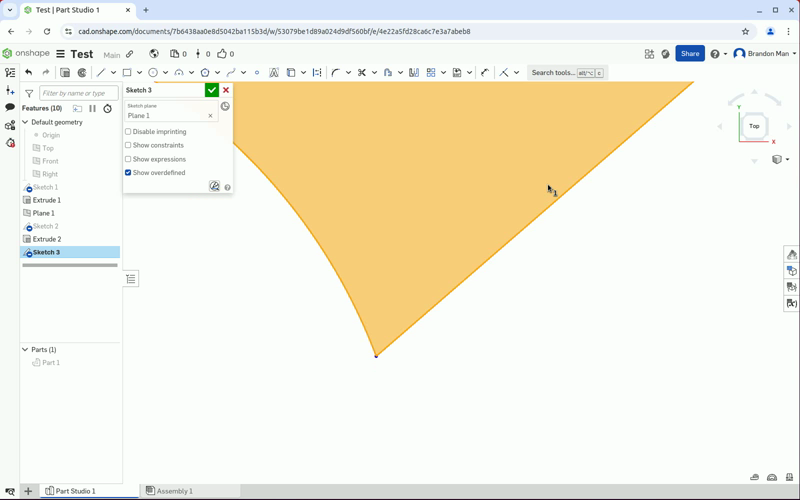
scroll(-6)
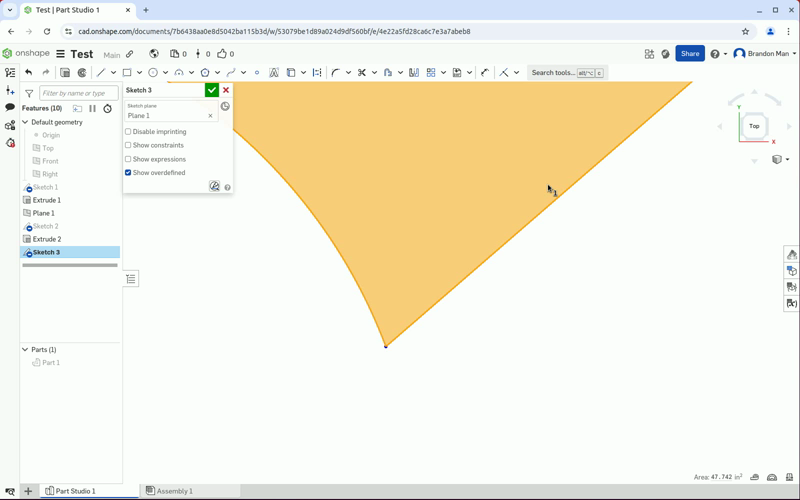
scroll(-6)
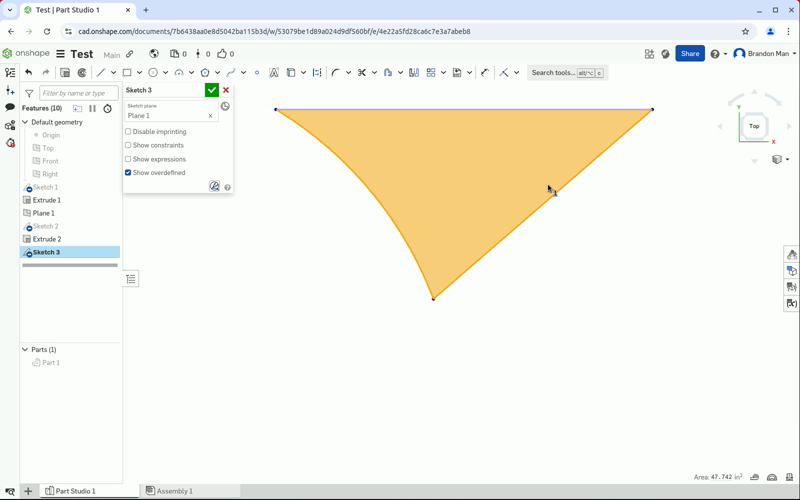
scroll(-6)
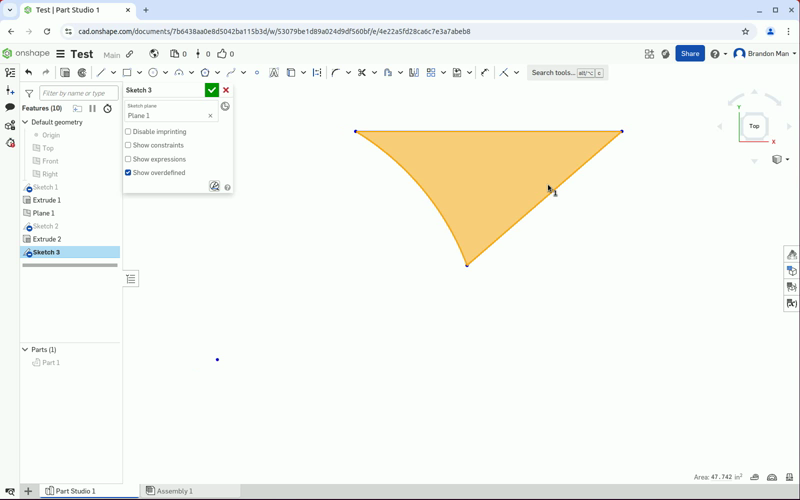
scroll(-6)
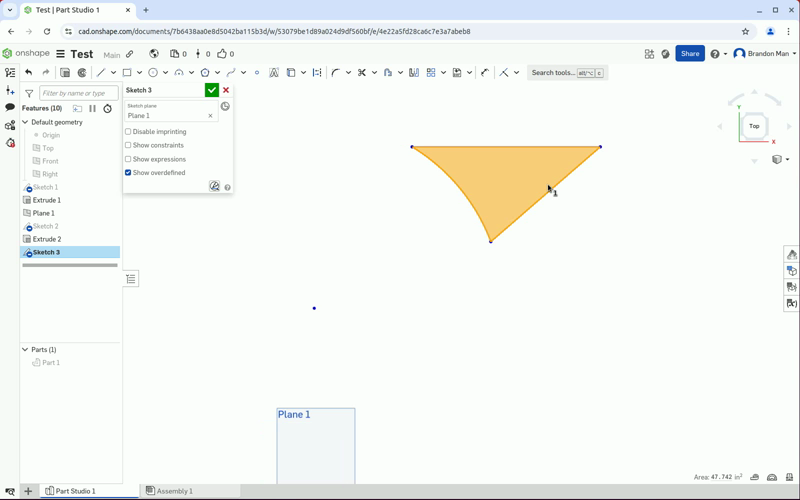
scroll(-6)
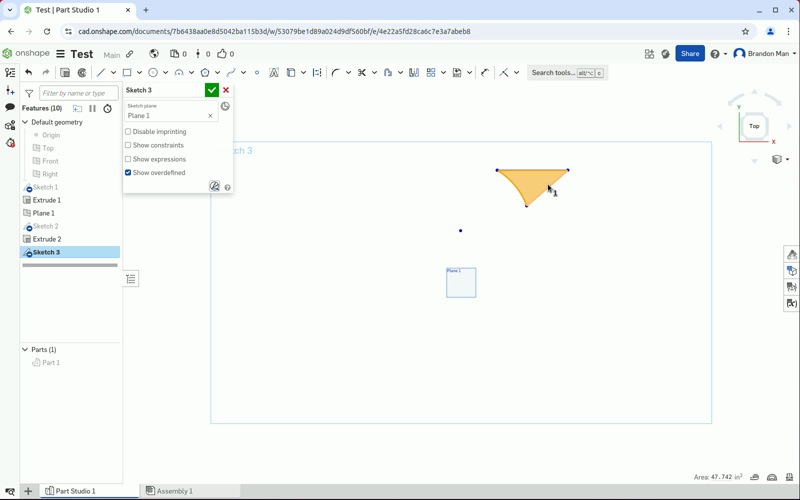
mouse_move(73, 352)
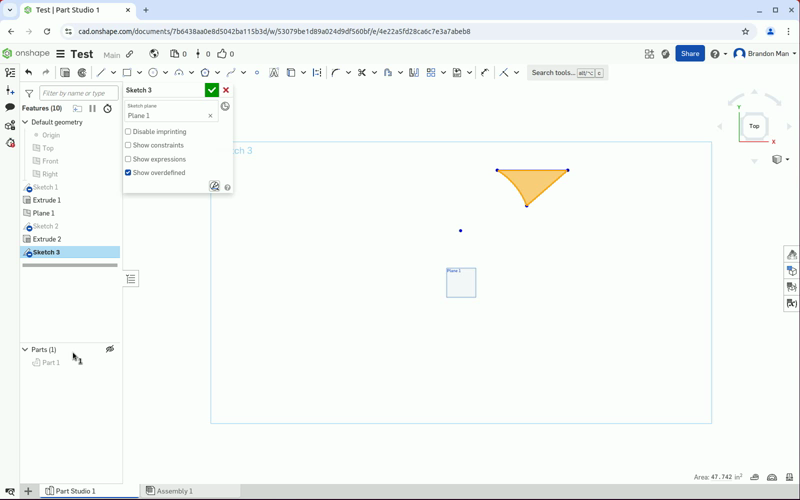
key(shift+y)
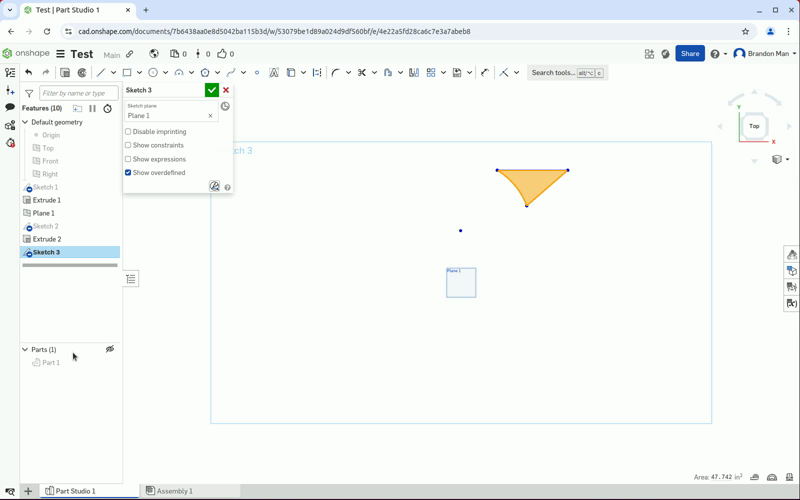
key(shift+e)
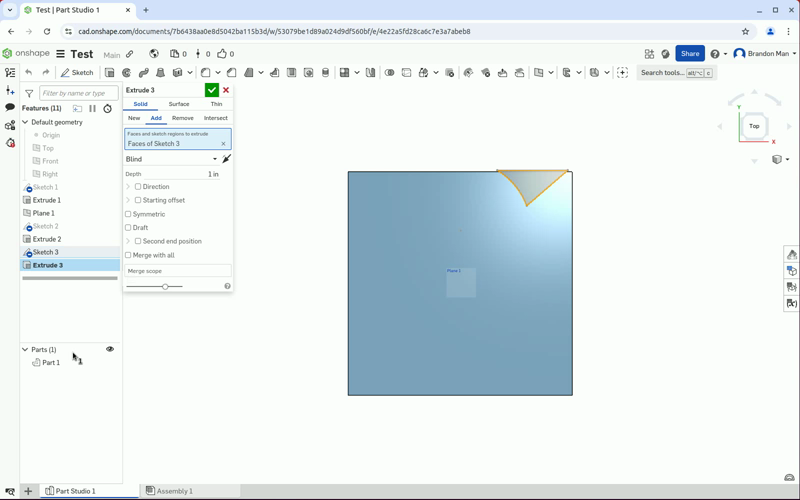
mouse_move(143, 106)
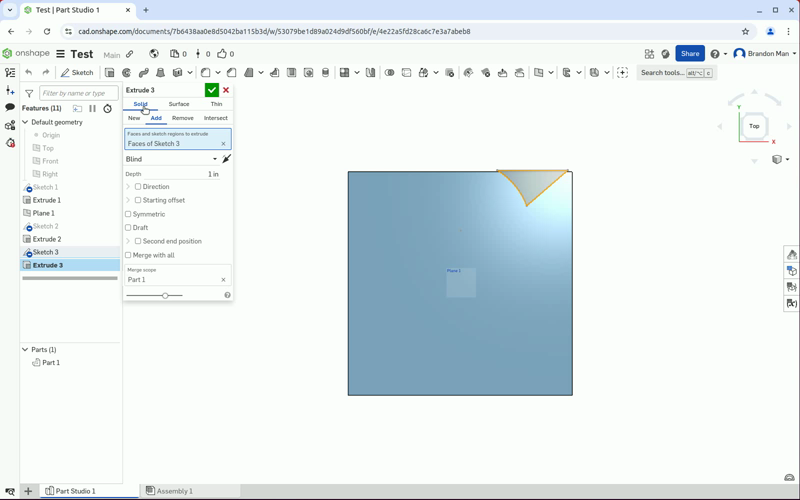
click(143, 106)
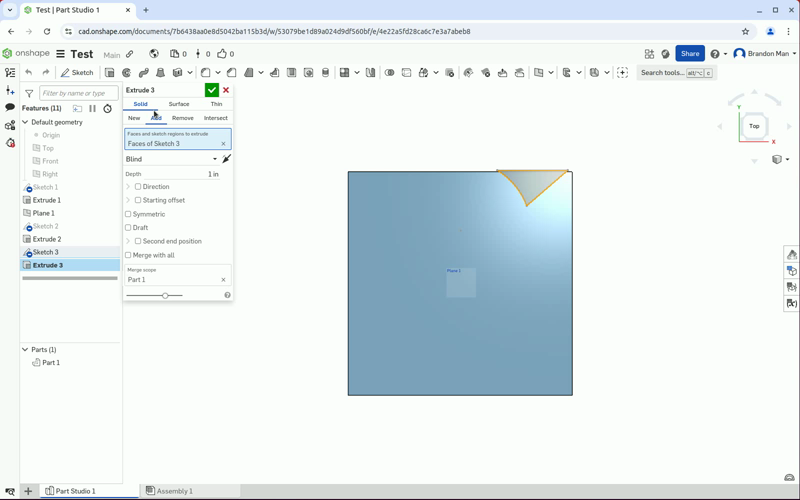
mouse_move(186, 120)
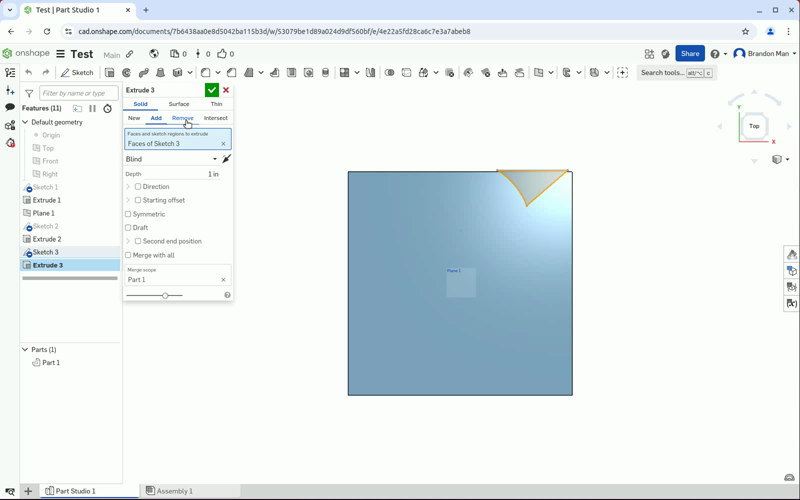
click(186, 120)
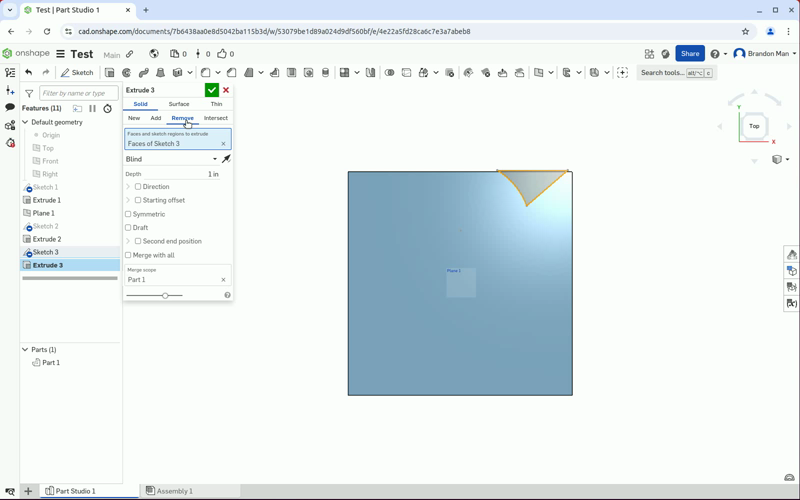
key(tab, 4)
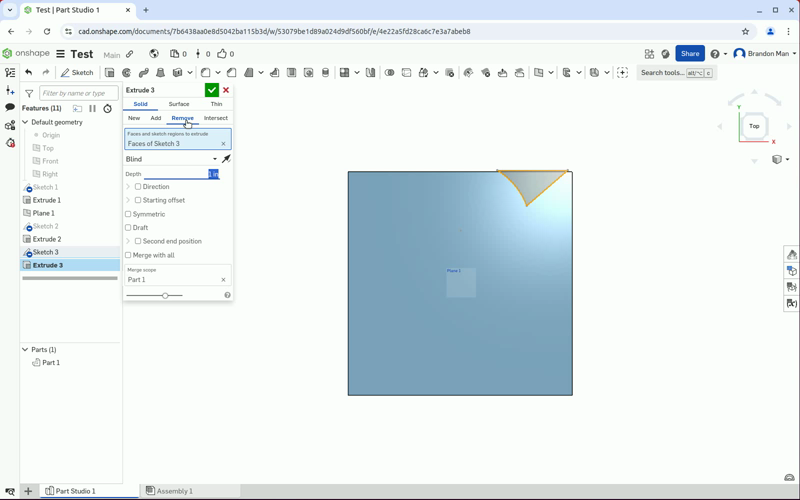
text(30.811)
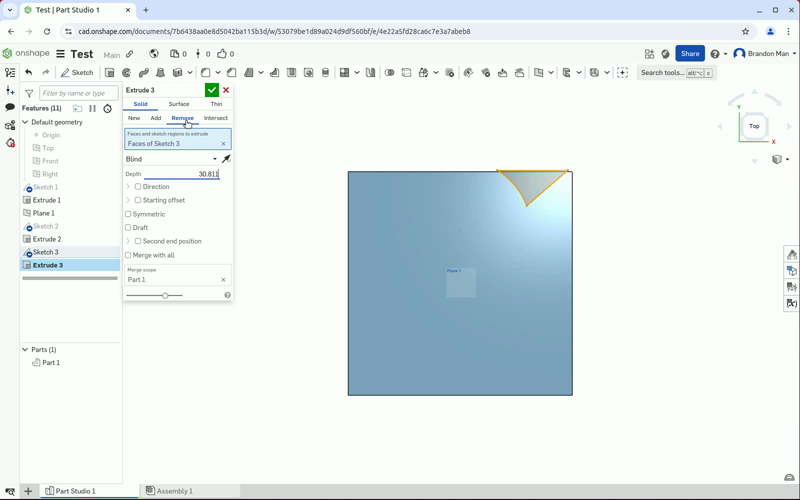
key(tab, 6)
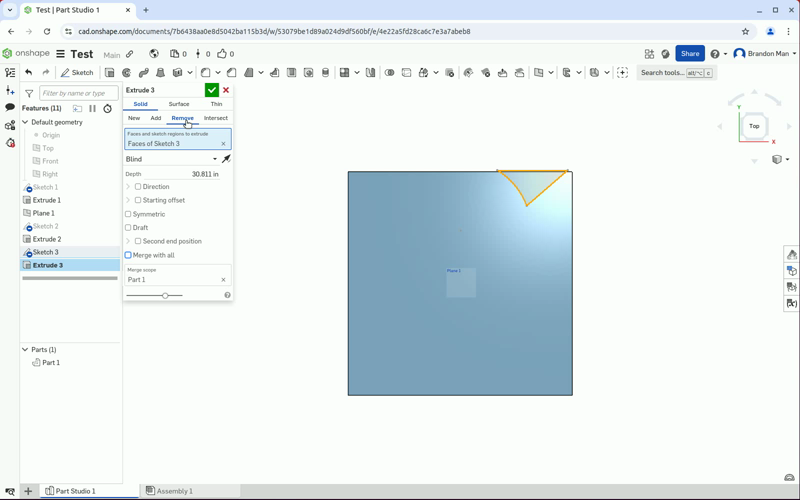
key(space)
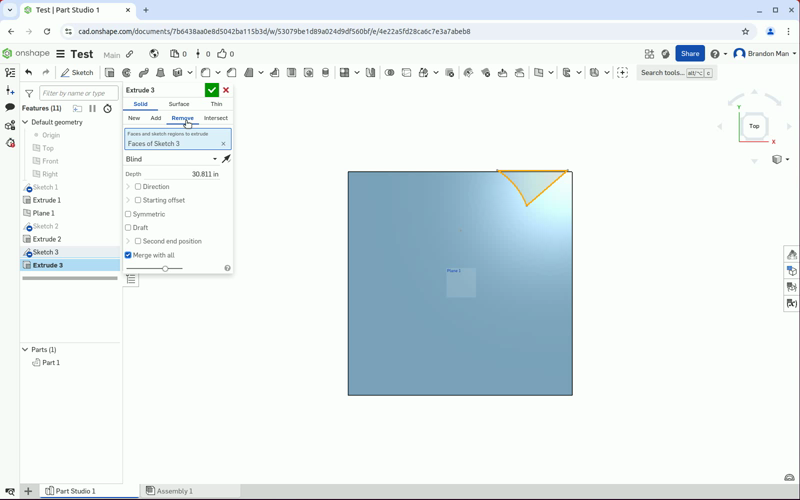
key(enter)
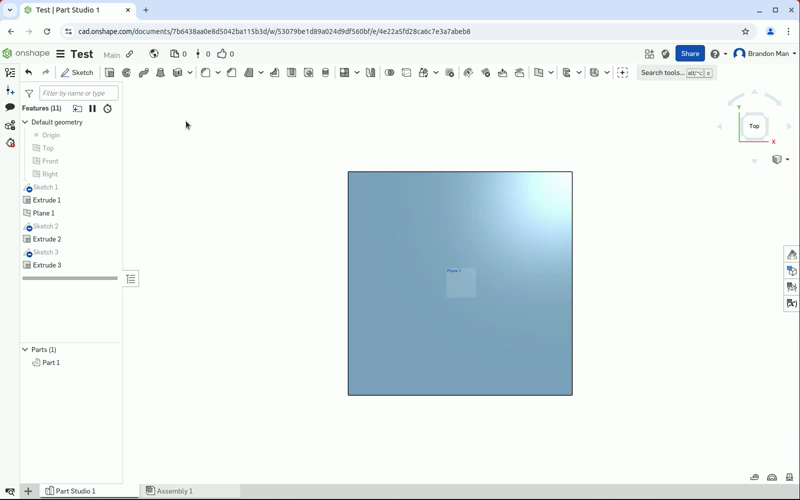
key(shift+h)
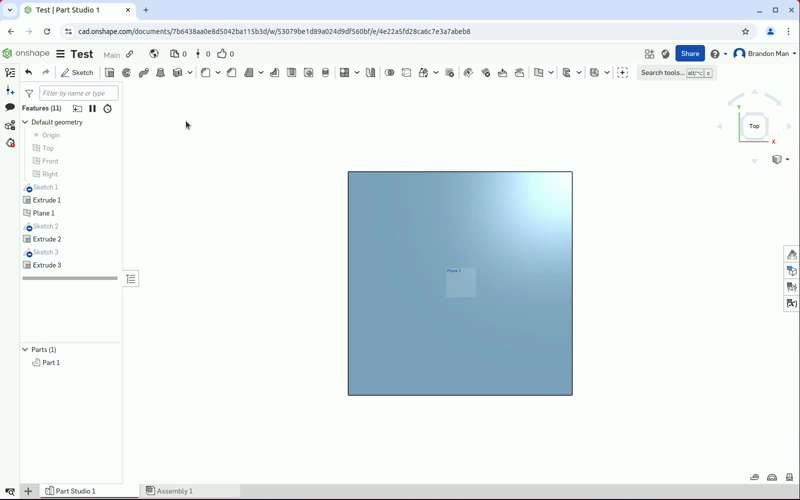
key(shift+h)
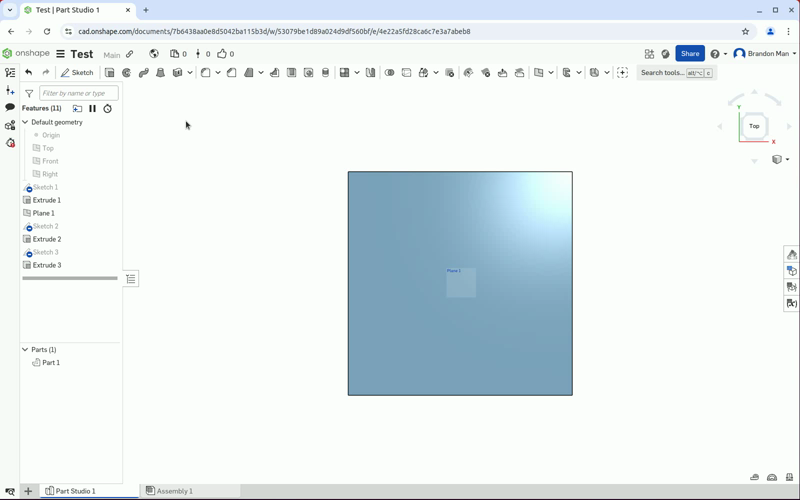
mouse_move(73, 189)
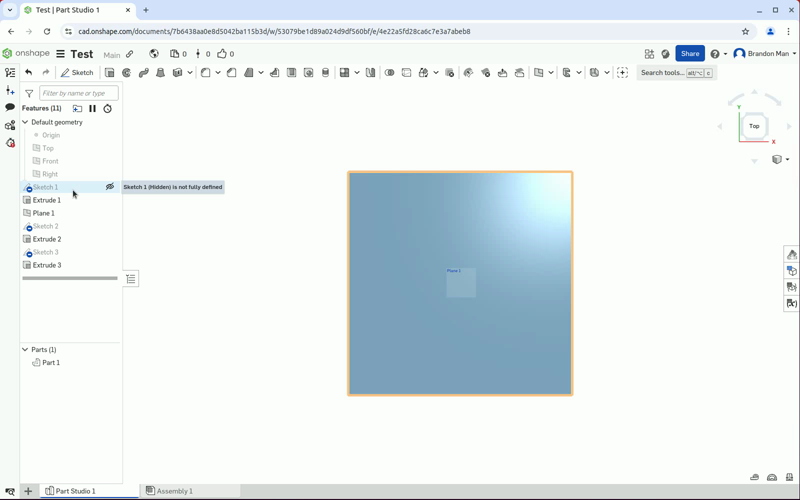
click(73, 189)
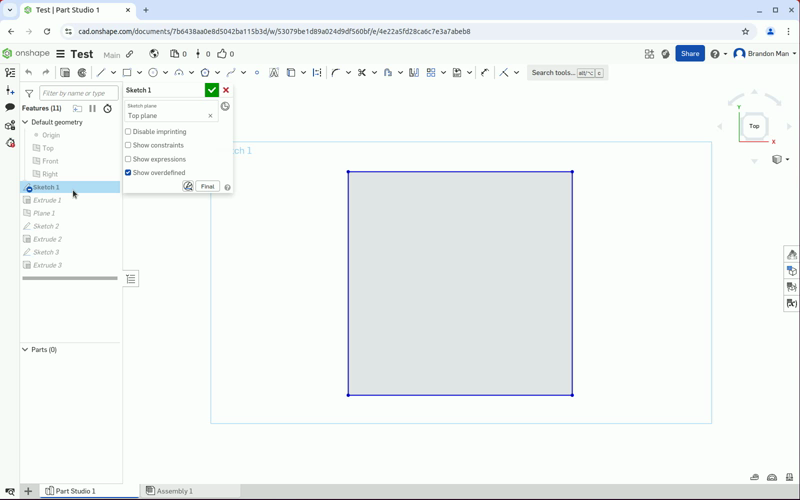
mouse_move(229, 92)
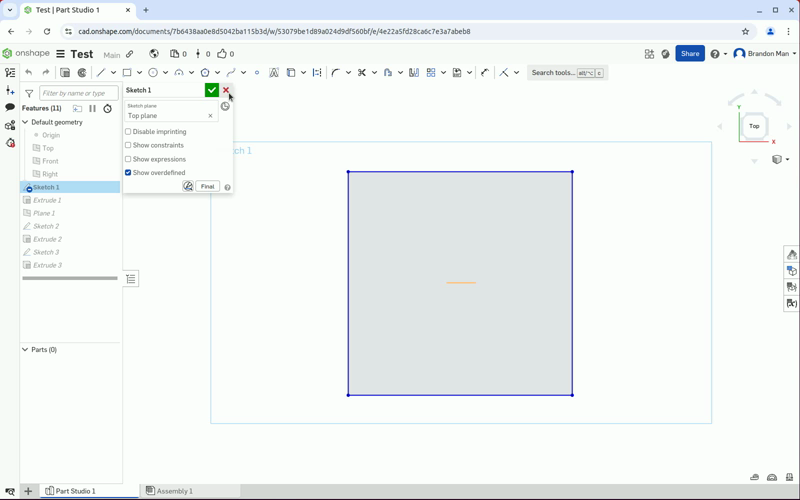
click(229, 92)
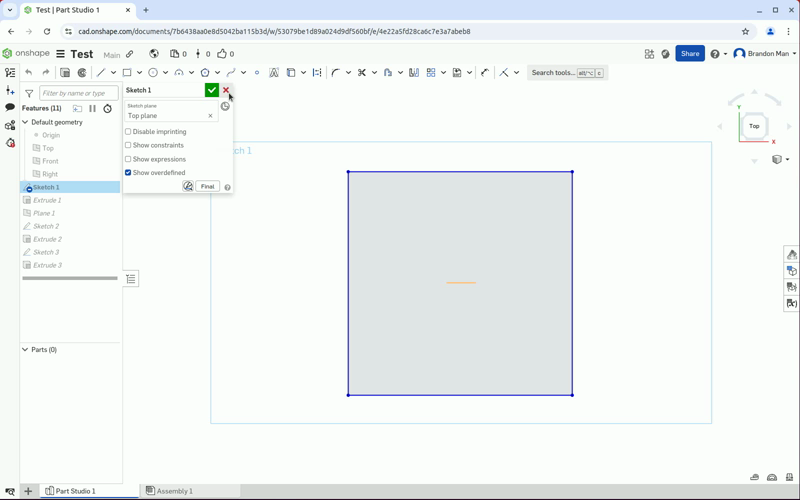
key(shift+s)
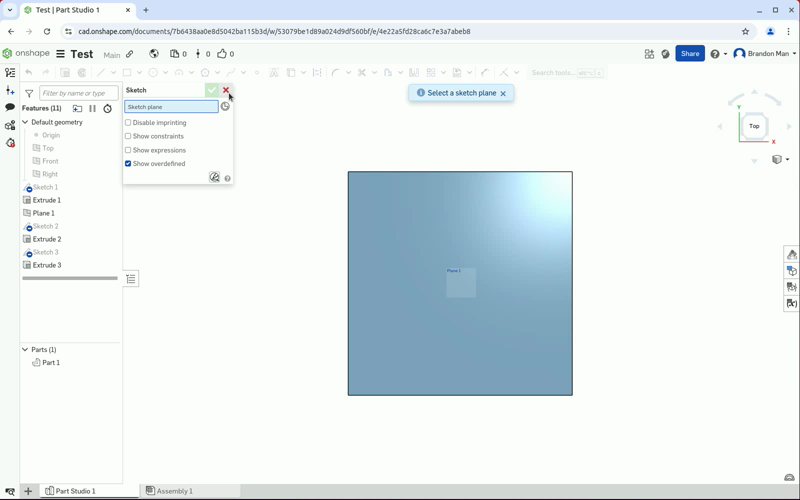
mouse_move(73, 215)
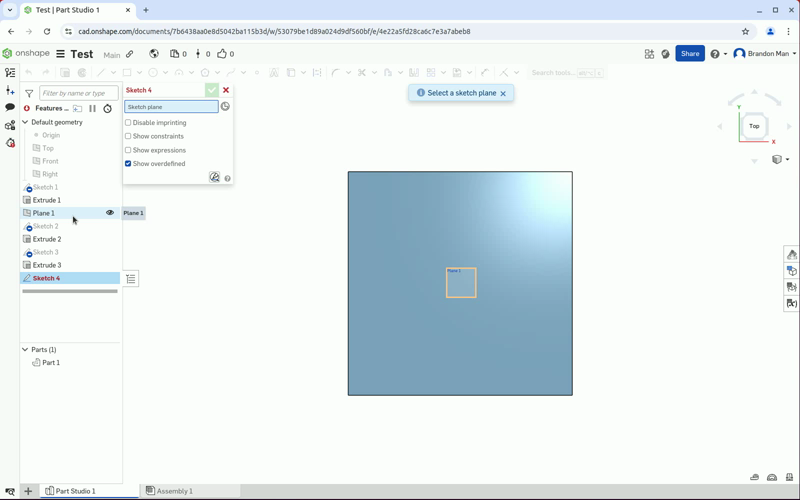
click(73, 215)
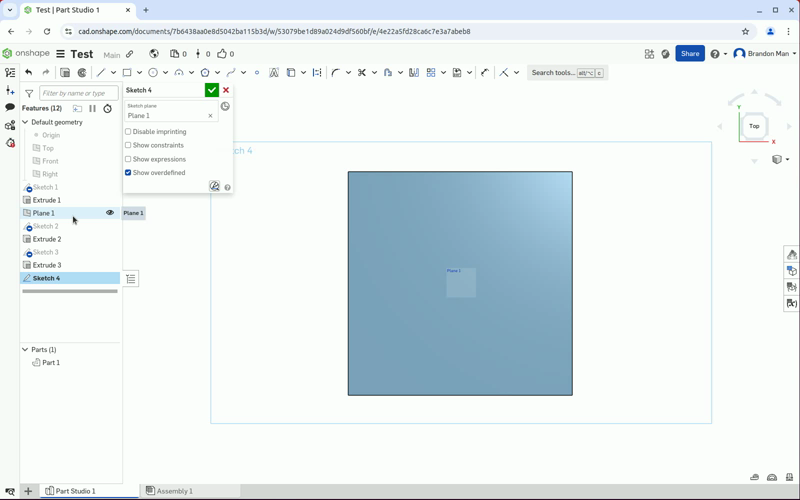
mouse_move(73, 352)
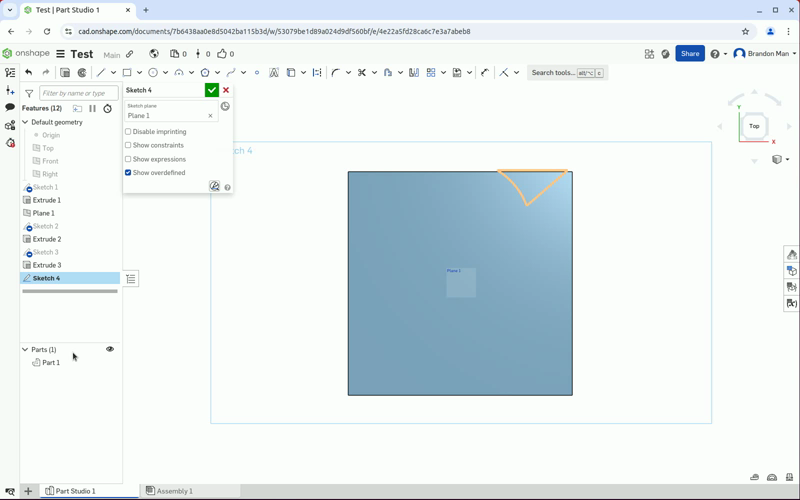
key(y)
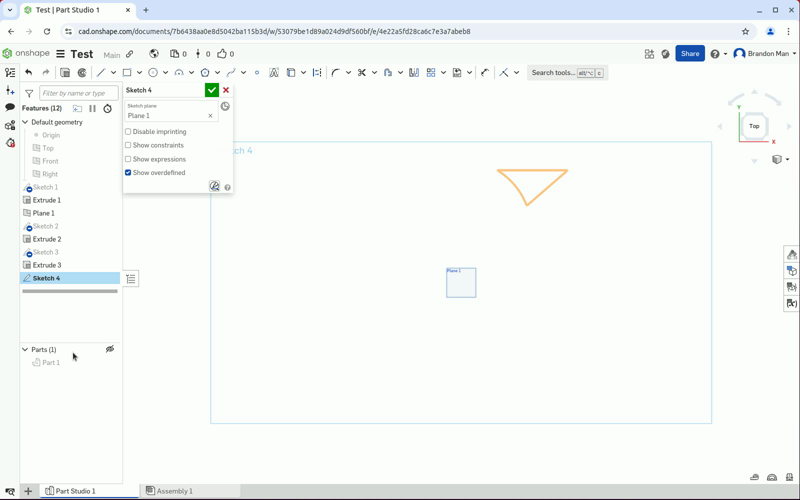
key(l)
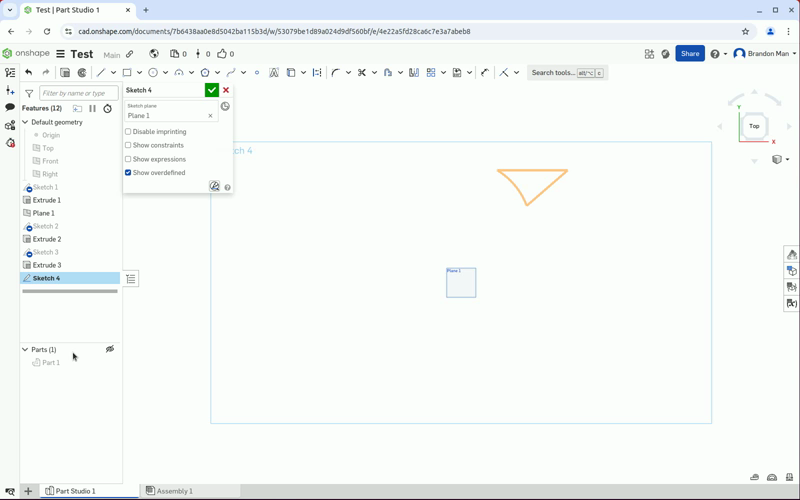
key_down(shift)
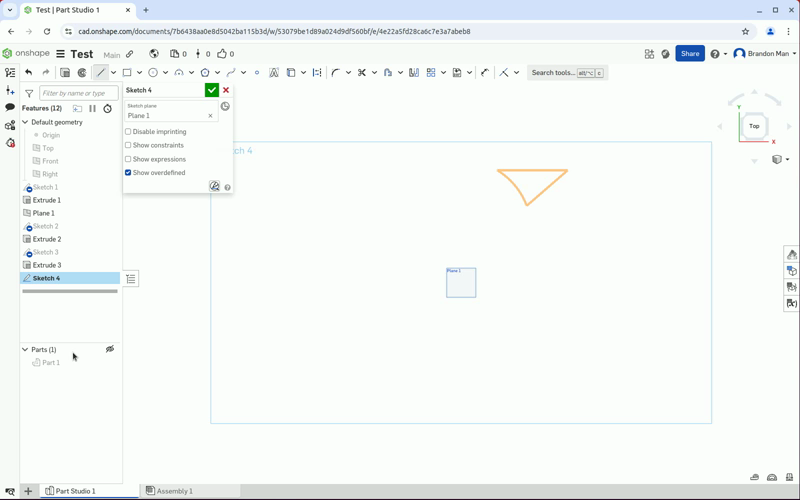
mouse_move(353, 170)
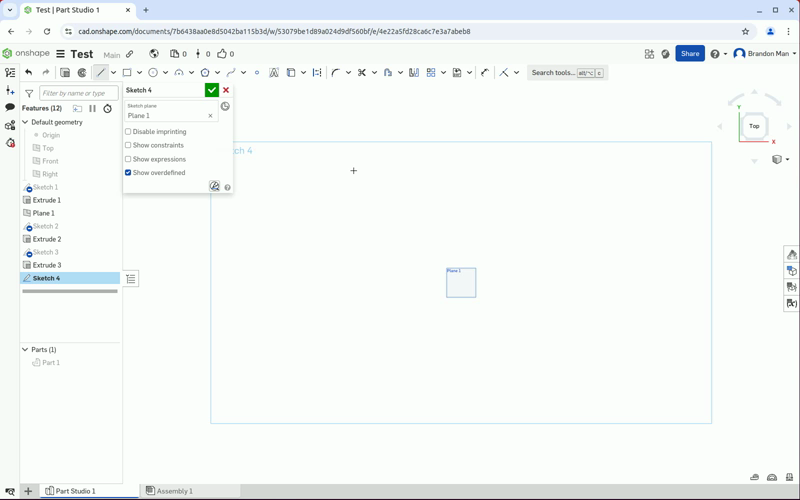
click(353, 170)
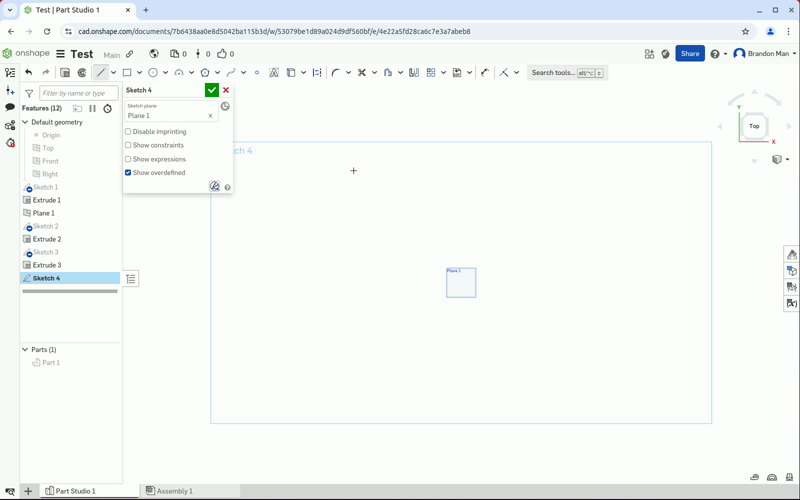
key_up(shift)
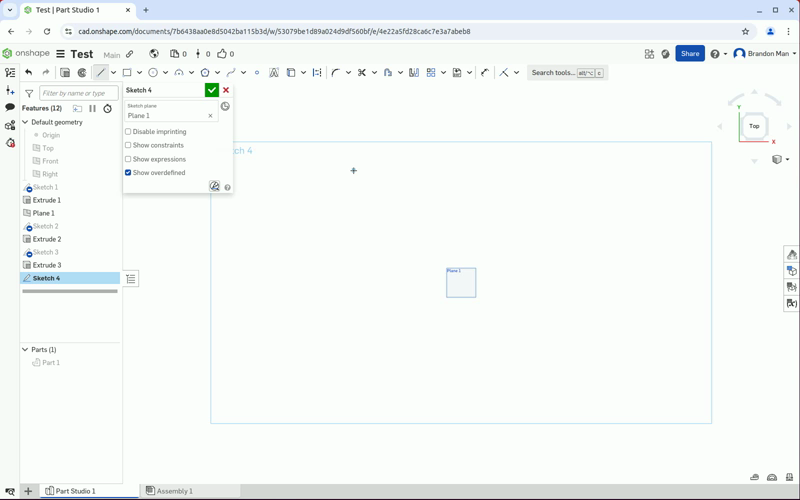
key_down(shift)
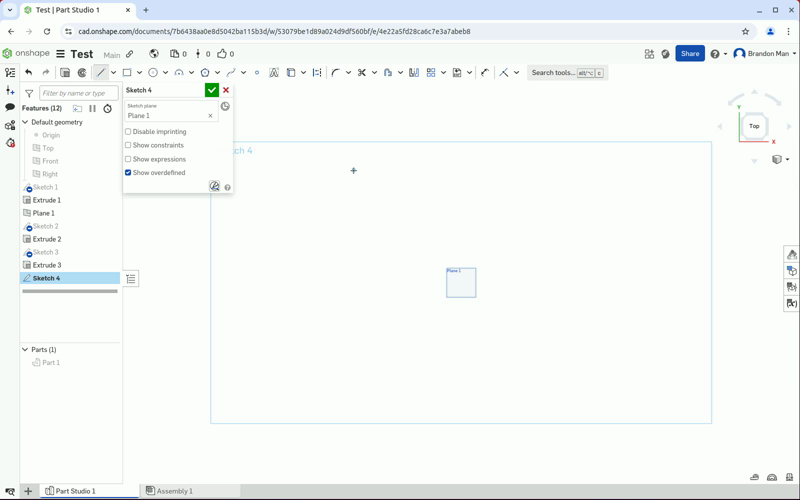
mouse_move(383, 170)
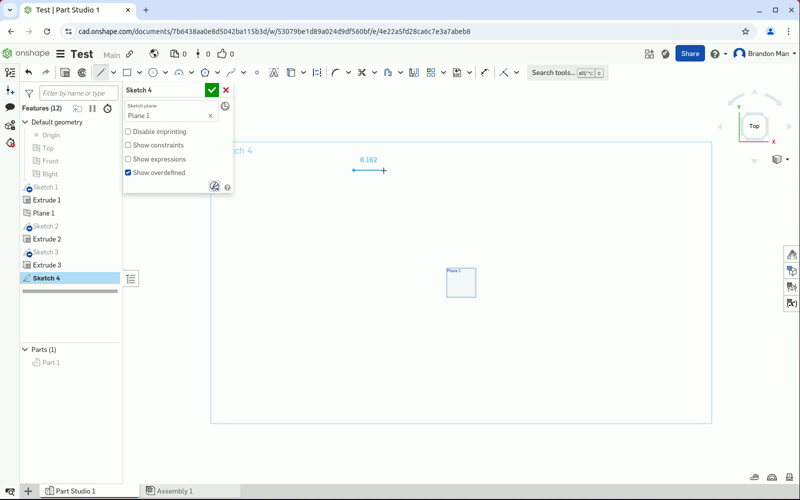
mouse_move(395, 205)
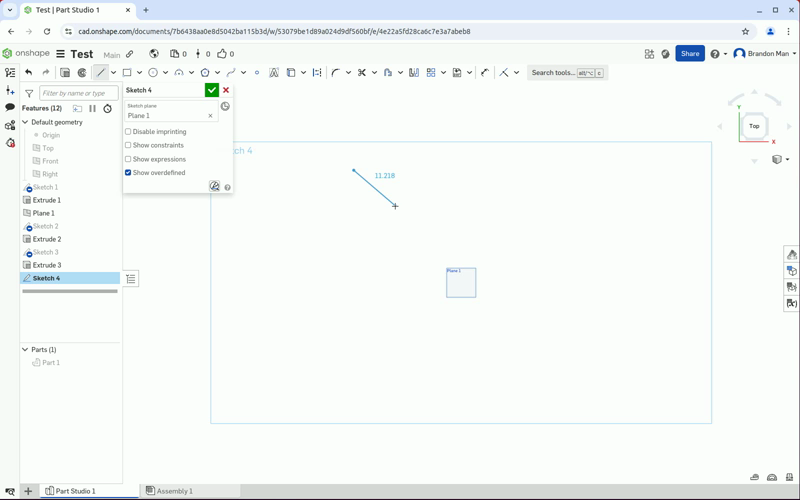
click(395, 205)
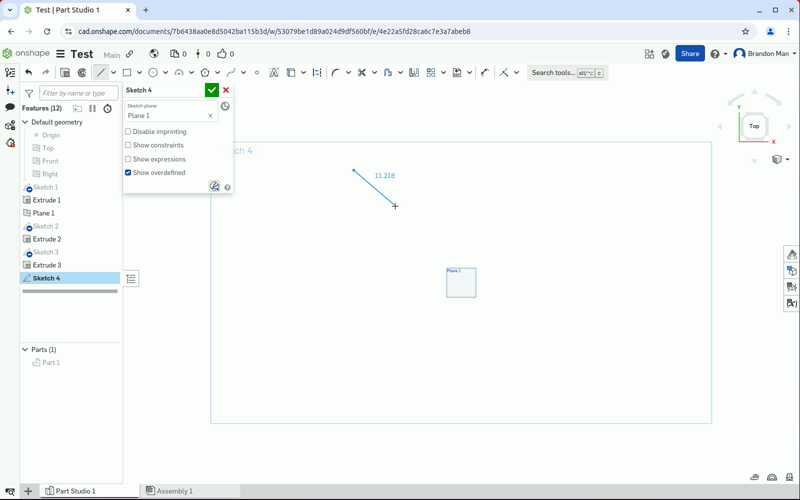
key_up(shift)
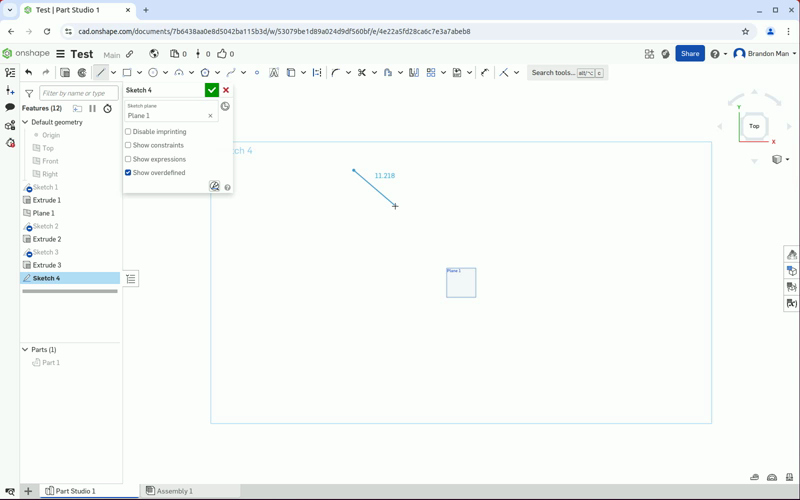
key(esc)
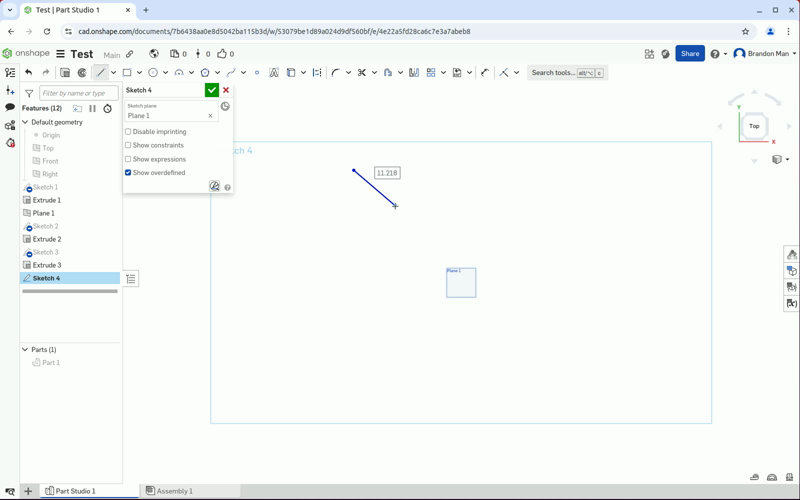
key(a)
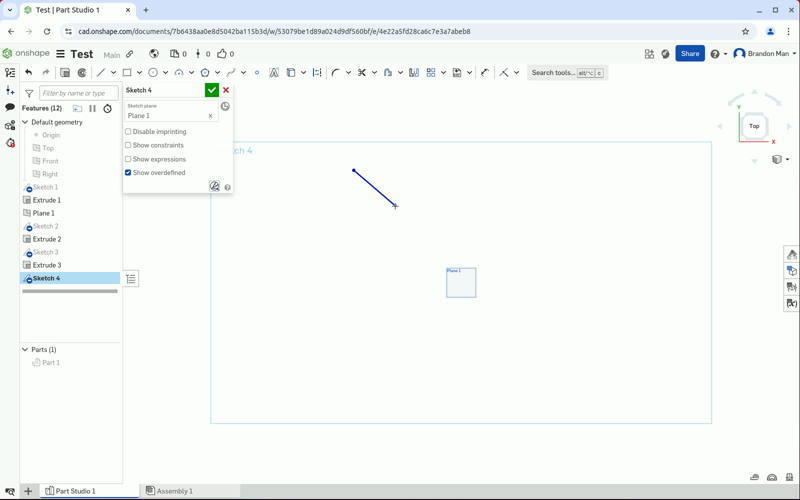
mouse_move(395, 205)
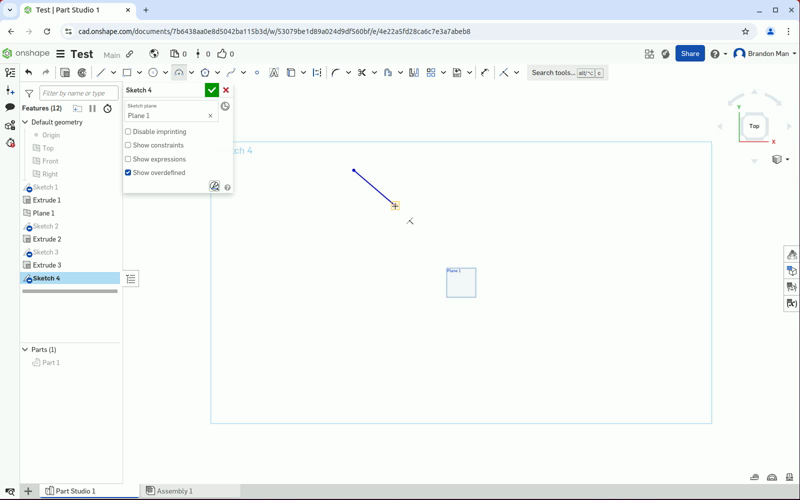
click(395, 205)
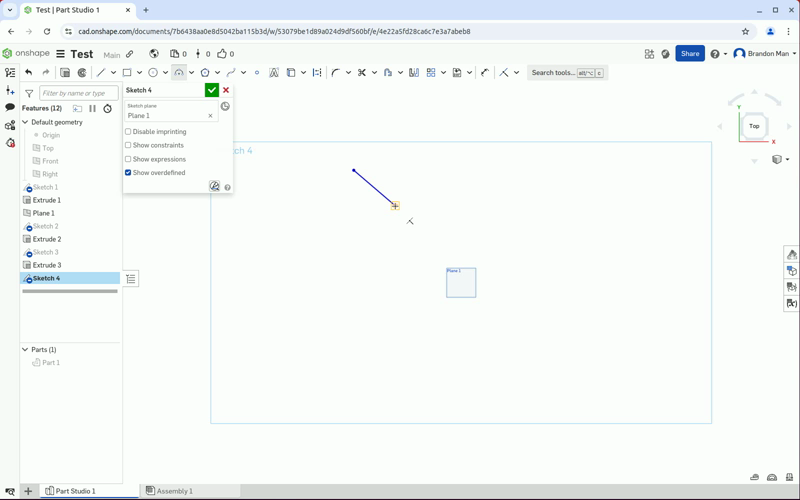
key_down(shift)
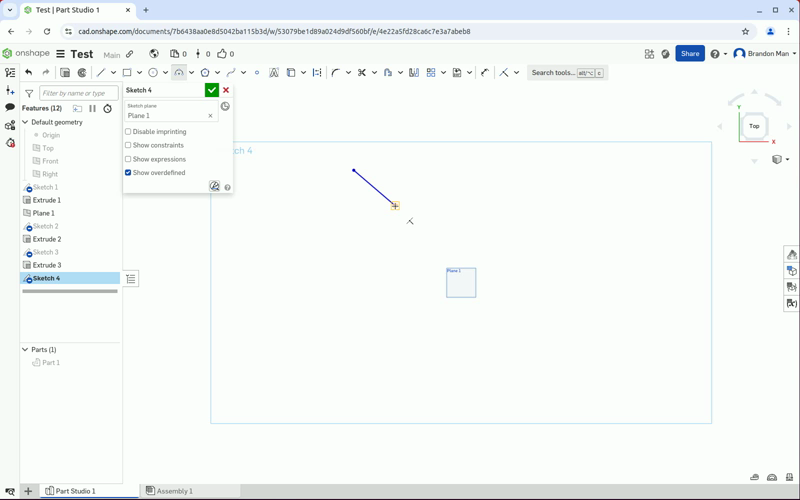
mouse_move(424, 170)
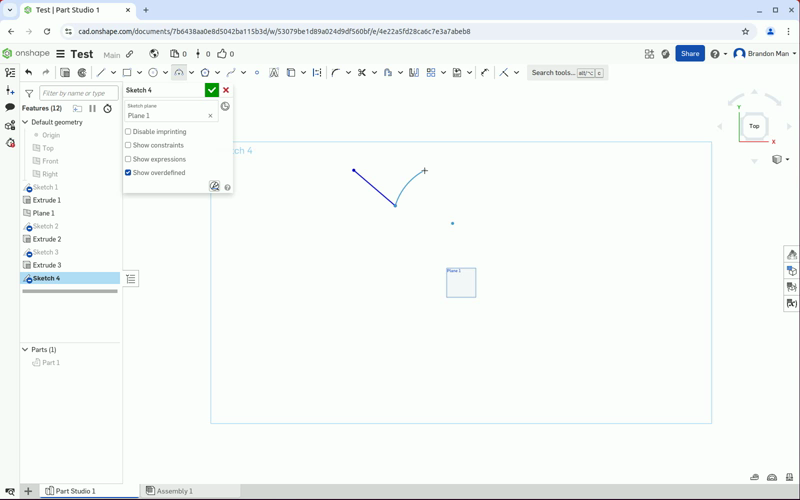
click(424, 170)
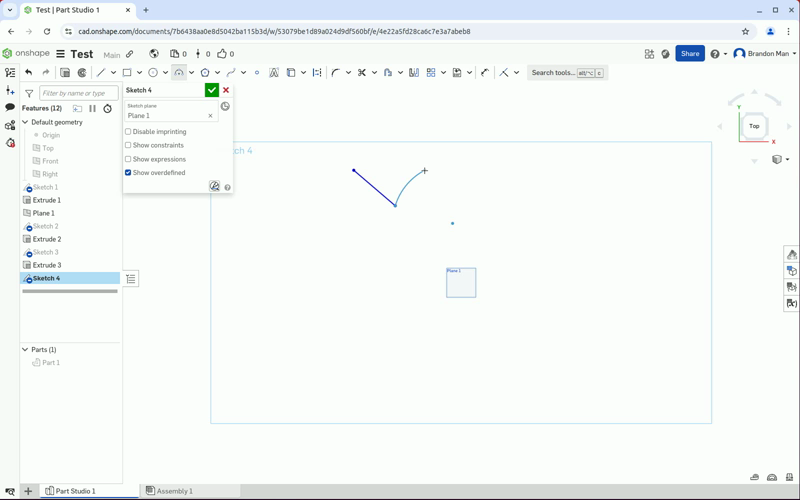
mouse_move(407, 185)
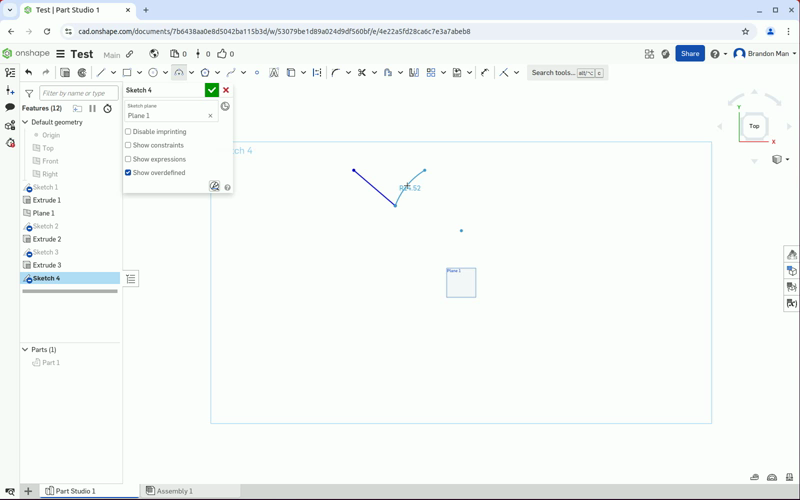
click(407, 185)
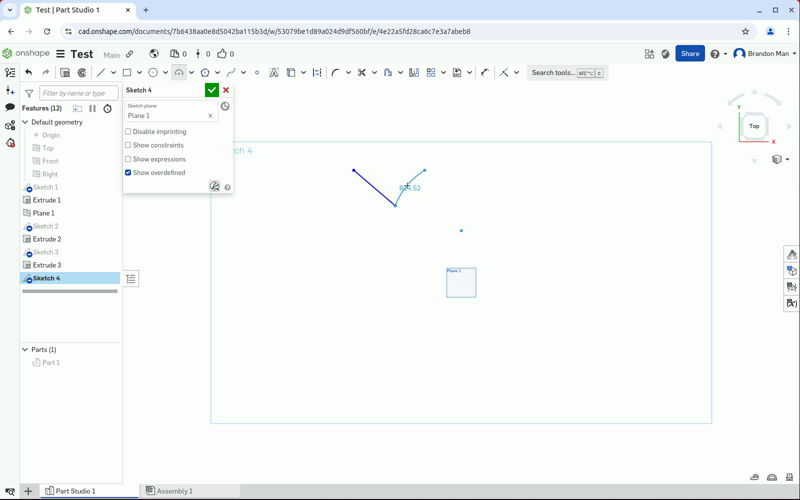
key_up(shift)
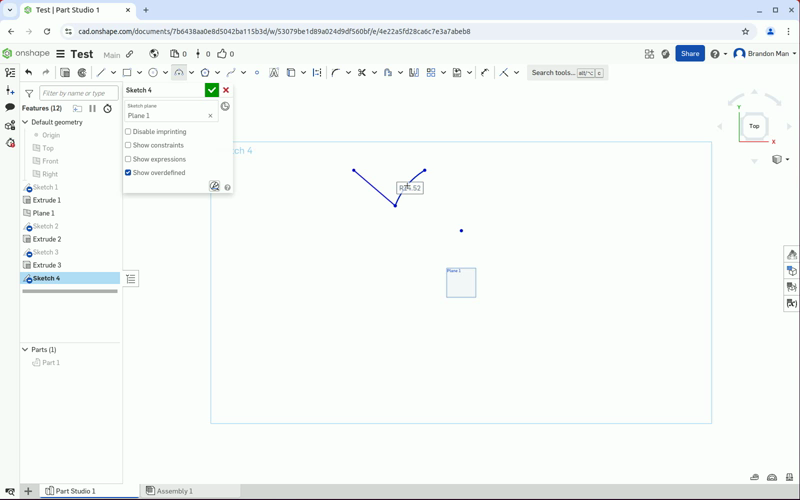
key(esc)
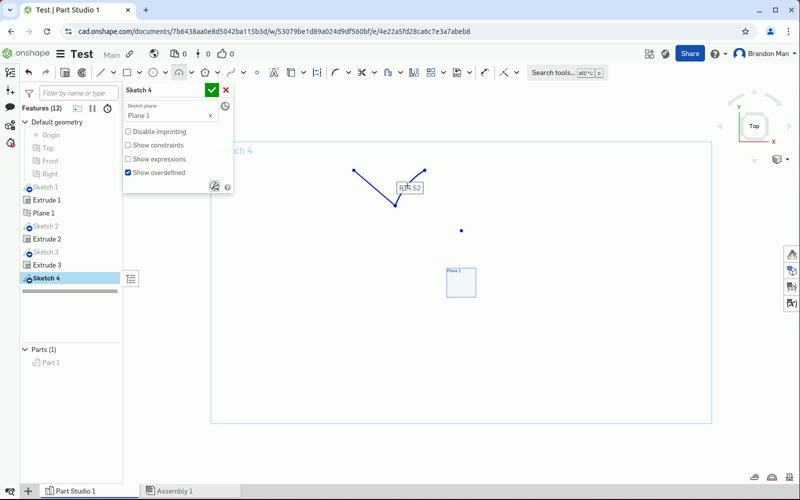
key(l)
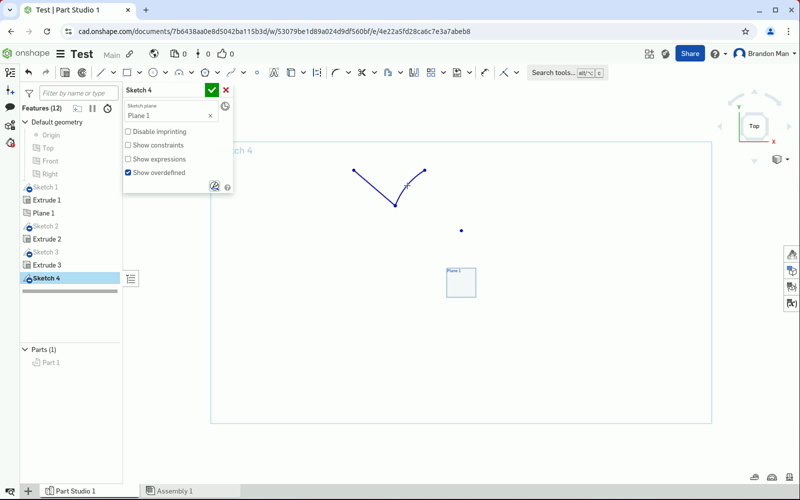
mouse_move(424, 170)
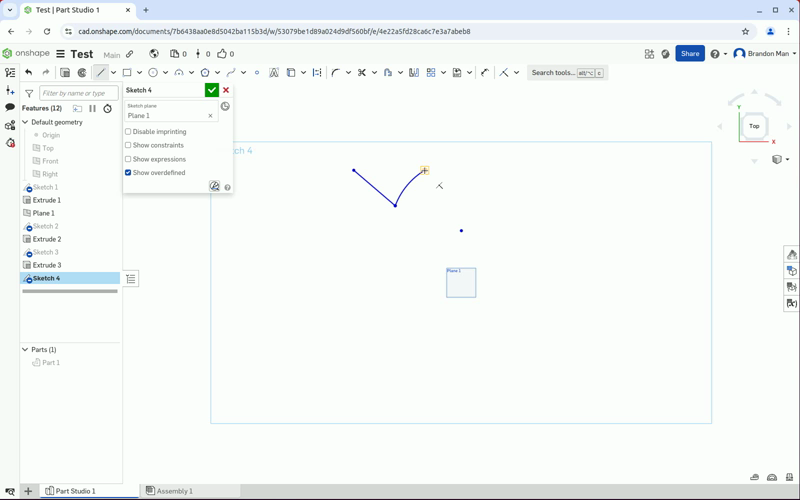
click(424, 170)
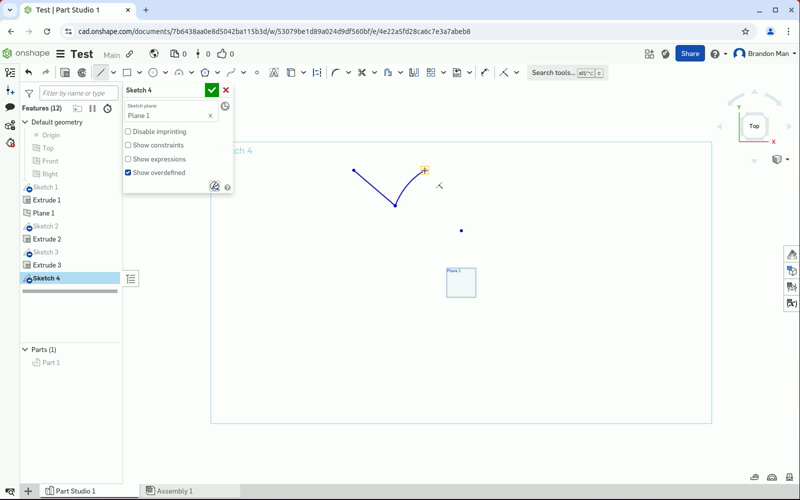
key_down(shift)
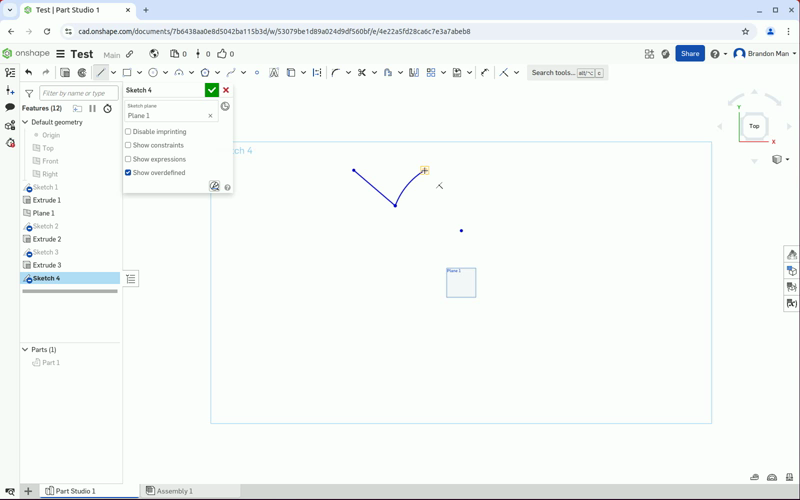
mouse_move(353, 170)
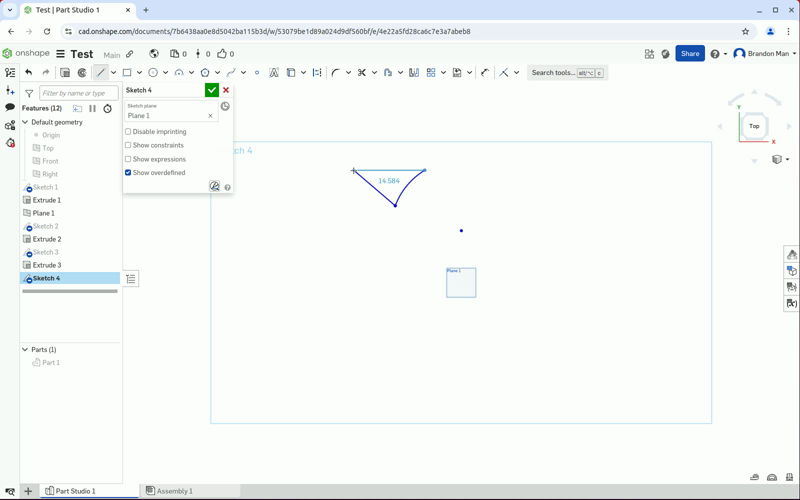
key_up(shift)
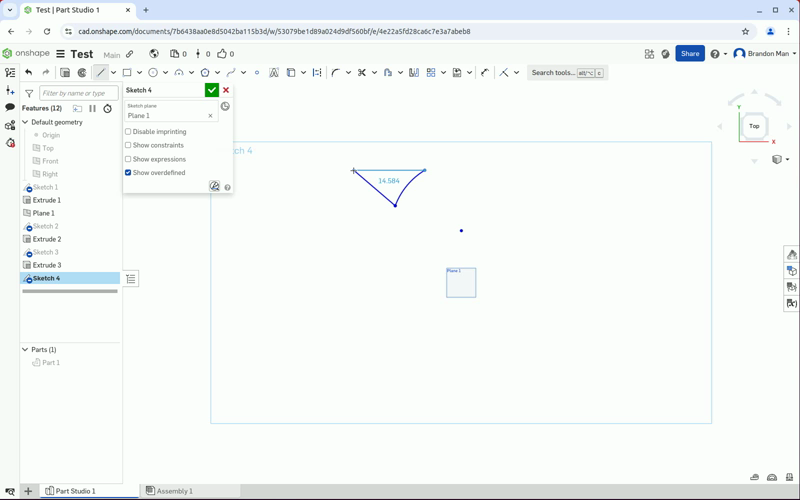
click(353, 170)
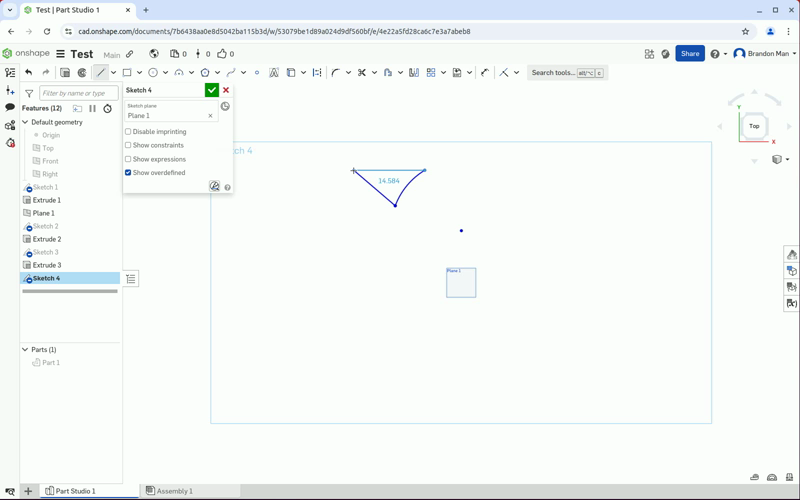
key(esc)
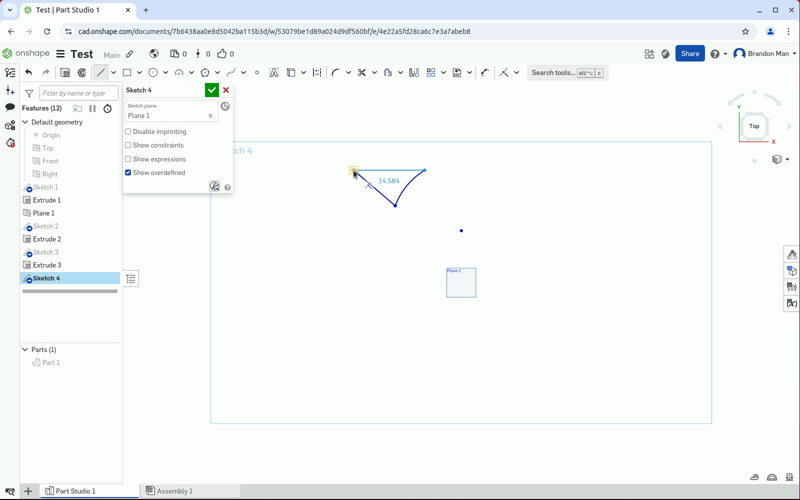
mouse_move(378, 187)
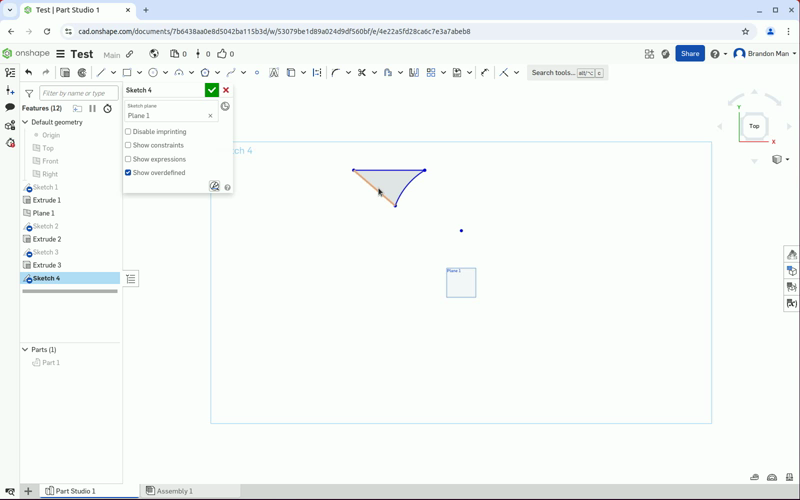
scroll(6)
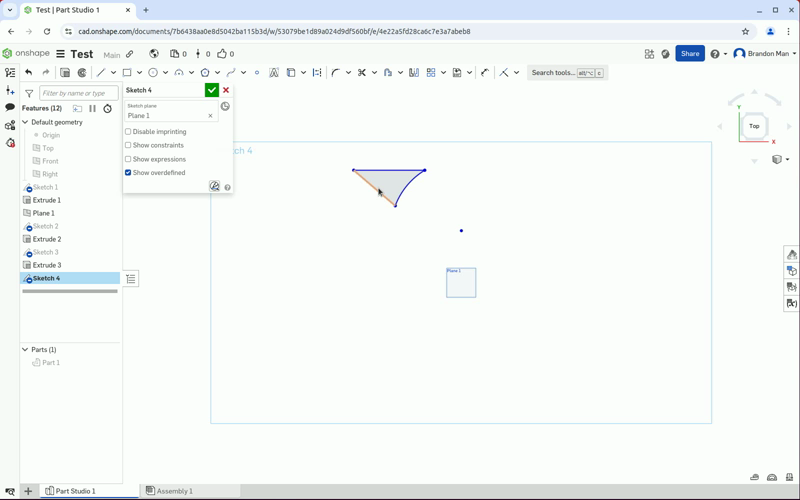
scroll(6)
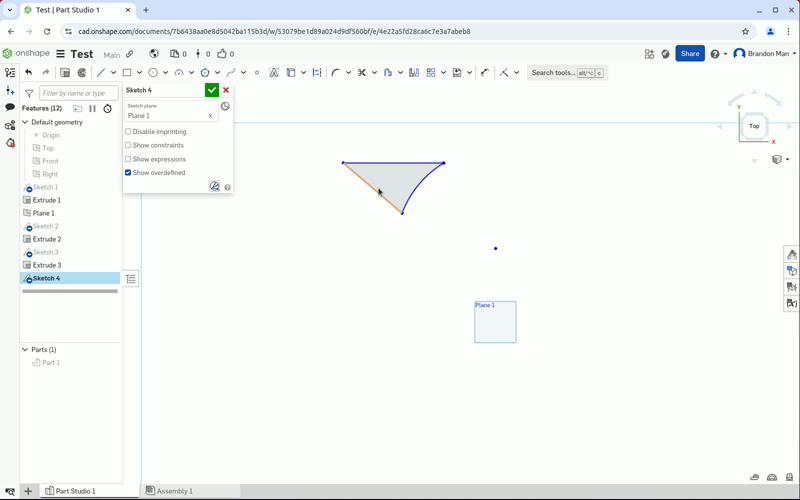
scroll(6)
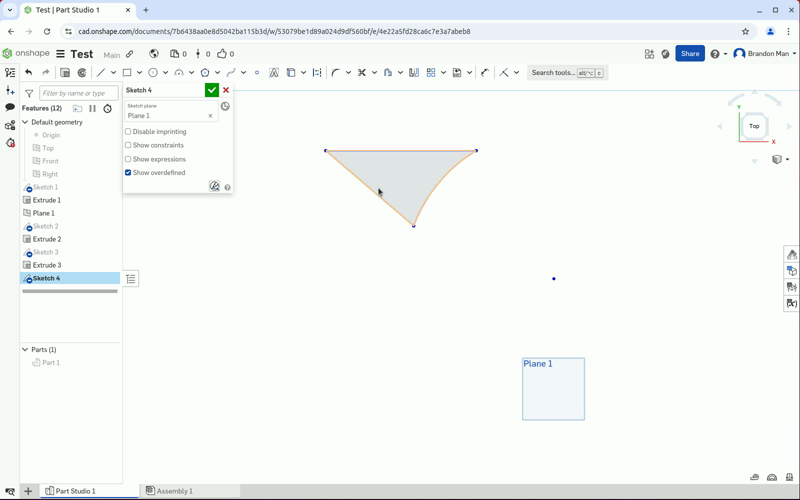
scroll(6)
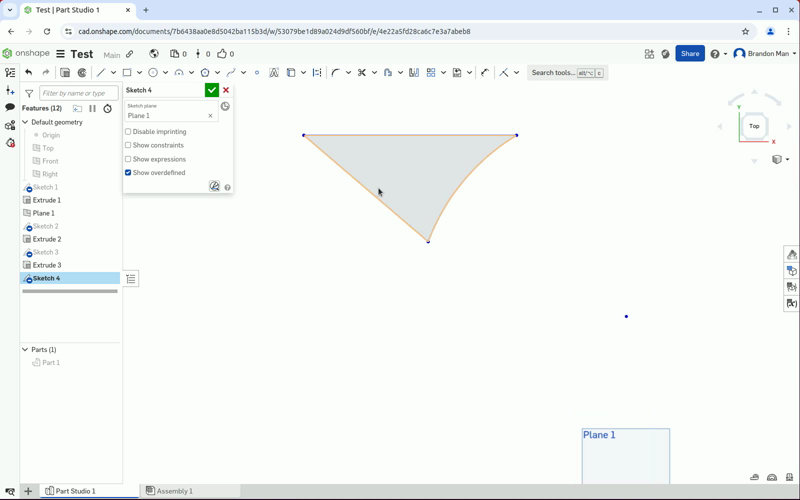
scroll(6)
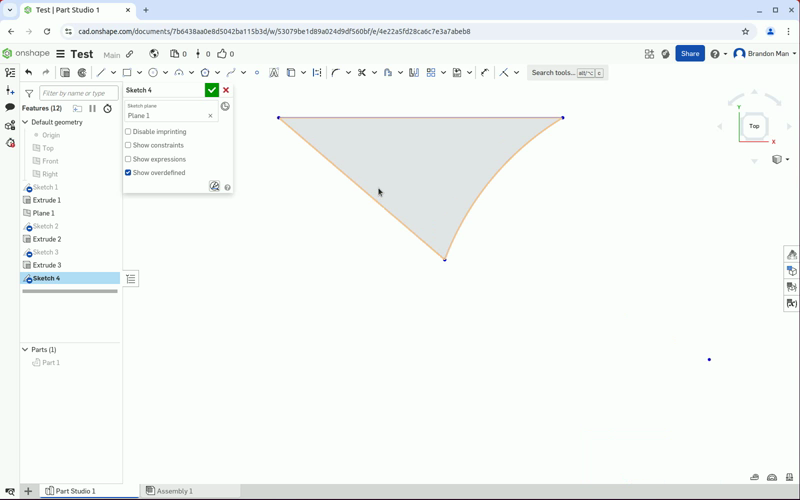
scroll(6)
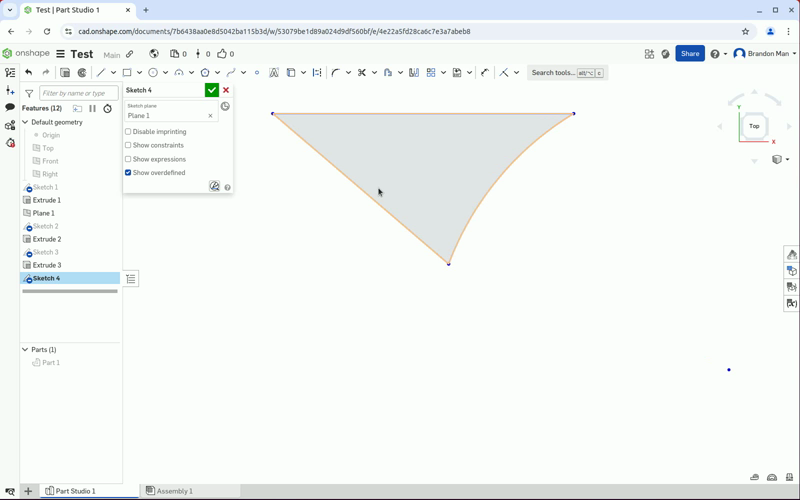
scroll(6)
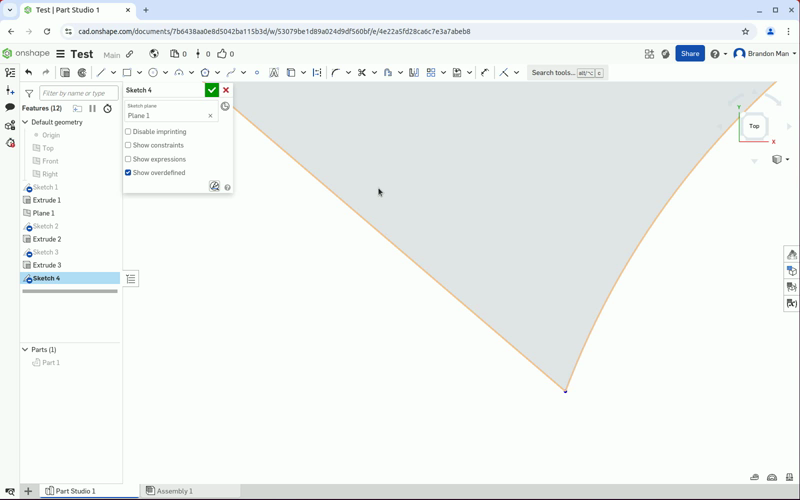
click(378, 187)
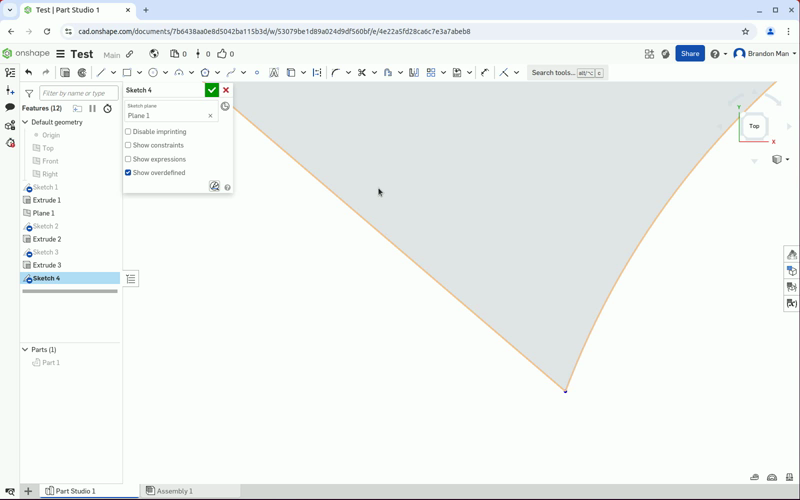
scroll(-6)
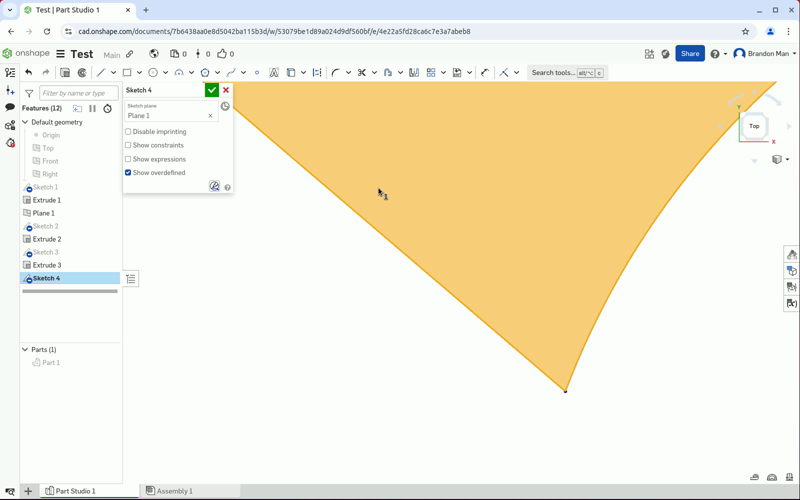
scroll(-6)
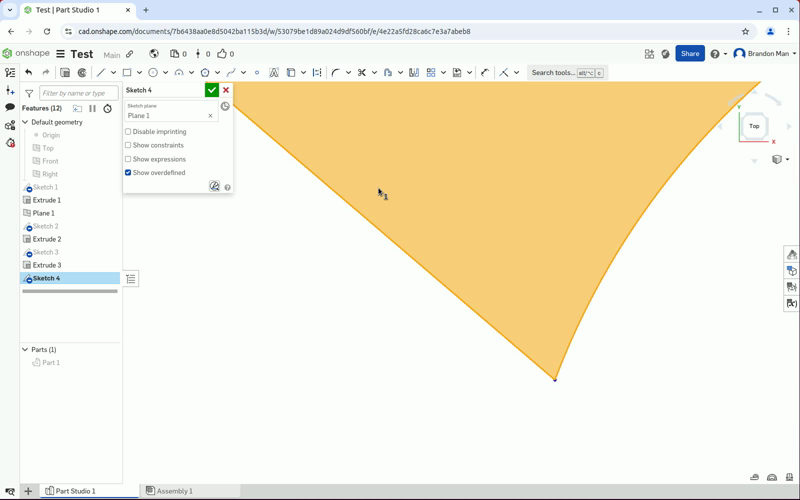
scroll(-6)
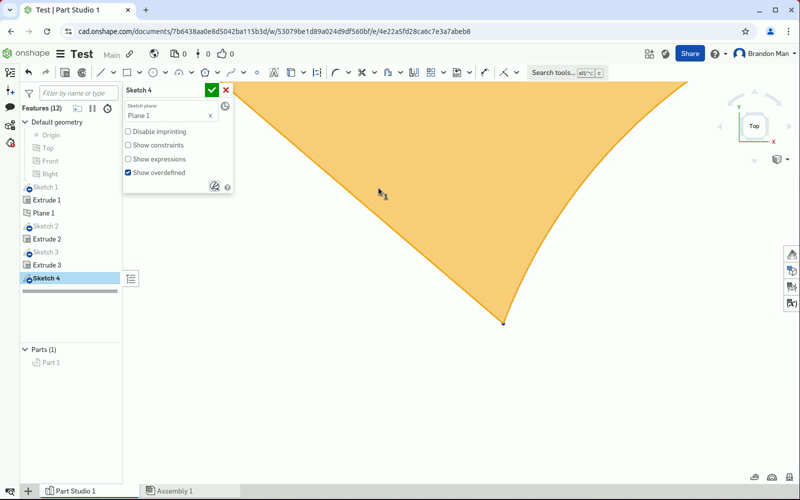
scroll(-6)
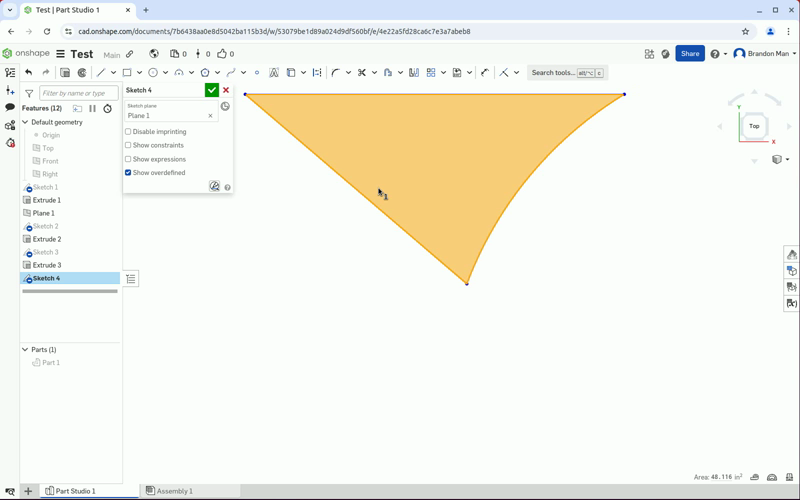
scroll(-6)
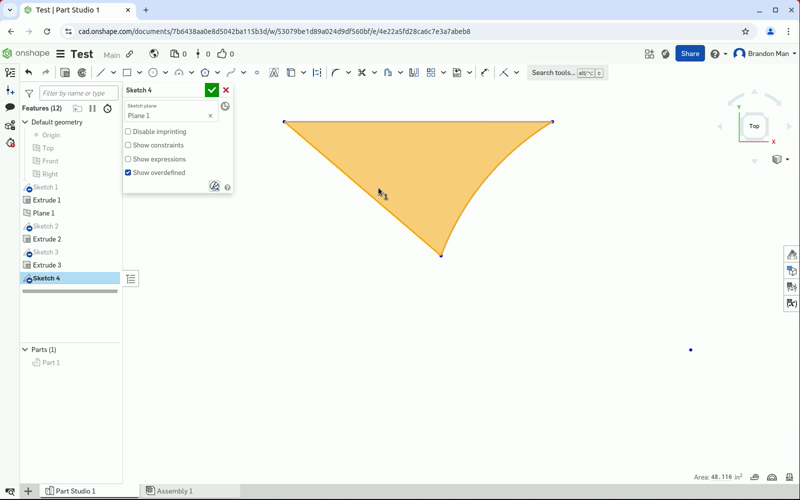
scroll(-6)
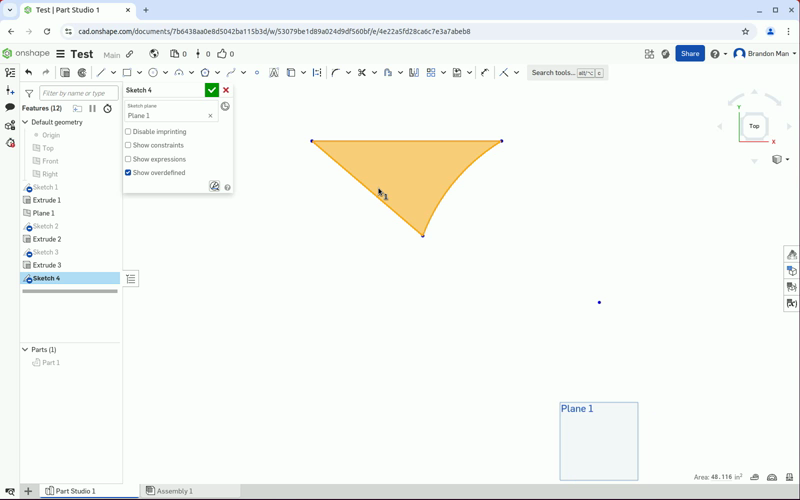
scroll(-6)
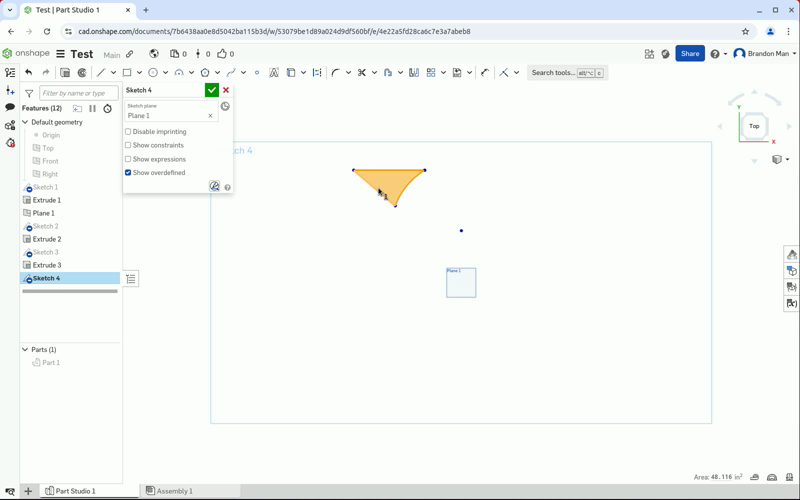
mouse_move(73, 352)
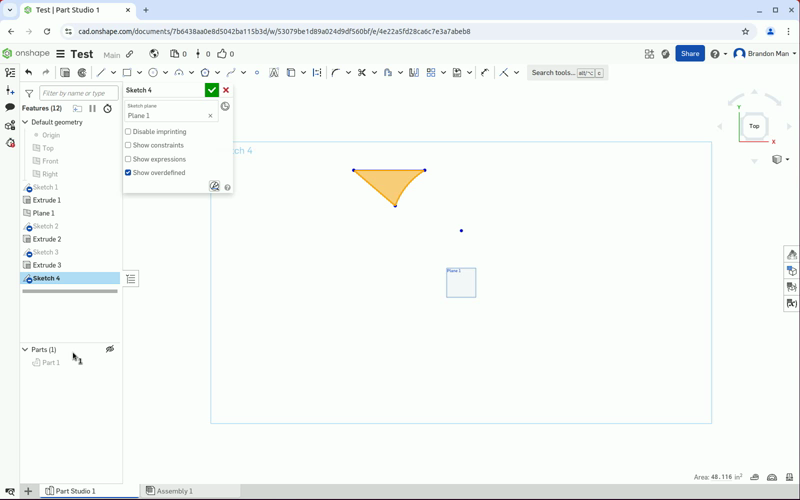
key(shift+y)
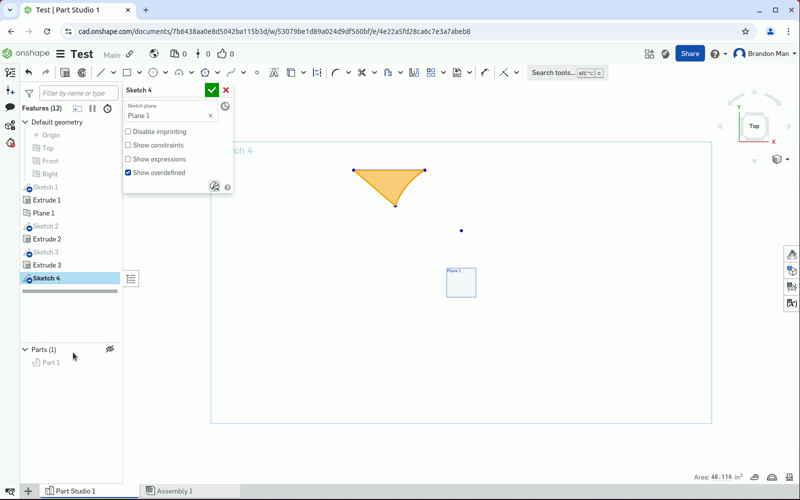
key(shift+e)
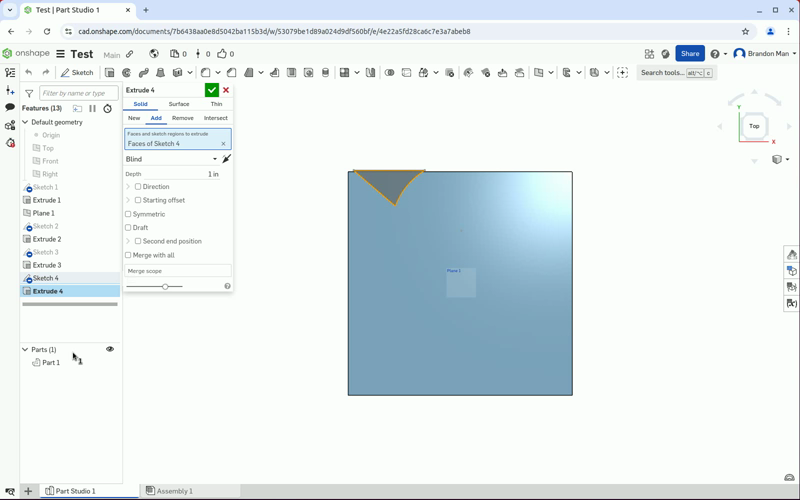
mouse_move(143, 106)
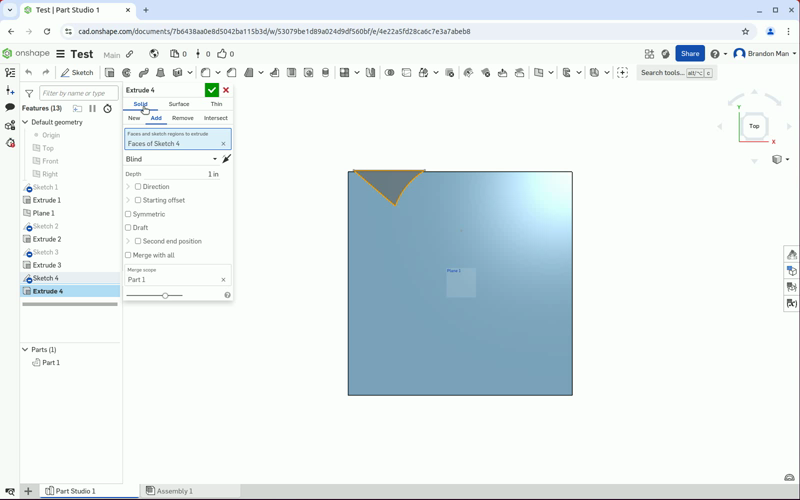
click(143, 106)
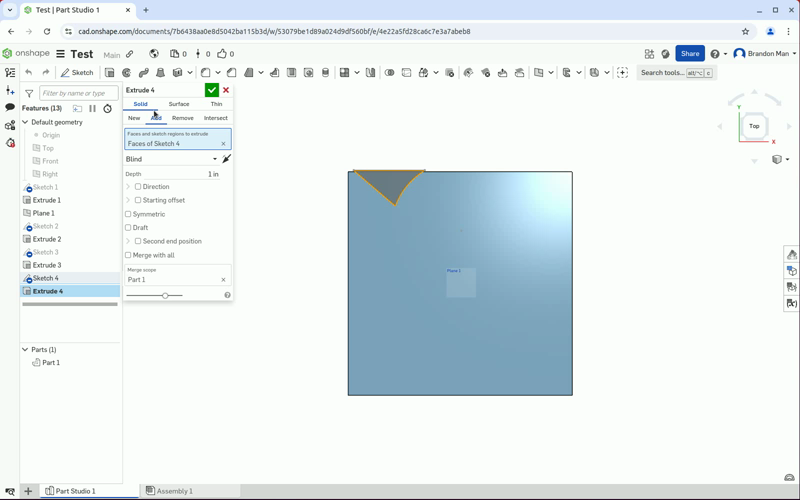
mouse_move(186, 120)
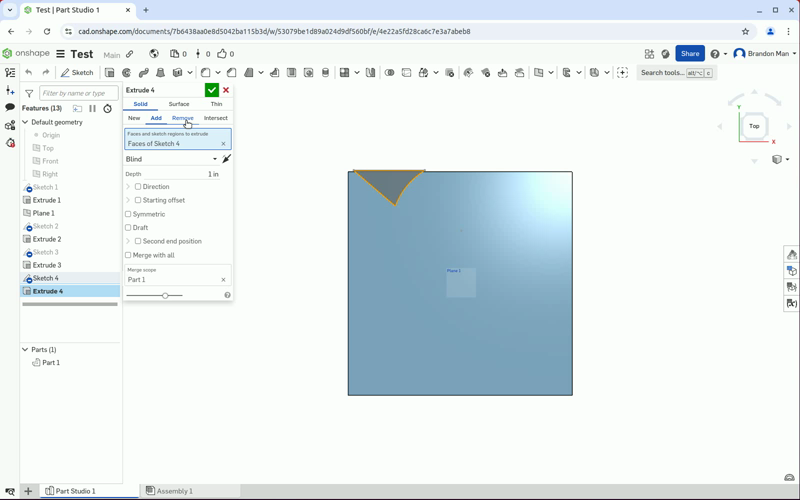
click(186, 120)
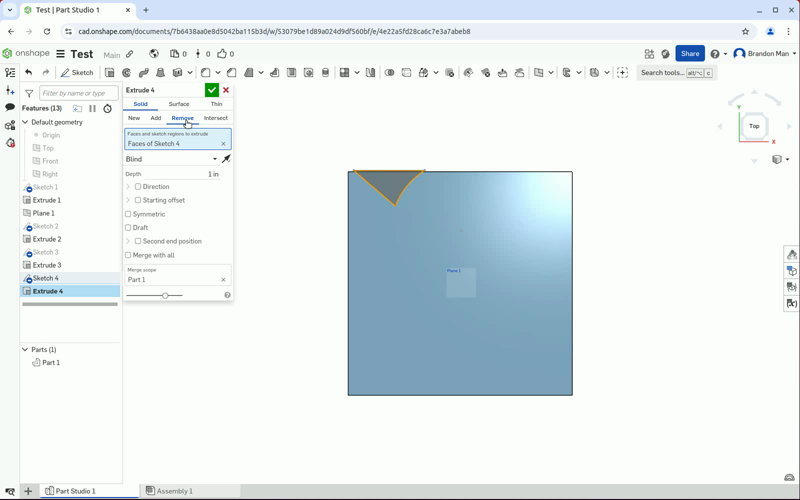
key(tab, 4)
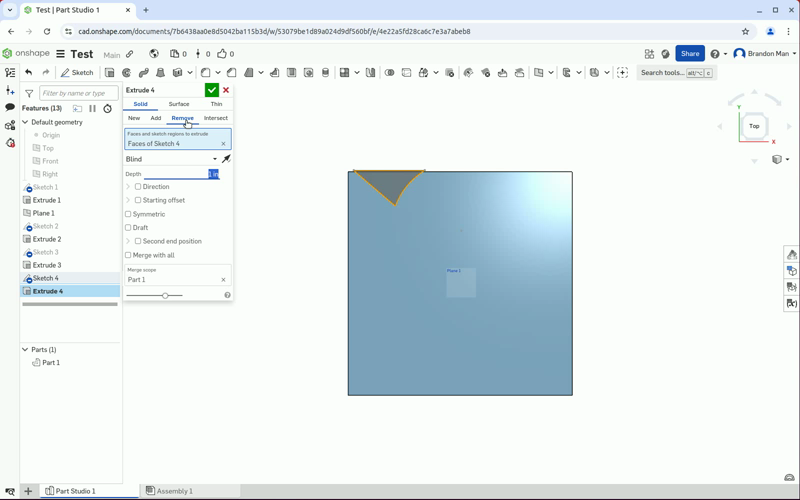
text(30.811)
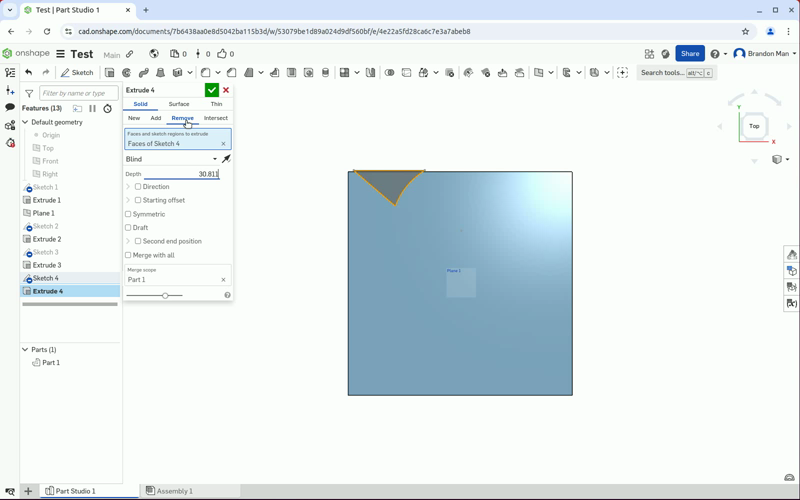
key(tab, 6)
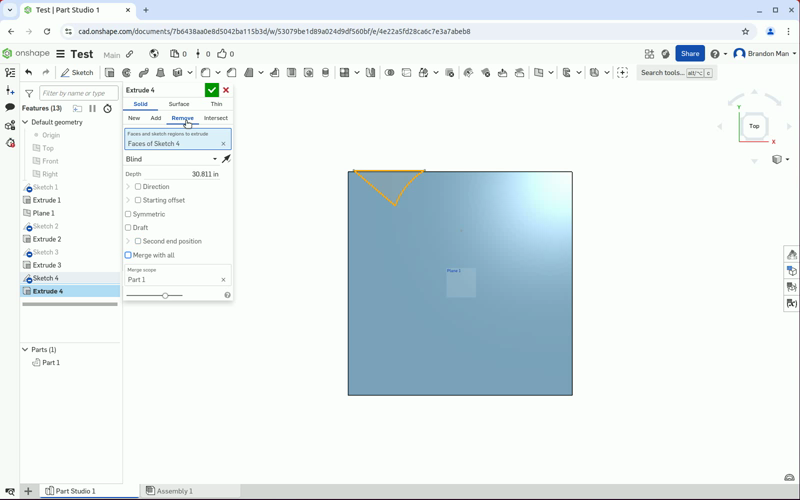
key(space)
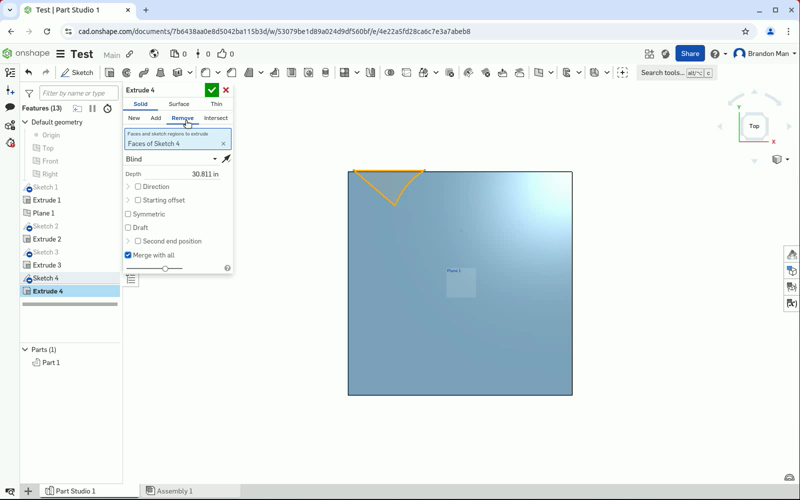
key(enter)
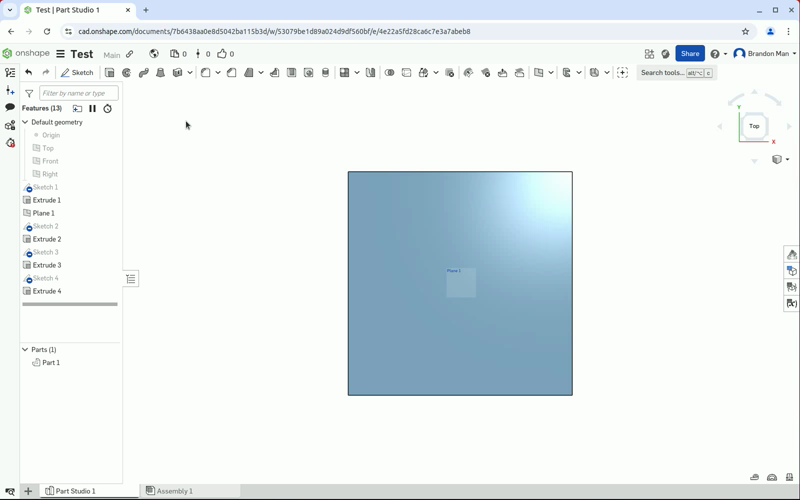
key(shift+h)
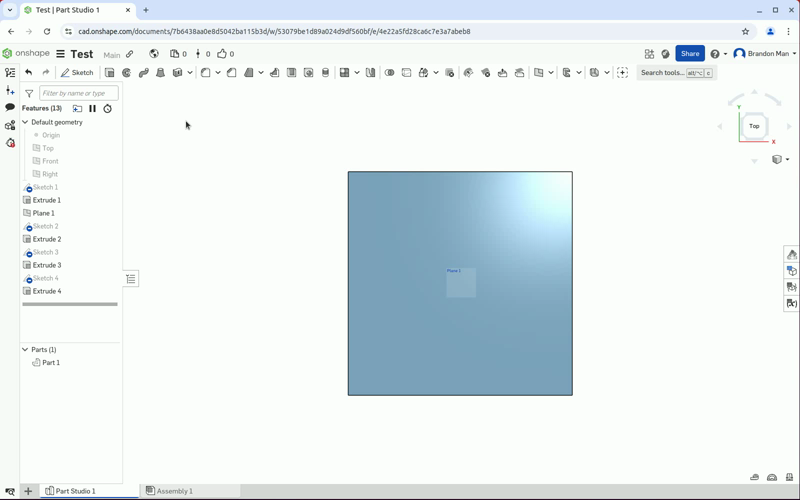
key(shift+h)
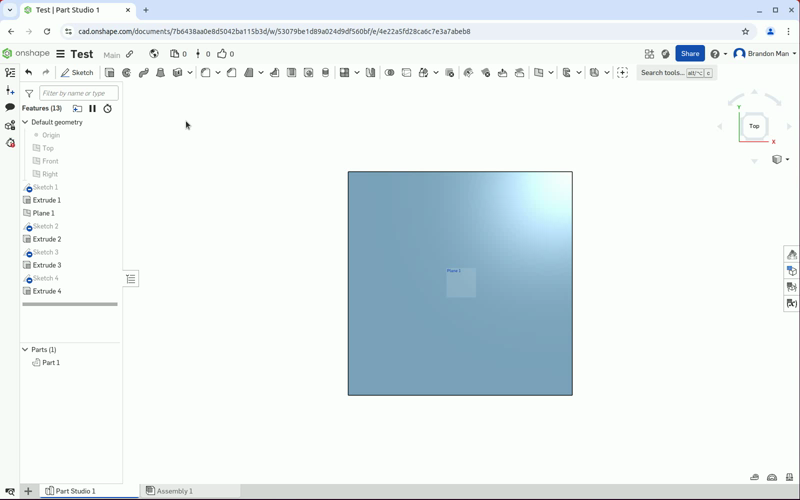
mouse_move(73, 189)
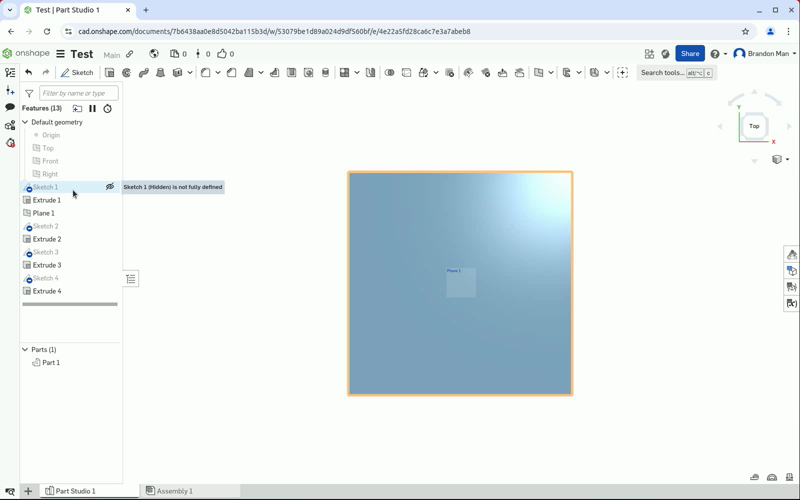
click(73, 189)
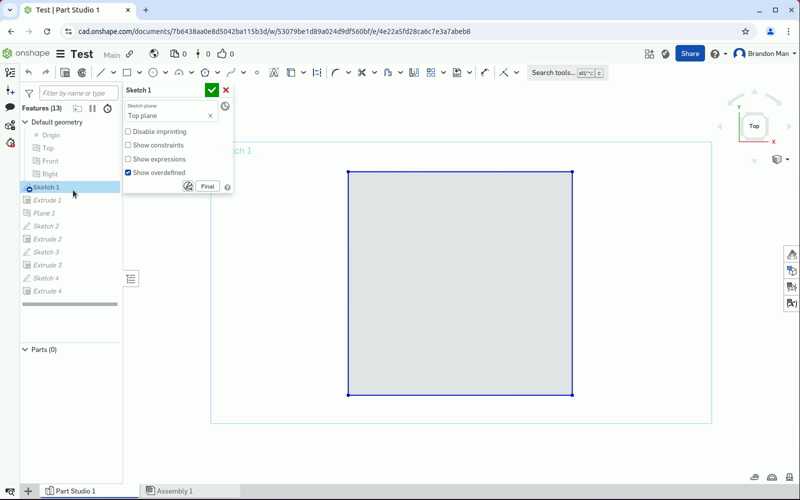
mouse_move(229, 92)
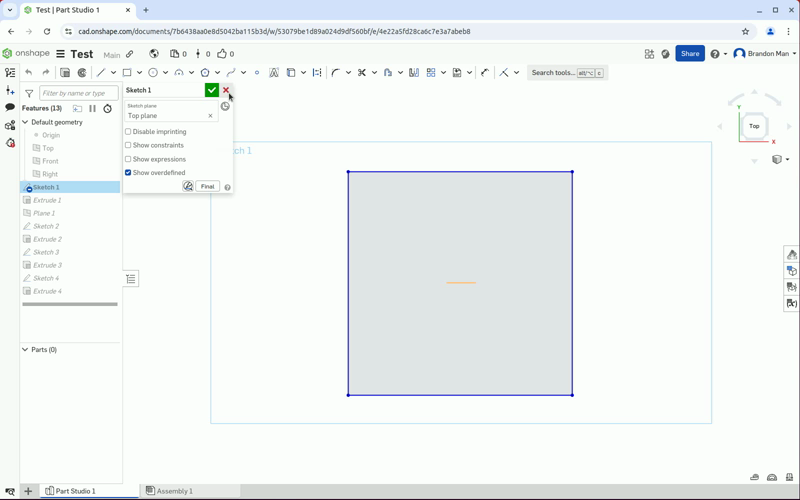
click(229, 92)
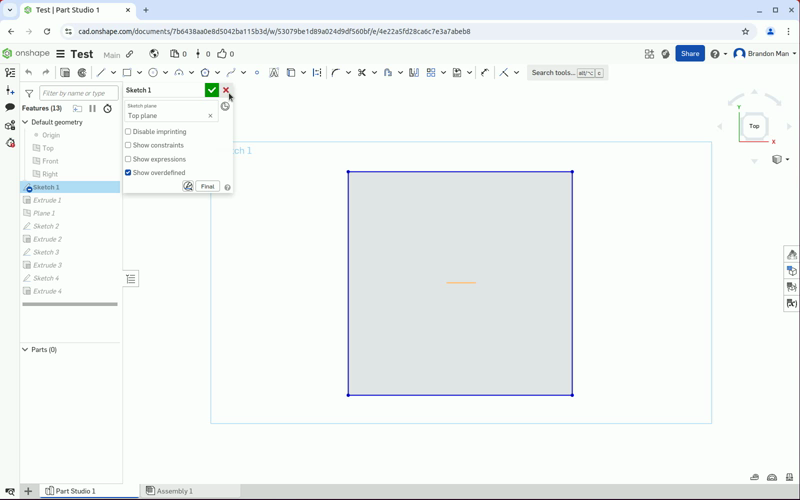
key(shift+s)
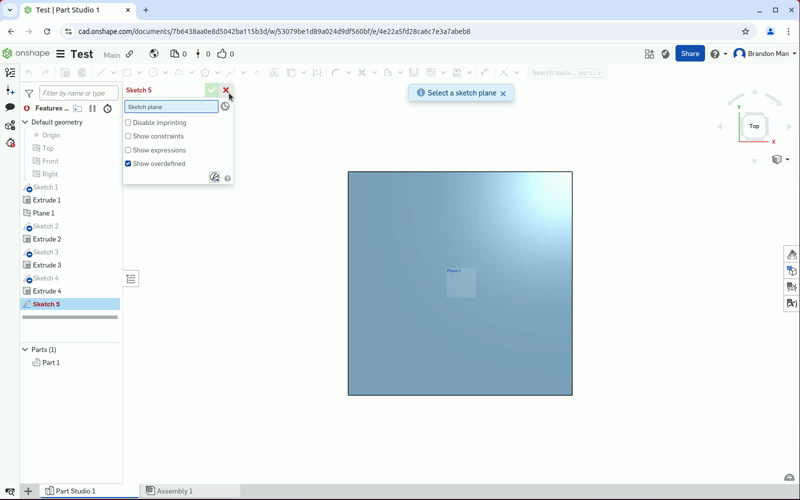
mouse_move(73, 215)
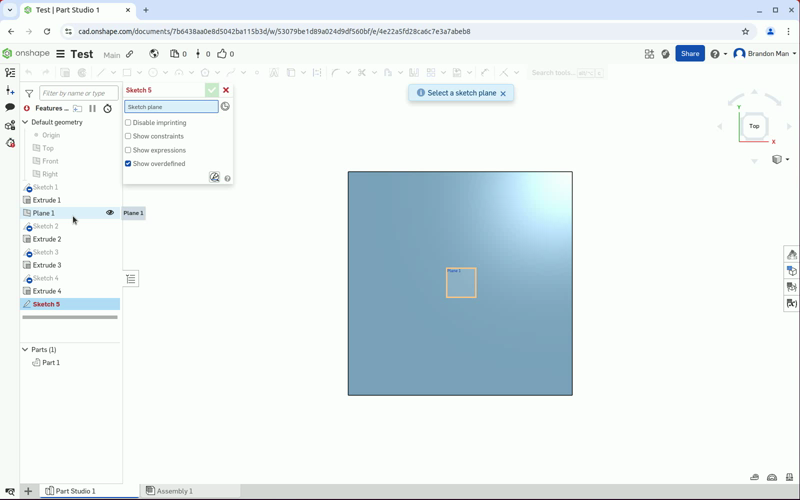
click(73, 215)
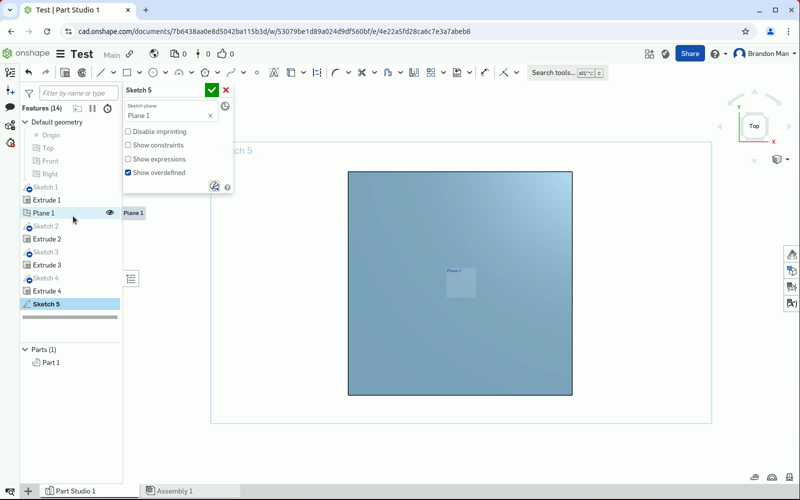
mouse_move(73, 352)
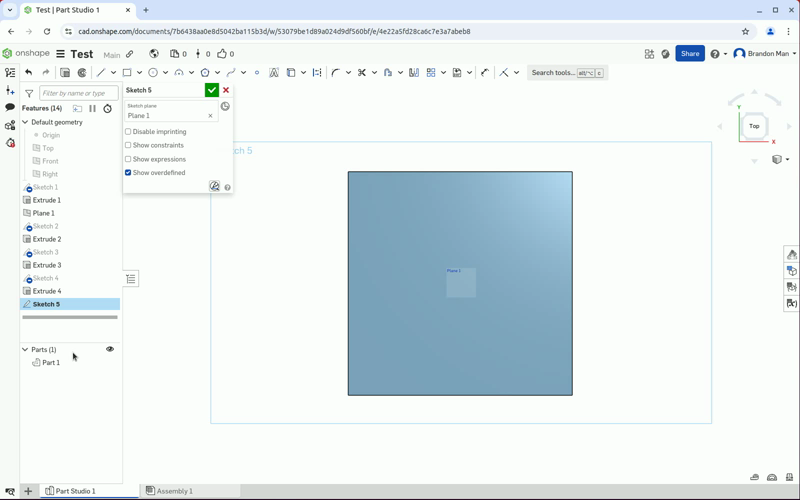
key(y)
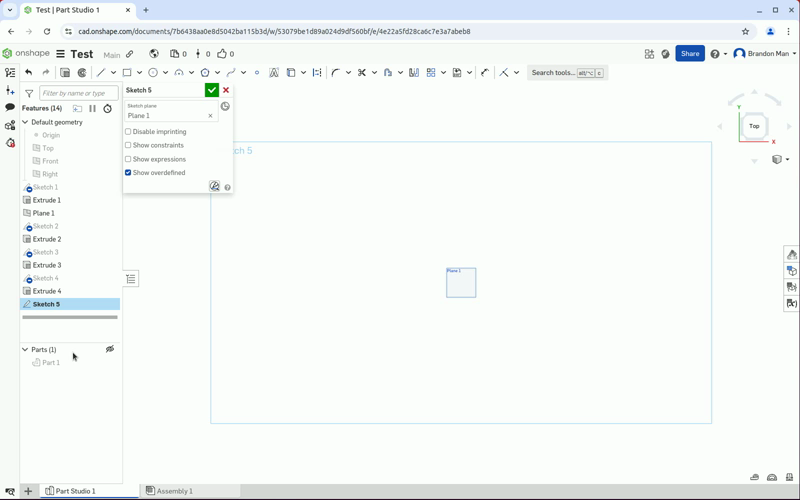
key(a)
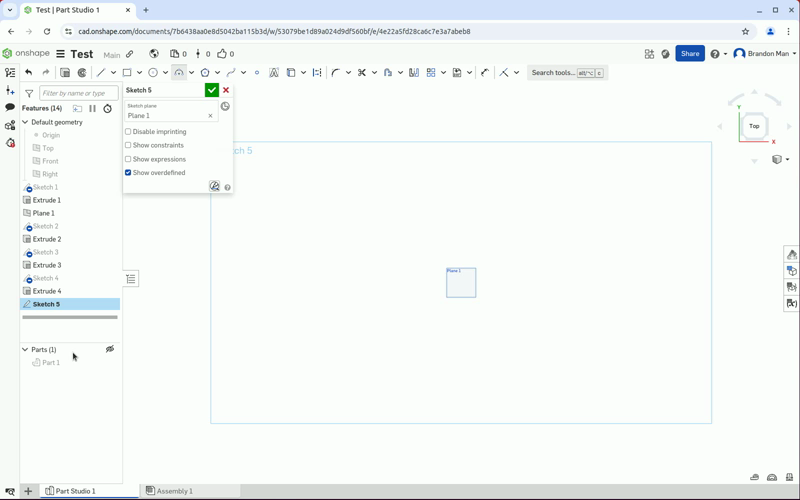
key_down(shift)
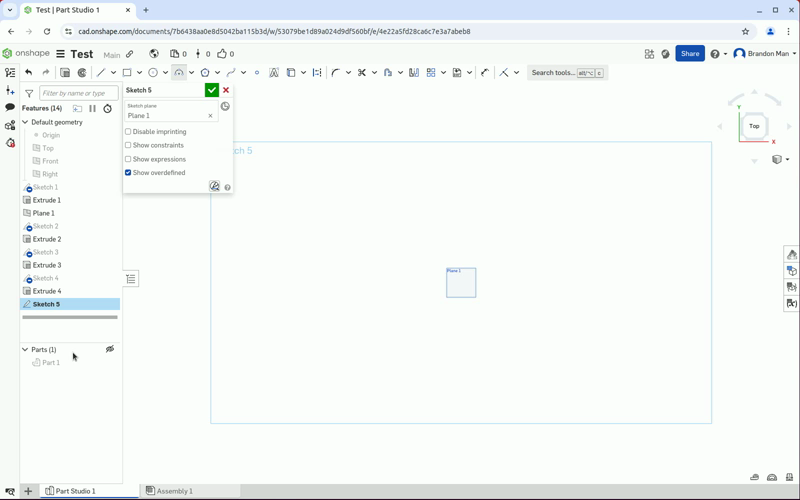
mouse_move(424, 170)
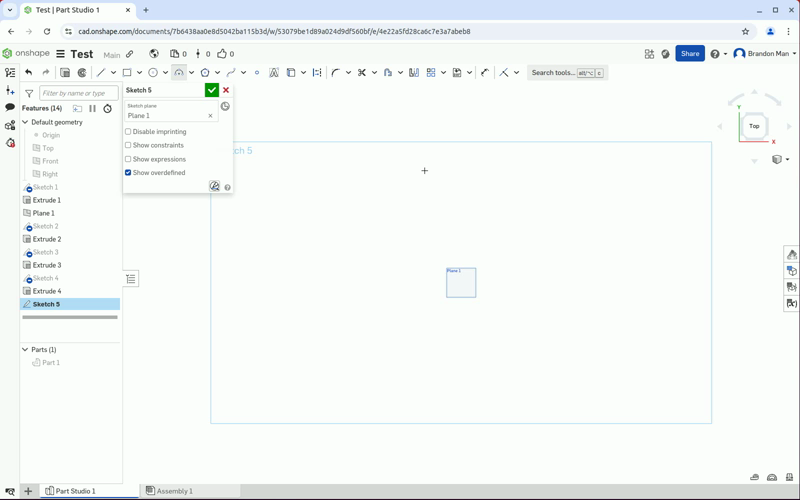
click(424, 170)
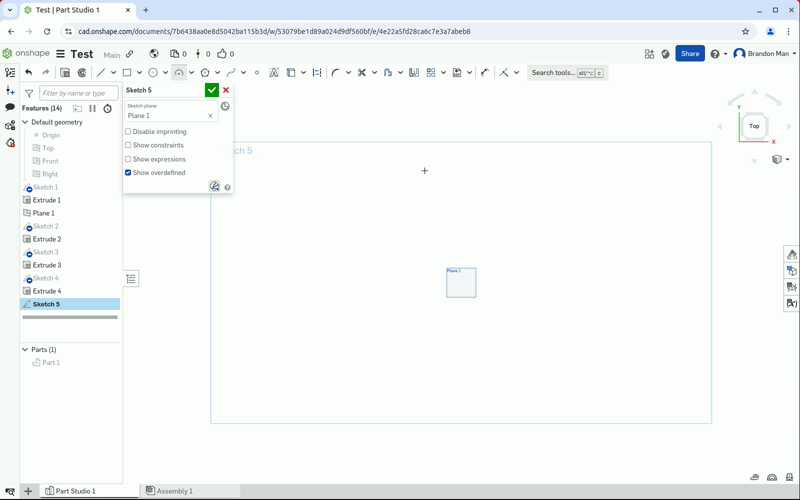
key_up(shift)
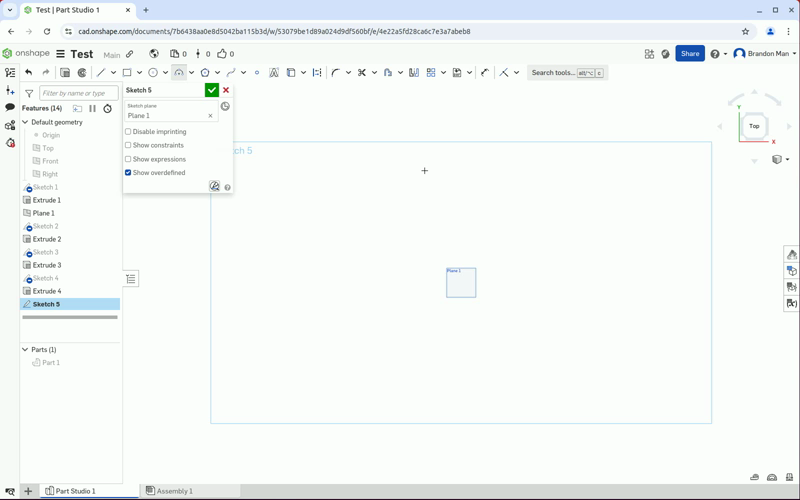
key_down(shift)
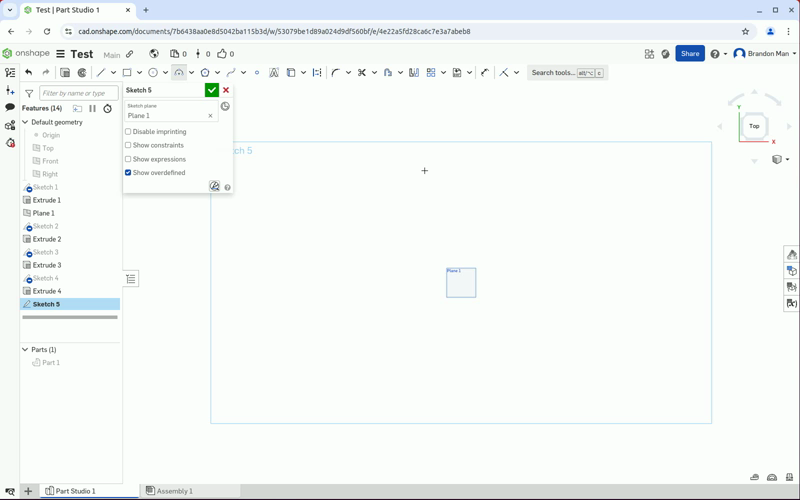
mouse_move(497, 170)
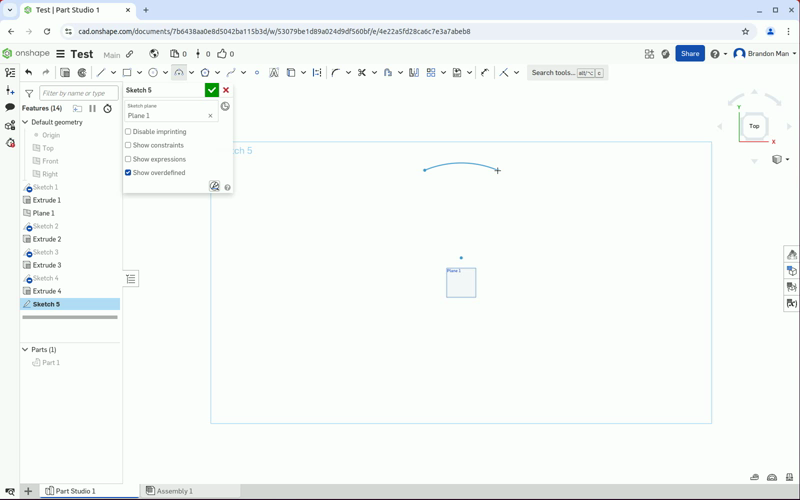
click(497, 170)
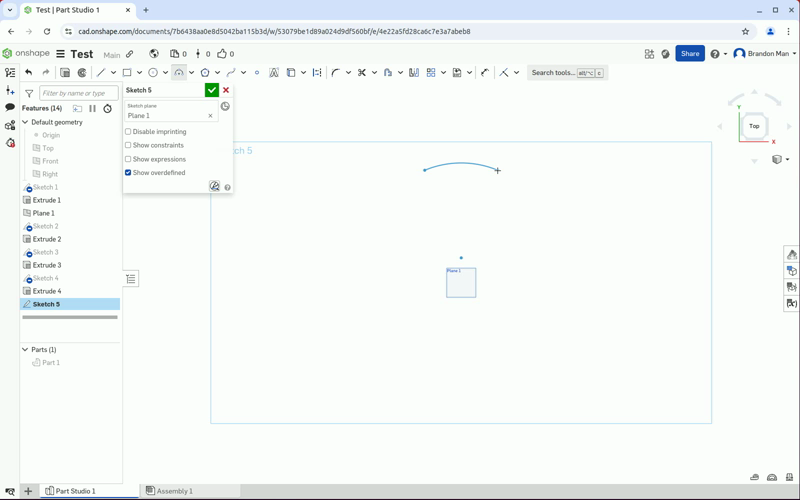
mouse_move(461, 302)
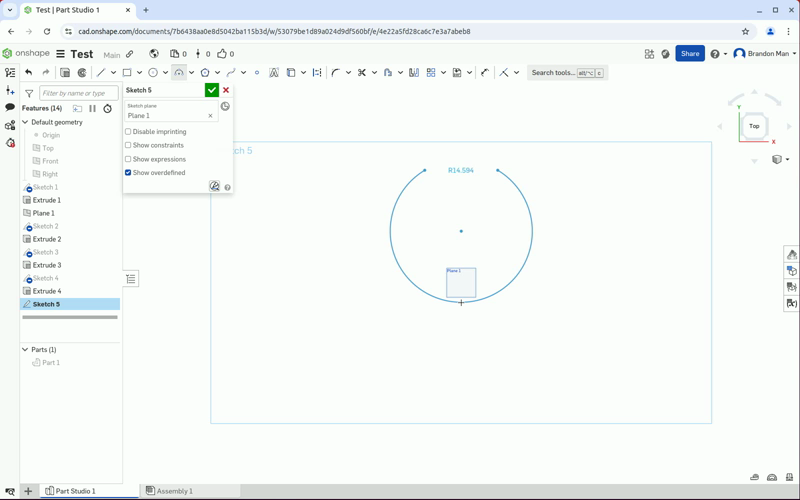
click(461, 302)
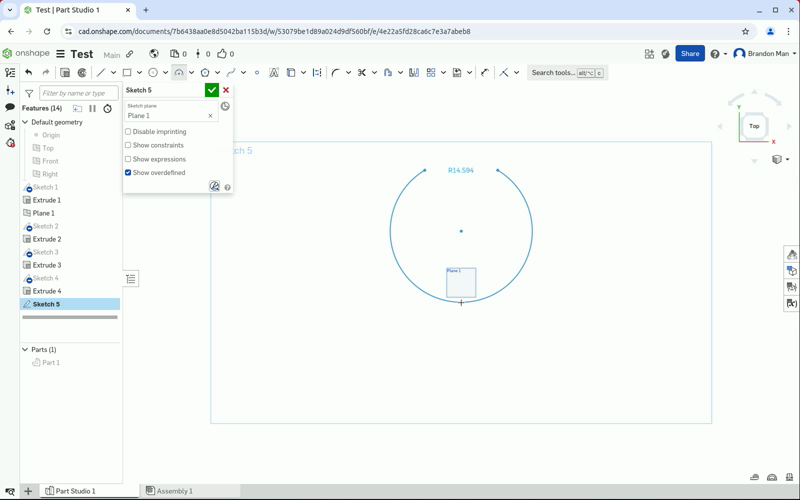
key_up(shift)
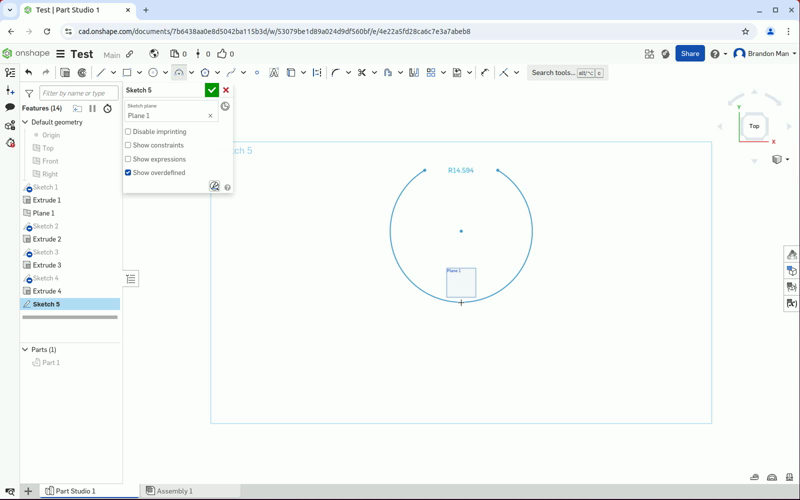
key(esc)
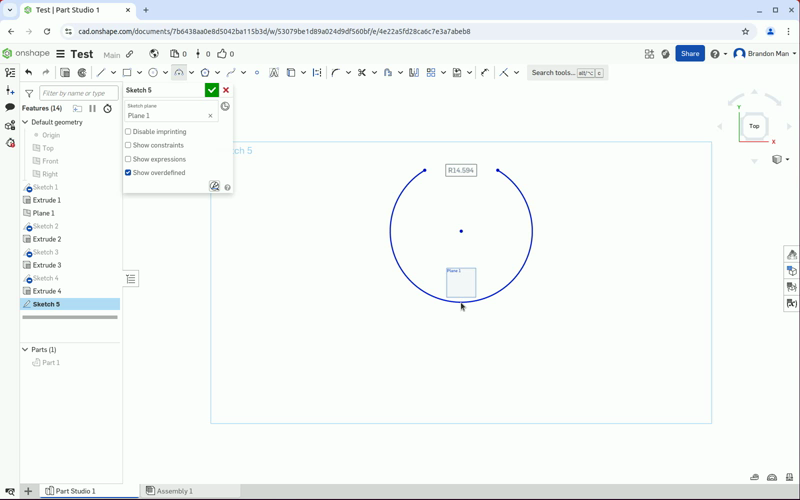
key(l)
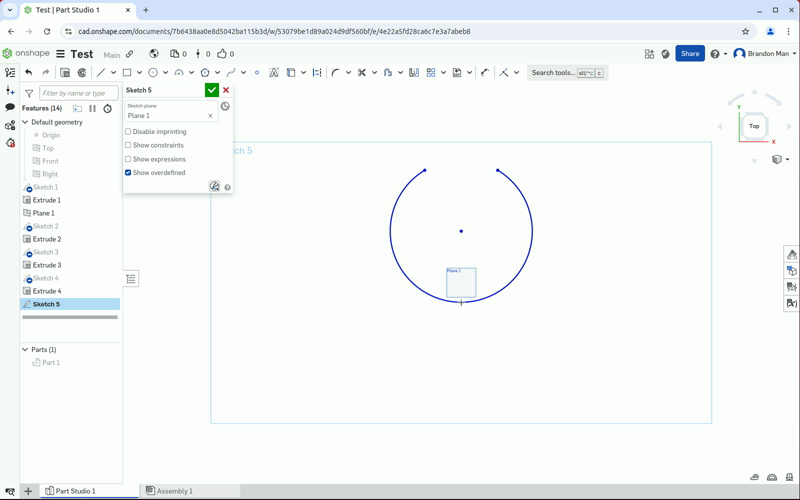
mouse_move(497, 170)
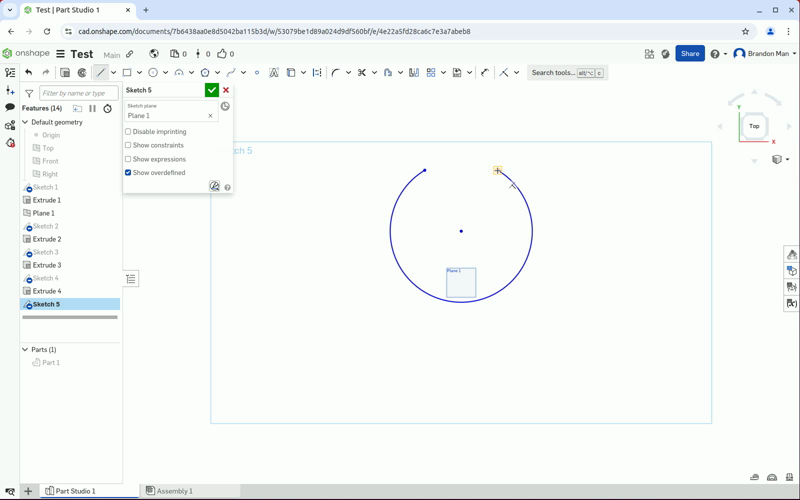
click(497, 170)
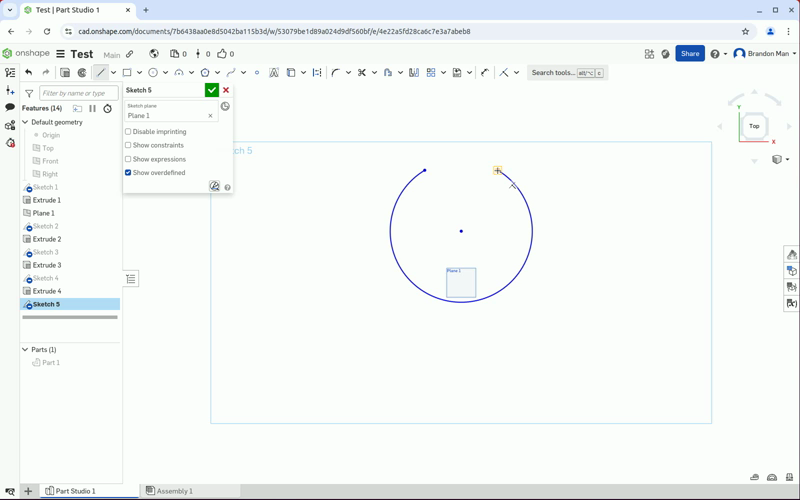
key_down(shift)
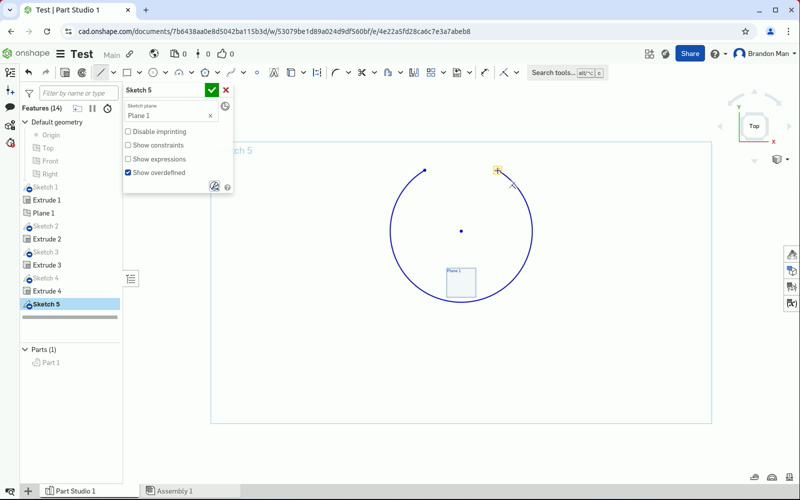
mouse_move(424, 170)
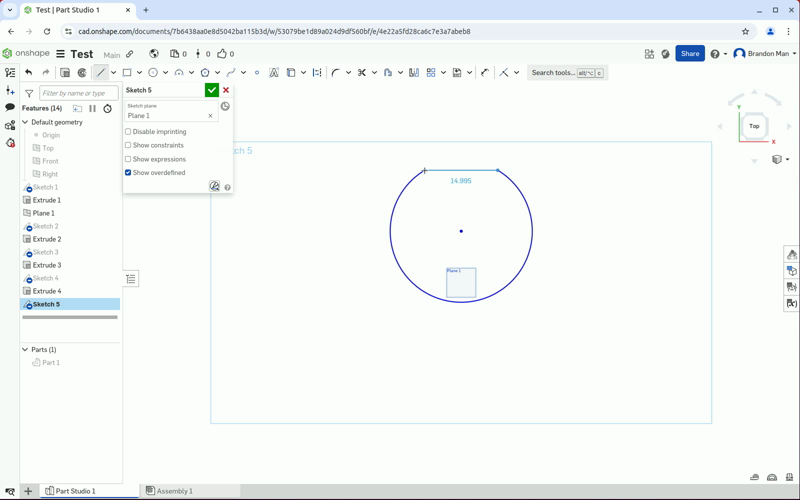
key_up(shift)
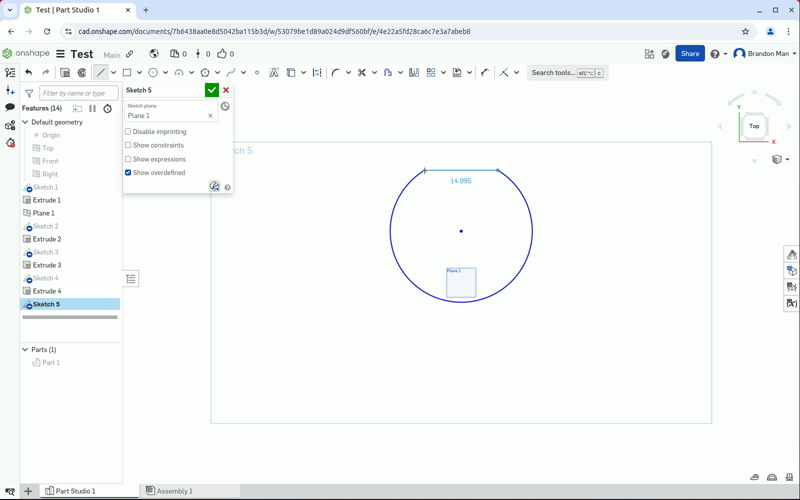
click(424, 170)
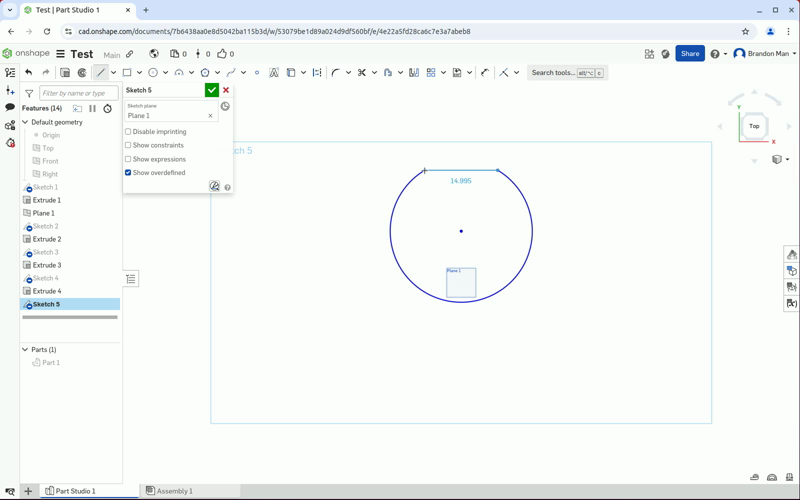
key(esc)
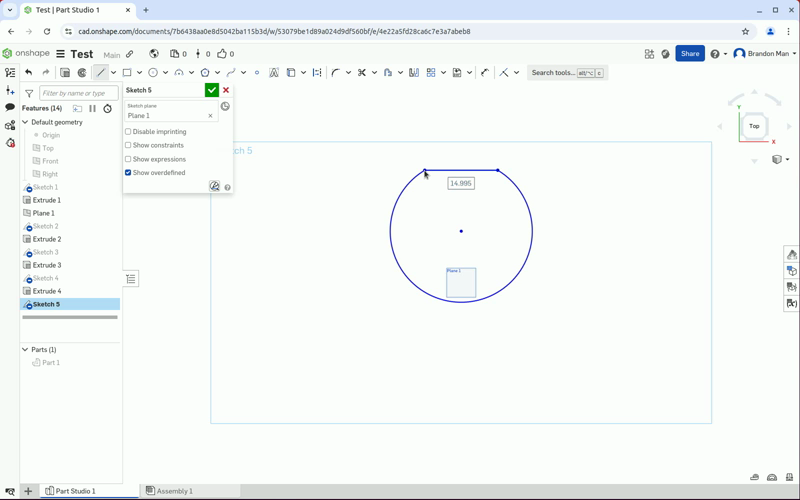
mouse_move(505, 227)
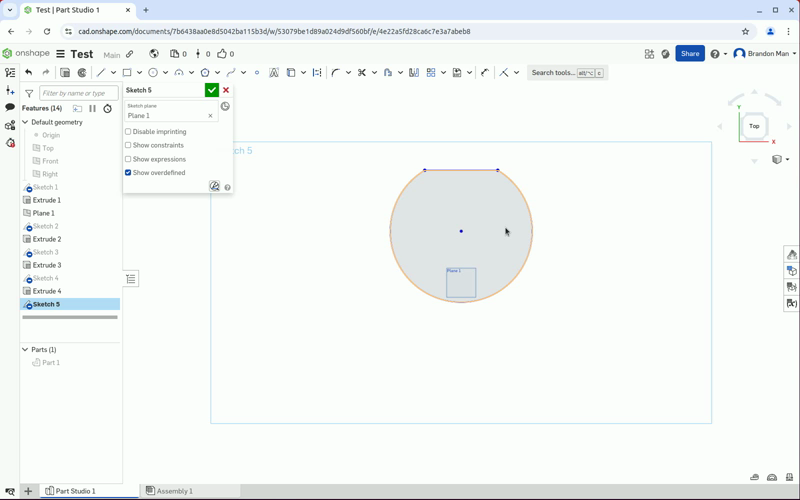
click(505, 227)
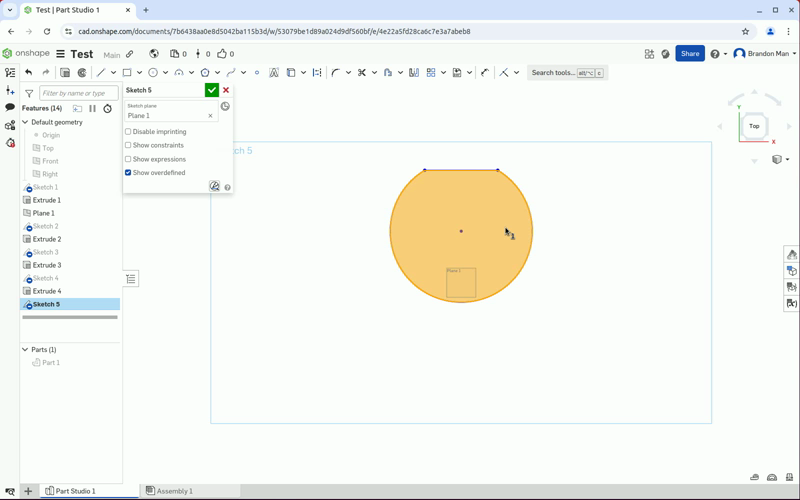
mouse_move(73, 352)
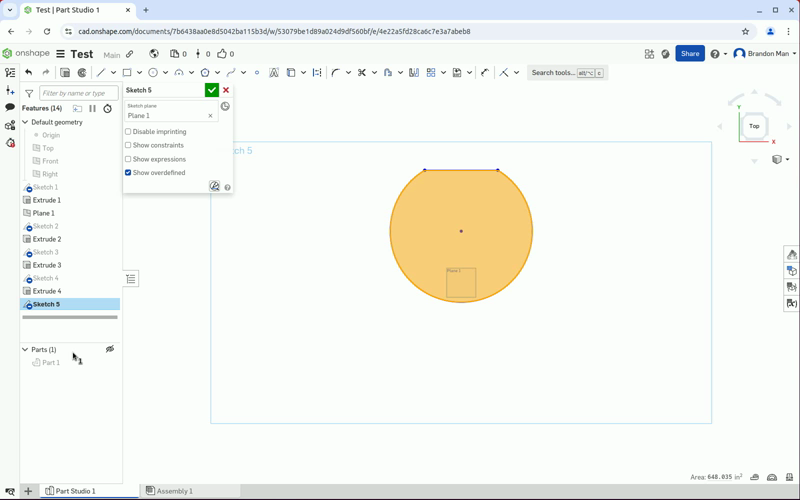
key(shift+y)
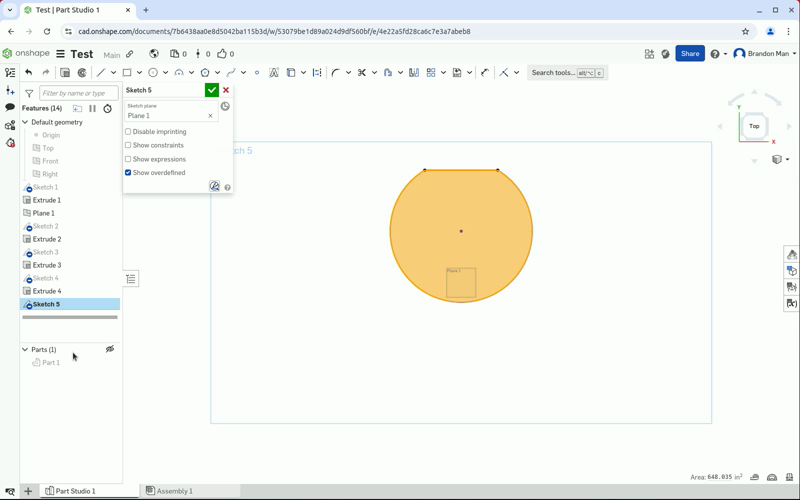
key(shift+e)
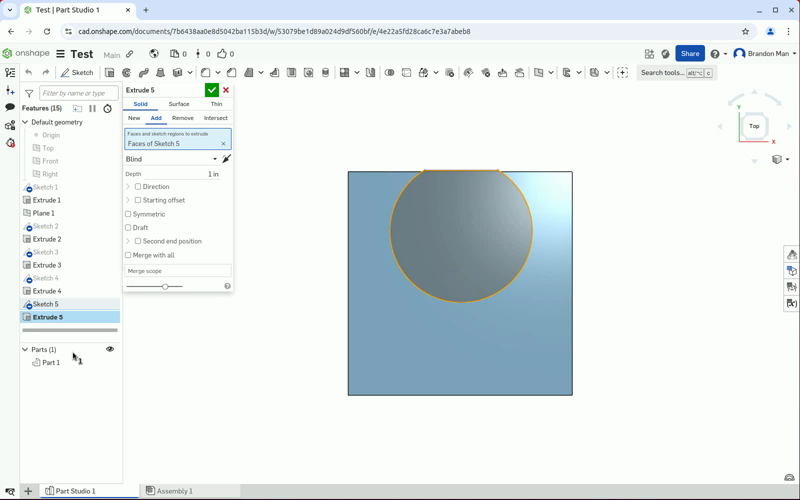
mouse_move(143, 106)
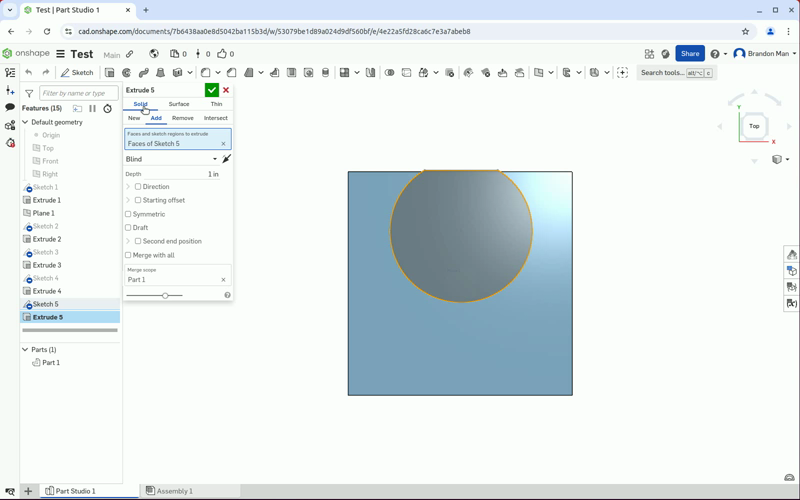
click(143, 106)
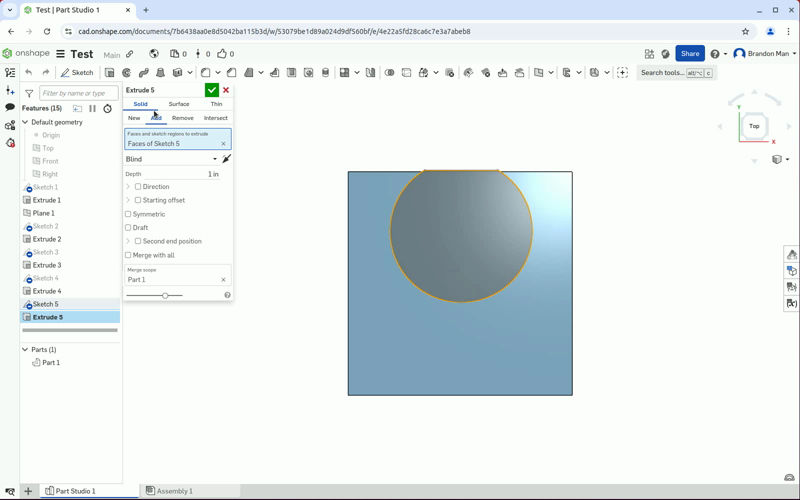
mouse_move(186, 120)
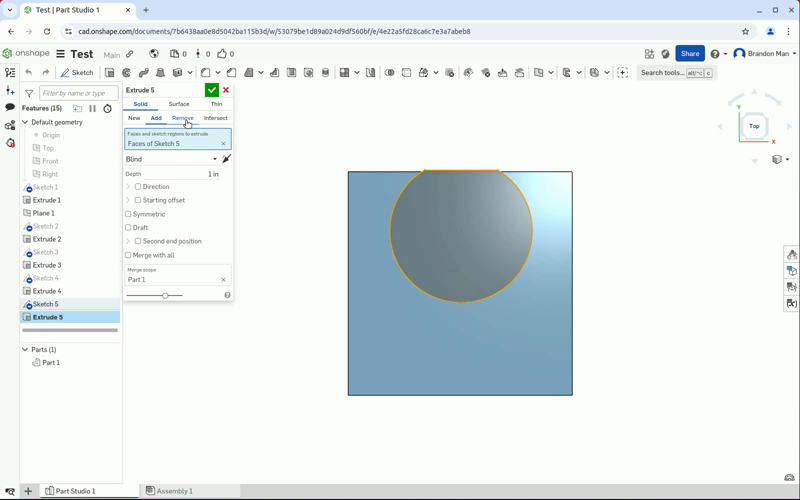
click(186, 120)
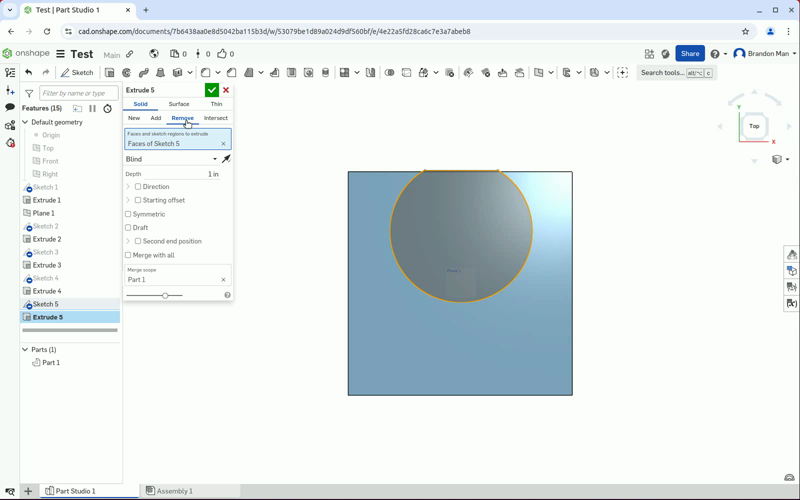
key(tab, 4)
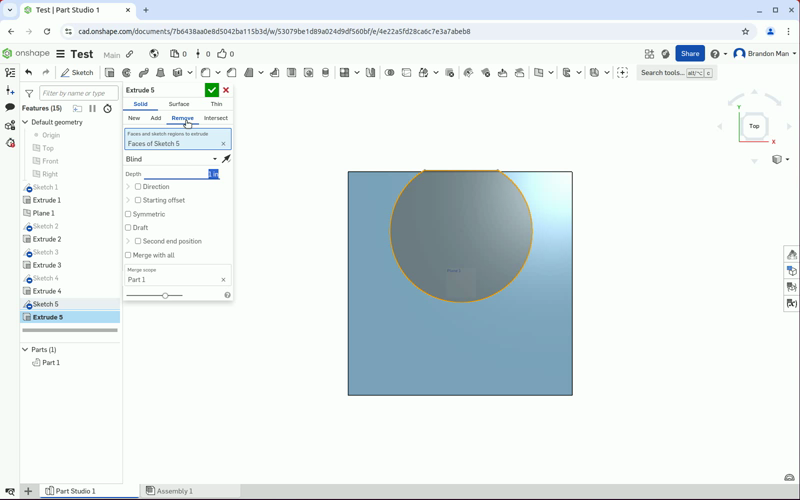
text(30.811)
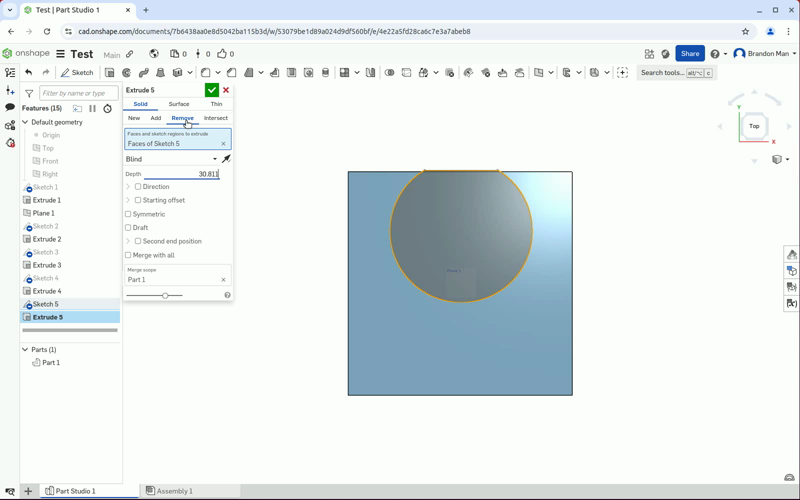
key(tab, 6)
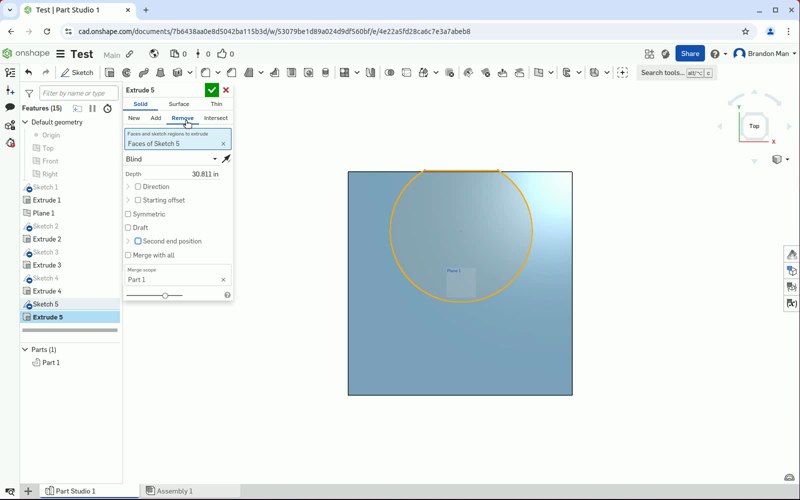
key(space)
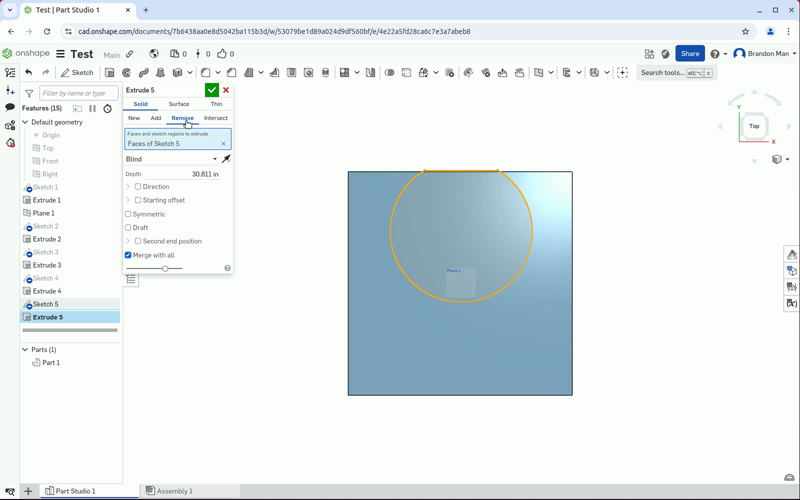
key(enter)
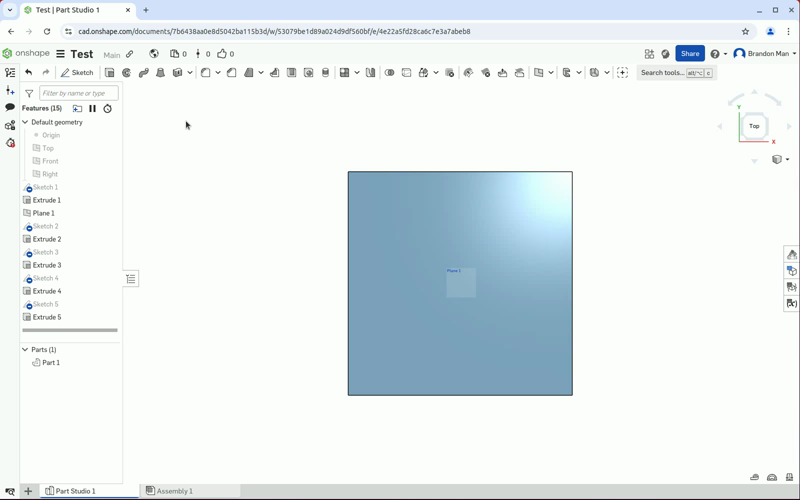
key(shift+h)
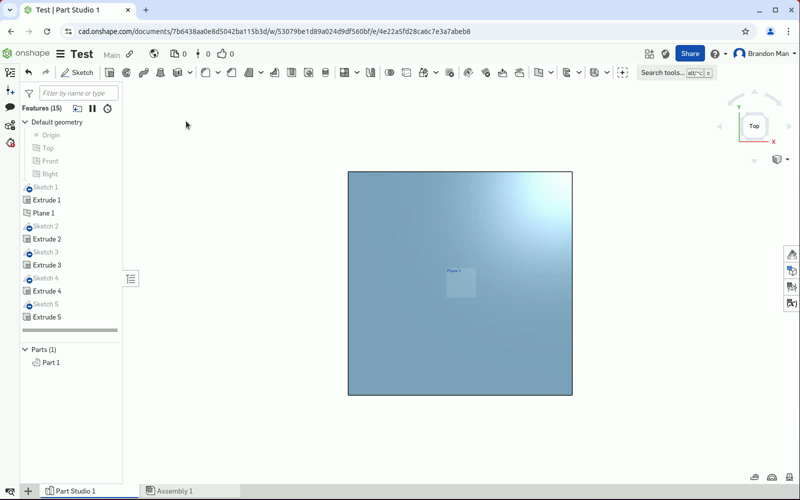
key(shift+h)
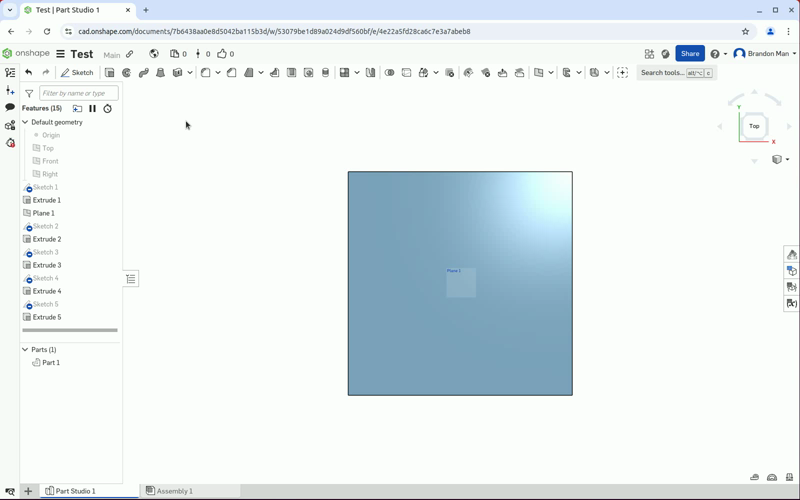
mouse_move(73, 189)
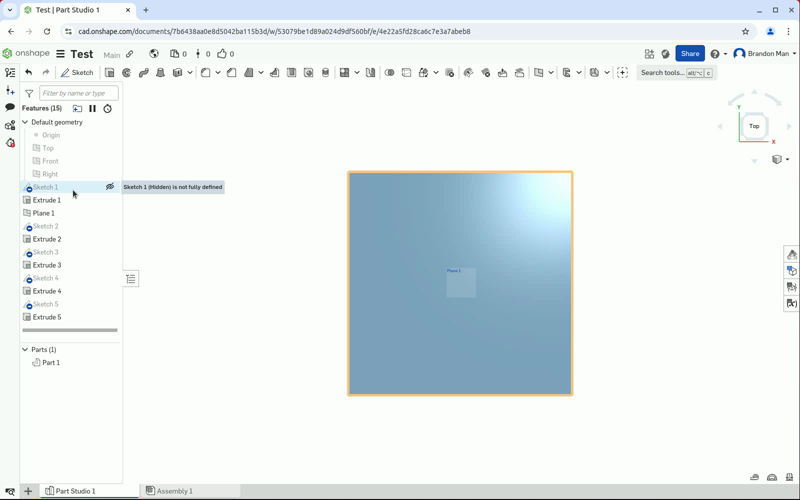
click(73, 189)
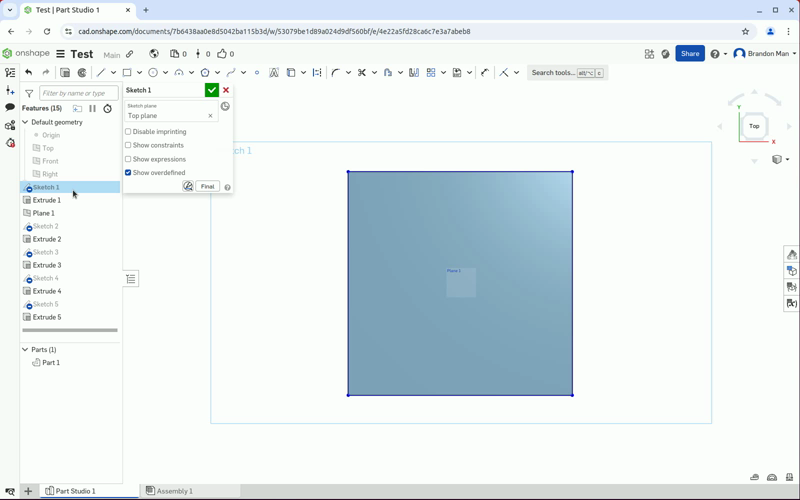
mouse_move(229, 92)
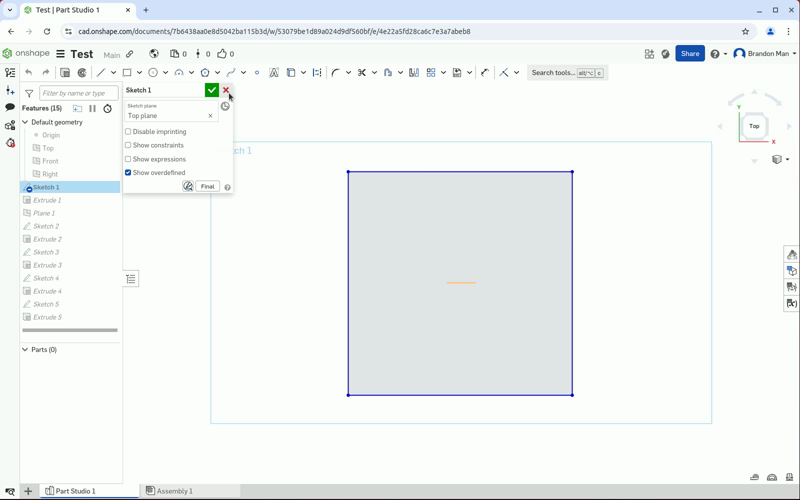
click(229, 92)
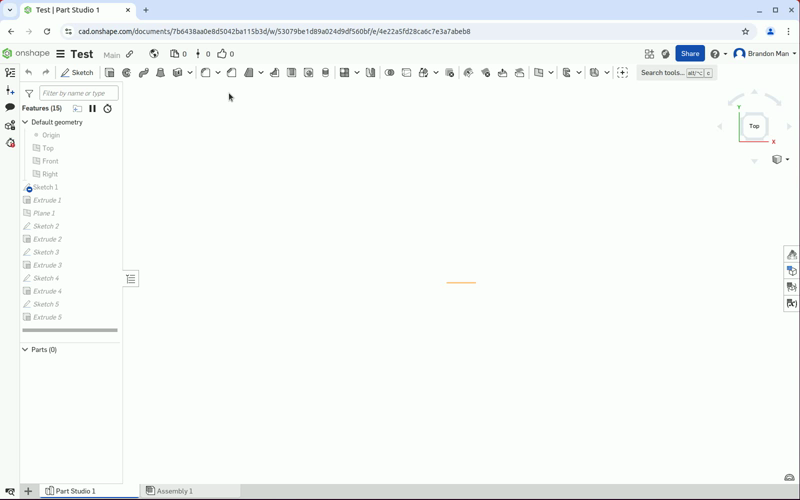
key(shift+s)
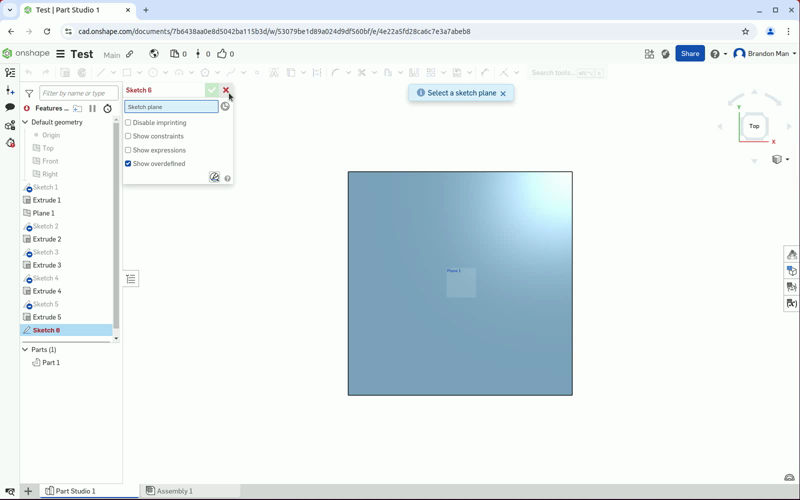
mouse_move(69, 215)
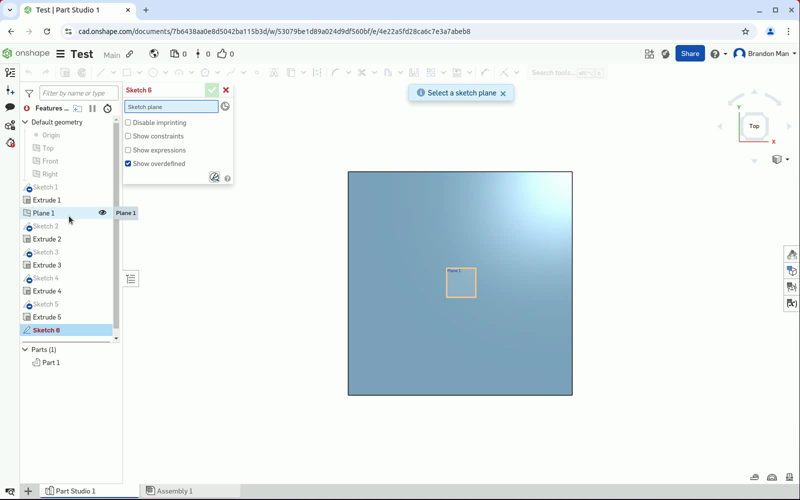
click(69, 215)
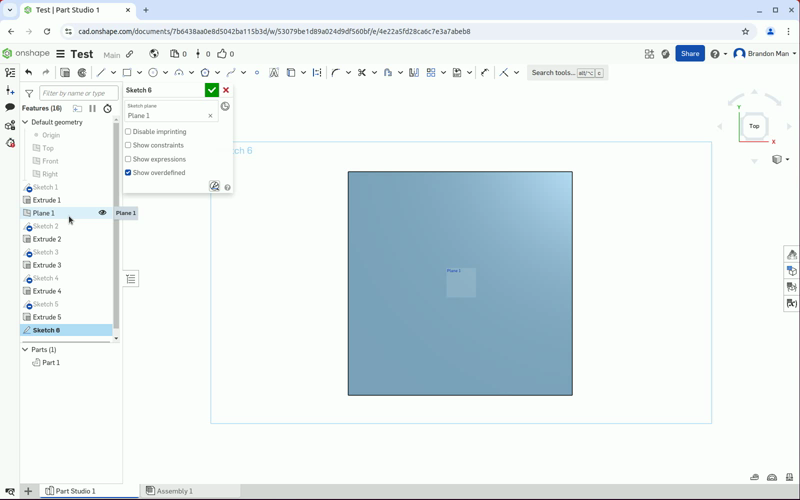
mouse_move(73, 352)
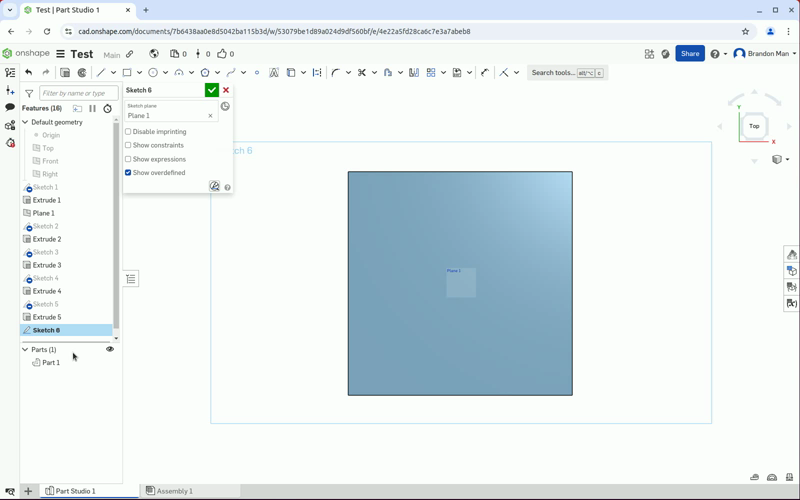
key(y)
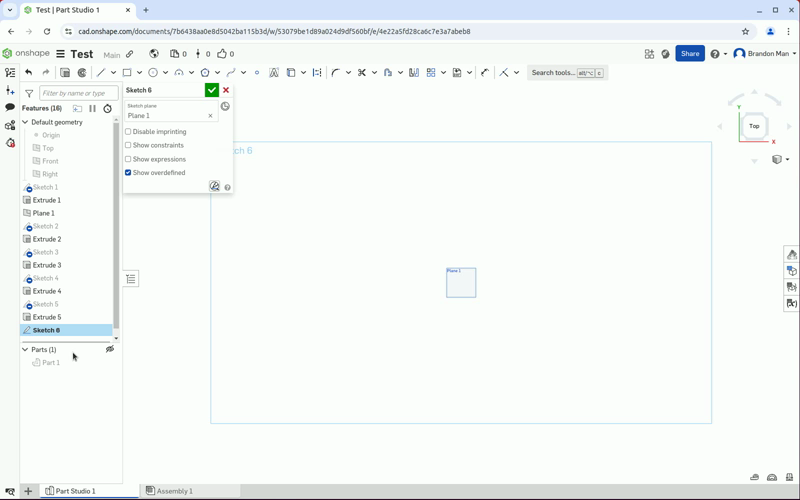
key(l)
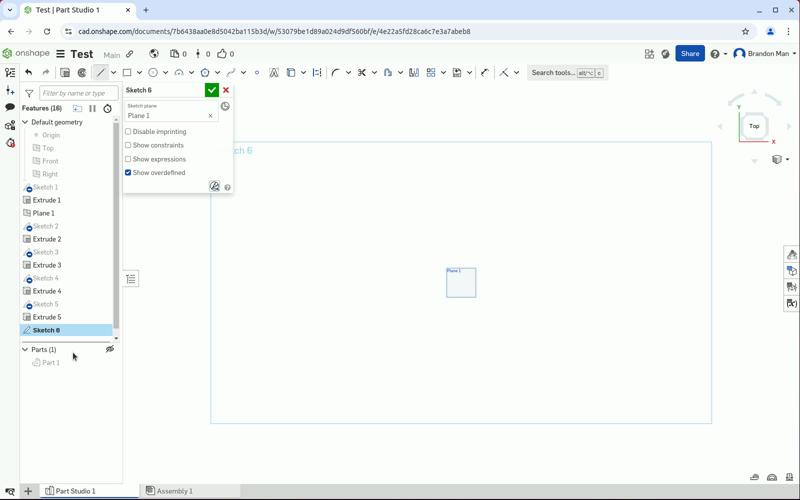
key_down(shift)
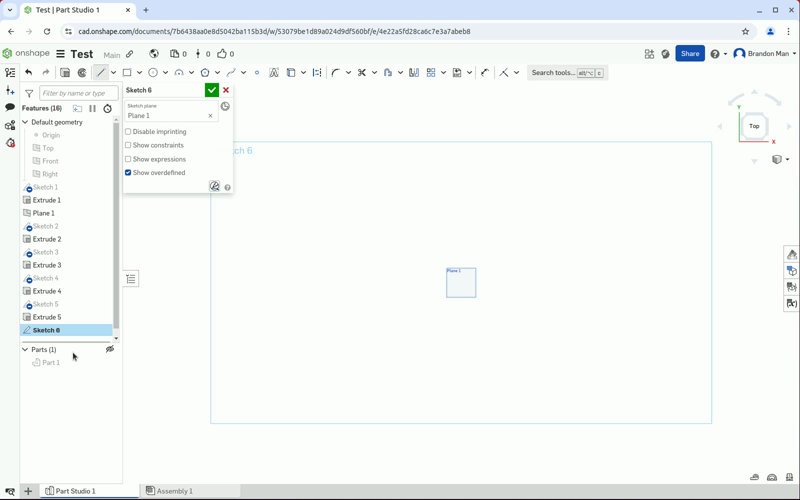
mouse_move(348, 395)
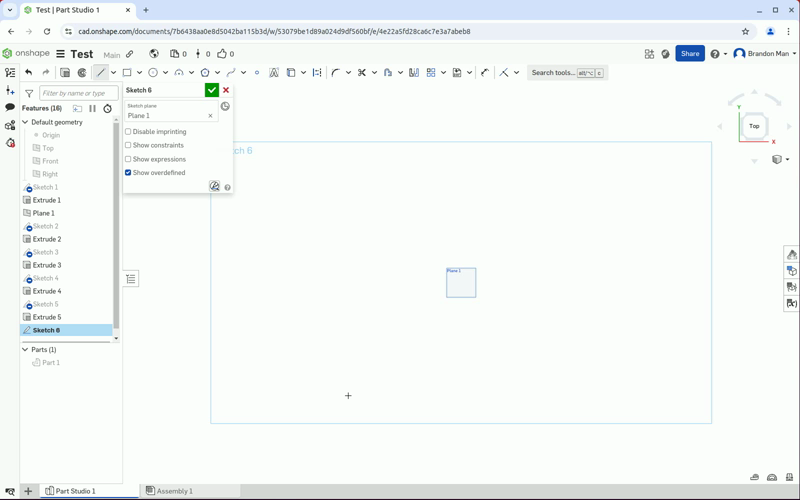
click(348, 395)
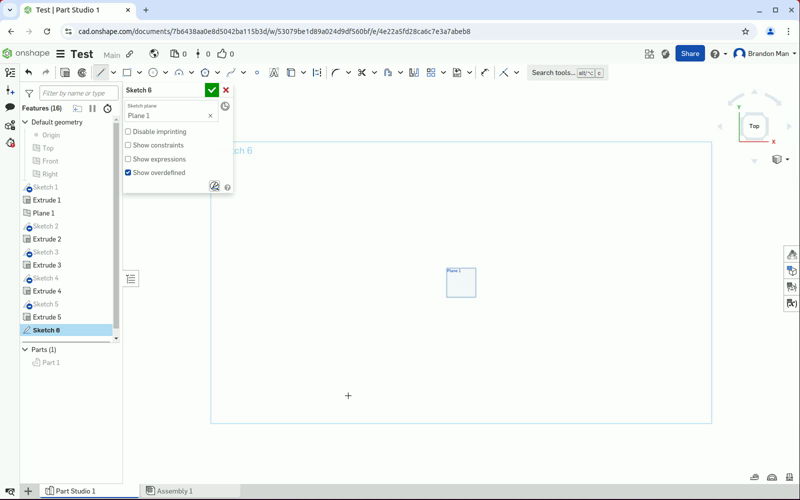
key_up(shift)
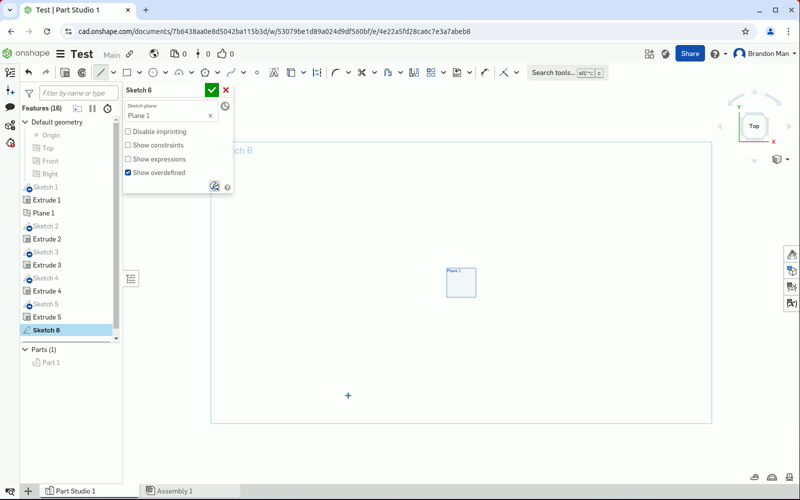
key_down(shift)
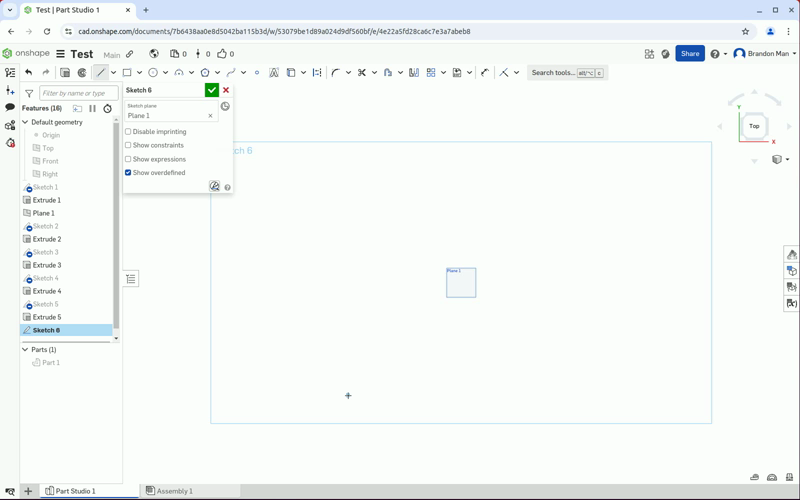
mouse_move(435, 395)
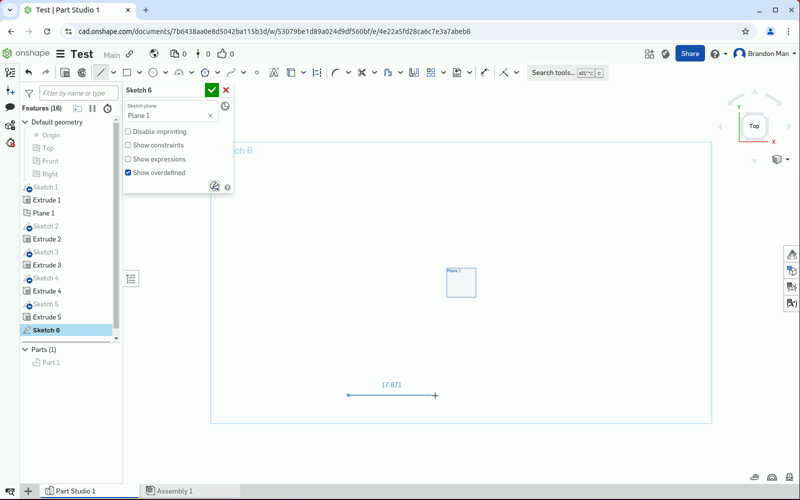
click(435, 395)
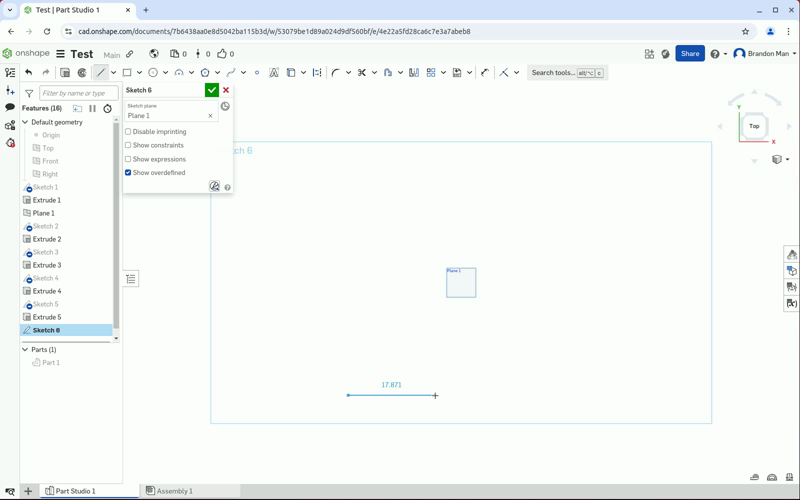
key_up(shift)
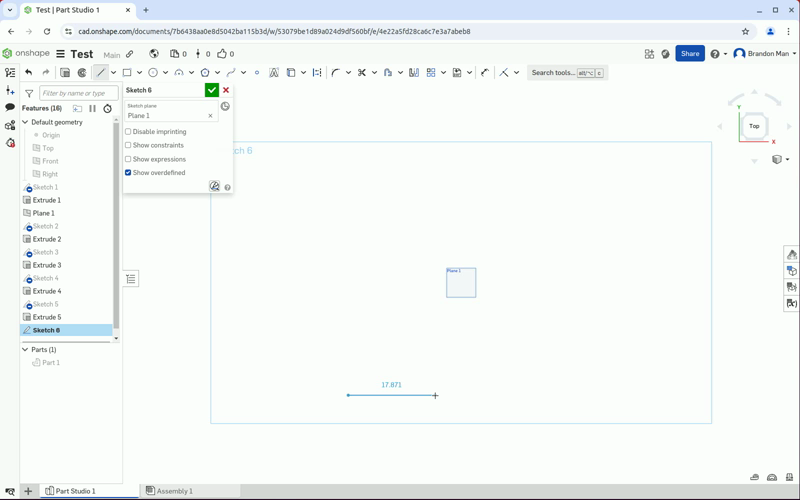
key_down(shift)
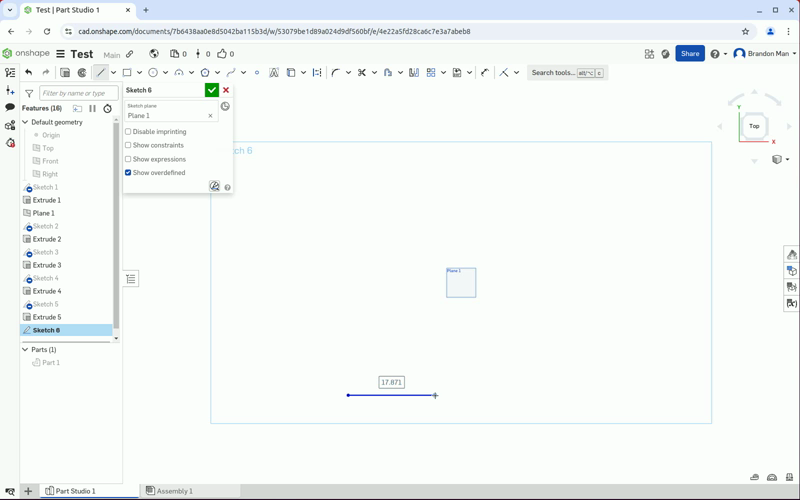
mouse_move(465, 395)
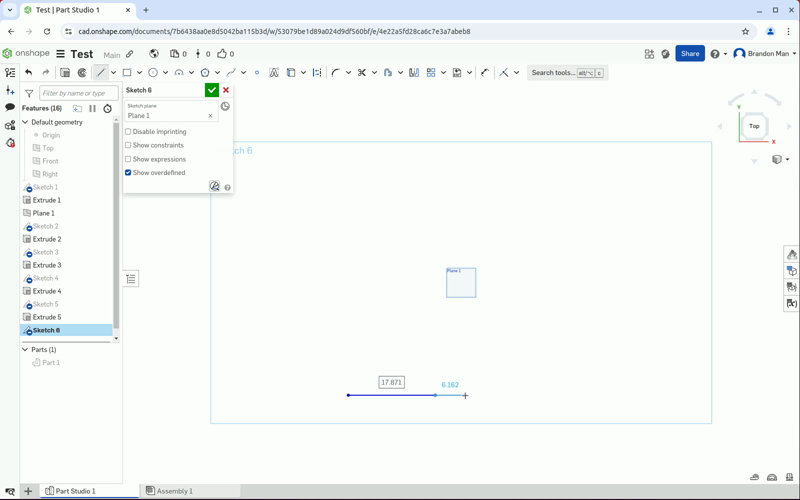
mouse_move(435, 357)
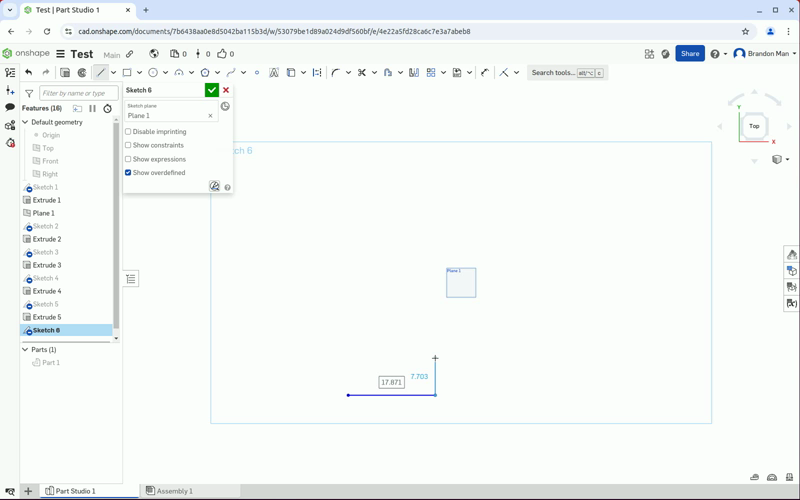
click(435, 357)
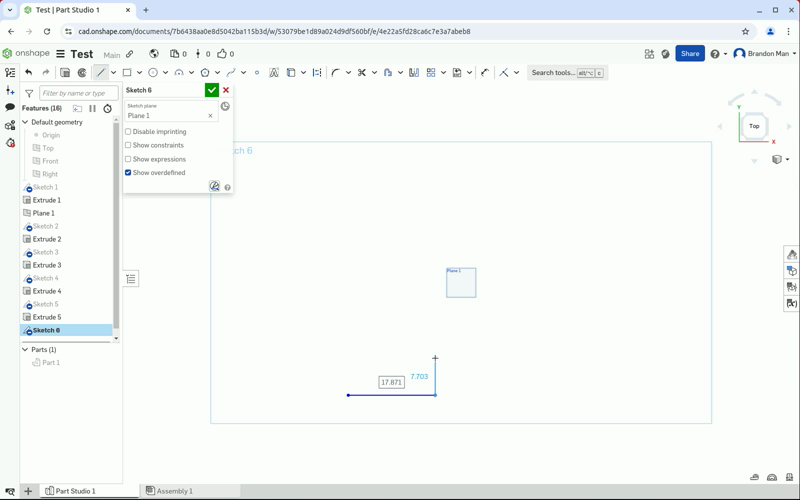
key_up(shift)
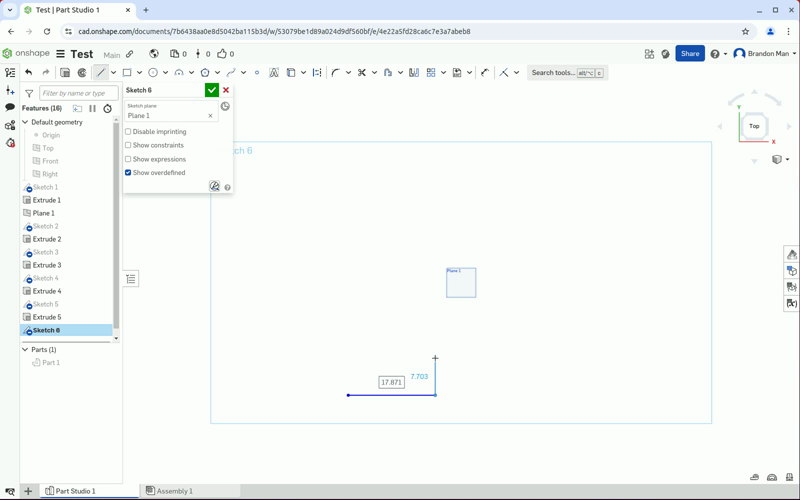
key_down(shift)
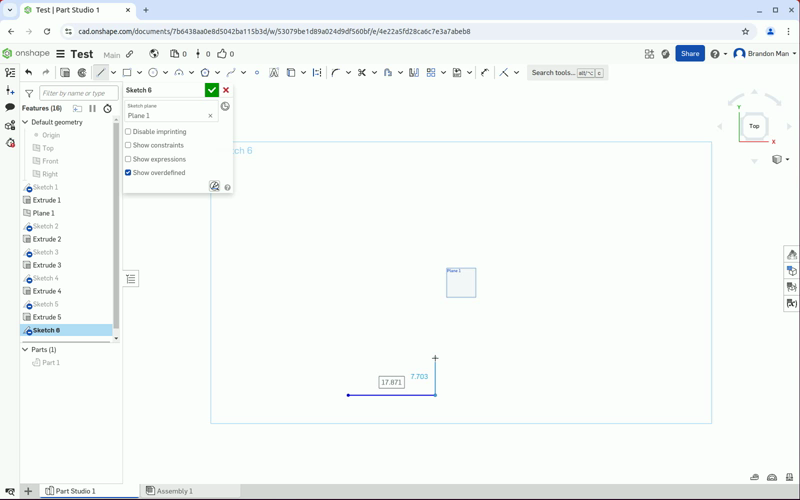
mouse_move(348, 357)
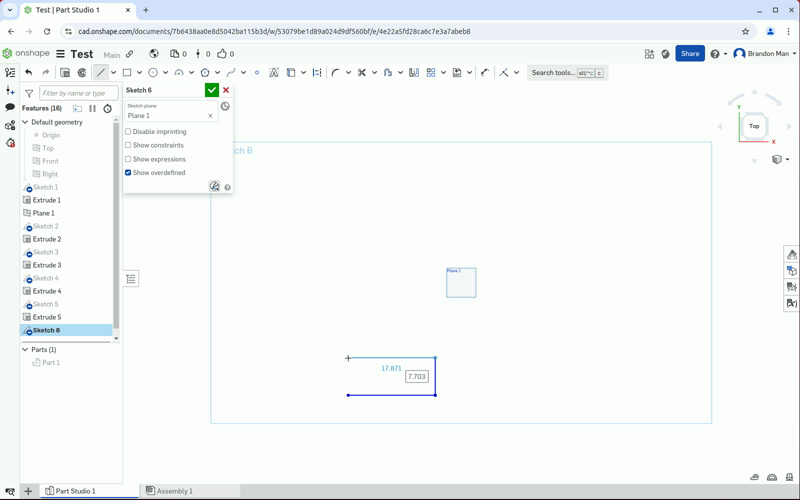
click(348, 357)
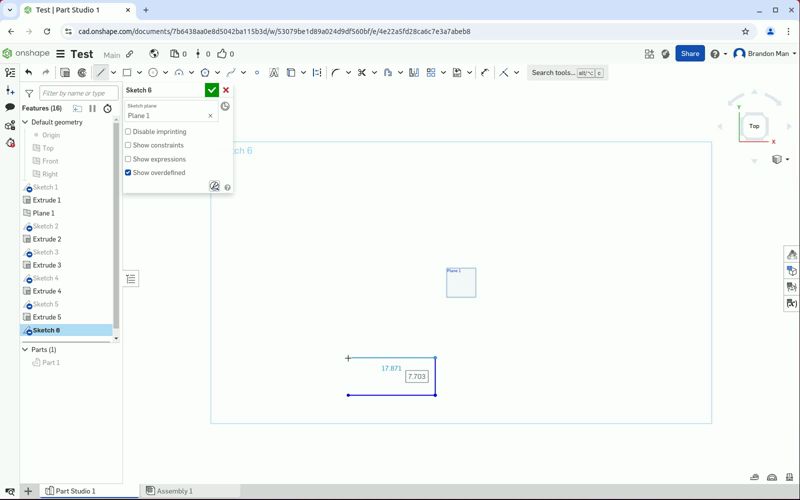
key_up(shift)
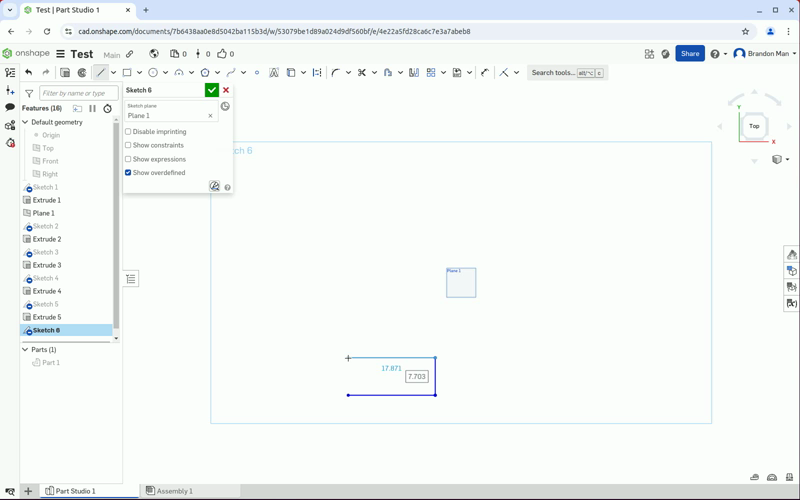
mouse_move(378, 357)
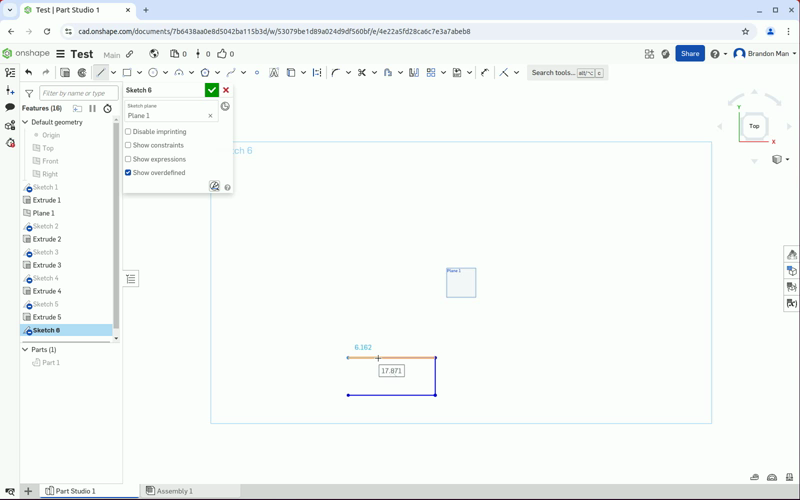
key_down(shift)
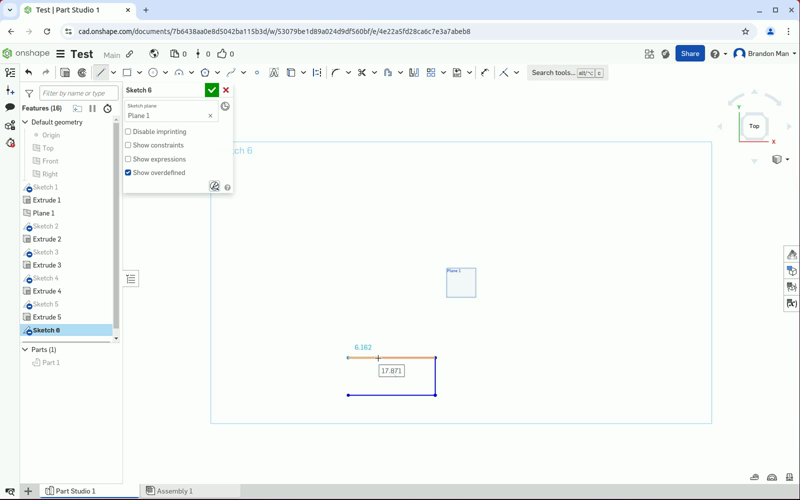
mouse_move(348, 395)
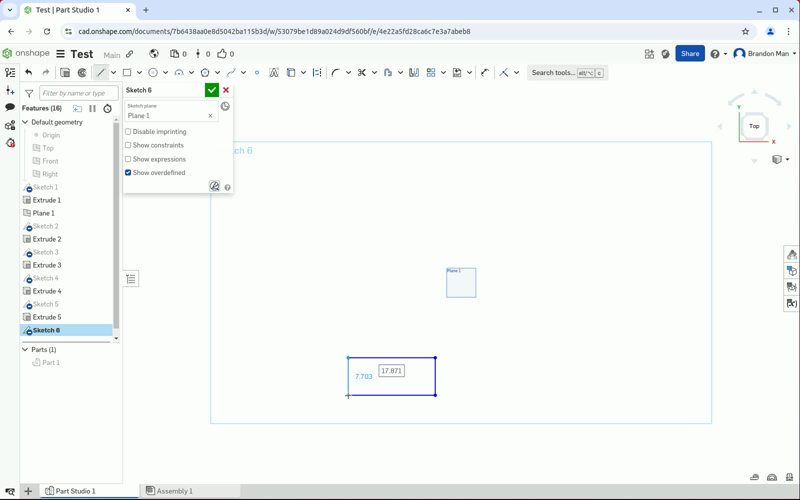
key_up(shift)
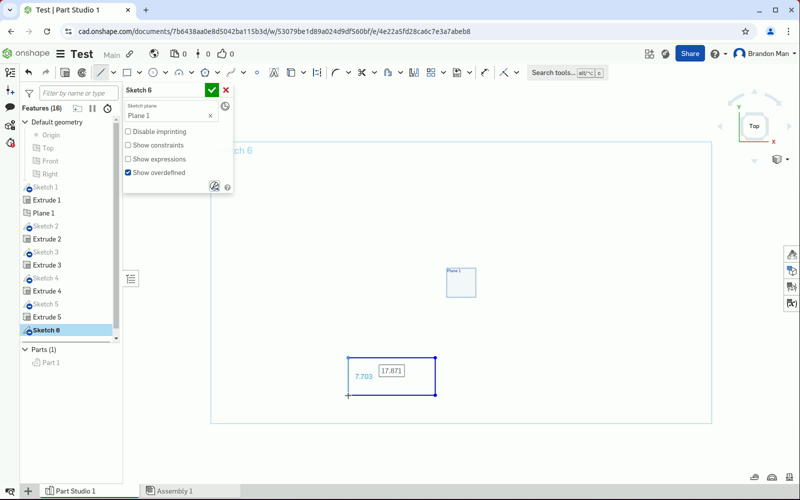
click(348, 395)
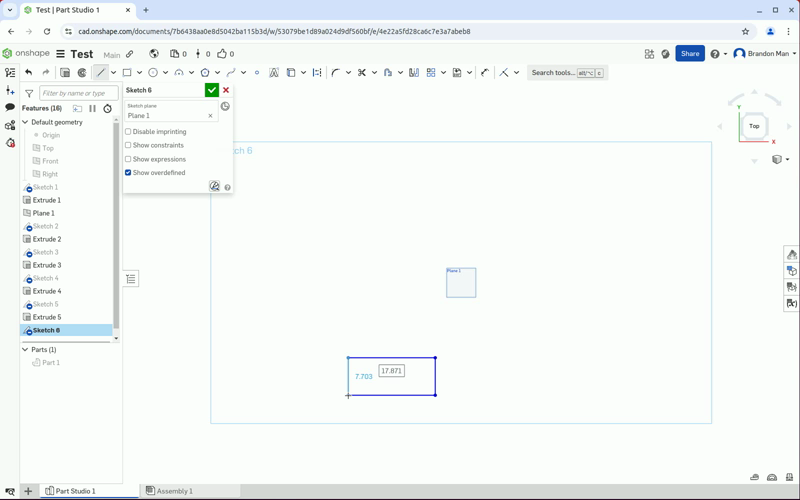
key(esc)
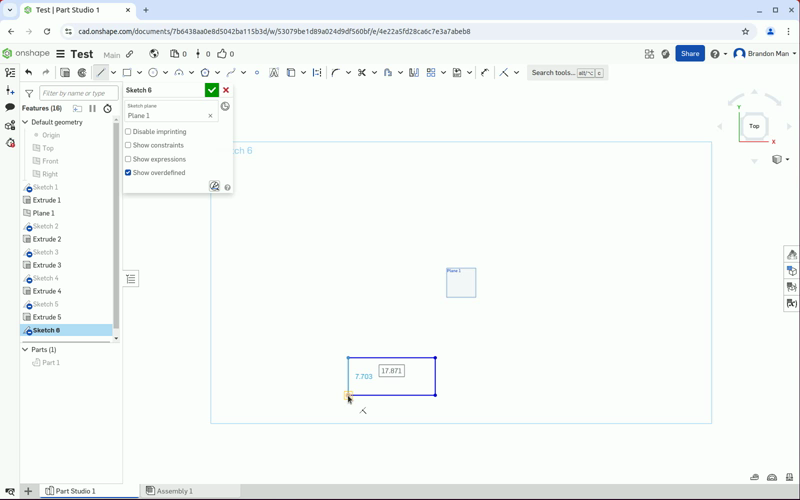
mouse_move(399, 392)
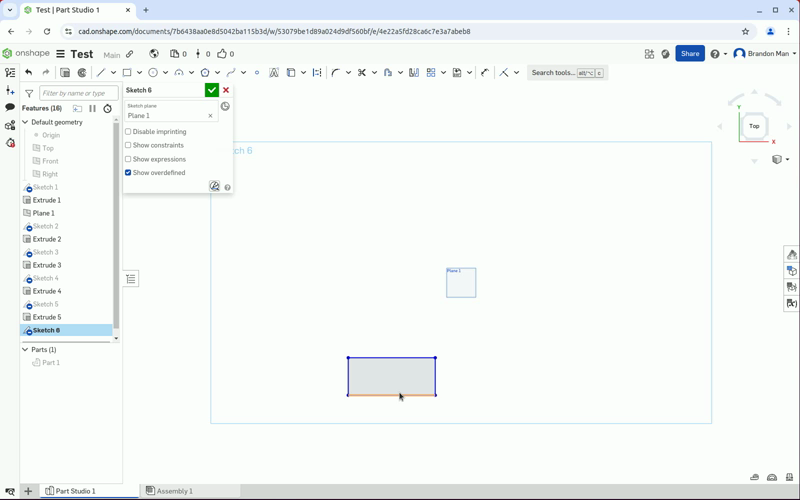
click(399, 392)
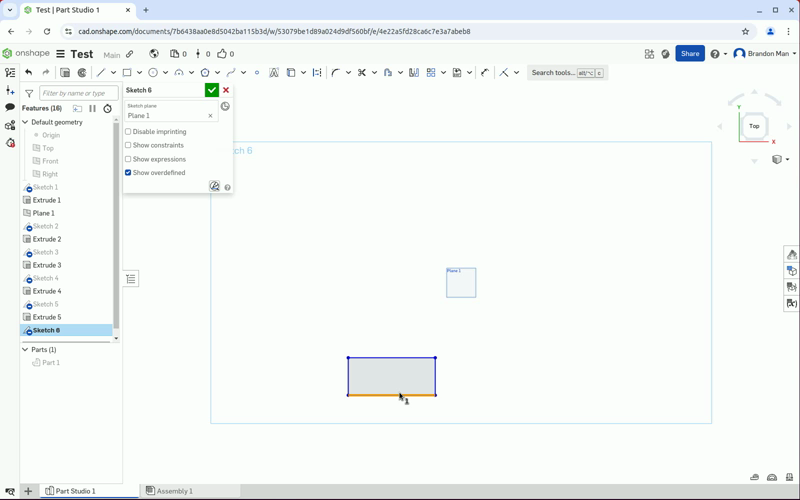
mouse_move(73, 352)
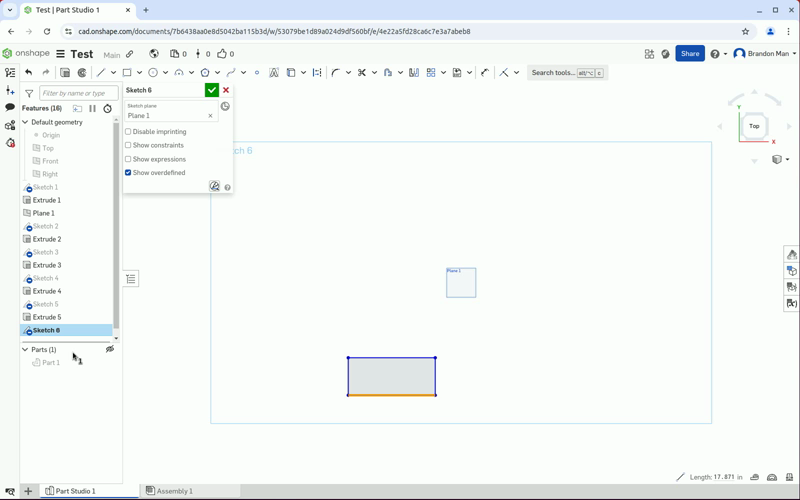
key(shift+y)
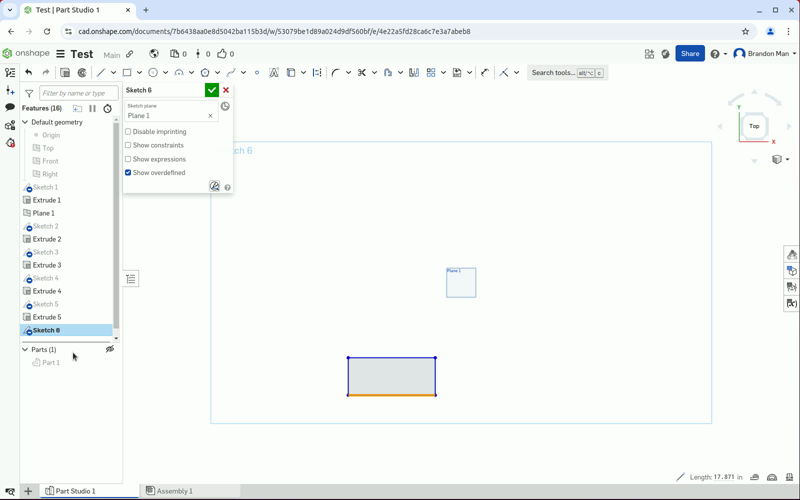
key(shift+e)
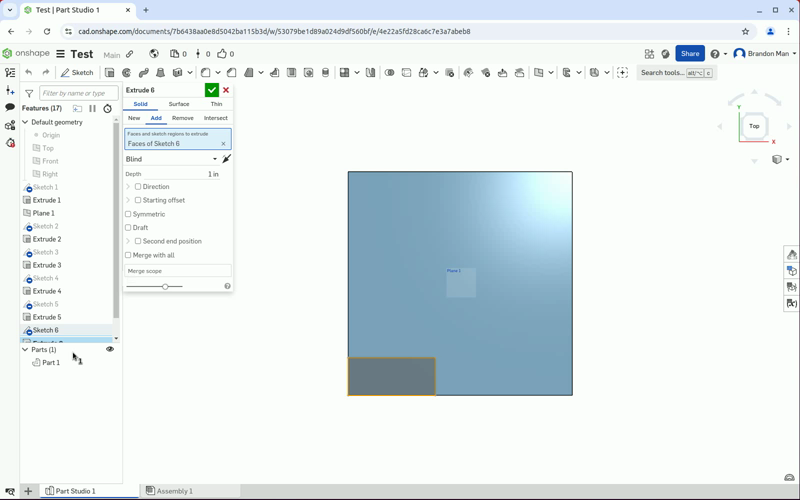
mouse_move(143, 106)
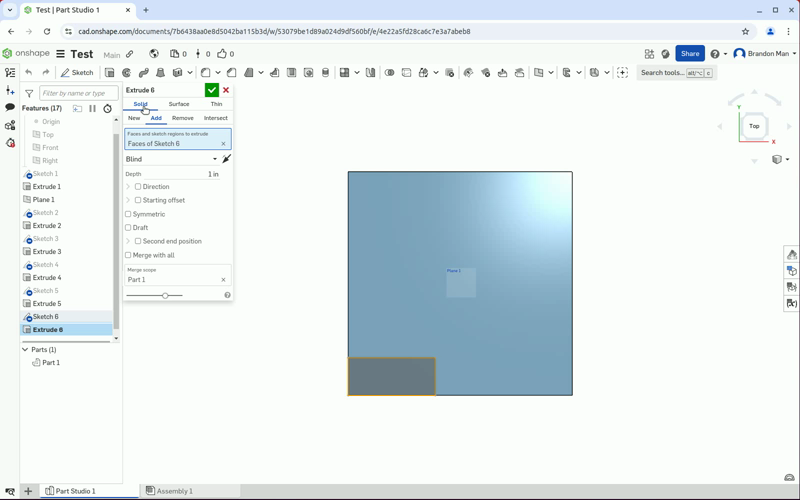
click(143, 106)
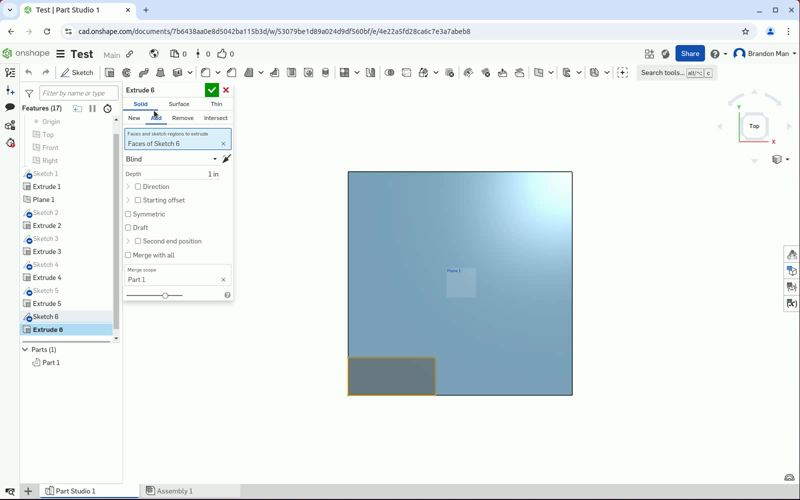
mouse_move(186, 120)
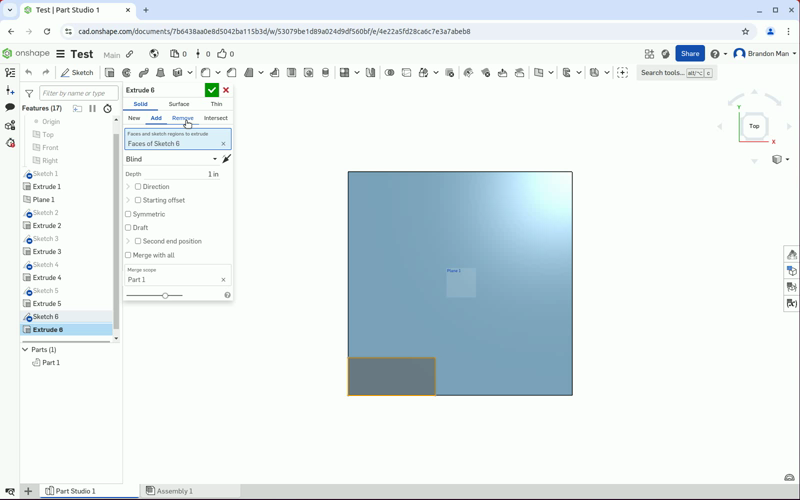
click(186, 120)
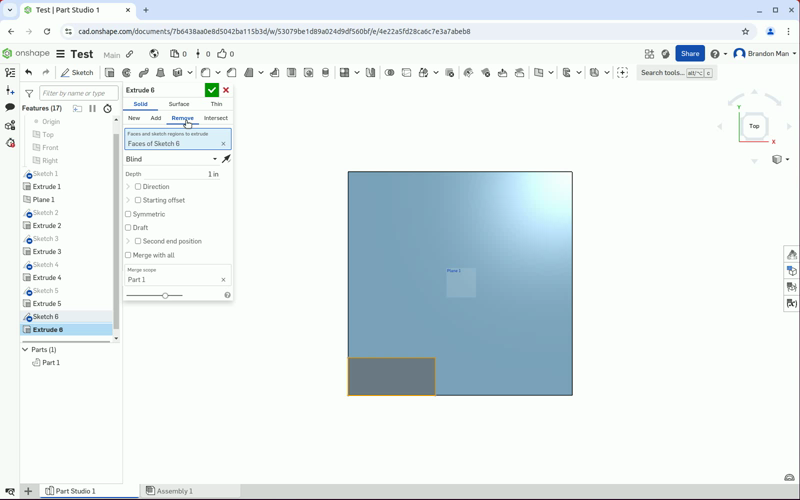
key(tab, 4)
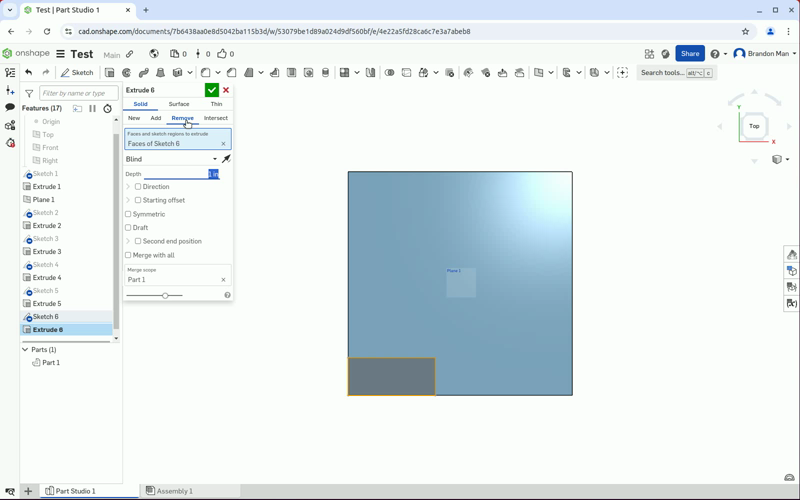
text(30.811)
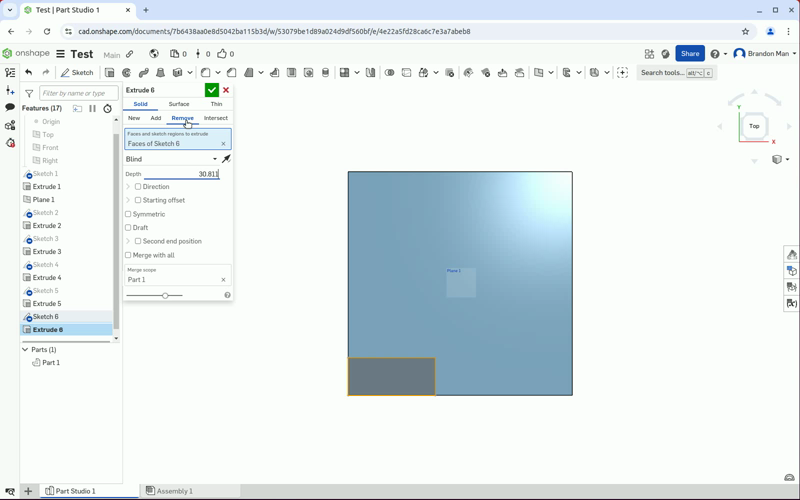
key(tab, 6)
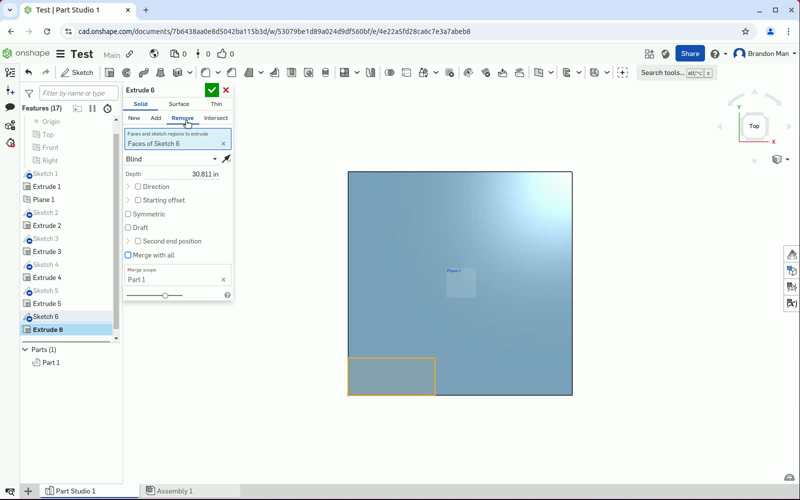
key(space)
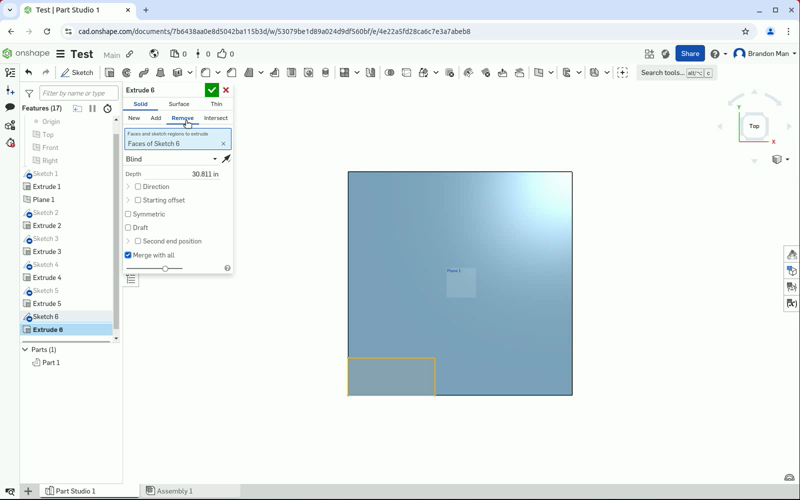
key(enter)
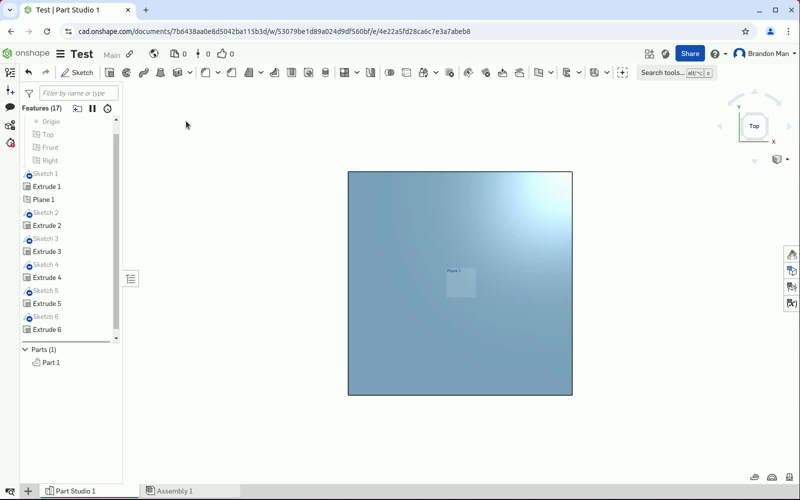
key(shift+h)
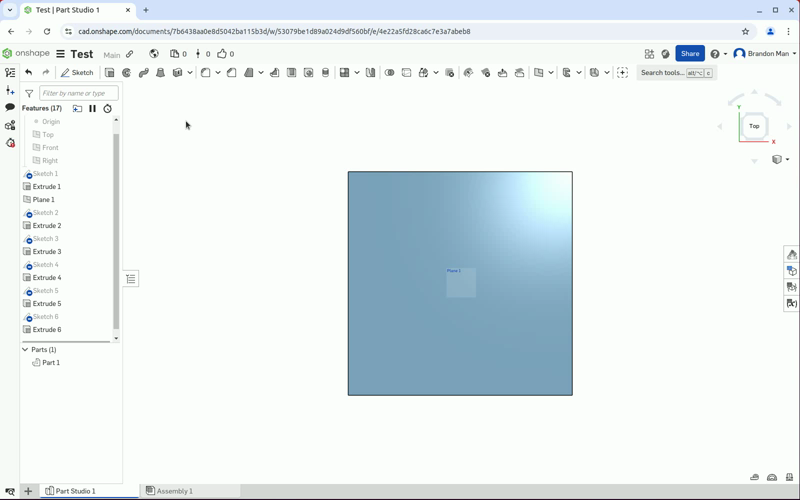
key(shift+h)
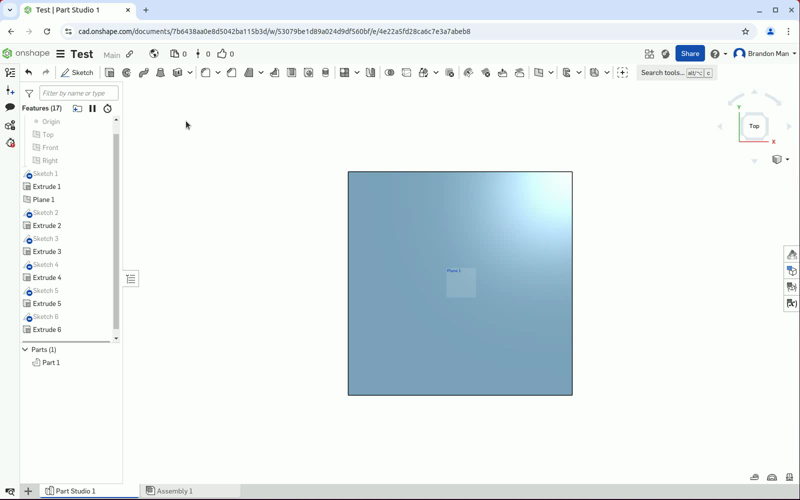
mouse_move(69, 176)
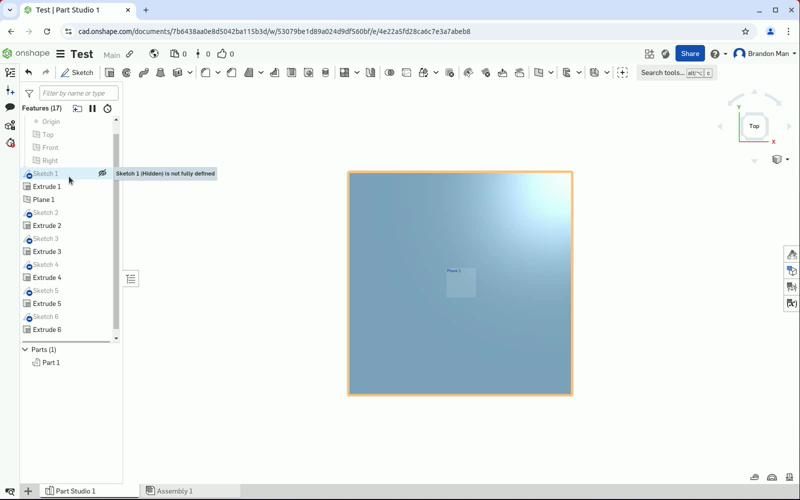
click(69, 176)
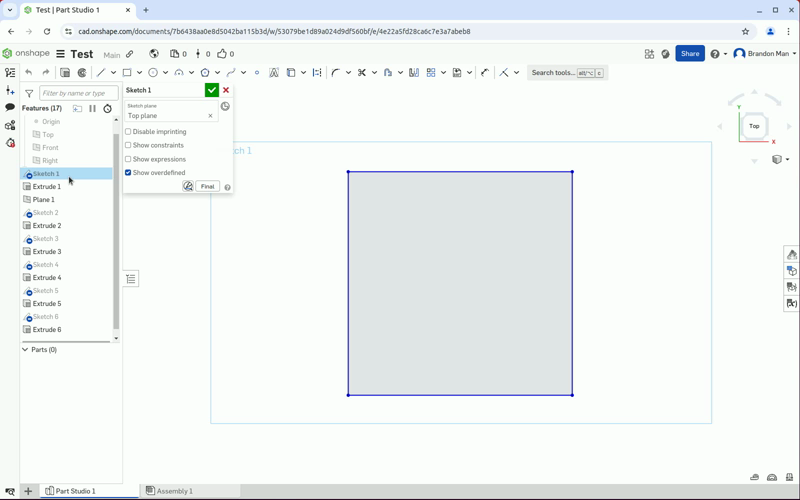
mouse_move(229, 92)
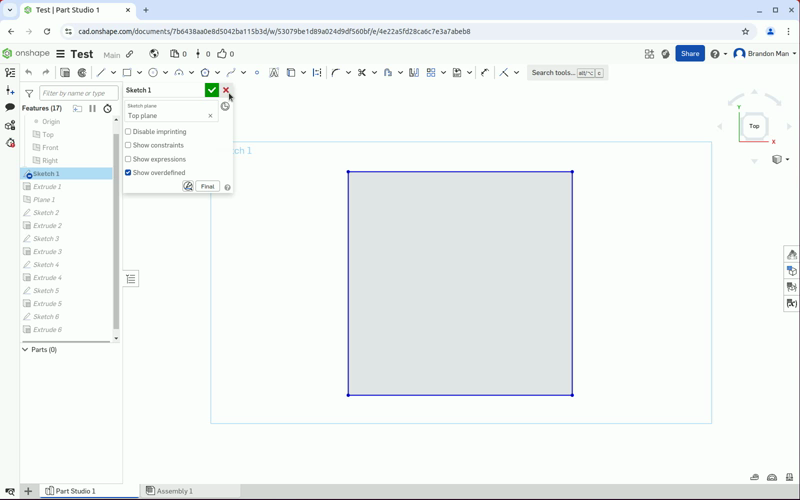
click(229, 92)
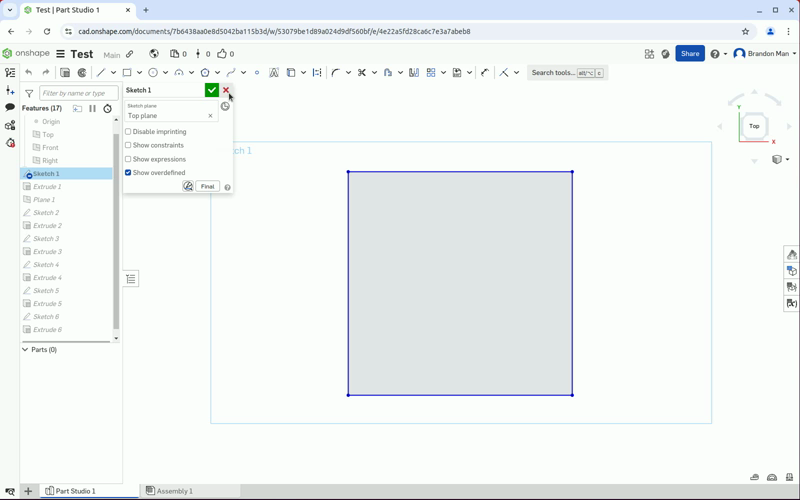
key(shift+s)
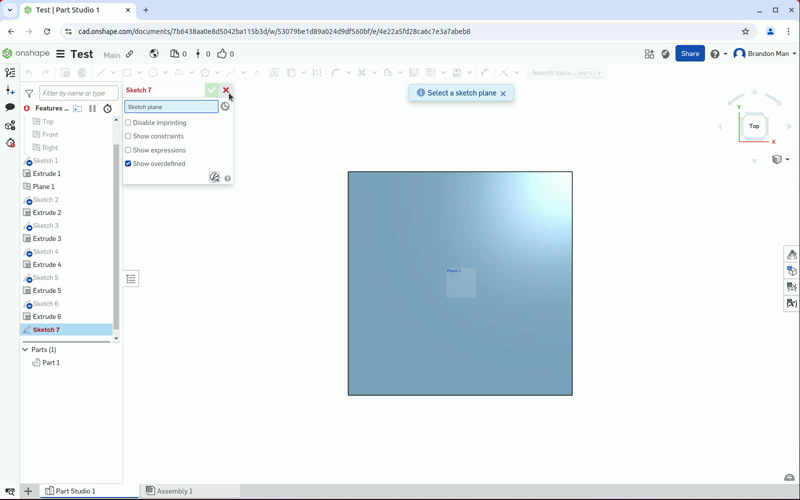
mouse_move(69, 189)
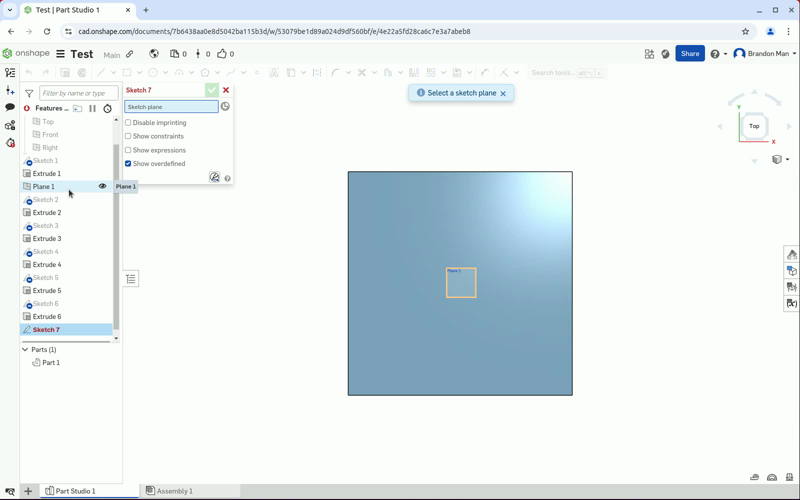
click(69, 189)
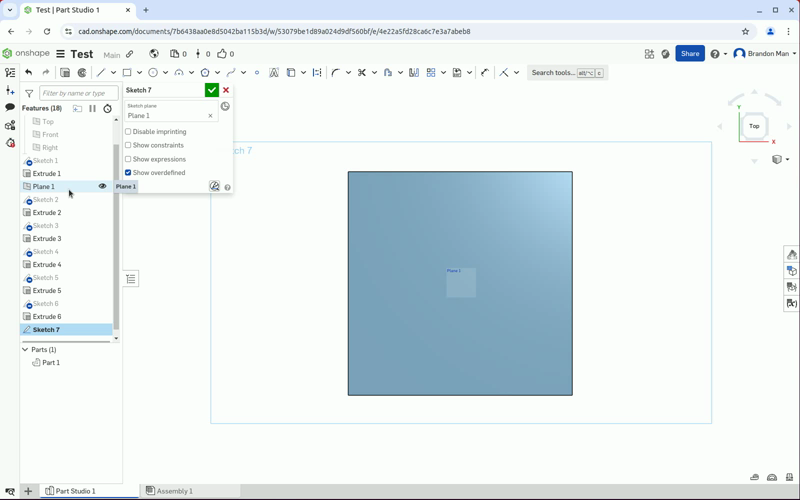
mouse_move(73, 352)
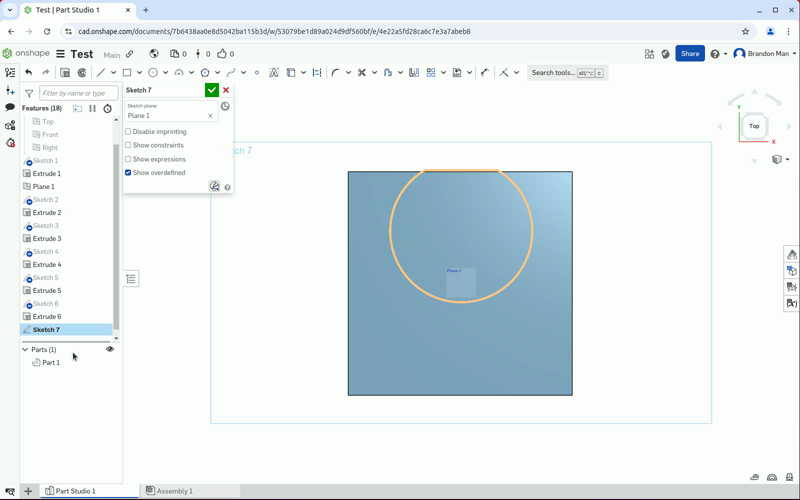
key(y)
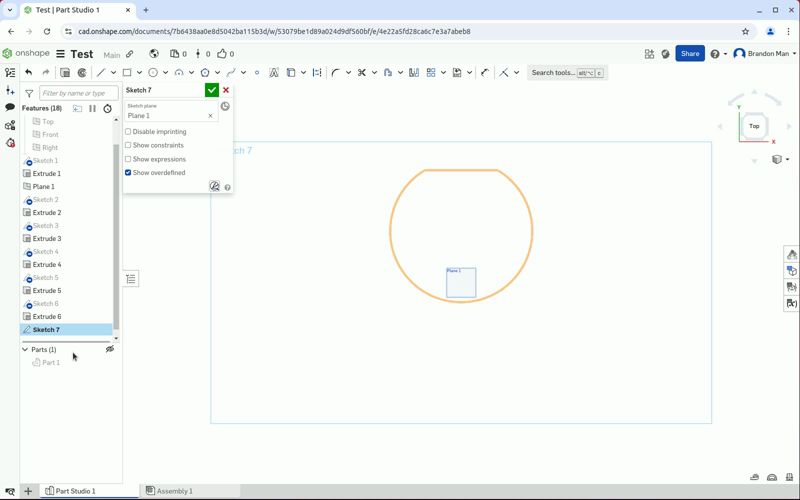
key(l)
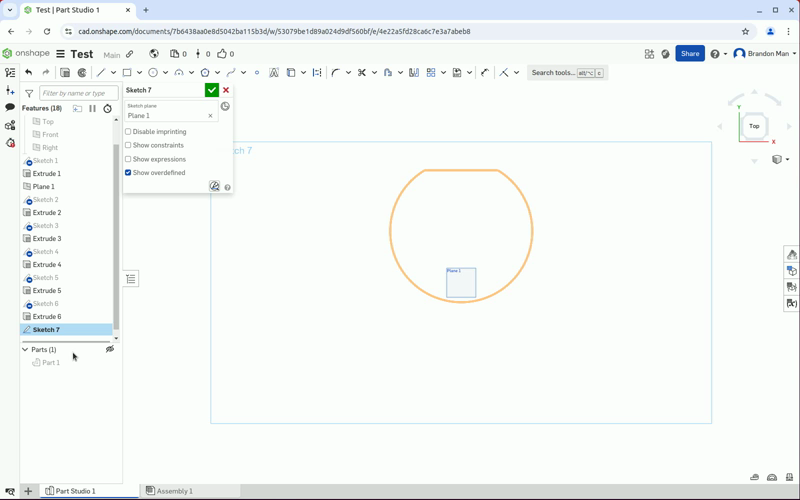
key_down(shift)
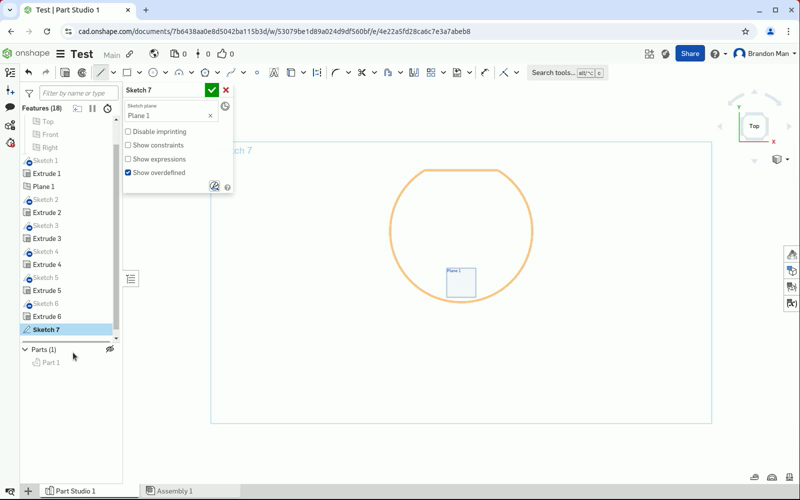
mouse_move(486, 395)
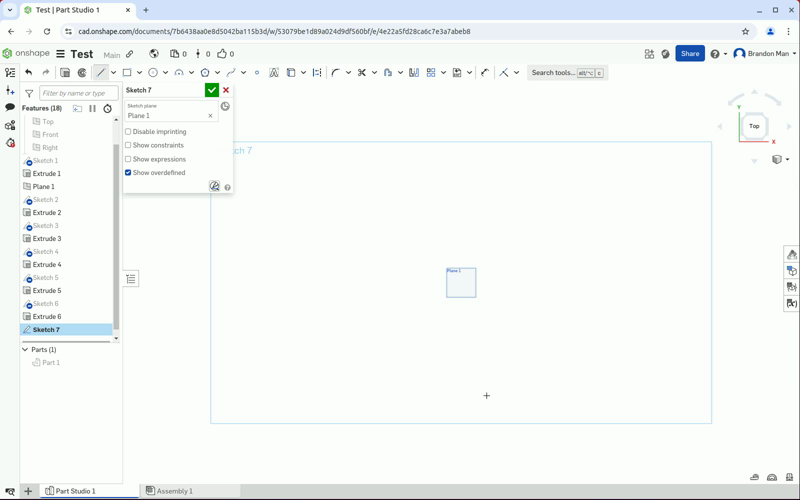
click(486, 395)
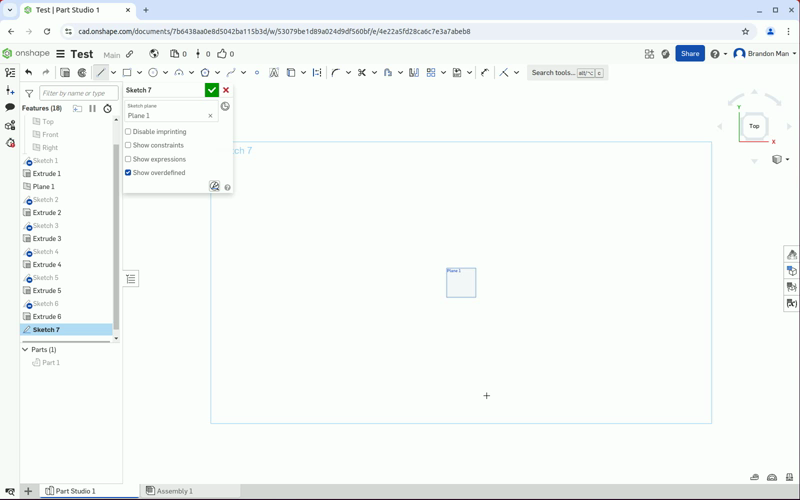
key_up(shift)
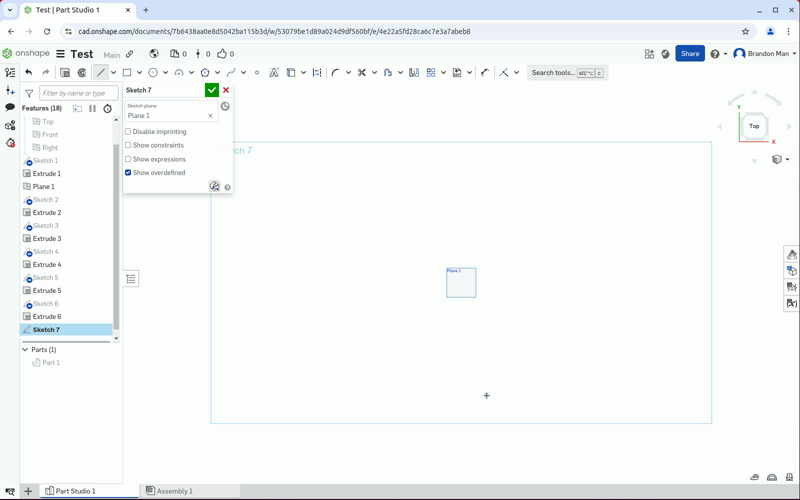
key_down(shift)
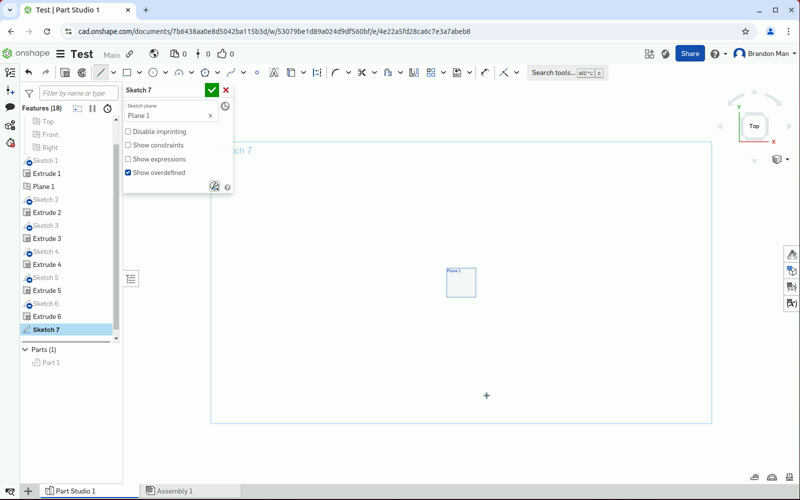
mouse_move(573, 395)
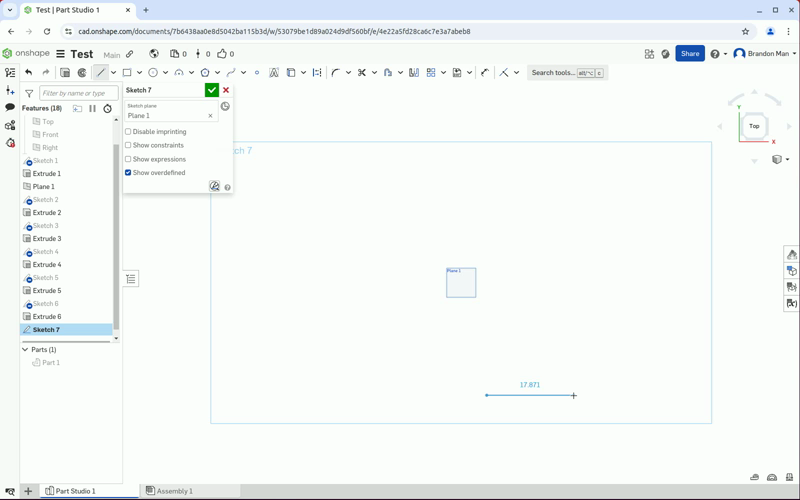
click(573, 395)
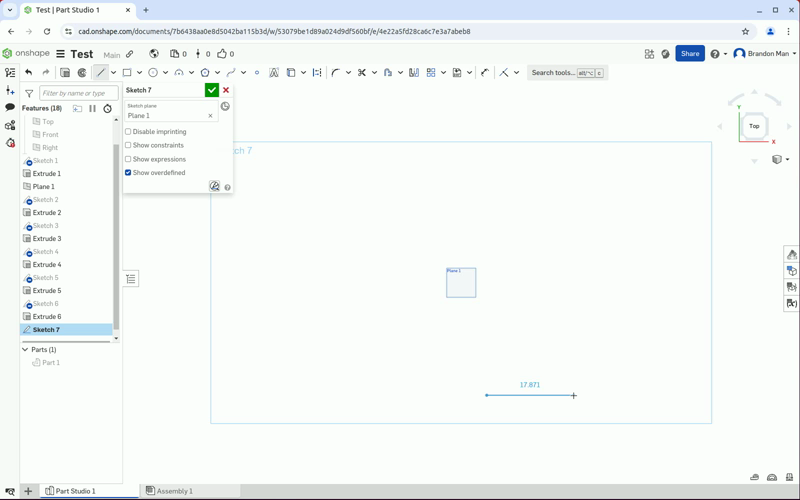
key_up(shift)
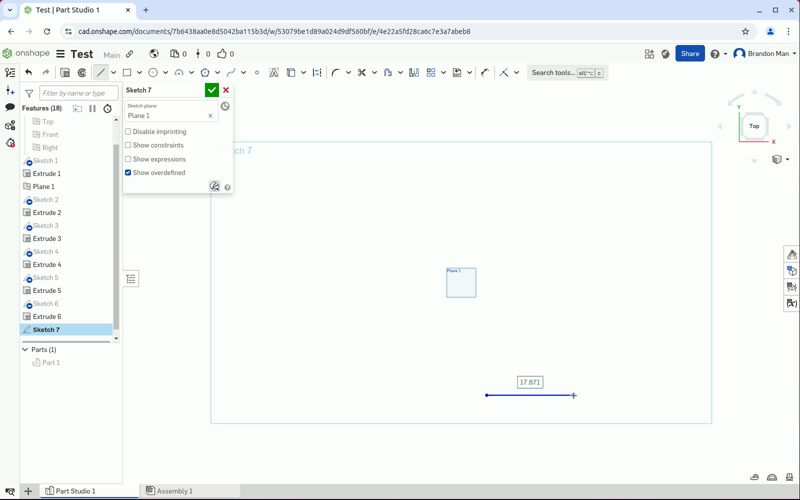
key_down(shift)
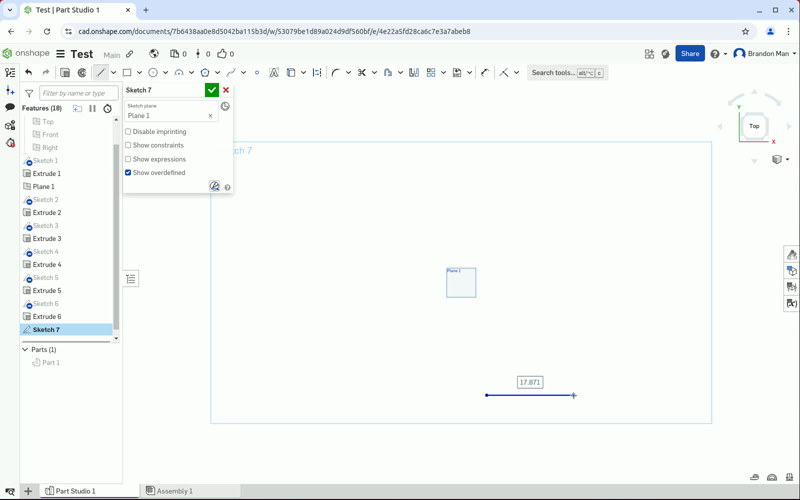
mouse_move(589, 395)
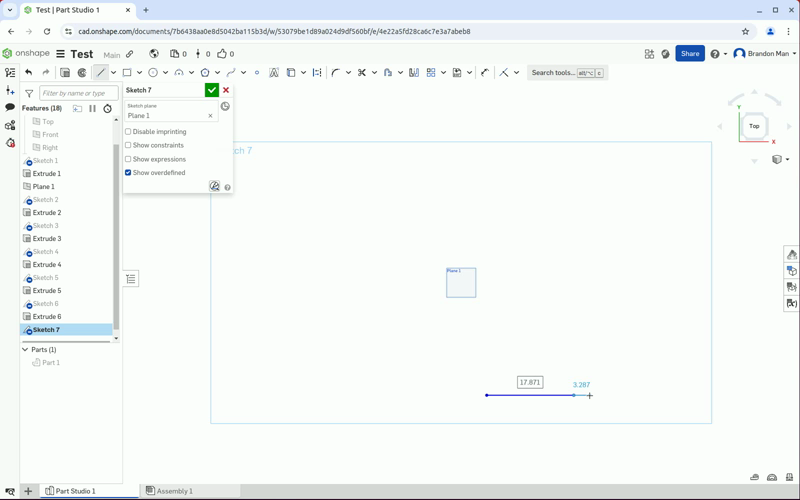
mouse_move(573, 357)
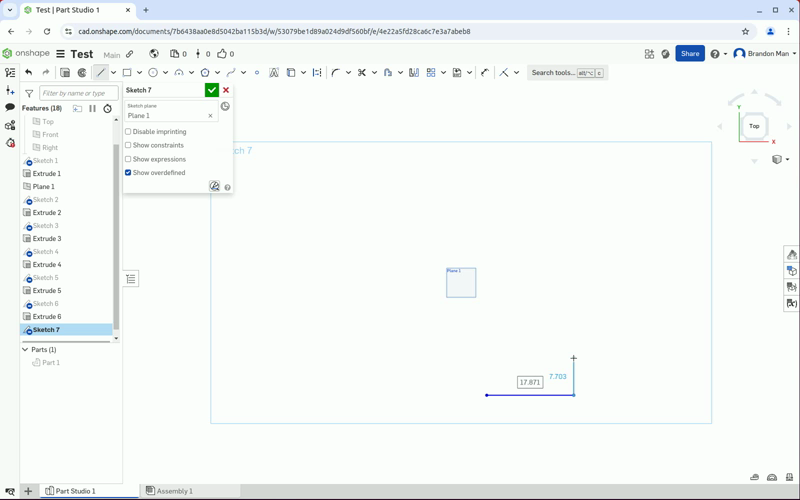
click(573, 357)
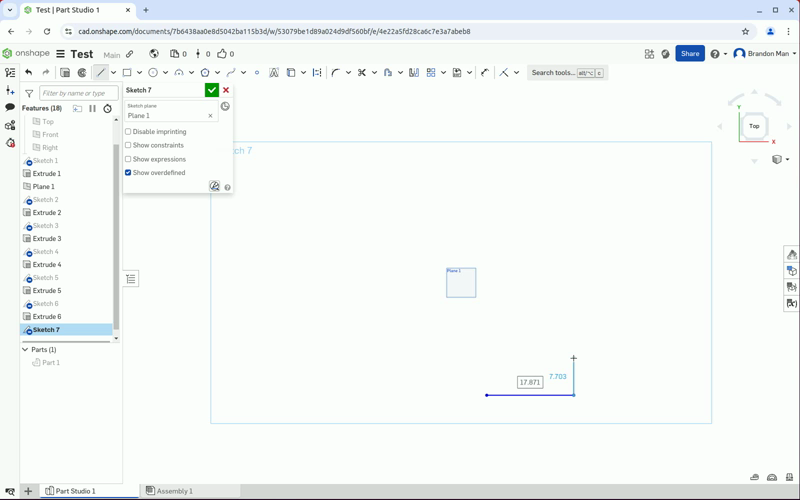
key_up(shift)
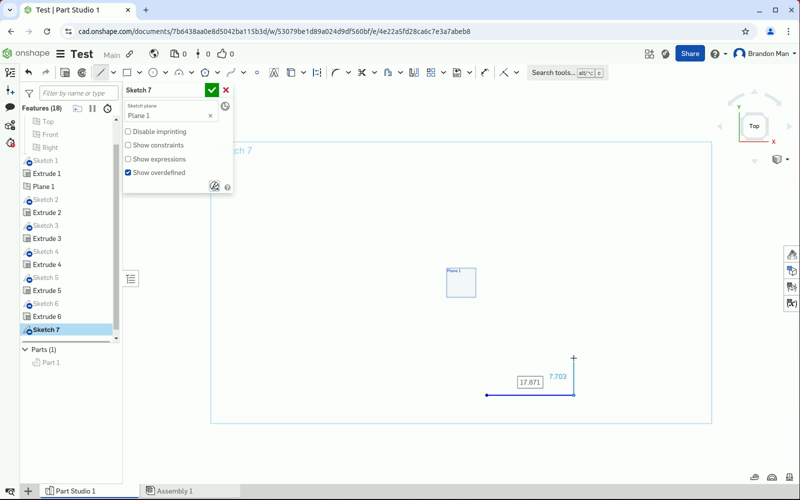
key_down(shift)
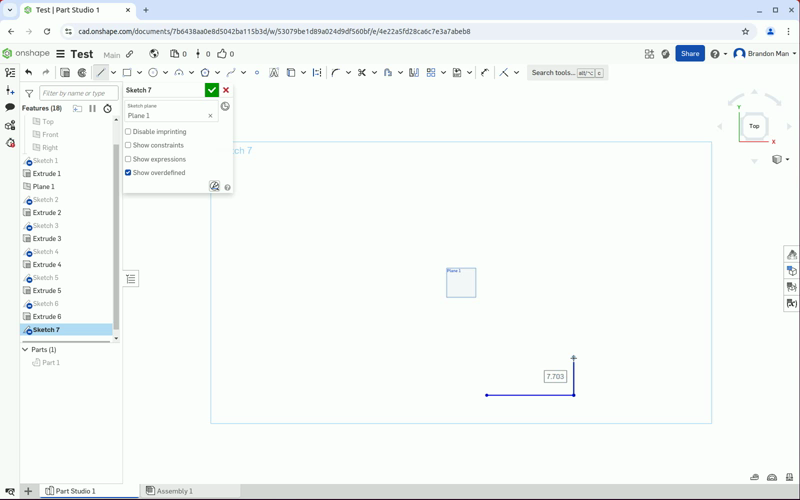
mouse_move(486, 357)
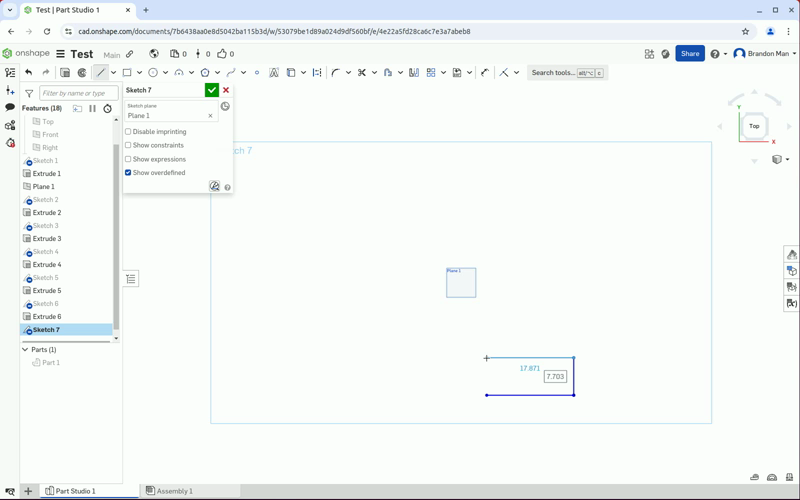
click(486, 357)
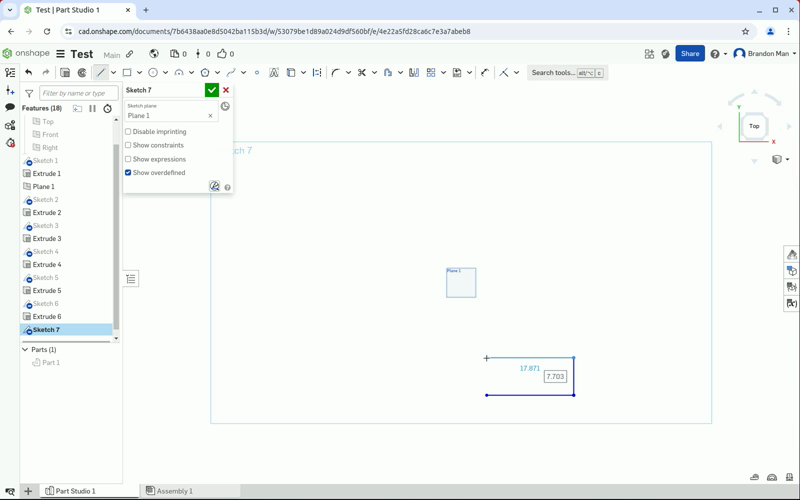
key_up(shift)
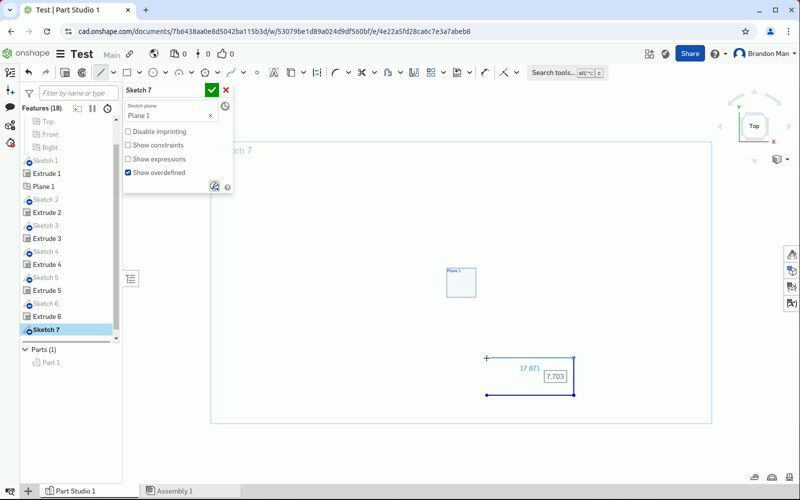
mouse_move(516, 357)
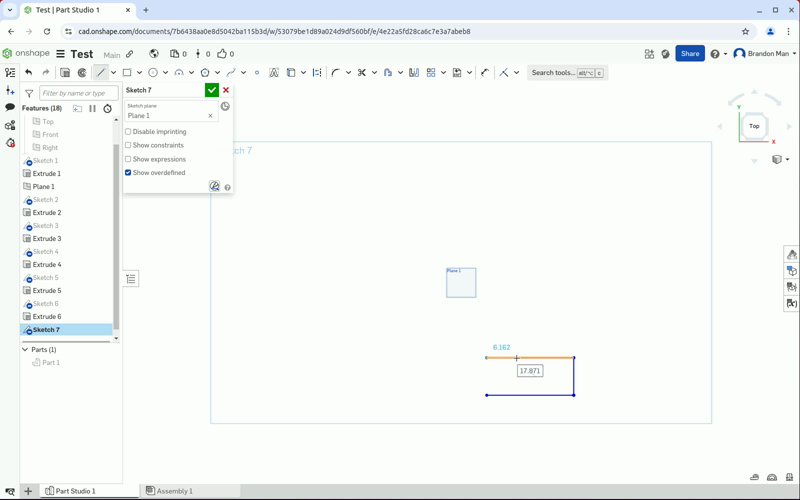
key_down(shift)
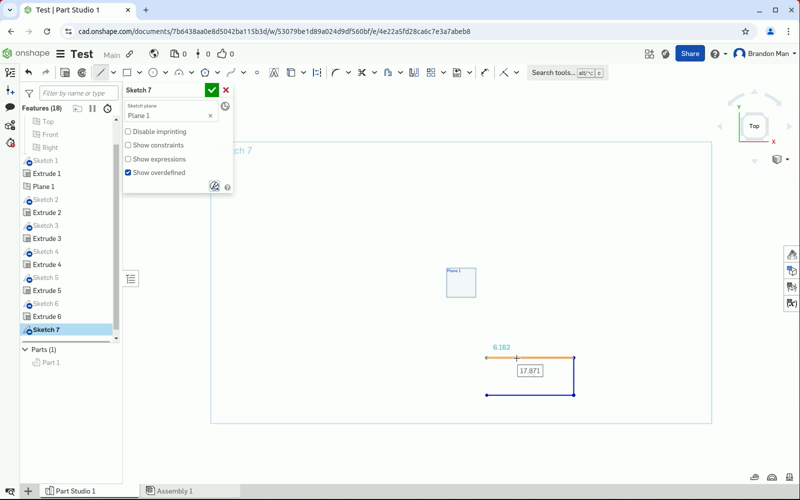
mouse_move(486, 395)
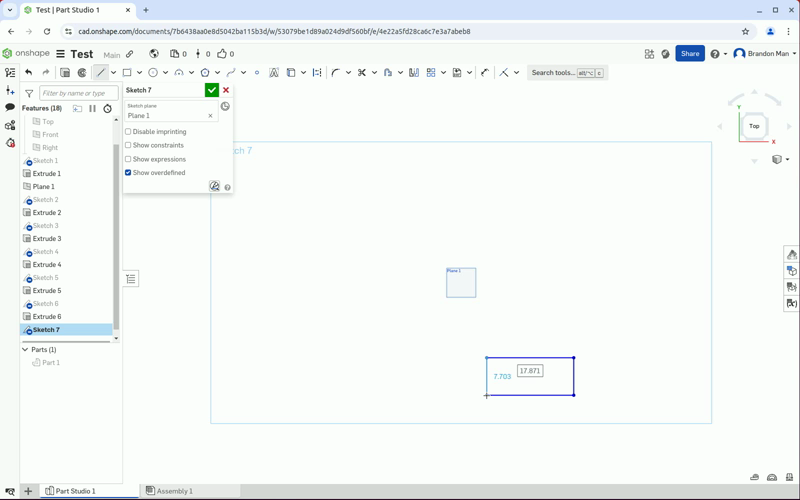
key_up(shift)
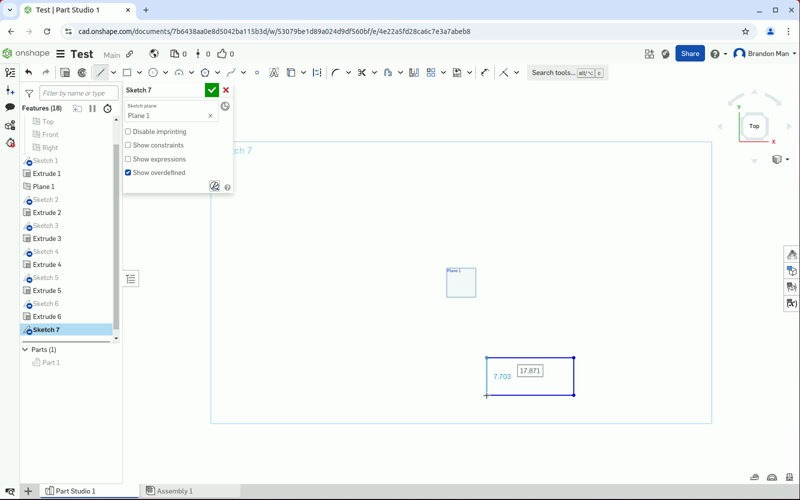
click(486, 395)
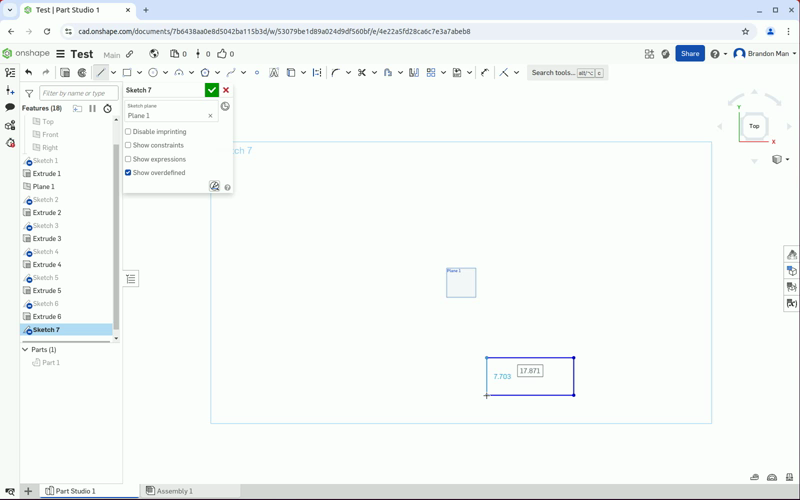
key(esc)
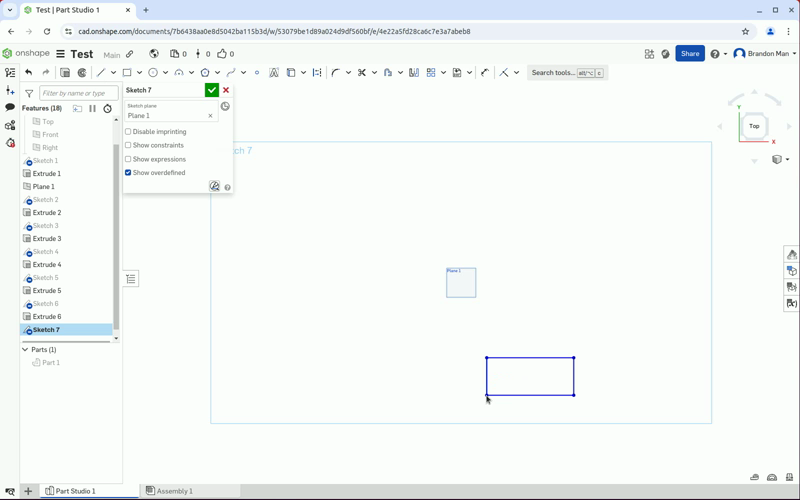
mouse_move(550, 378)
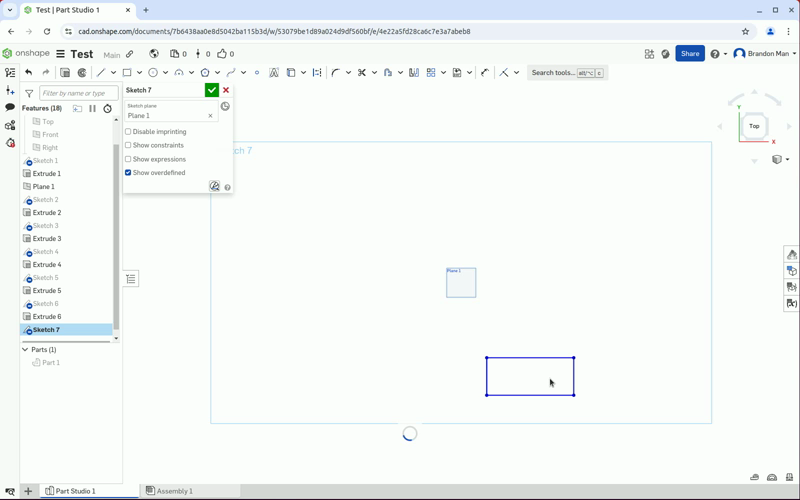
click(550, 378)
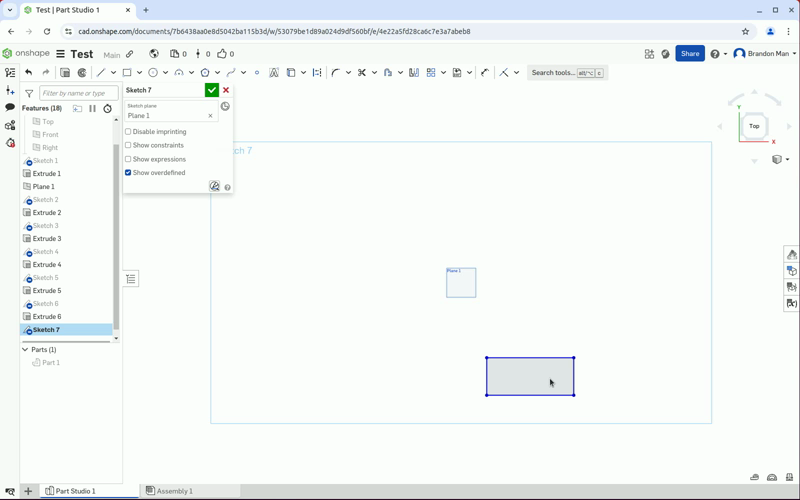
mouse_move(73, 352)
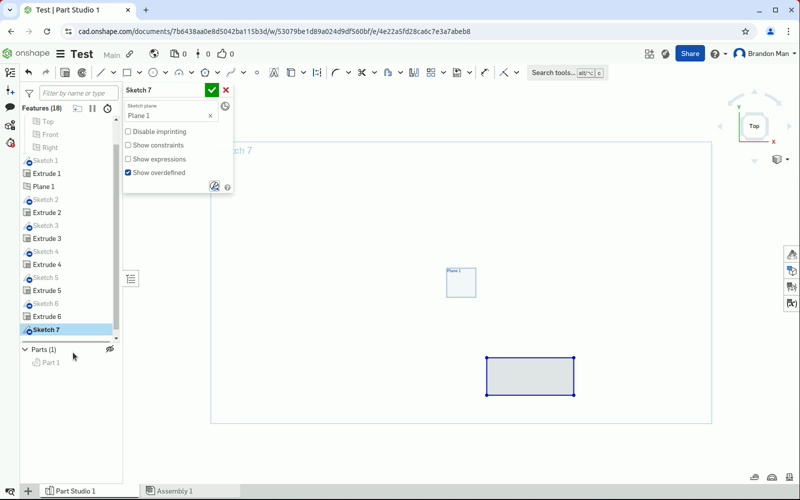
key(shift+y)
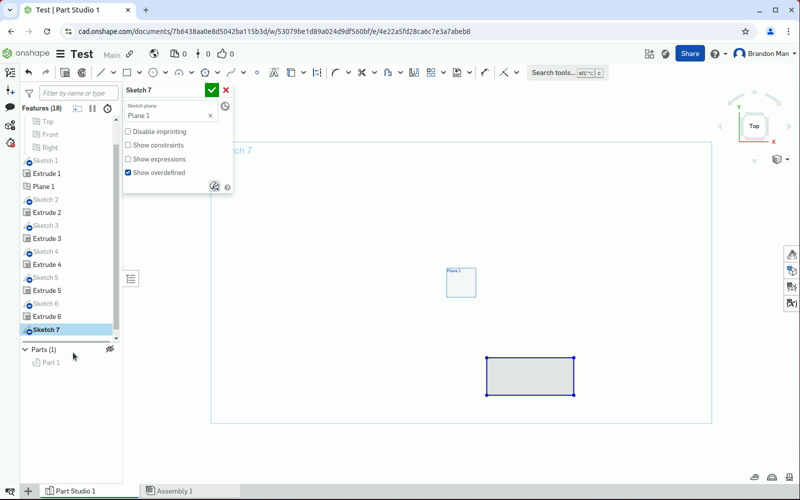
key(shift+e)
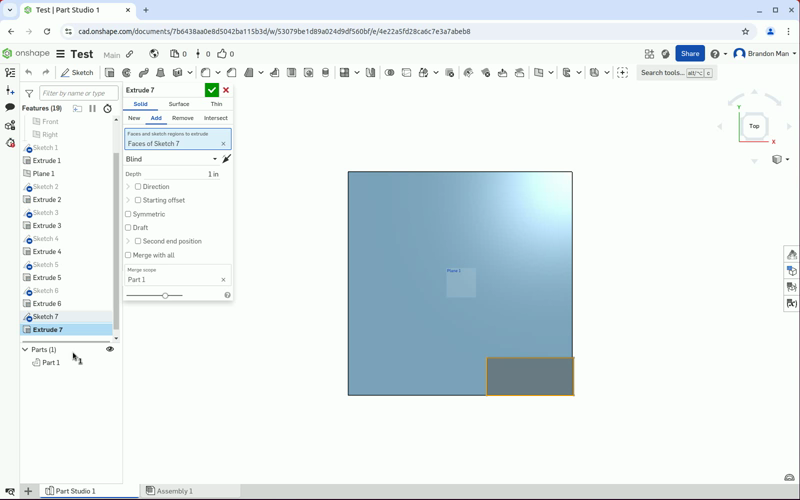
mouse_move(143, 106)
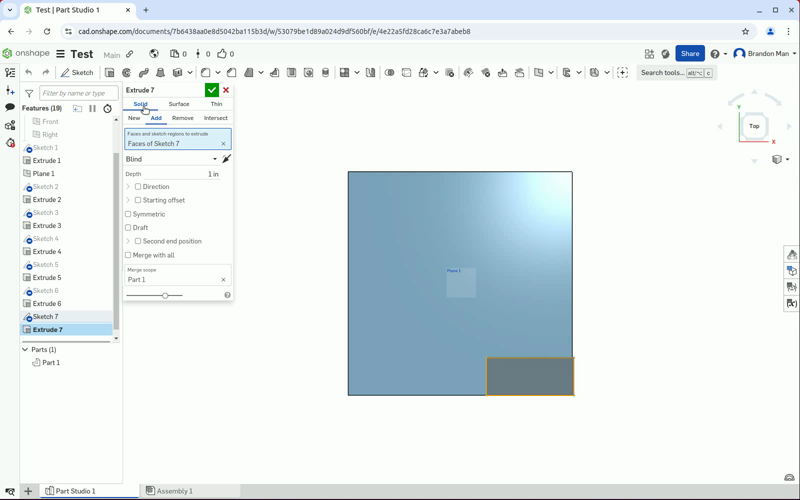
click(143, 106)
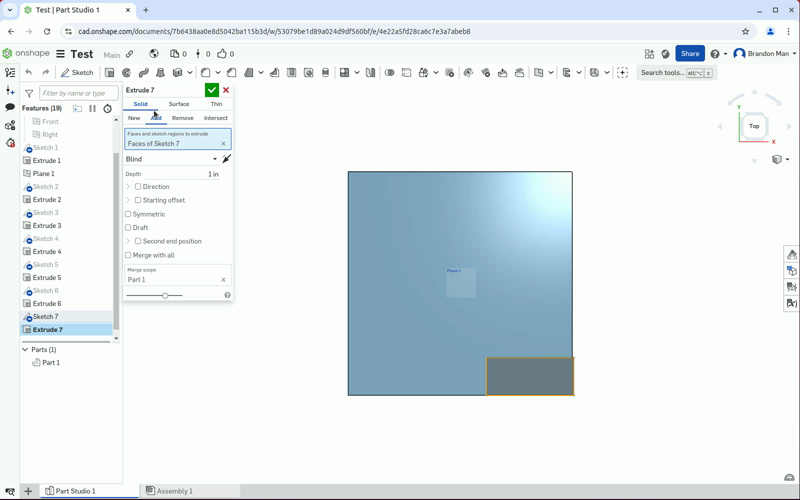
mouse_move(186, 120)
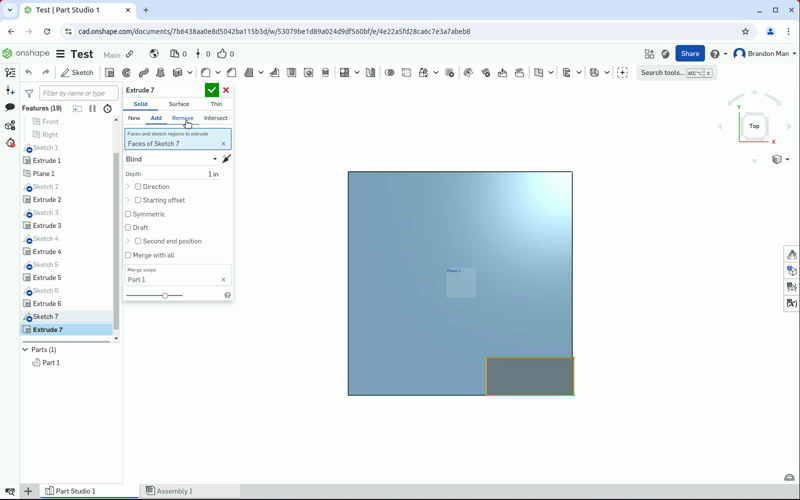
click(186, 120)
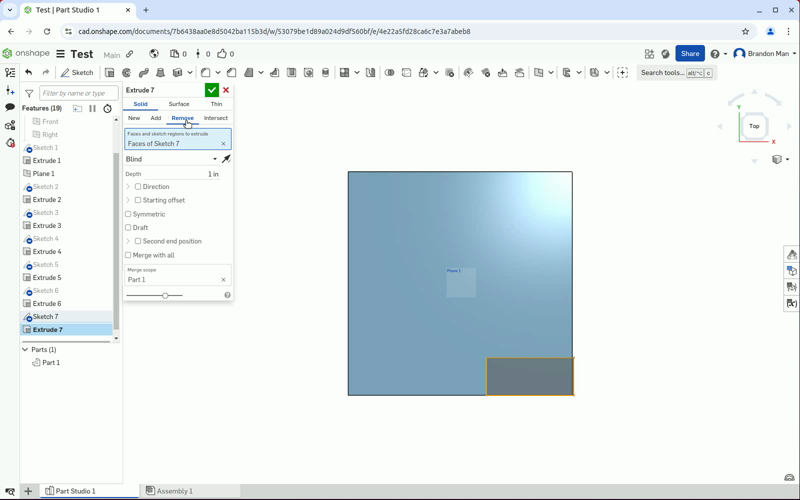
key(tab, 4)
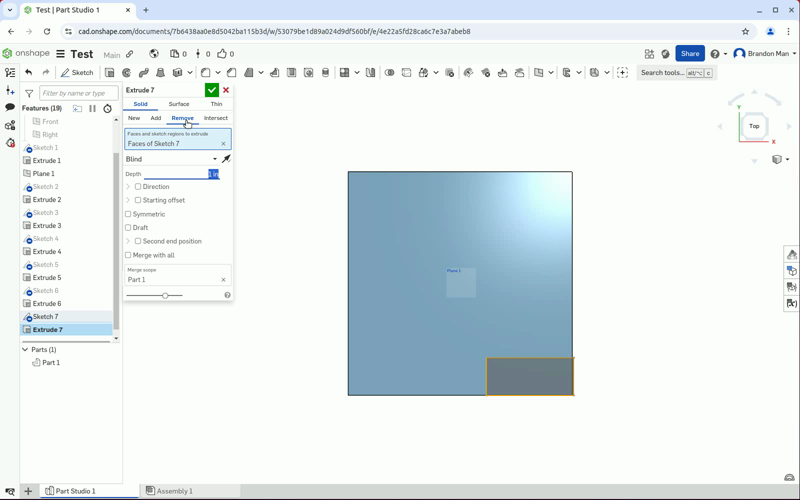
text(30.811)
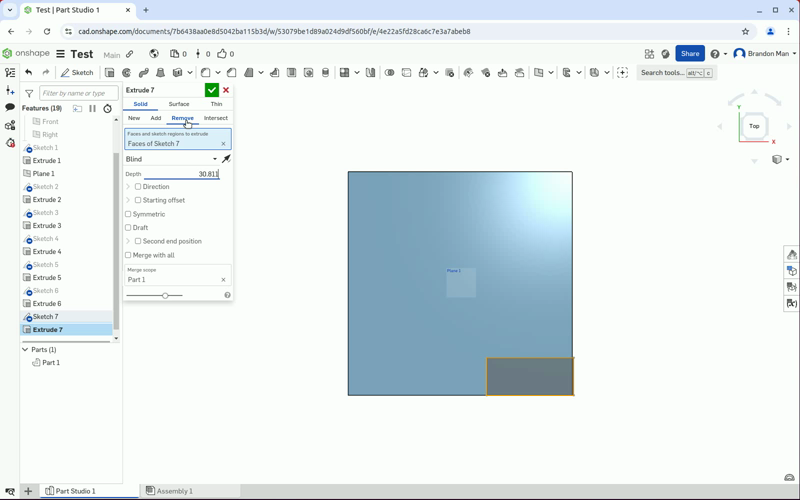
key(tab, 6)
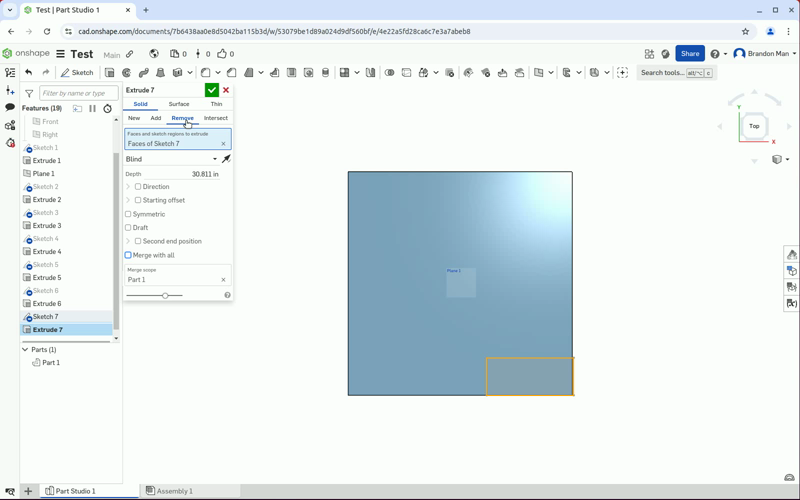
key(space)
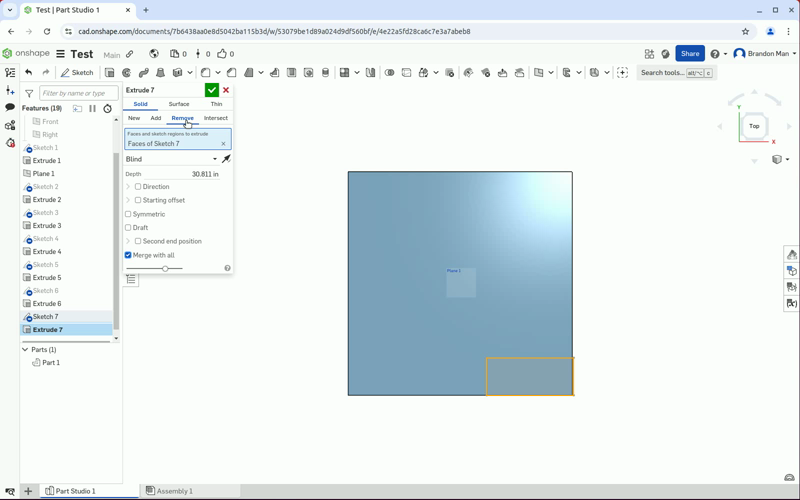
key(enter)
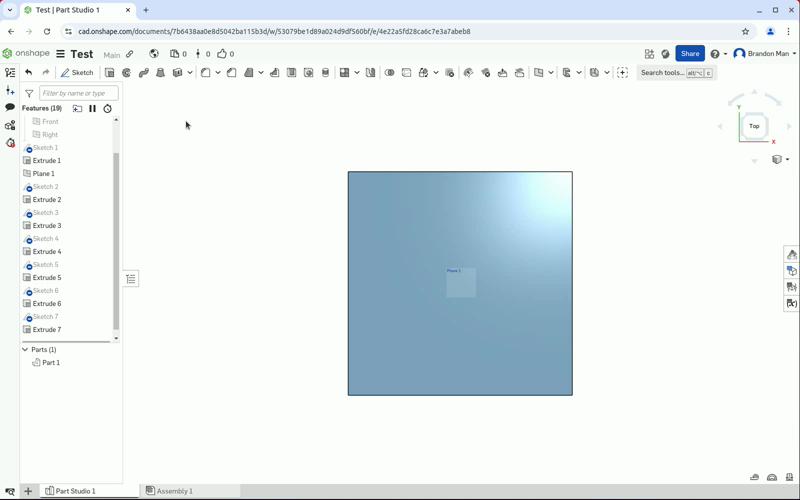
key(shift+h)
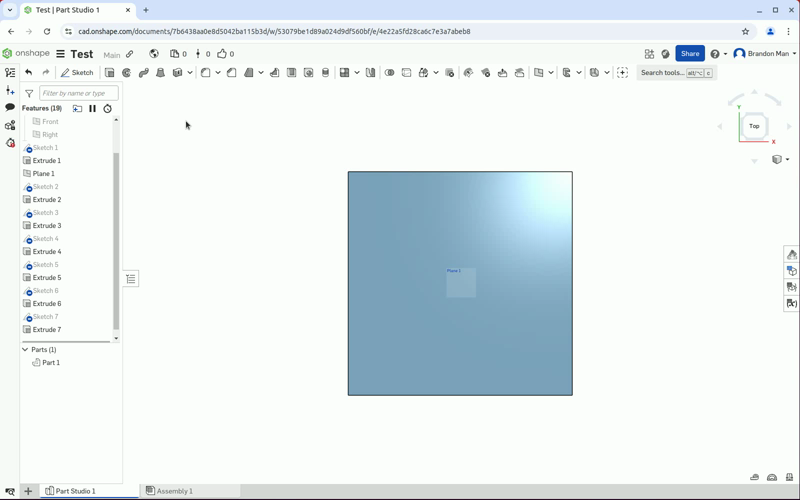
key(shift+h)
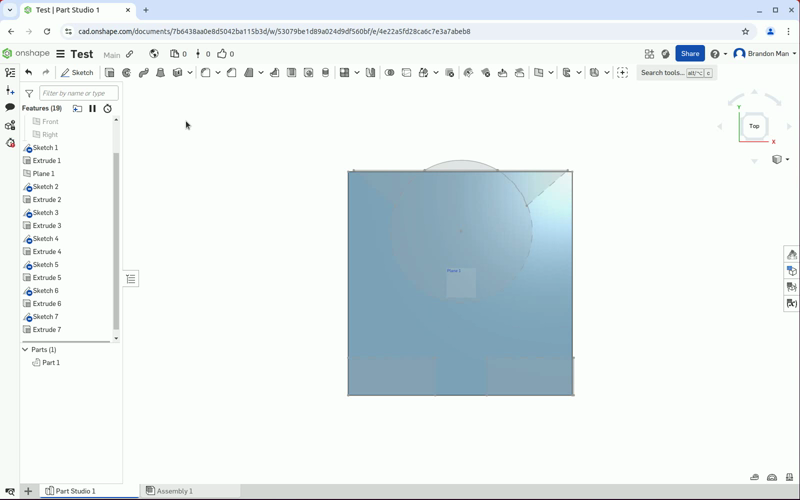
key(shift+7)
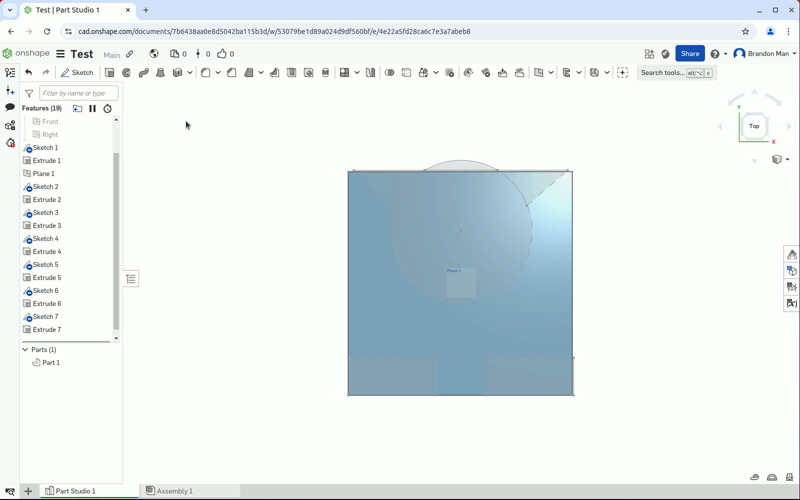
key(up, 3)
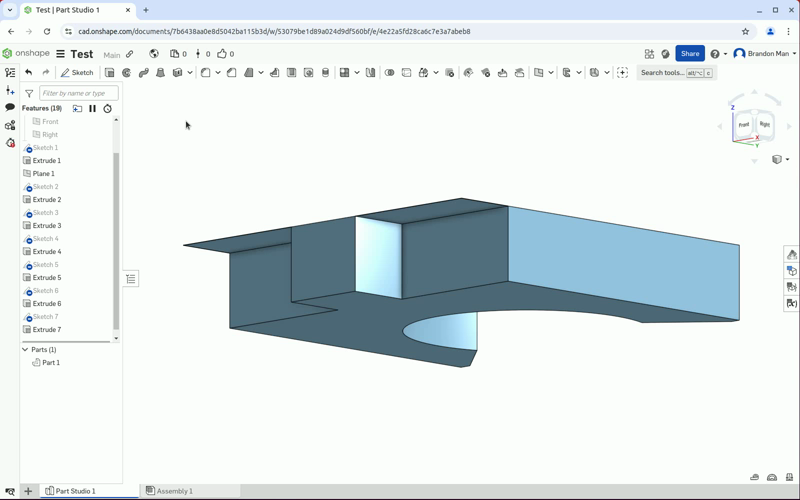
key(left, 3)
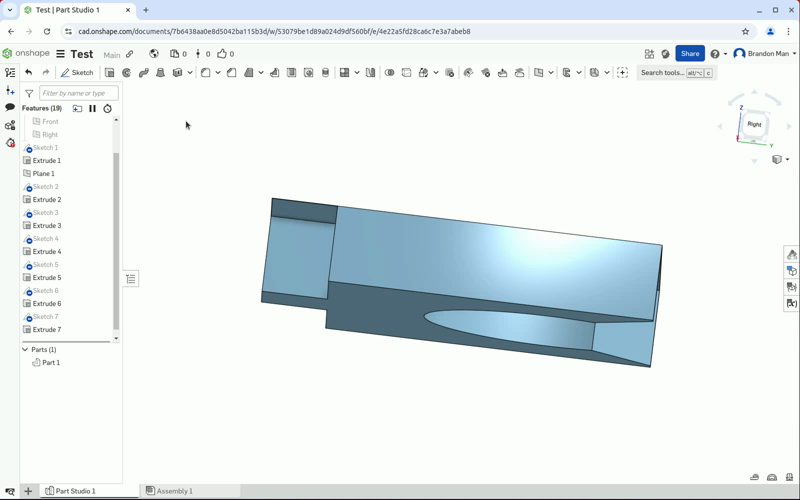
key(right, 3)
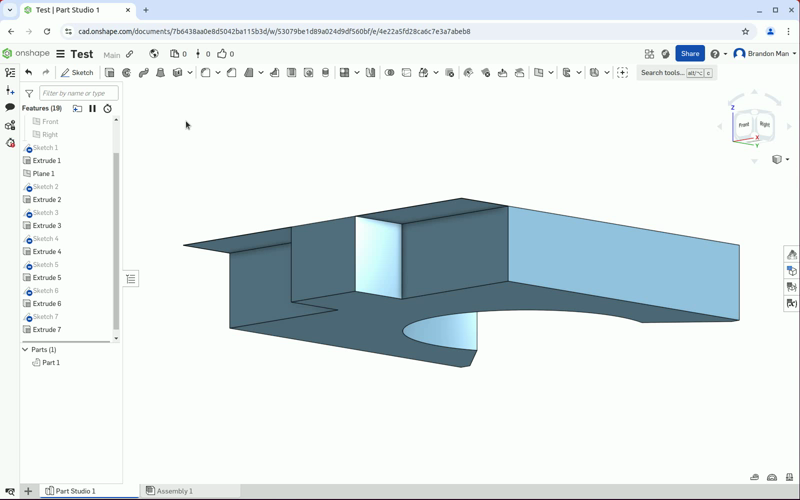
key(down, 3)
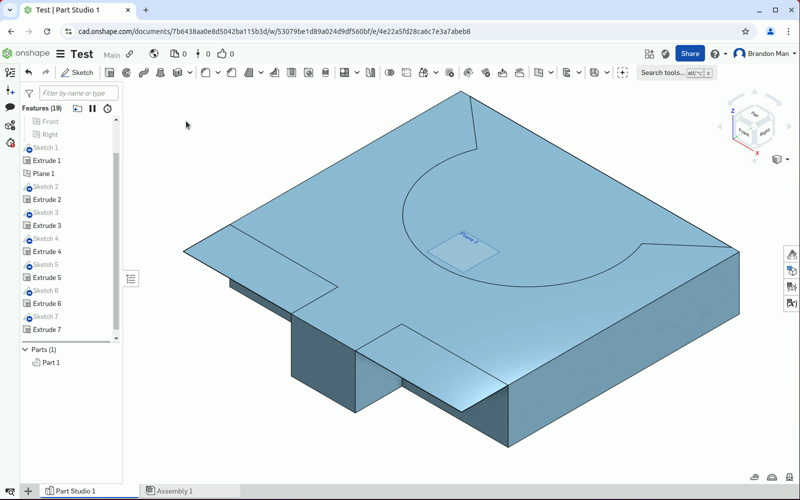
mouse_move(69, 150)
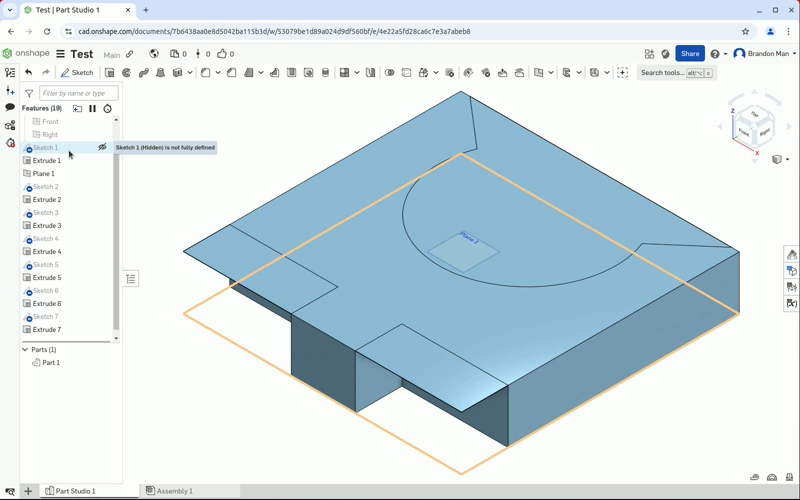
click(69, 150)